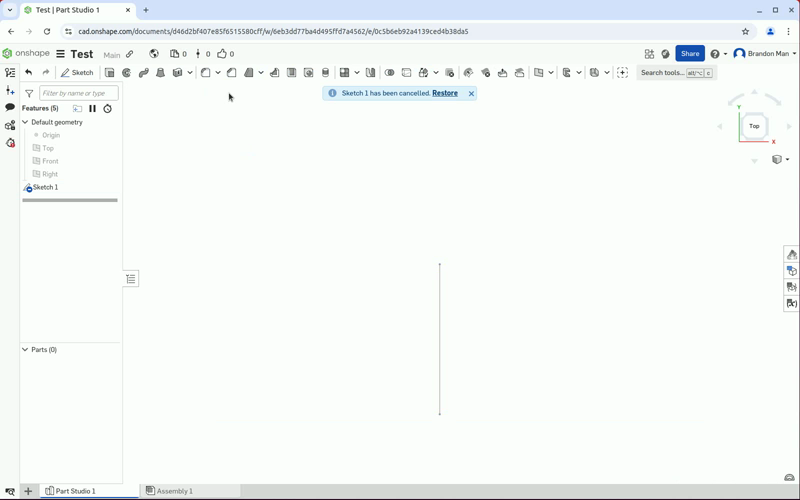
key(shift+h)
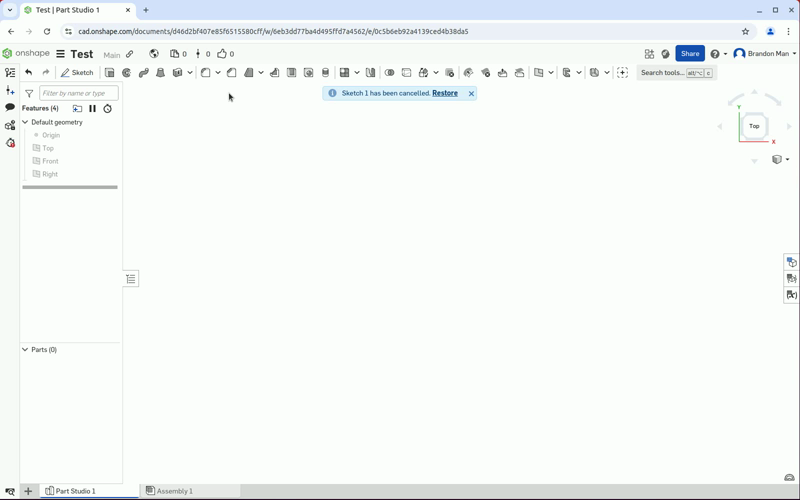
mouse_move(73, 352)
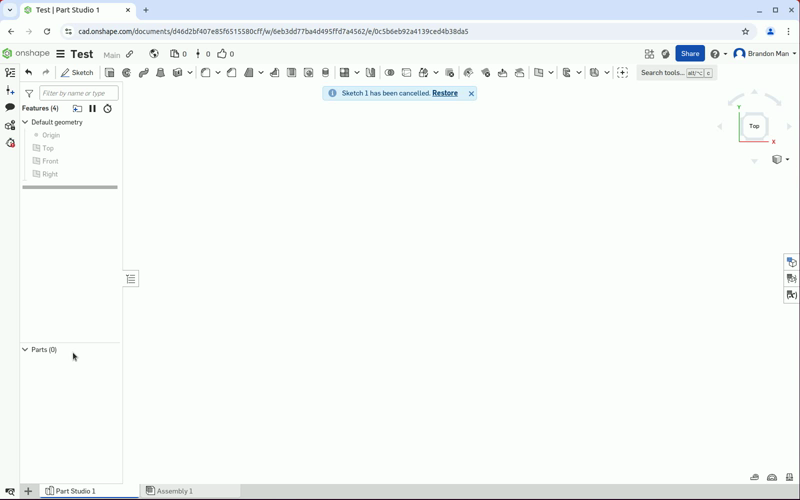
key(y)
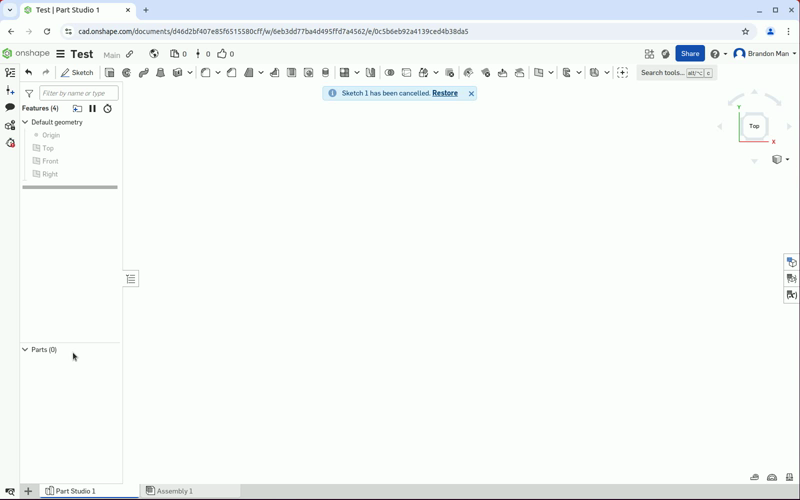
key(shift+p)
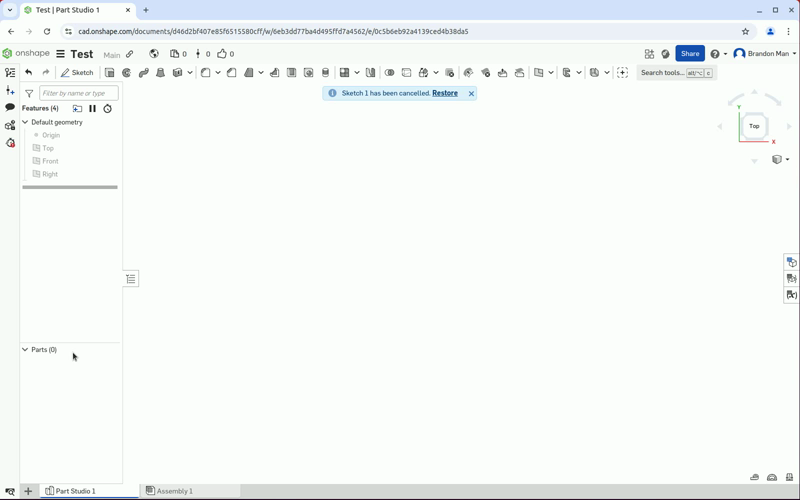
key(space)
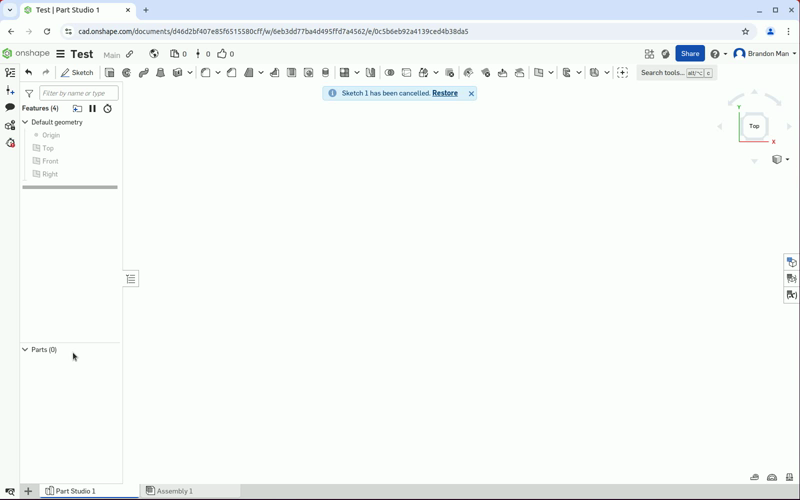
key_down(shift)
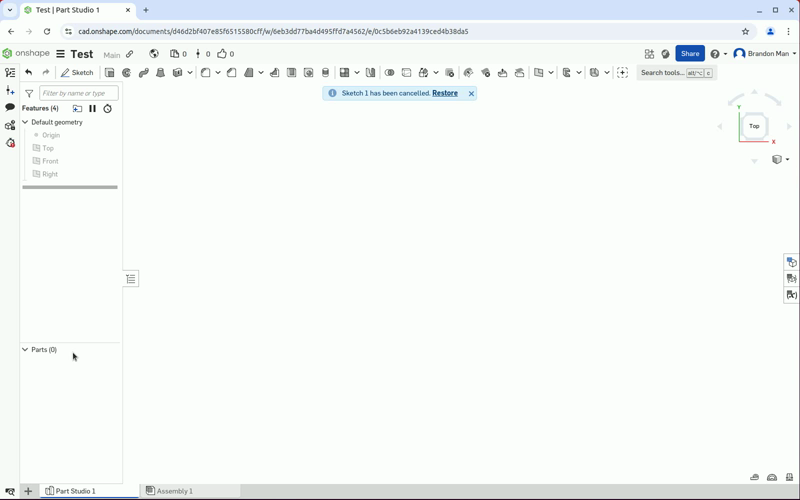
key(up)
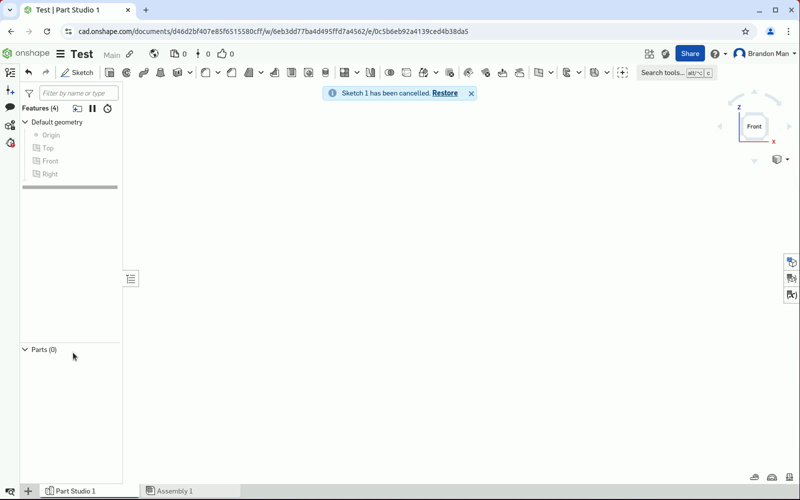
key_up(shift)
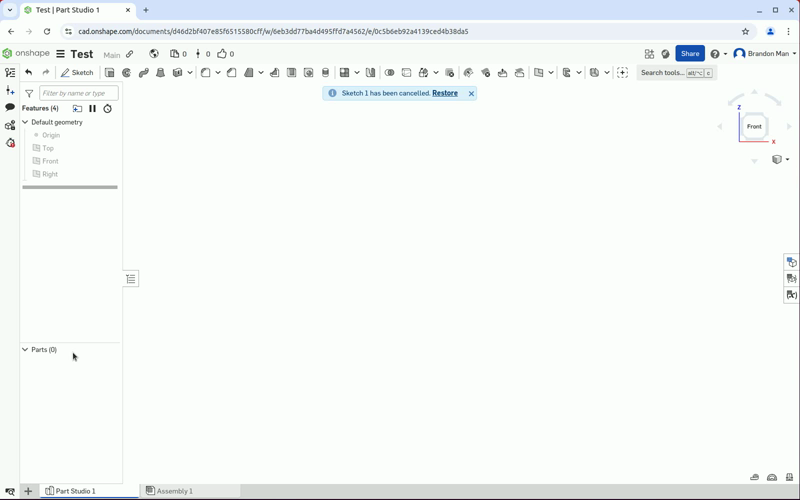
mouse_move(73, 352)
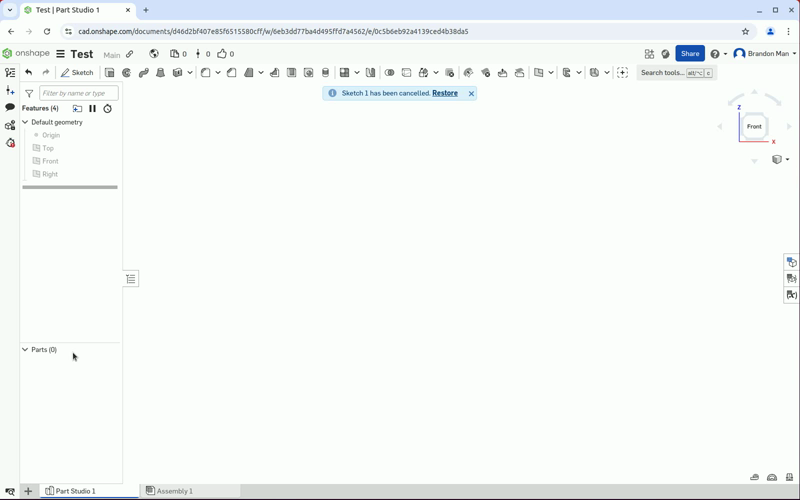
key(shift+y)
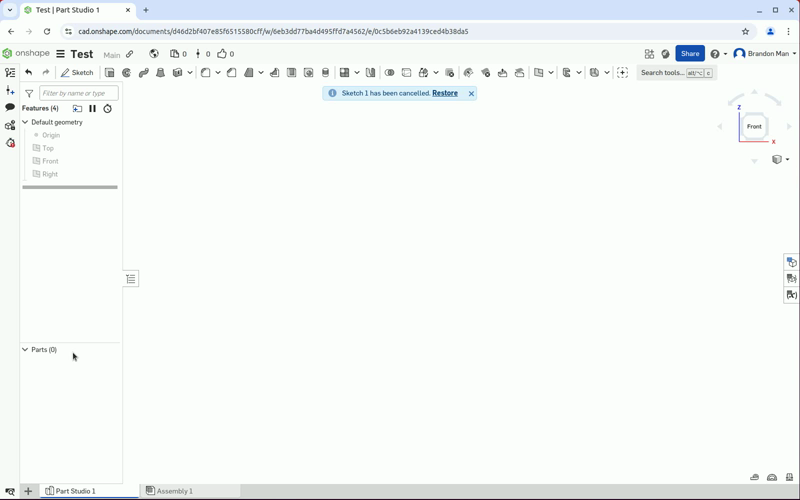
key(shift+s)
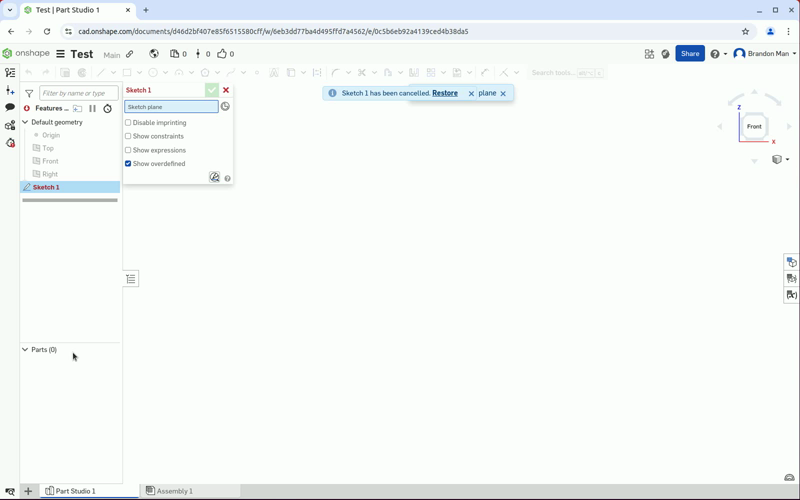
mouse_move(73, 163)
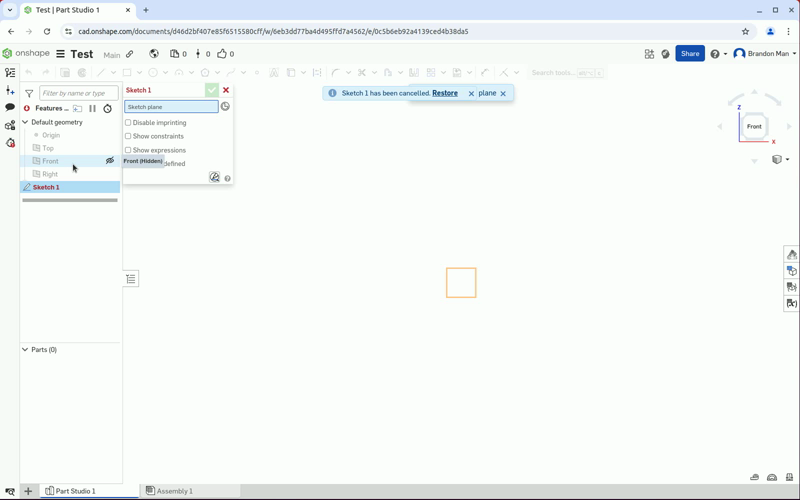
click(73, 163)
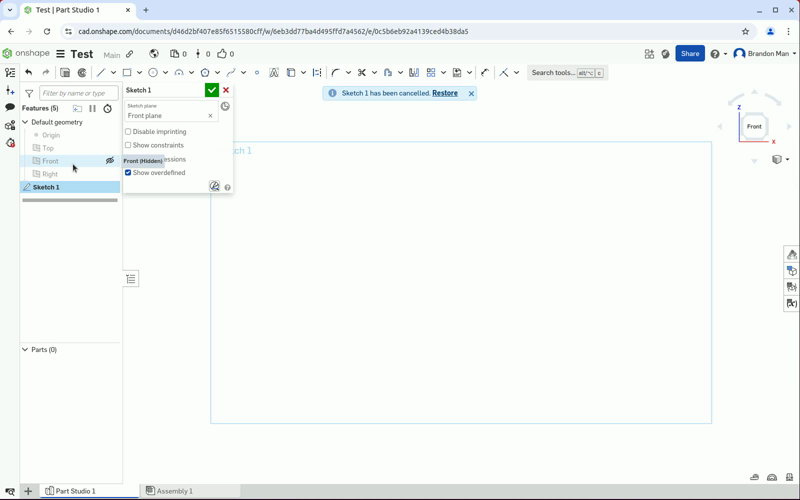
mouse_move(73, 352)
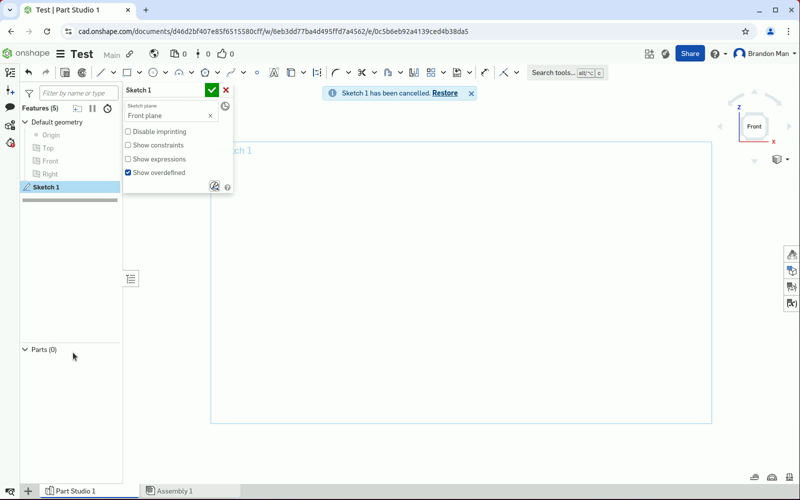
key(y)
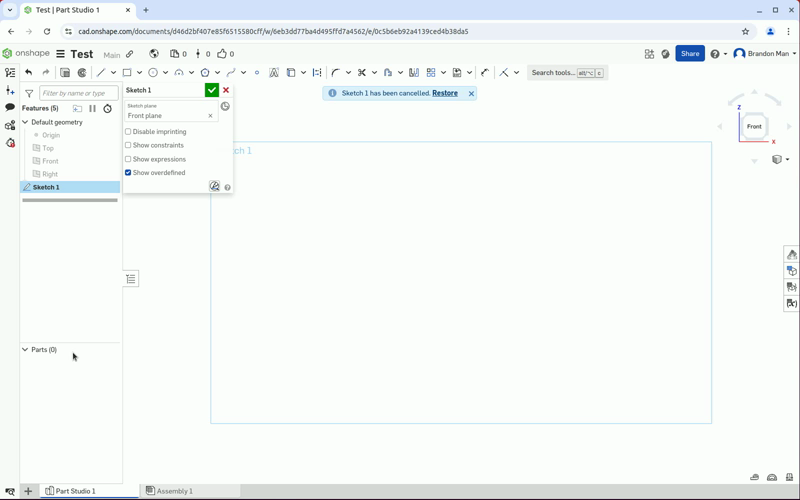
key(l)
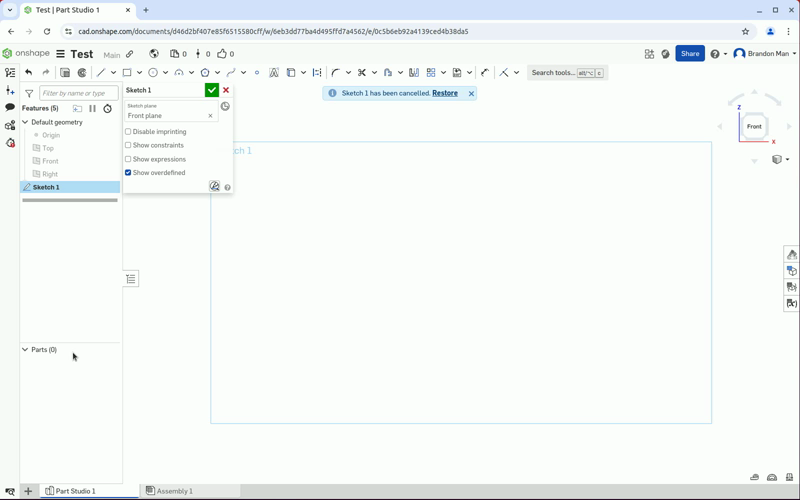
key_down(shift)
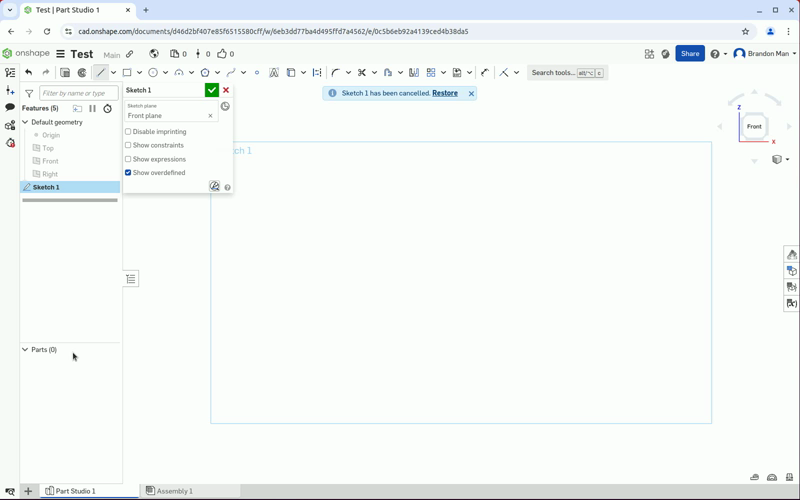
mouse_move(350, 312)
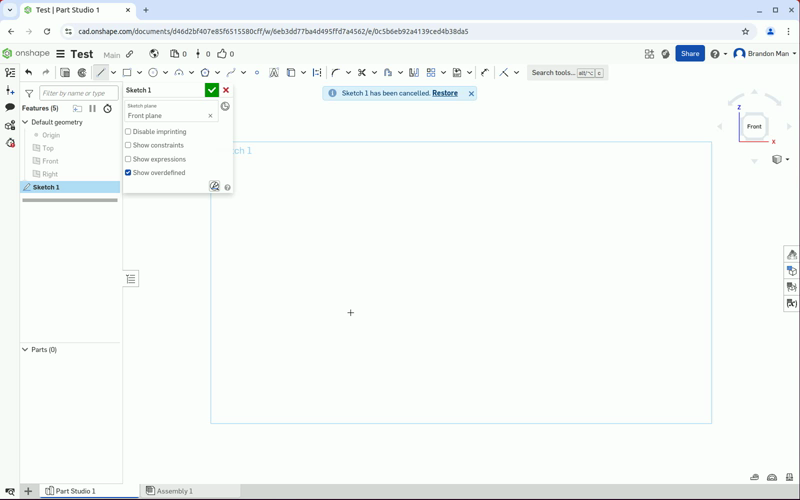
click(350, 312)
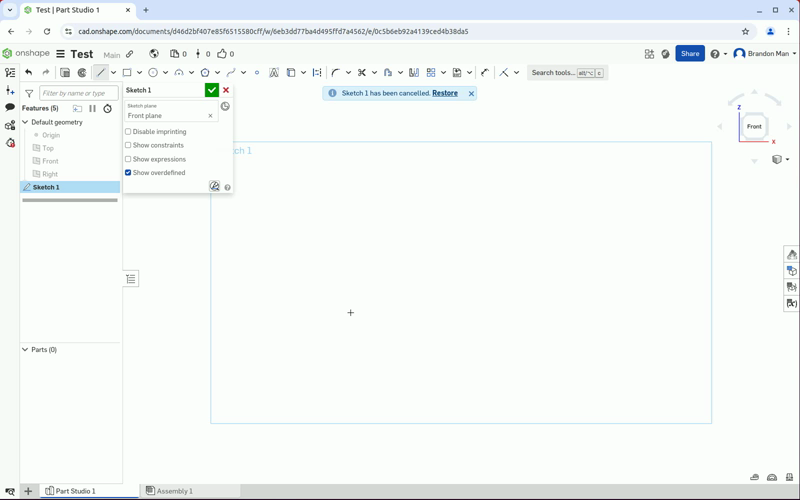
key_up(shift)
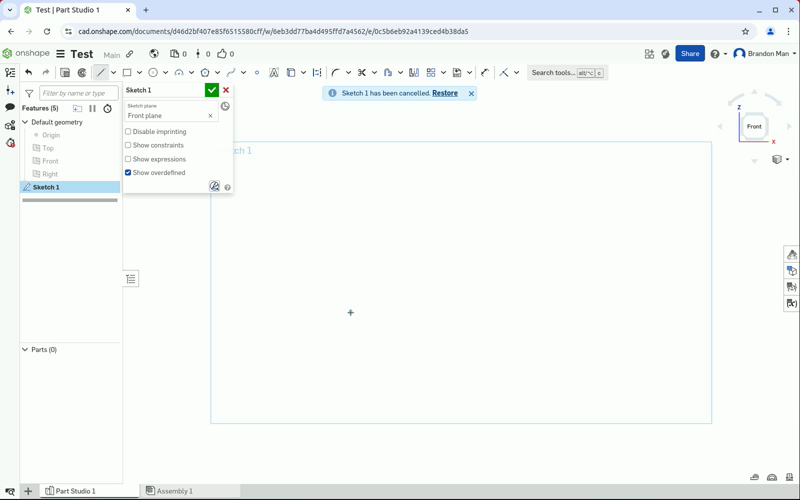
key_down(shift)
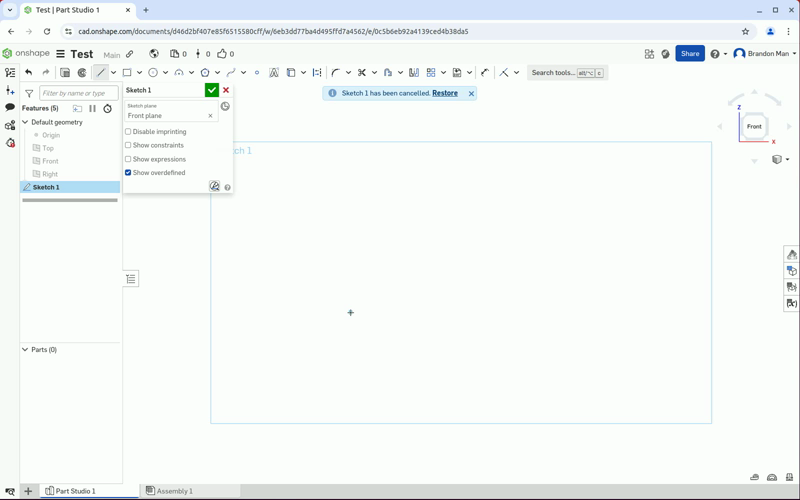
mouse_move(572, 312)
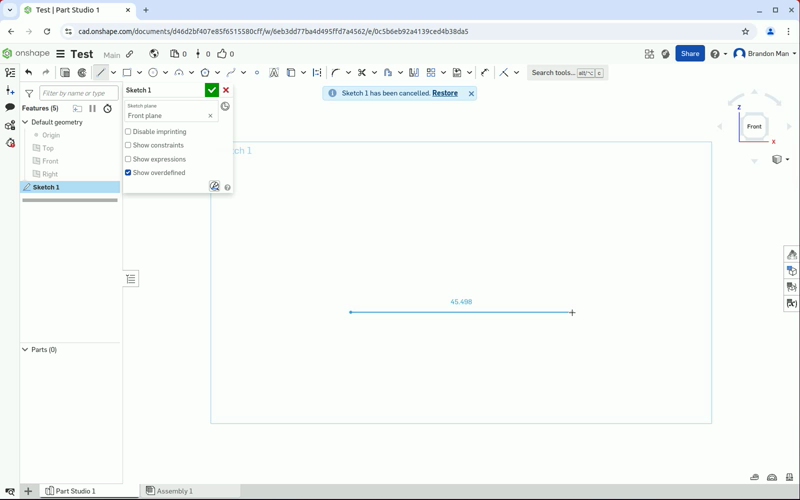
click(572, 312)
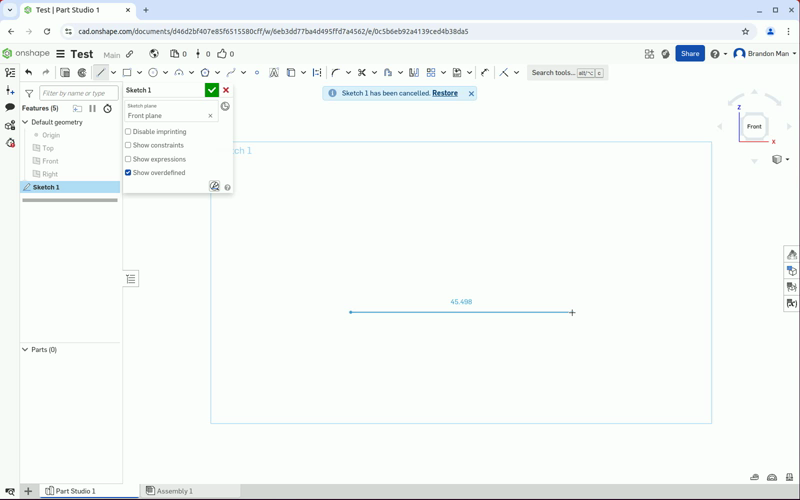
key_up(shift)
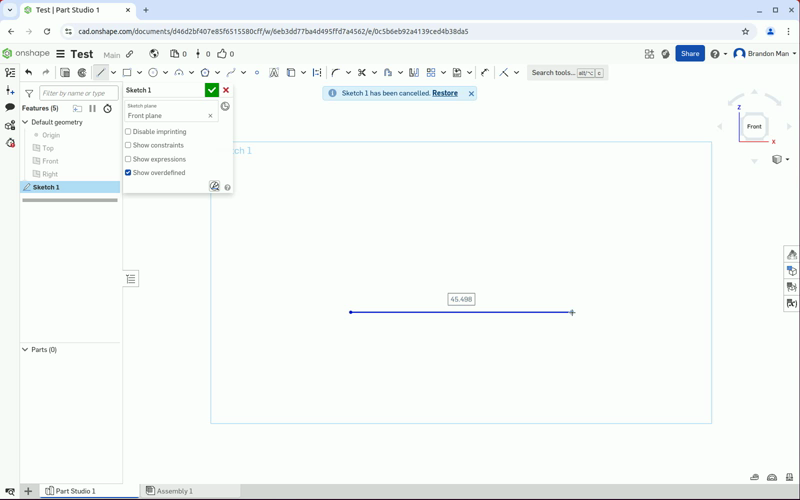
key_down(shift)
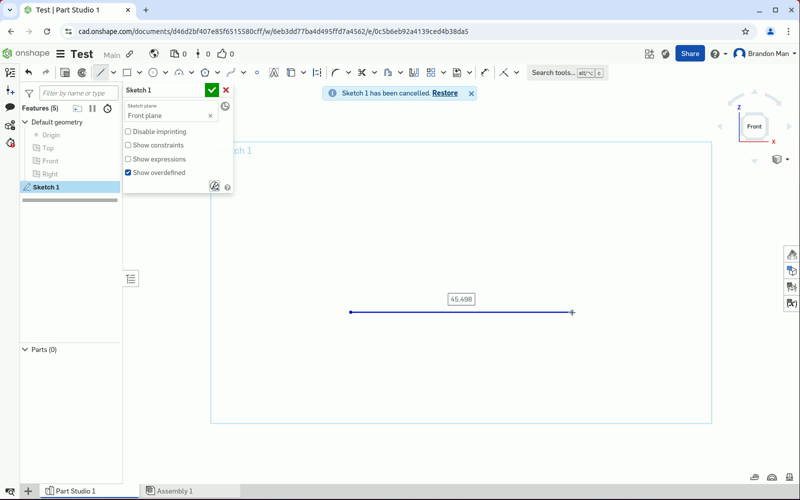
mouse_move(589, 312)
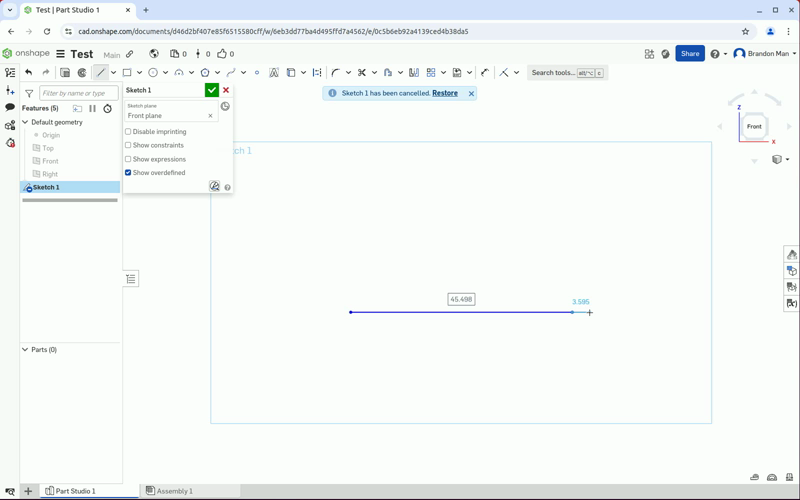
mouse_move(572, 272)
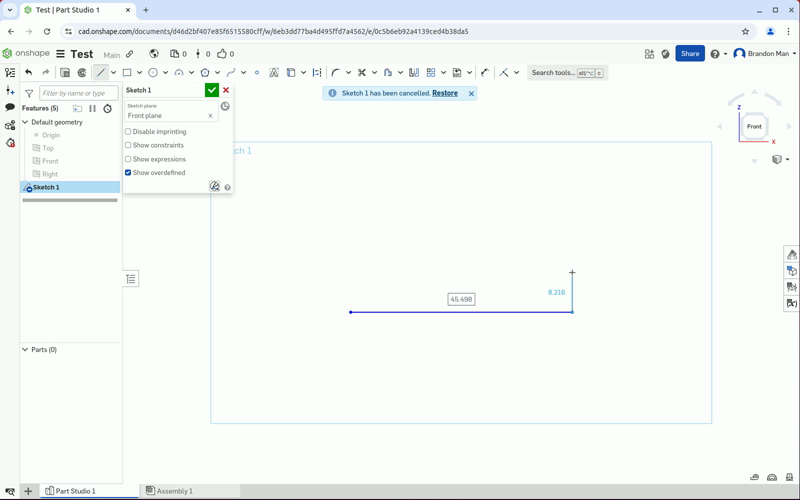
click(572, 272)
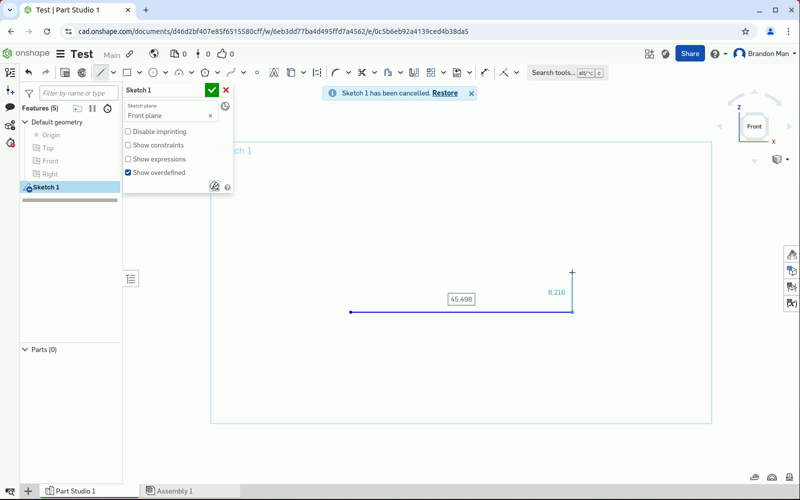
key_up(shift)
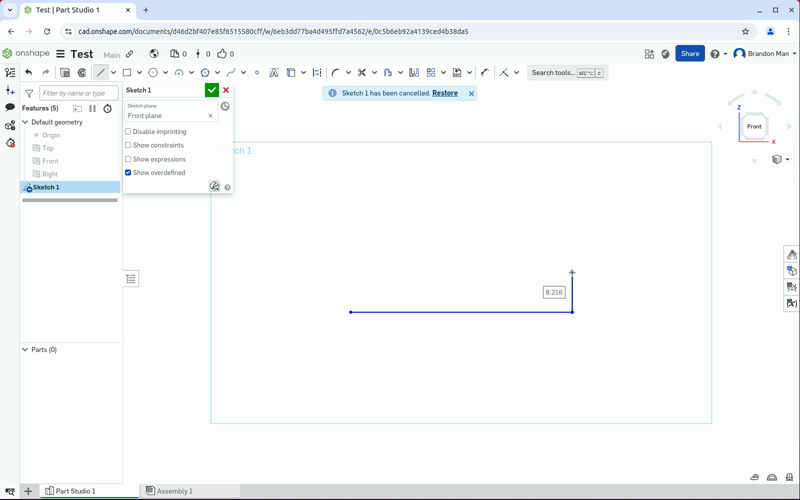
key_down(shift)
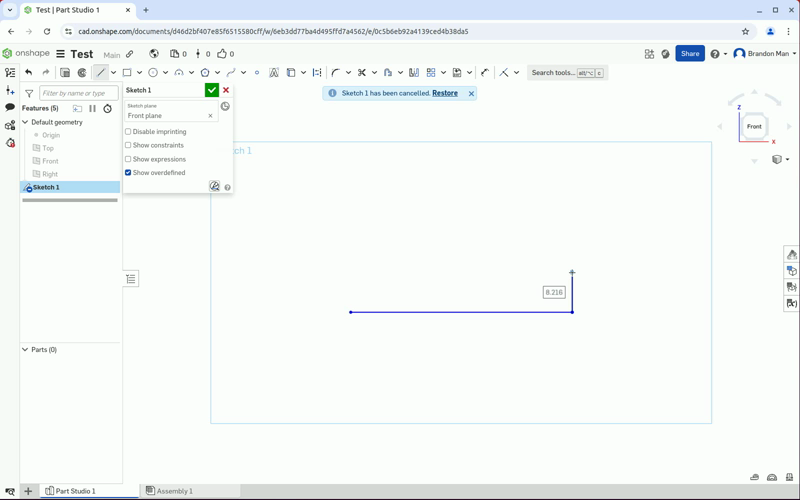
mouse_move(488, 190)
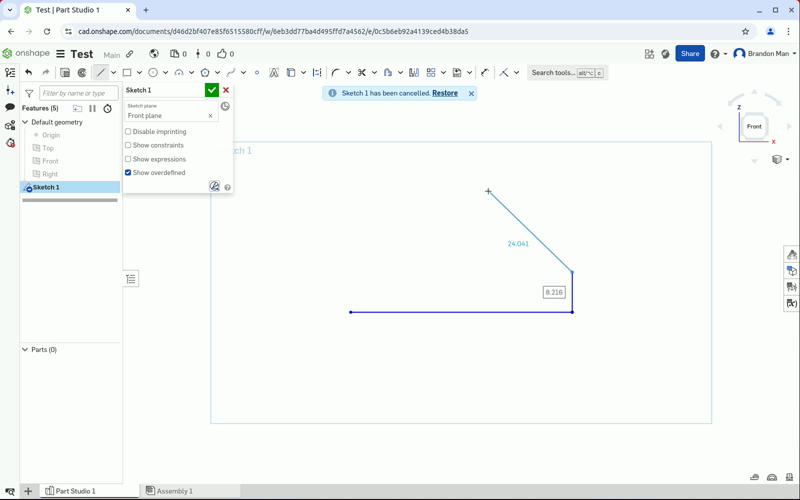
click(488, 190)
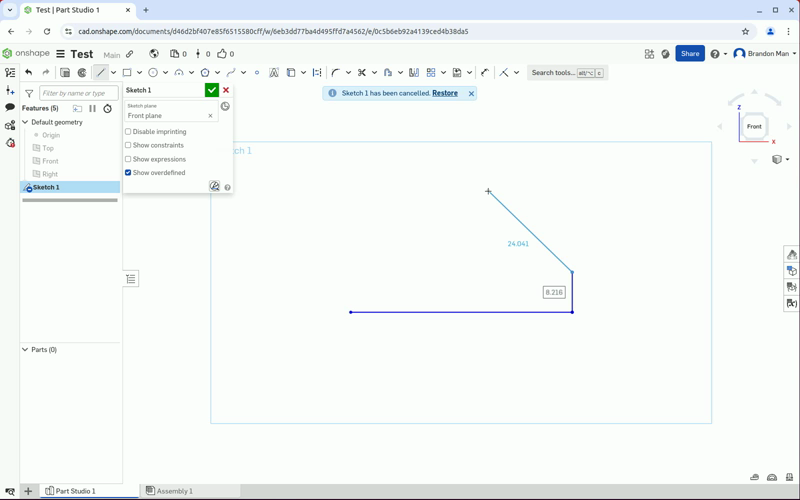
key_up(shift)
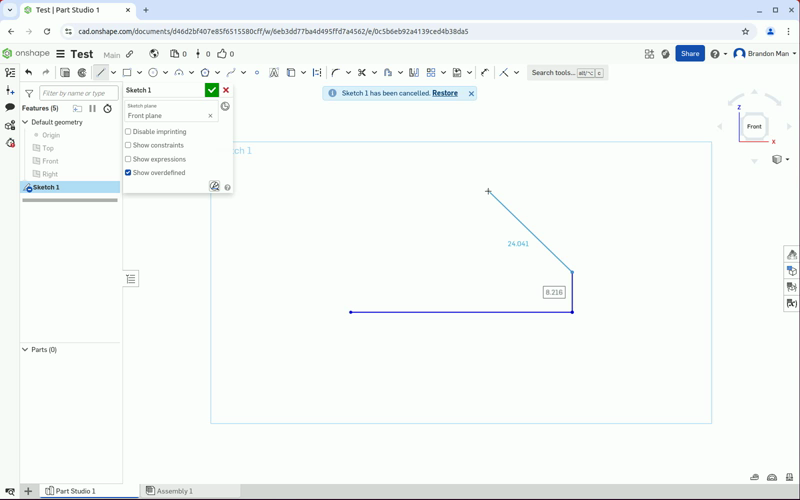
key_down(shift)
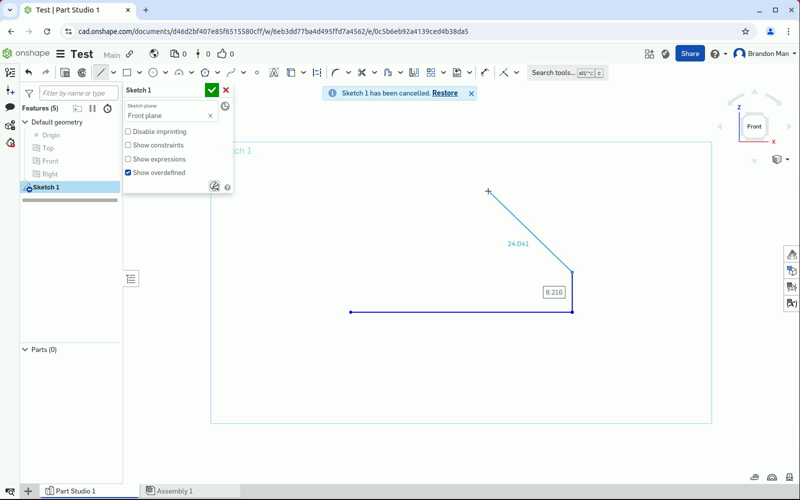
mouse_move(518, 190)
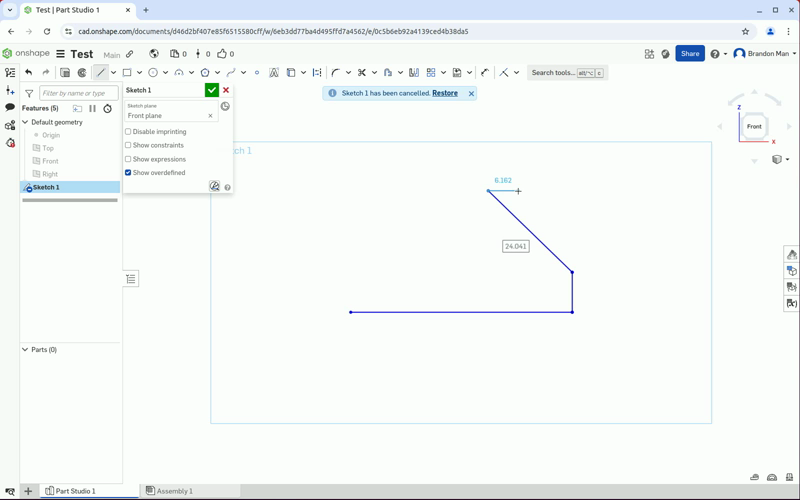
mouse_move(434, 190)
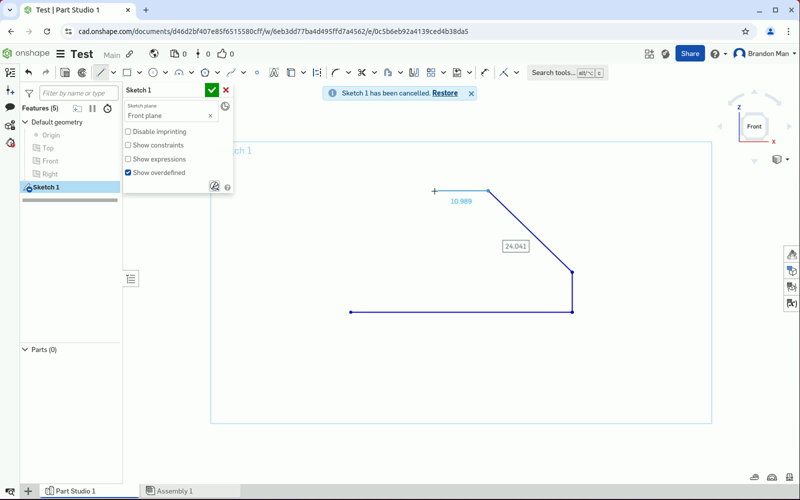
click(434, 190)
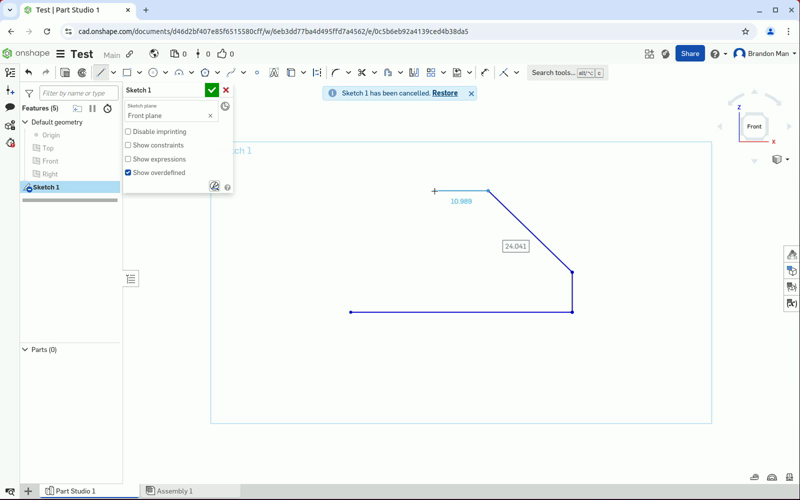
key_up(shift)
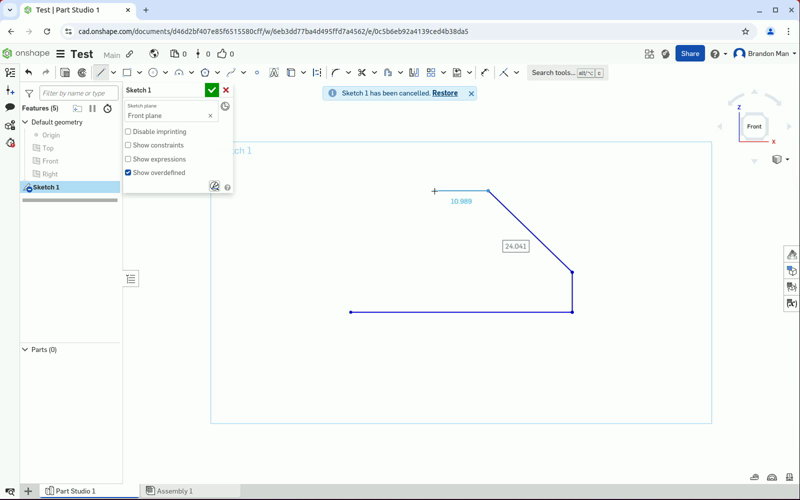
key_down(shift)
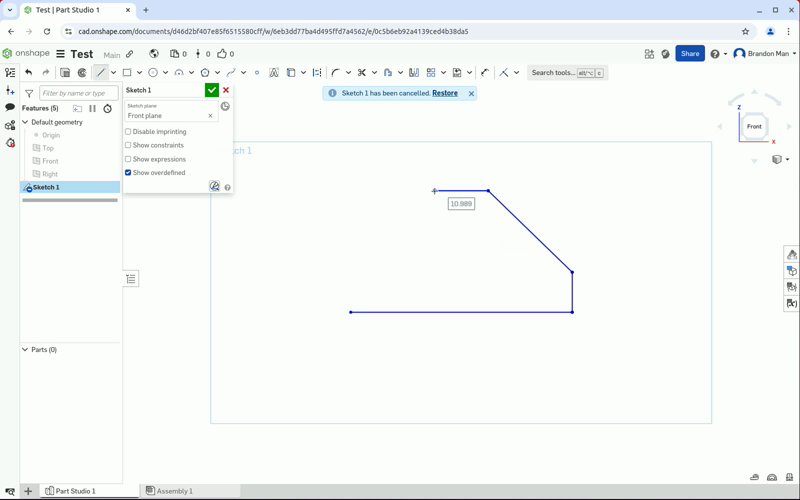
mouse_move(350, 272)
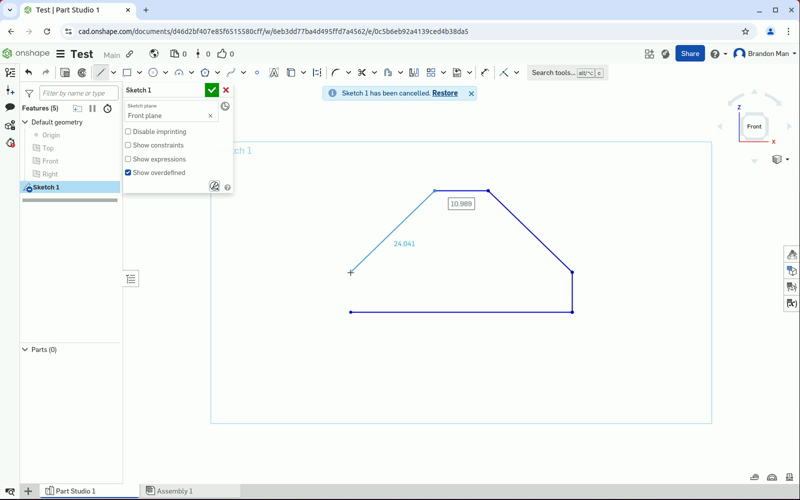
click(350, 272)
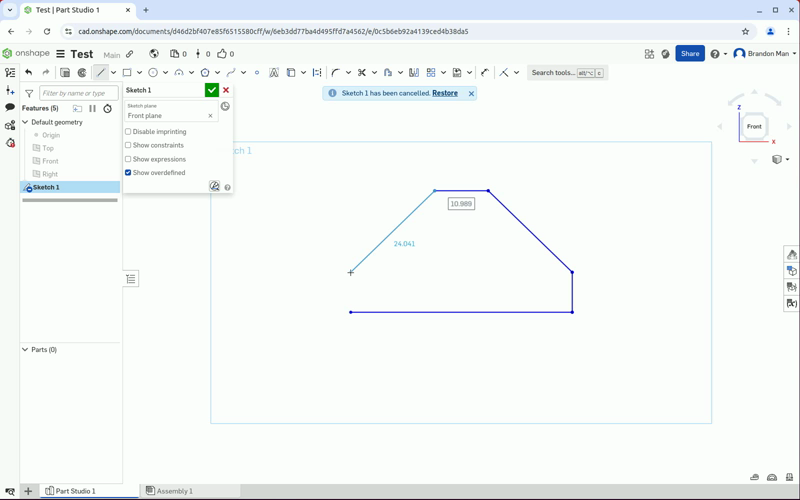
key_up(shift)
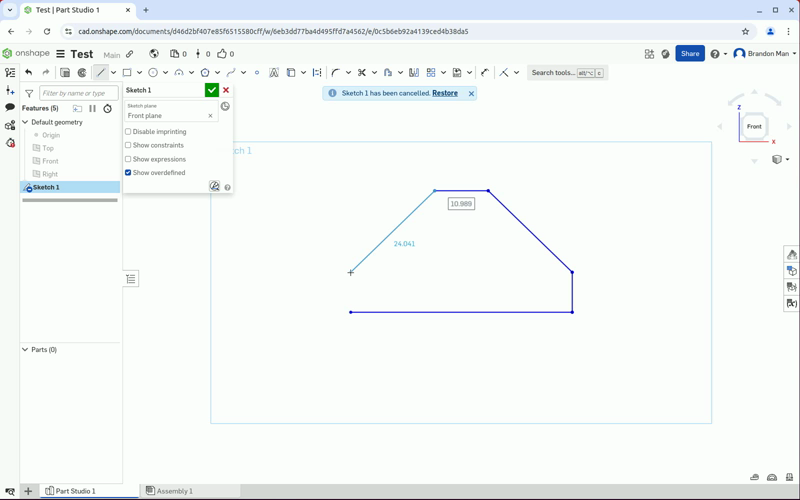
mouse_move(380, 272)
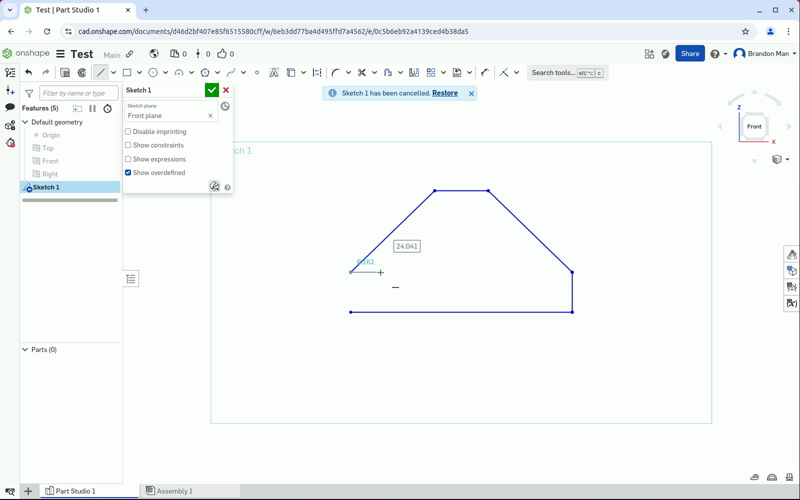
key_down(shift)
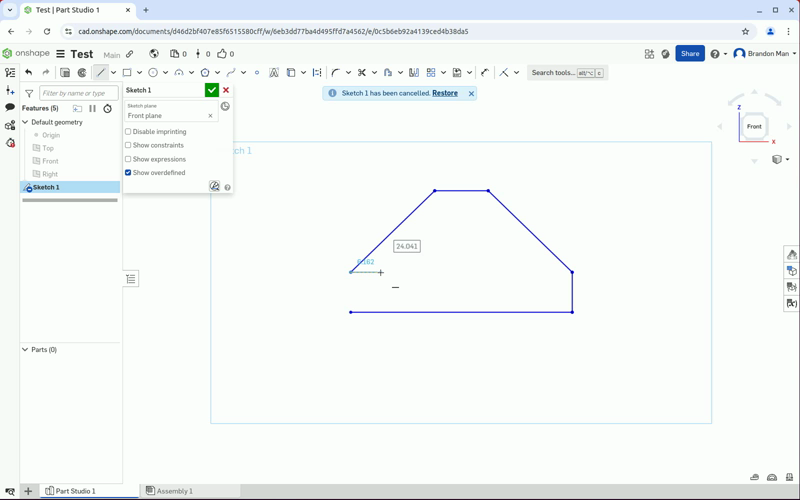
mouse_move(350, 312)
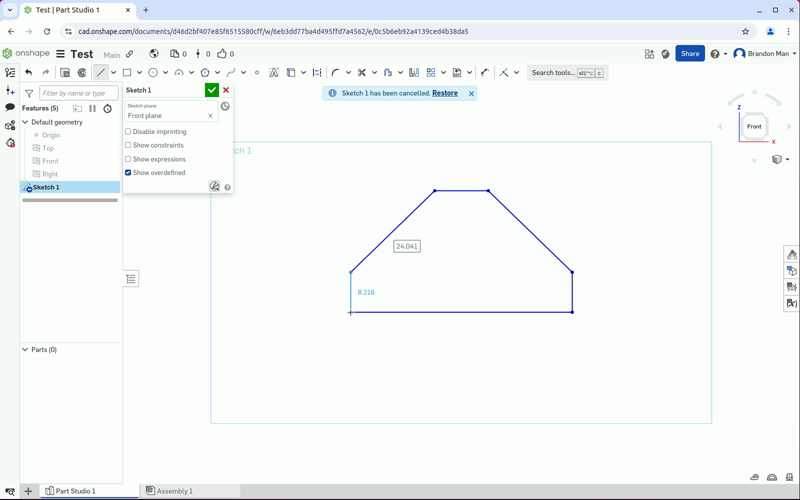
key_up(shift)
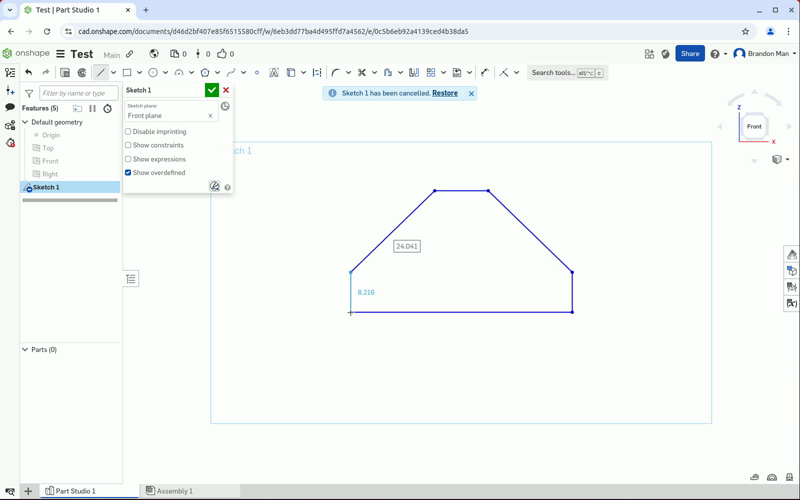
click(350, 312)
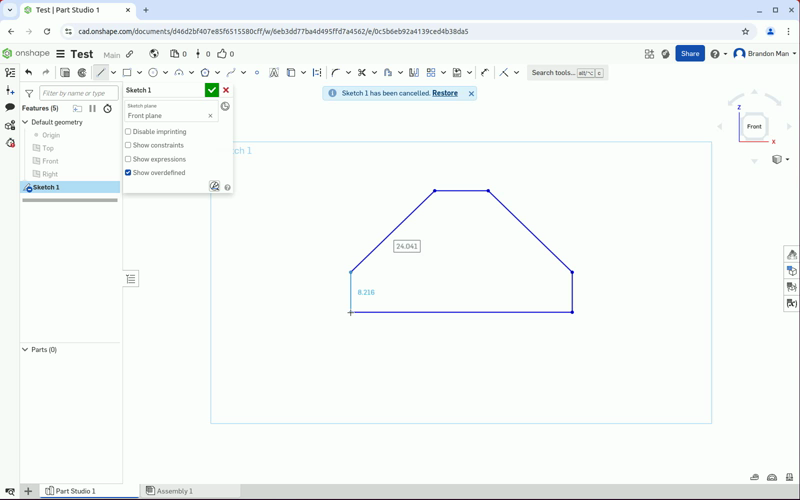
key(esc)
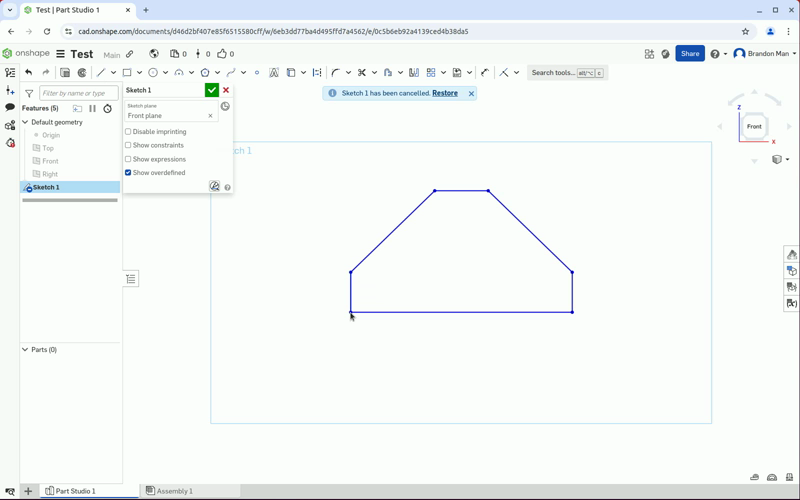
mouse_move(510, 287)
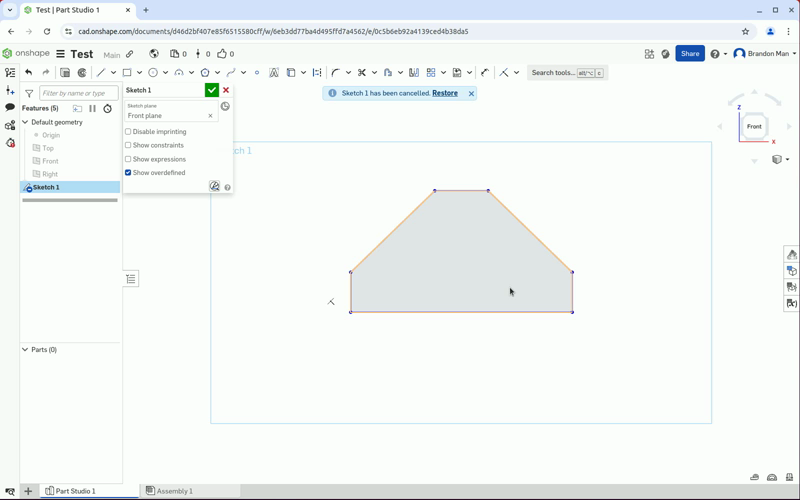
click(510, 287)
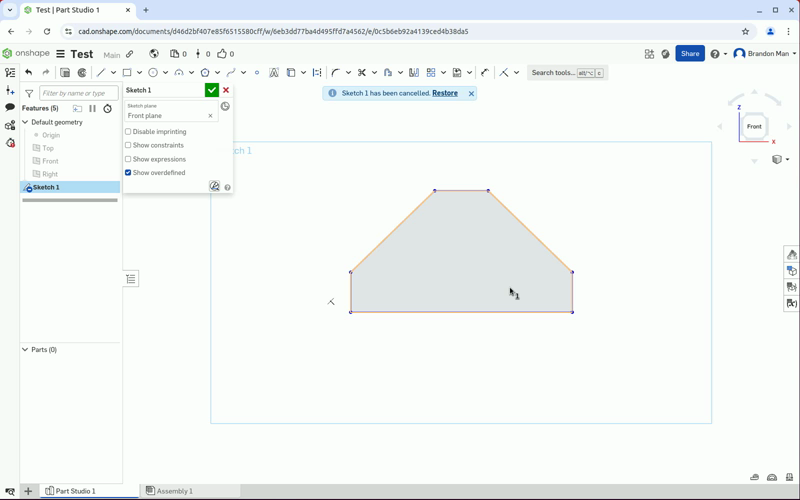
mouse_move(73, 352)
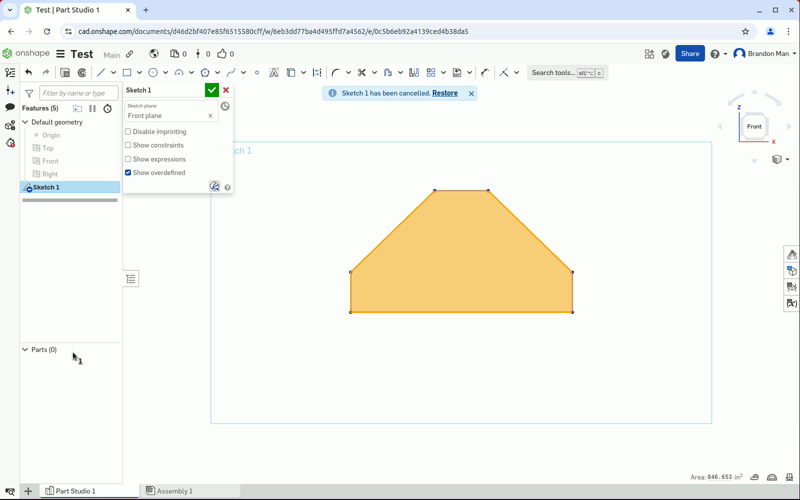
key(shift+y)
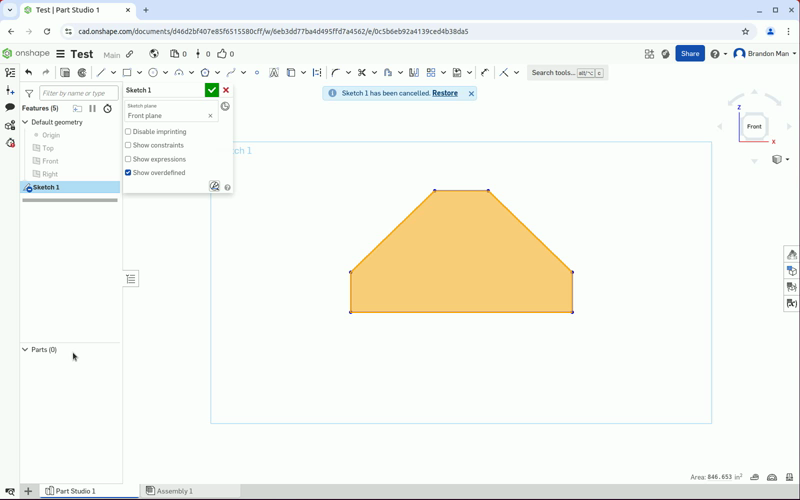
key(shift+e)
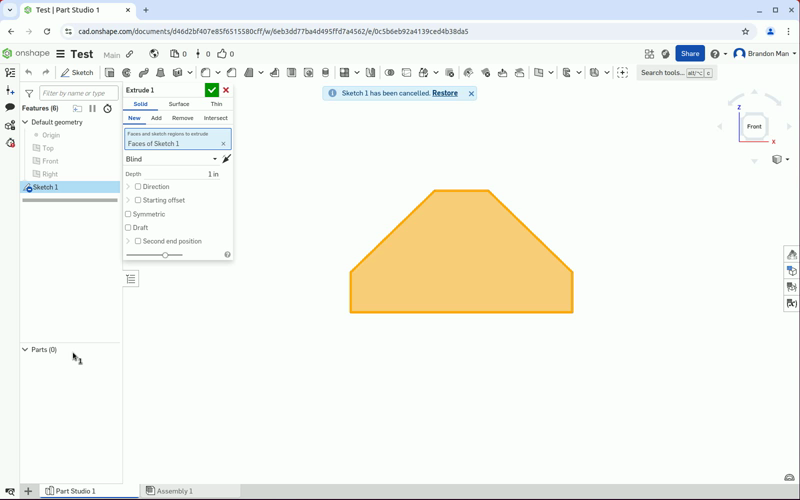
mouse_move(143, 106)
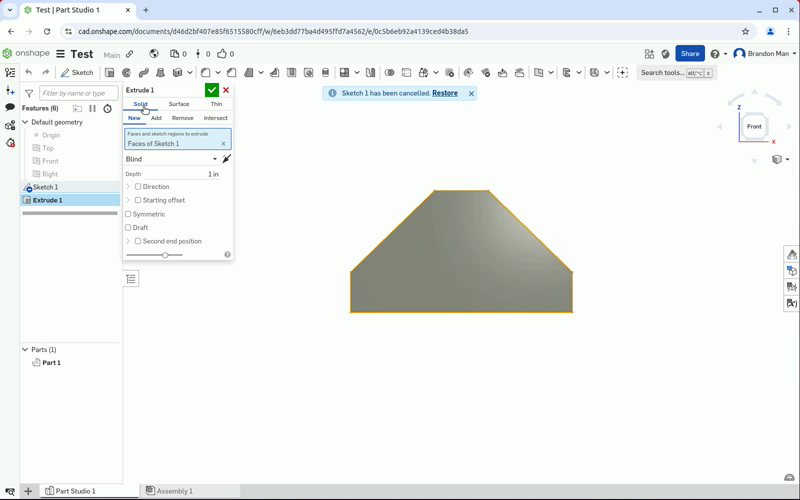
click(143, 106)
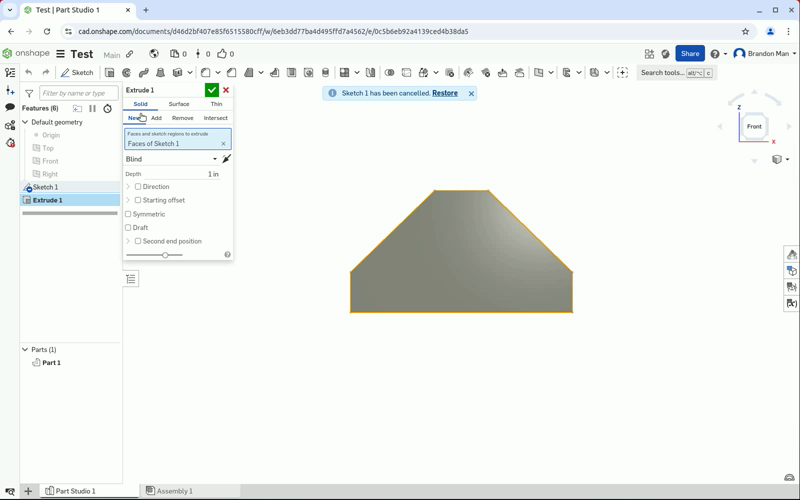
mouse_move(137, 120)
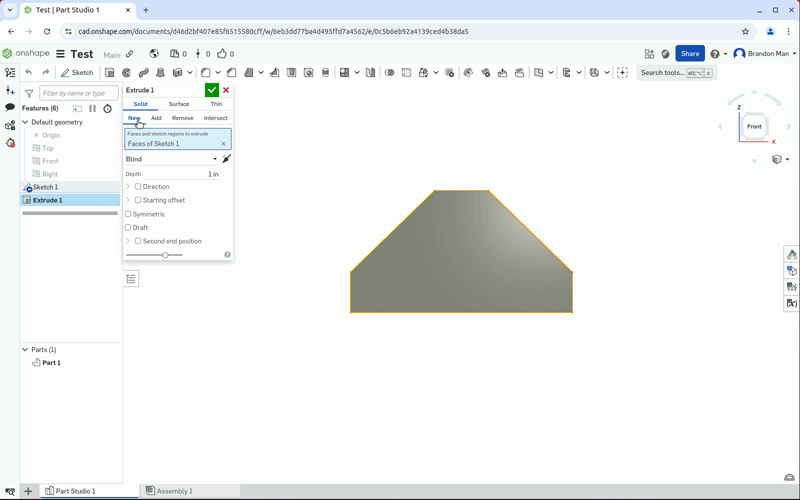
click(137, 120)
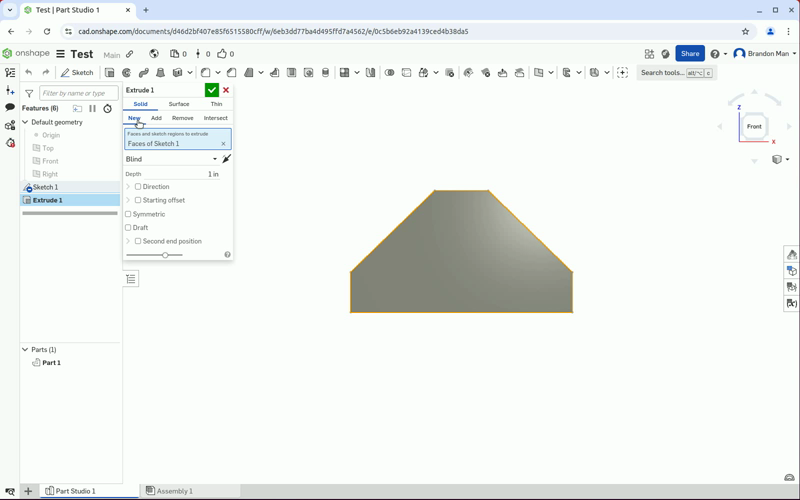
key(tab, 4)
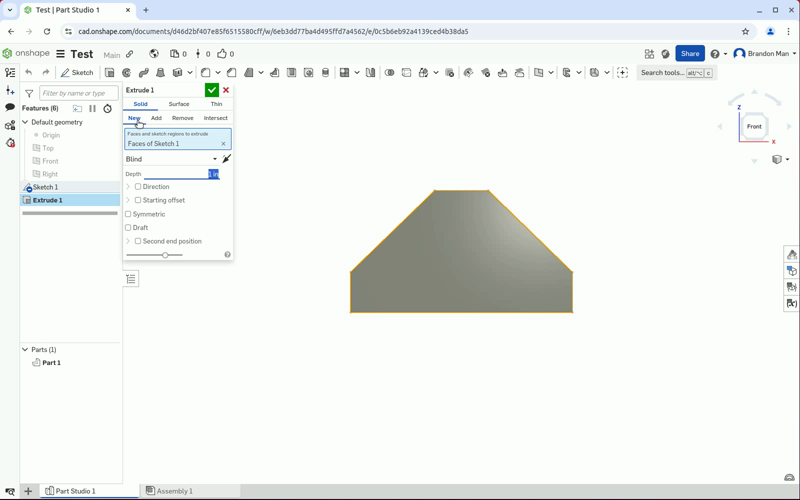
text(4.574)
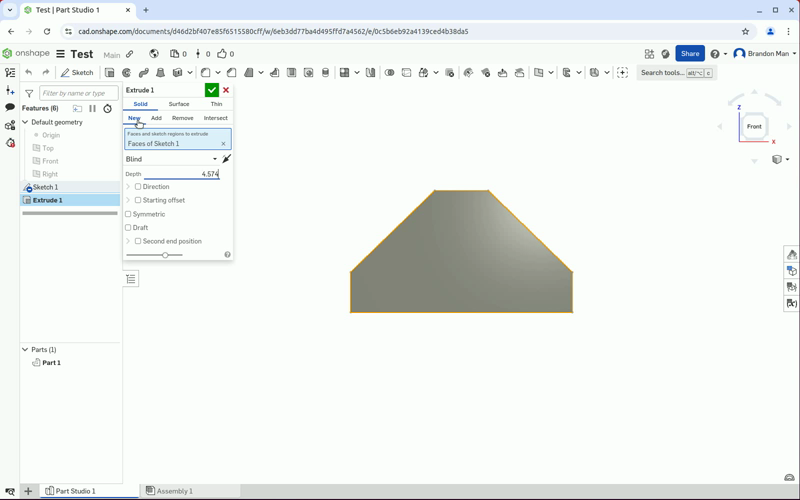
key(enter)
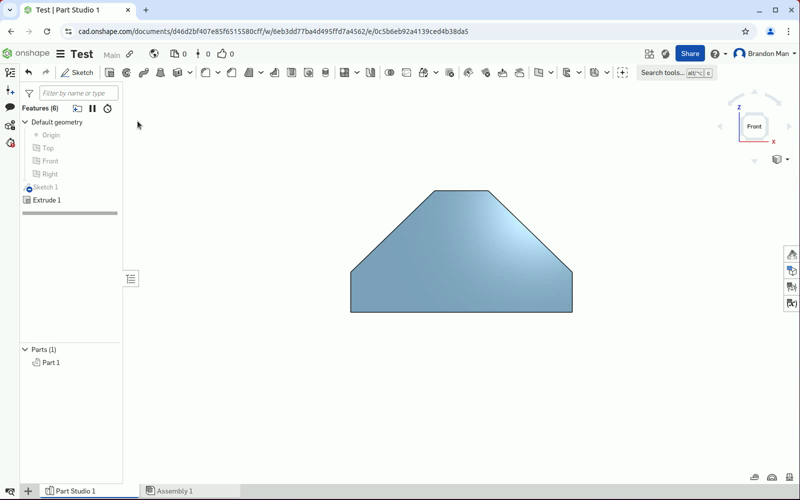
key(shift+h)
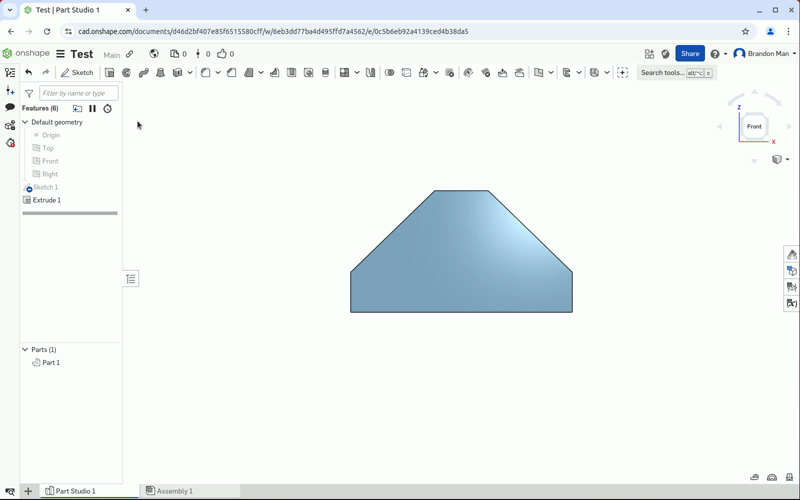
key(shift+h)
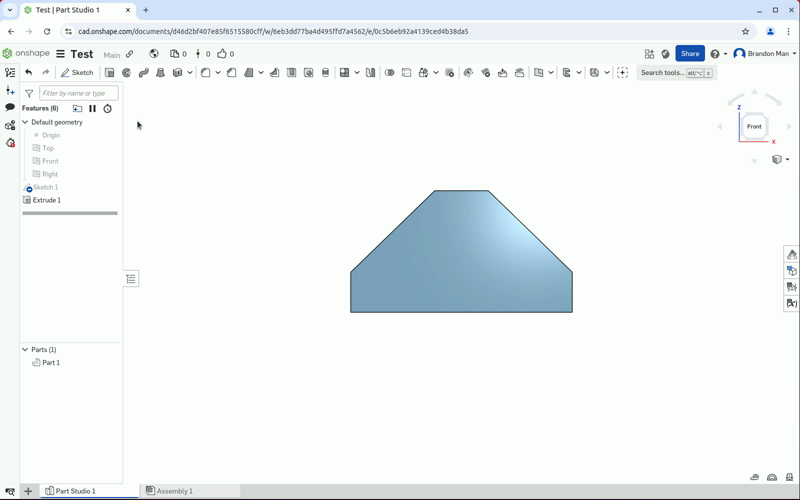
mouse_move(73, 189)
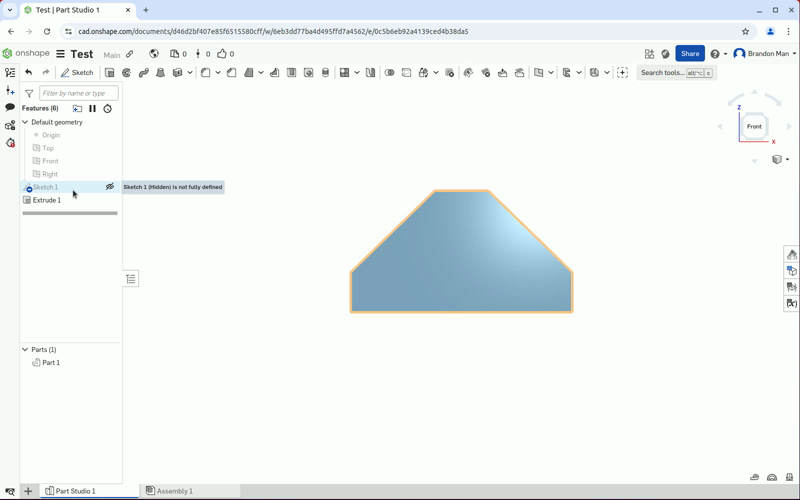
click(73, 189)
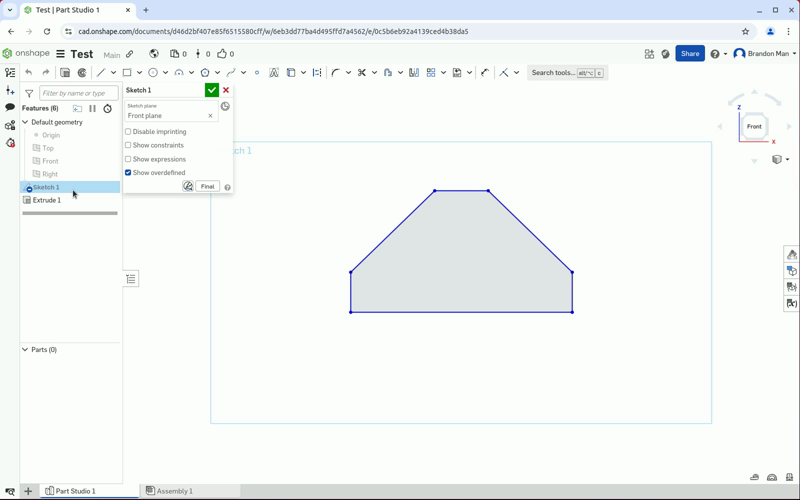
mouse_move(229, 92)
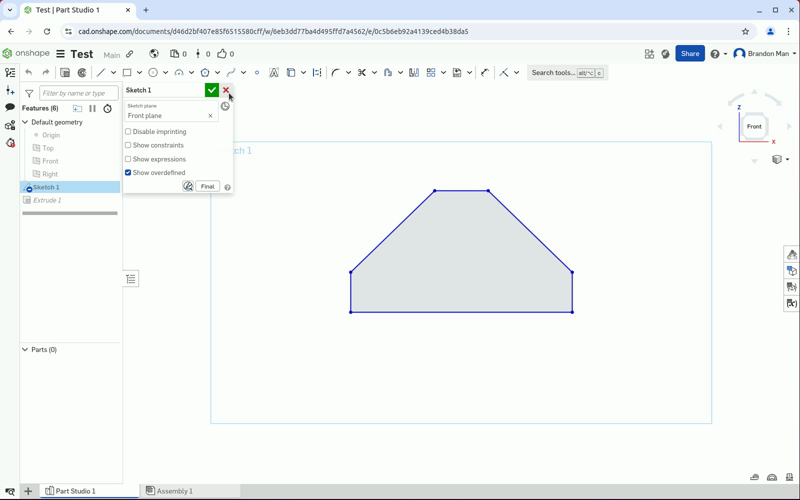
click(229, 92)
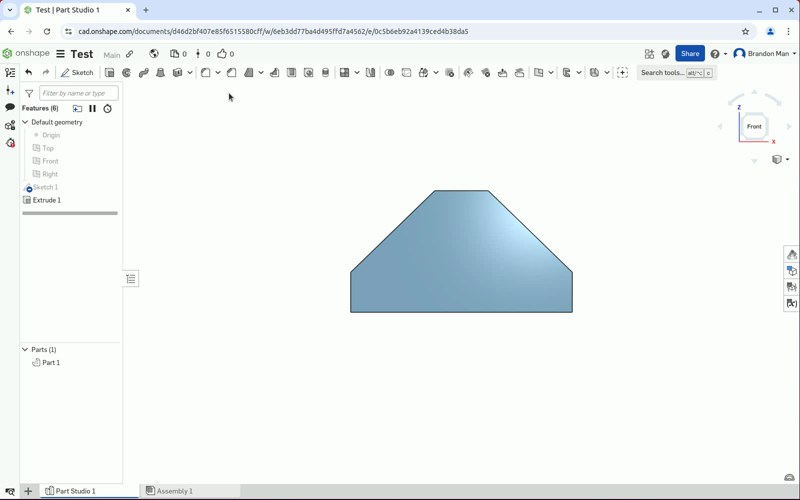
mouse_move(541, 75)
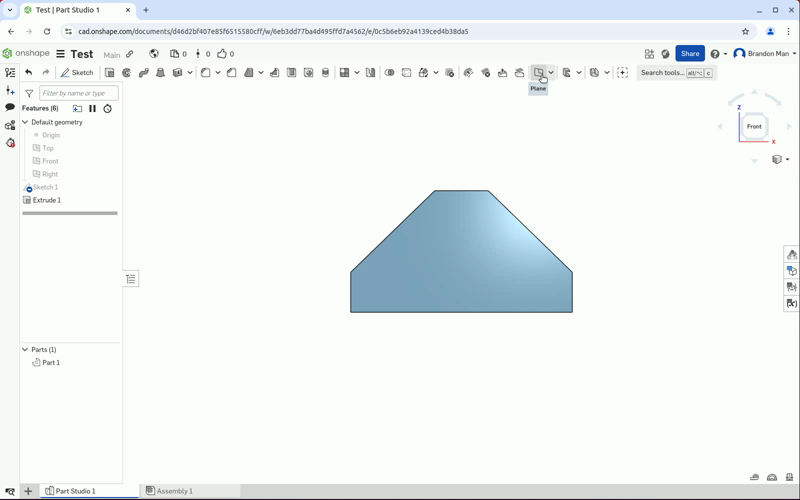
click(541, 75)
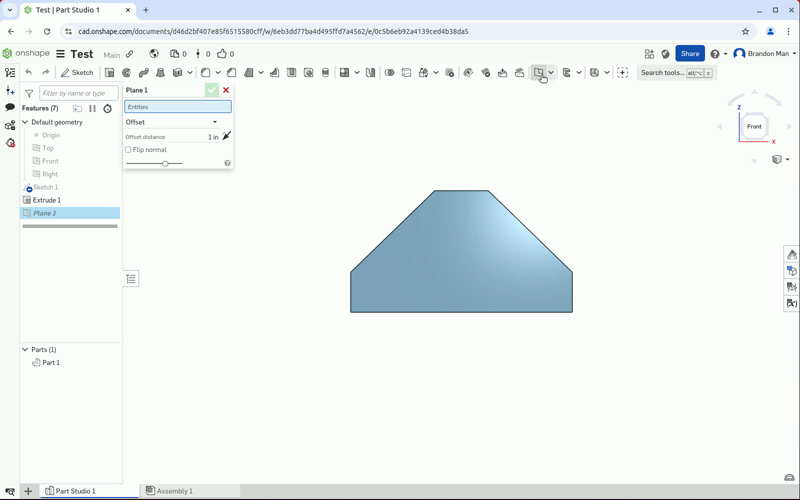
mouse_move(73, 163)
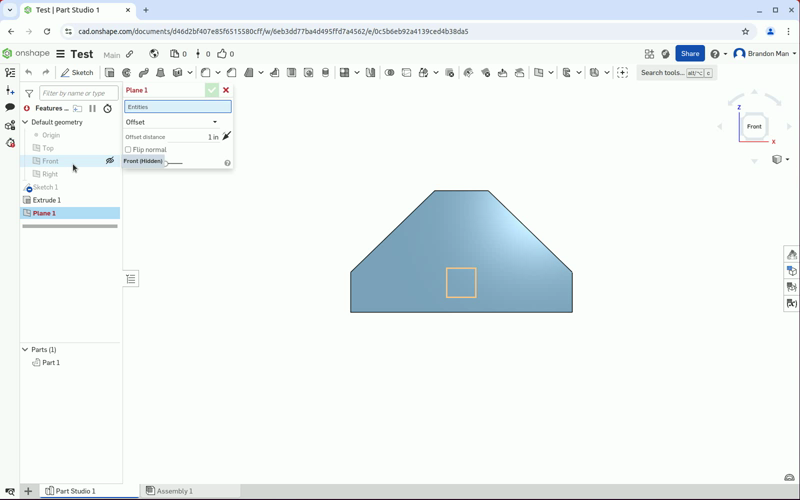
click(73, 163)
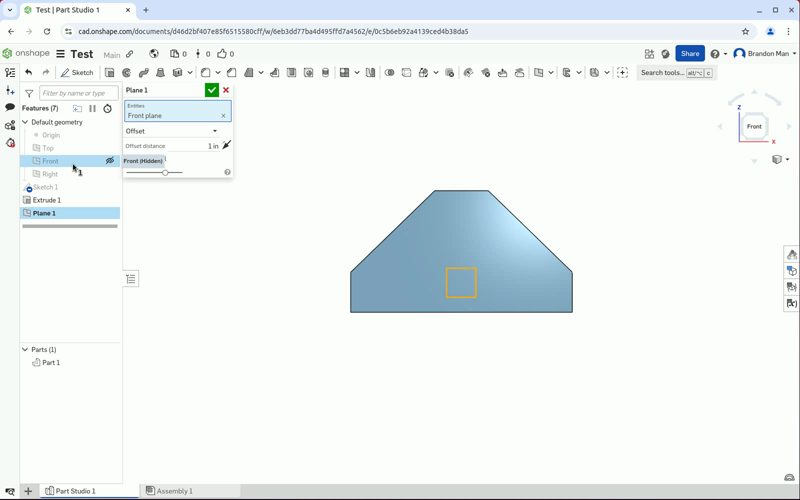
key(tab, 2)
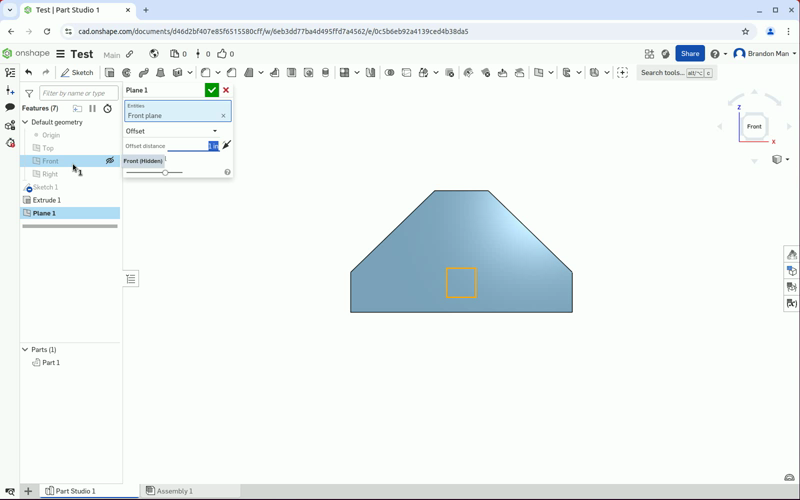
text(4.56)
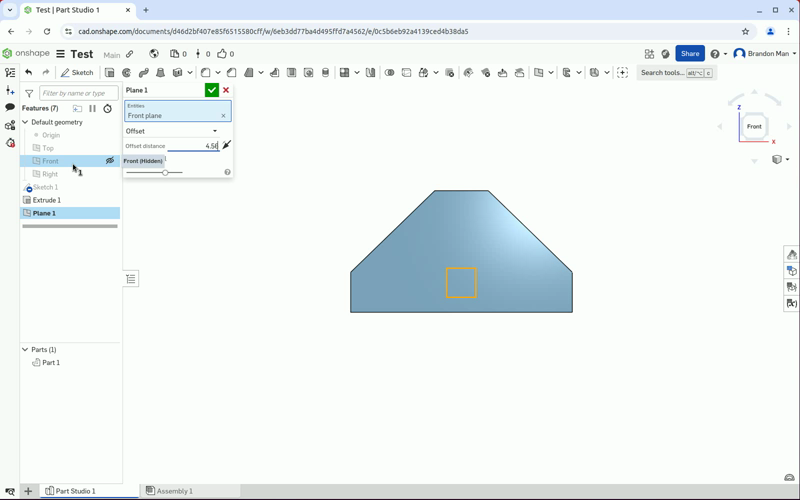
key(enter, 2)
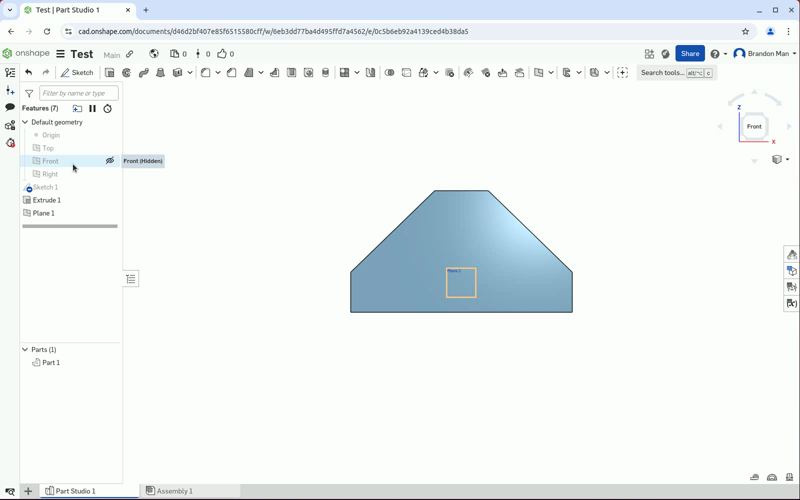
key(shift+s)
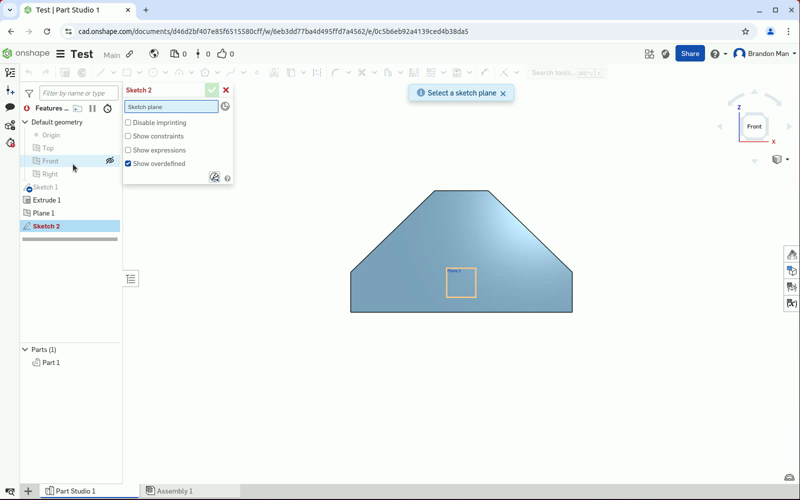
mouse_move(73, 215)
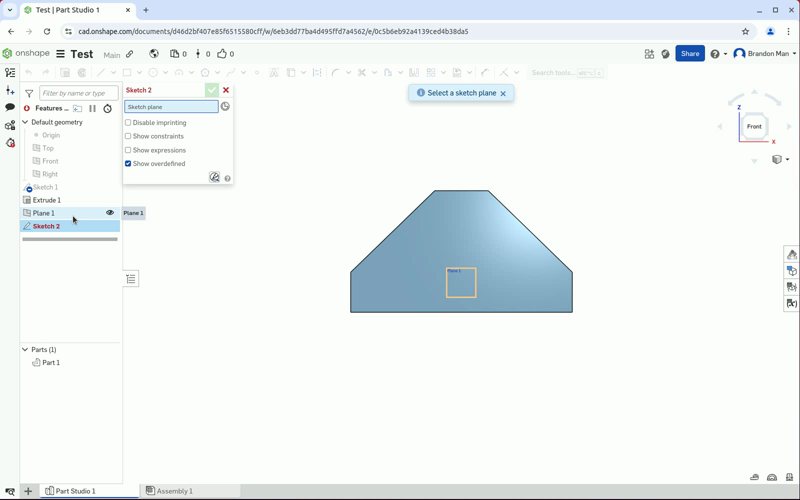
click(73, 215)
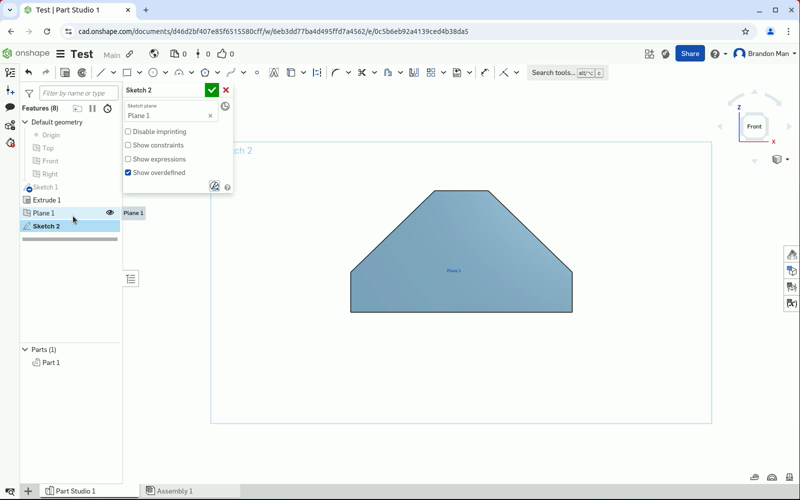
mouse_move(73, 352)
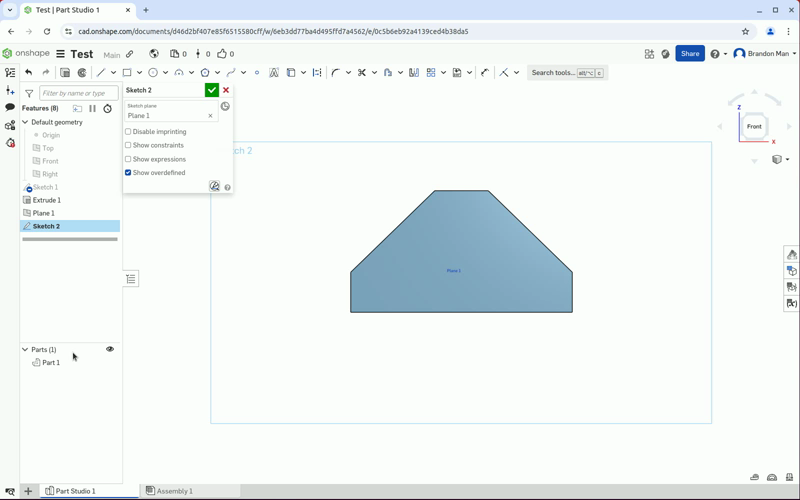
key(y)
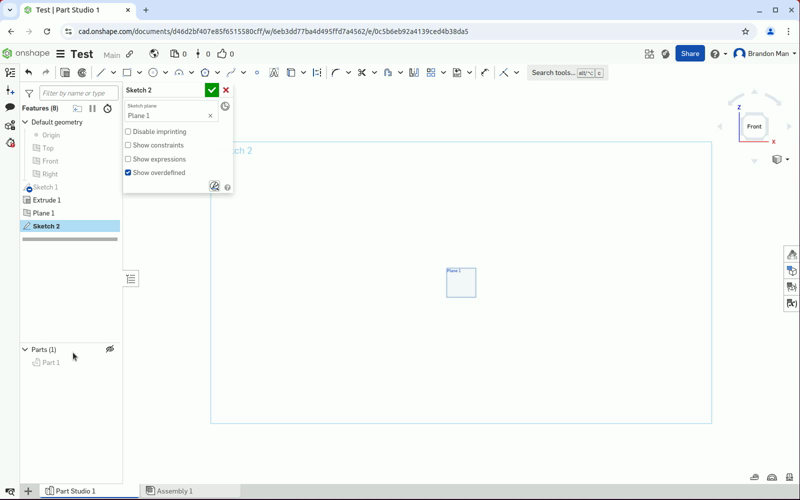
key(l)
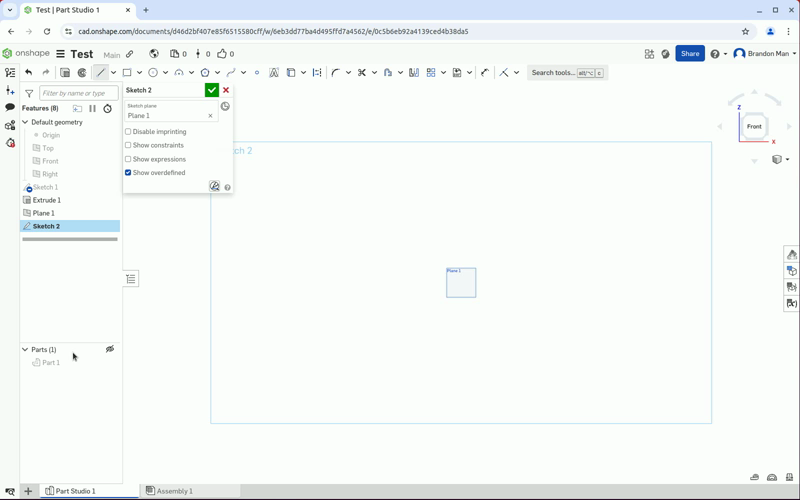
key_down(shift)
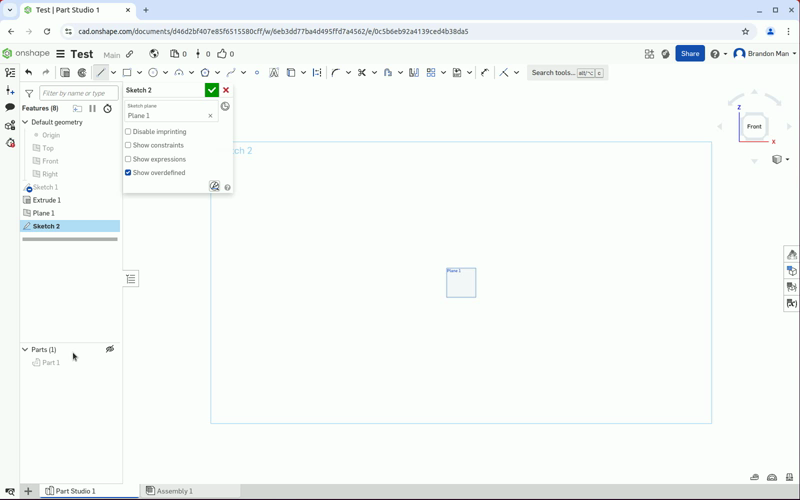
mouse_move(405, 312)
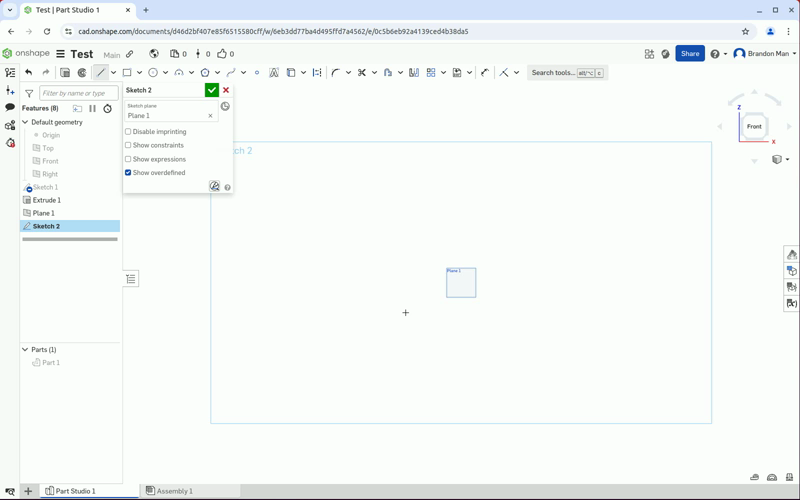
click(405, 312)
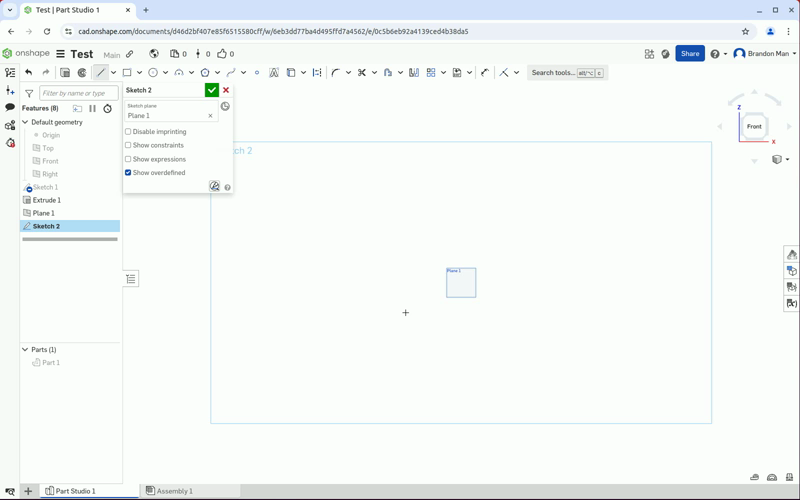
key_up(shift)
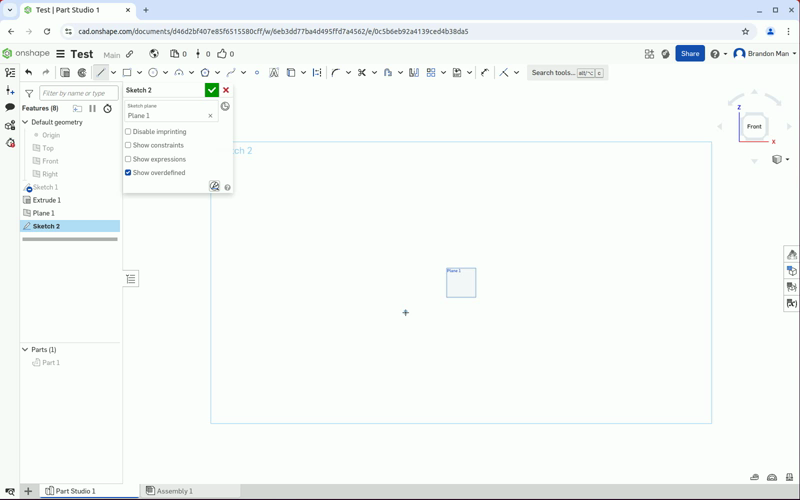
key_down(shift)
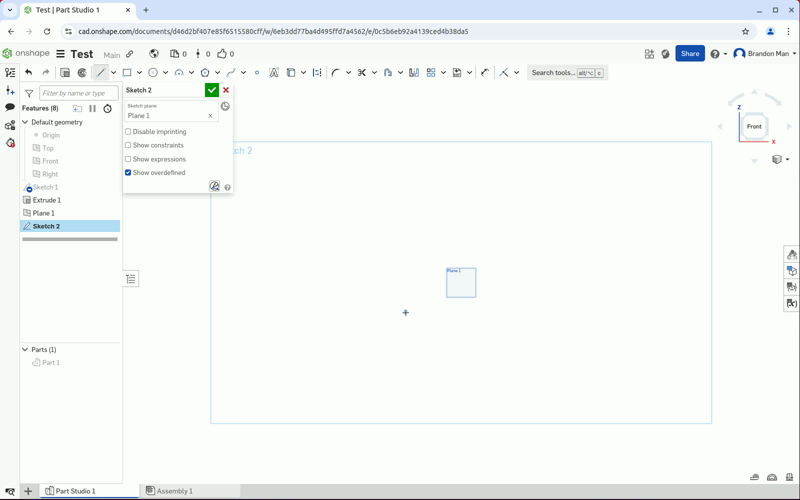
mouse_move(435, 312)
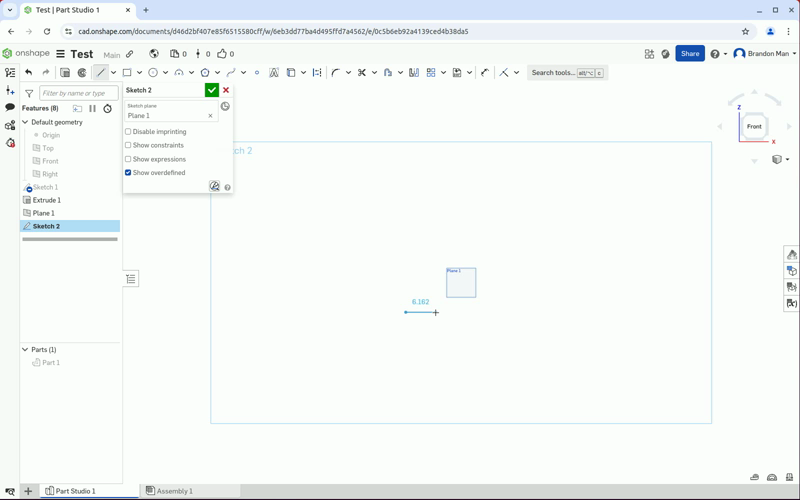
mouse_move(439, 312)
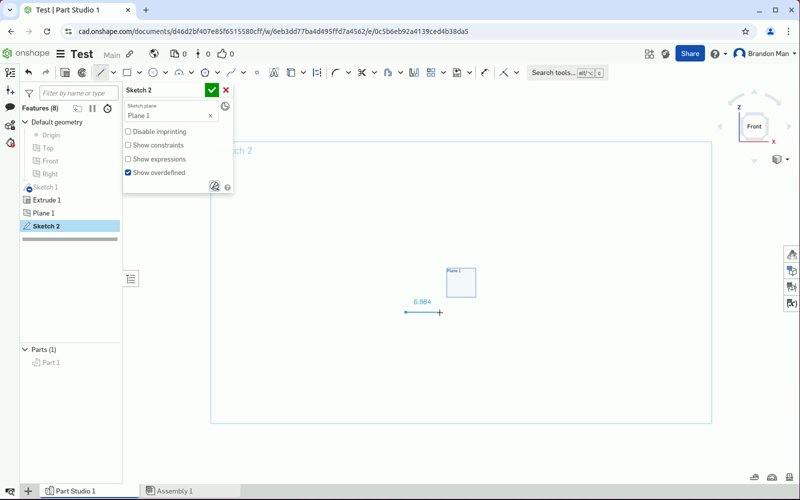
click(439, 312)
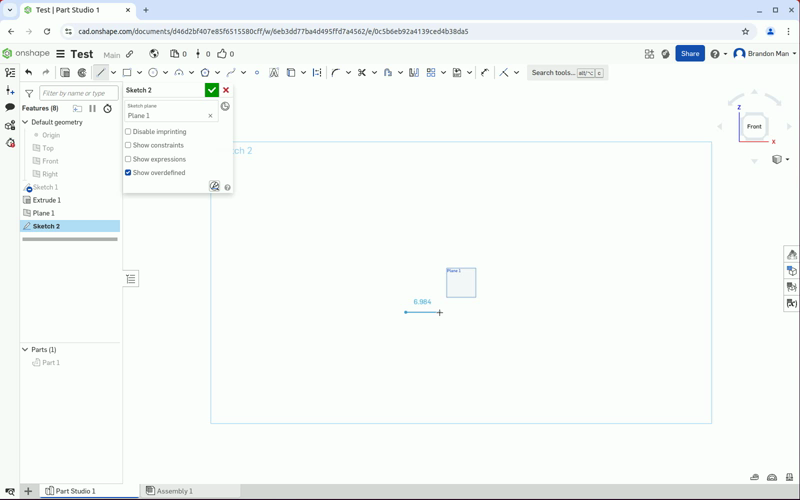
key_up(shift)
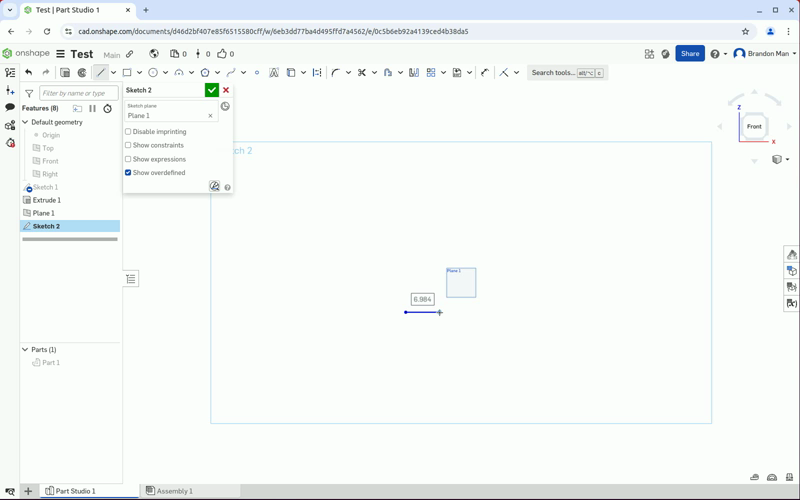
key_down(shift)
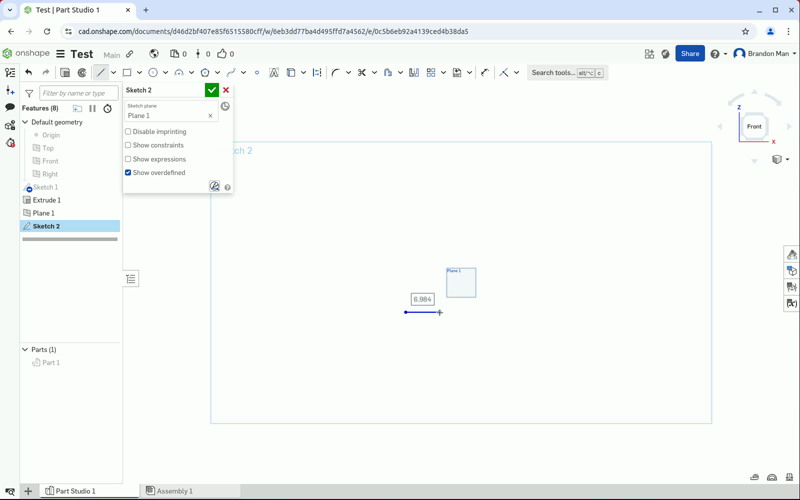
mouse_move(469, 312)
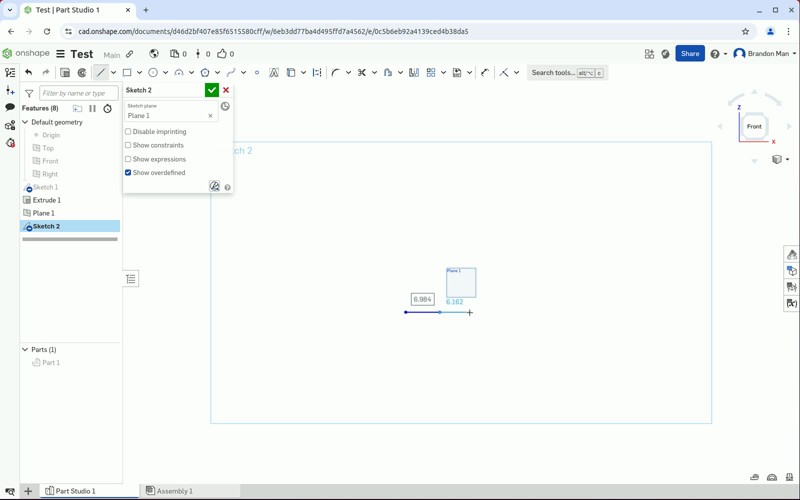
mouse_move(439, 255)
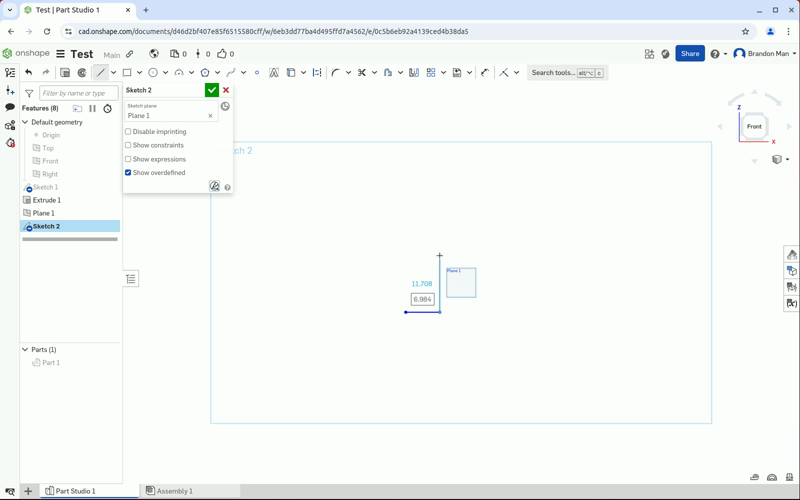
click(439, 255)
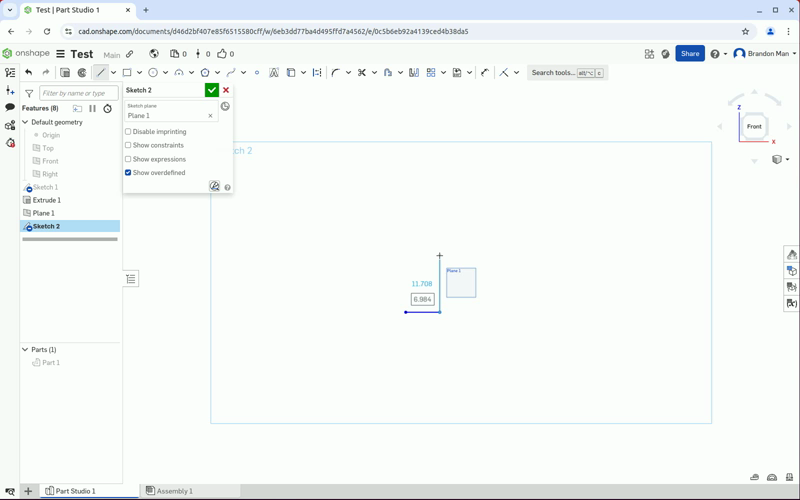
key_up(shift)
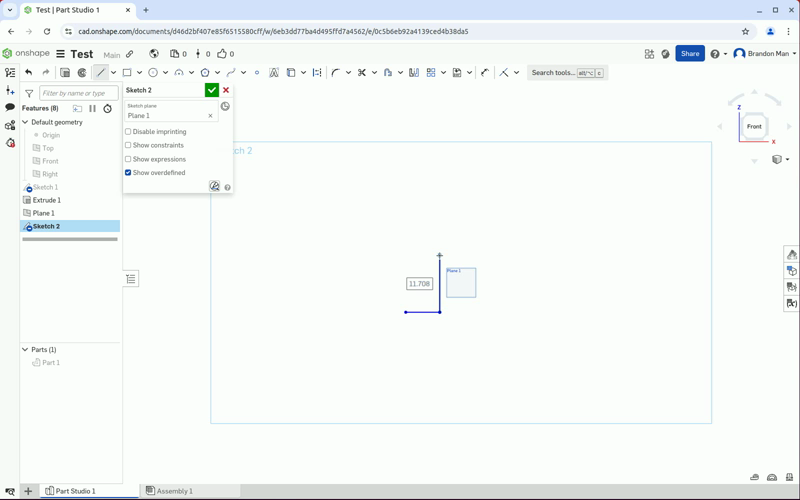
key_down(shift)
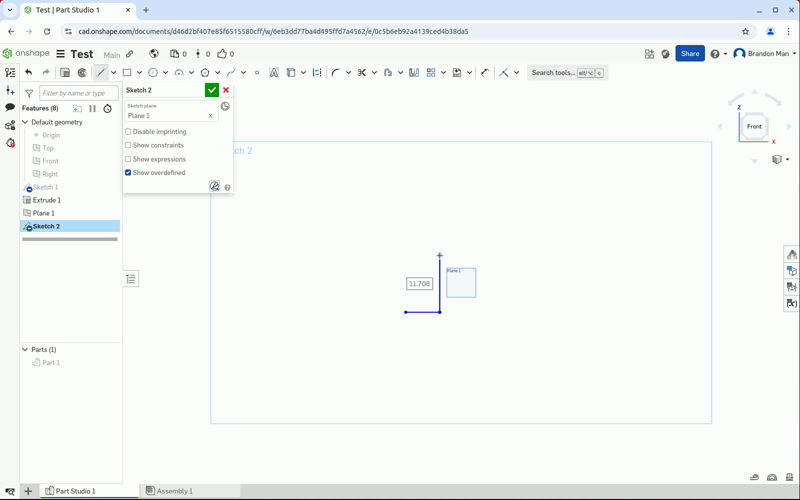
mouse_move(469, 255)
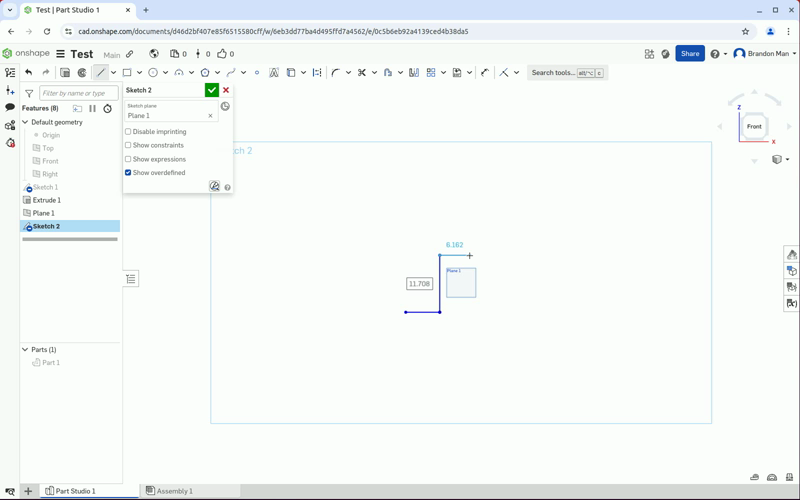
mouse_move(405, 289)
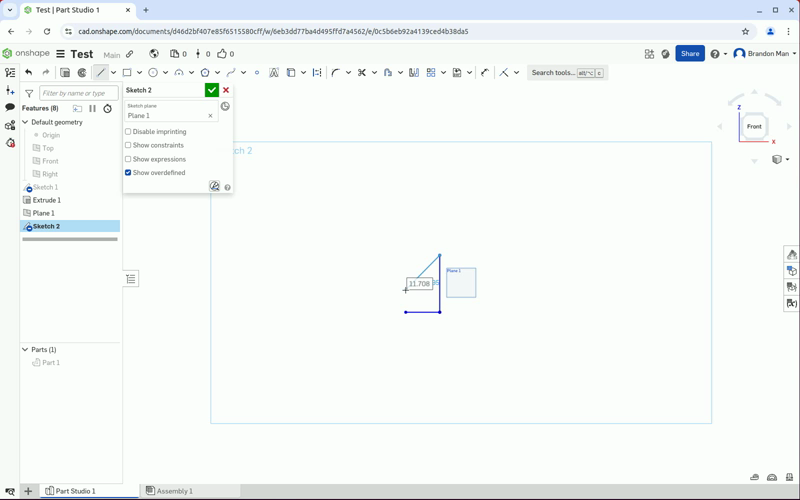
click(405, 289)
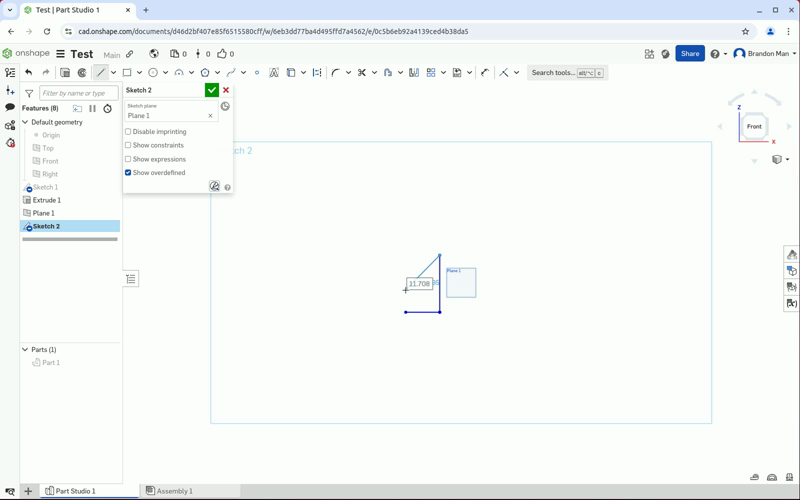
key_up(shift)
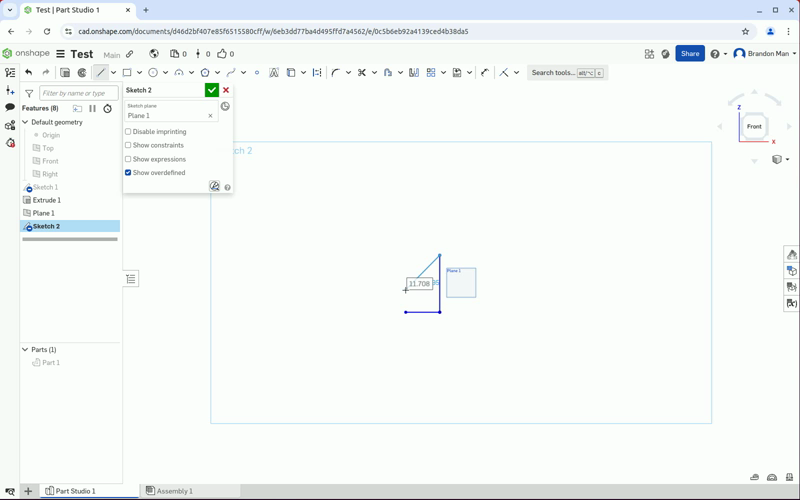
mouse_move(435, 289)
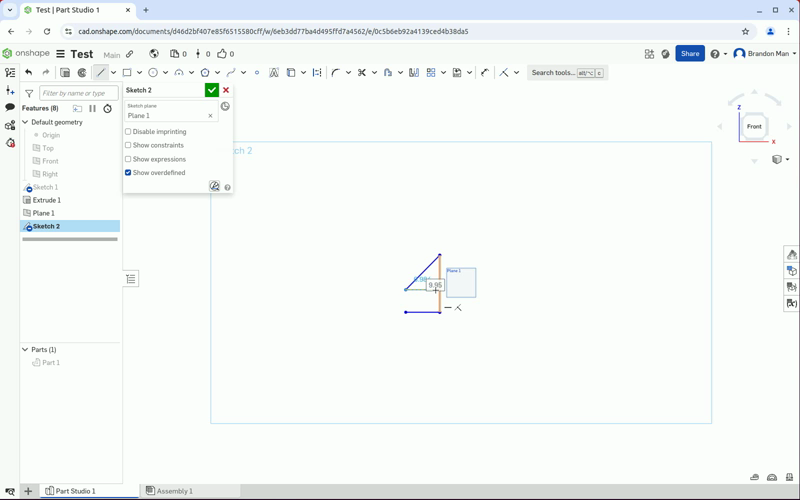
key_down(shift)
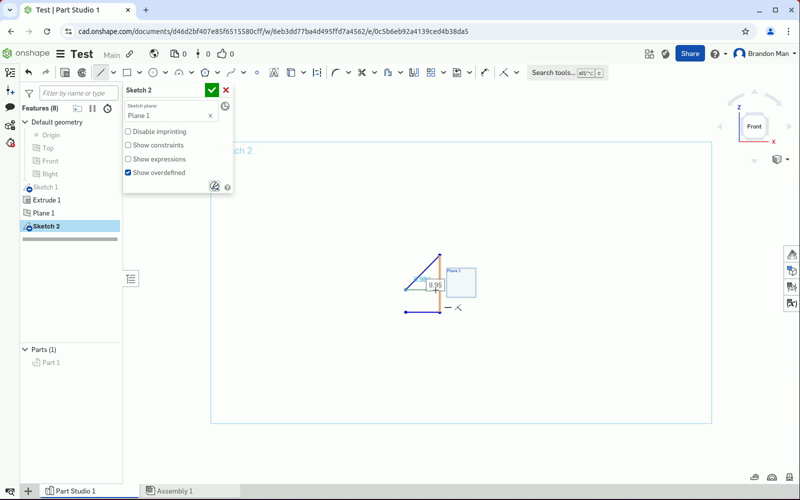
mouse_move(405, 312)
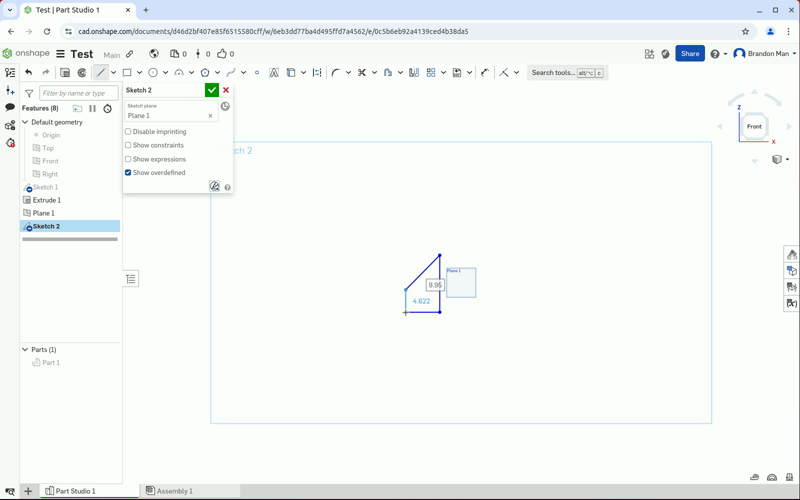
key_up(shift)
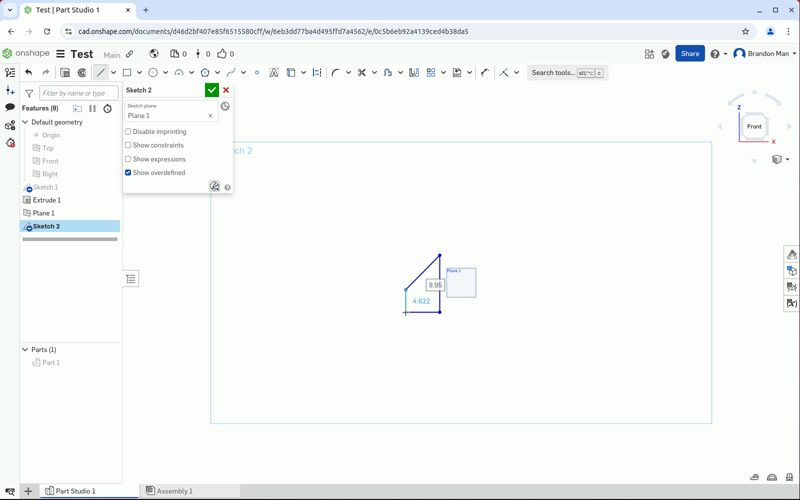
click(405, 312)
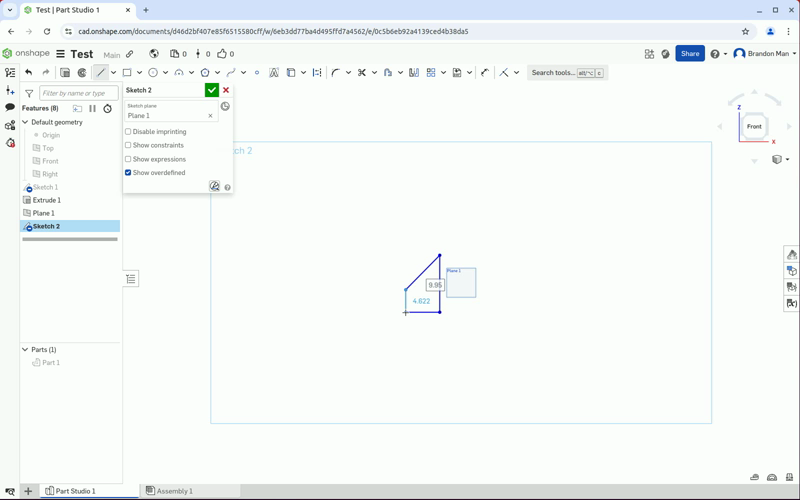
key(esc)
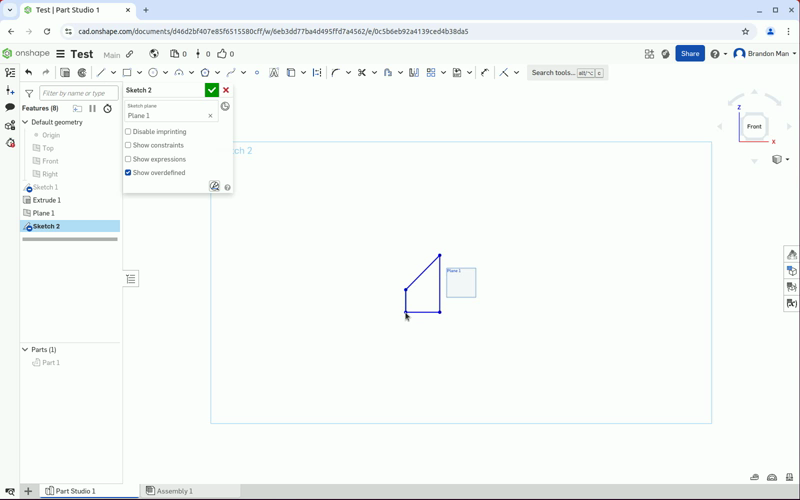
mouse_move(415, 285)
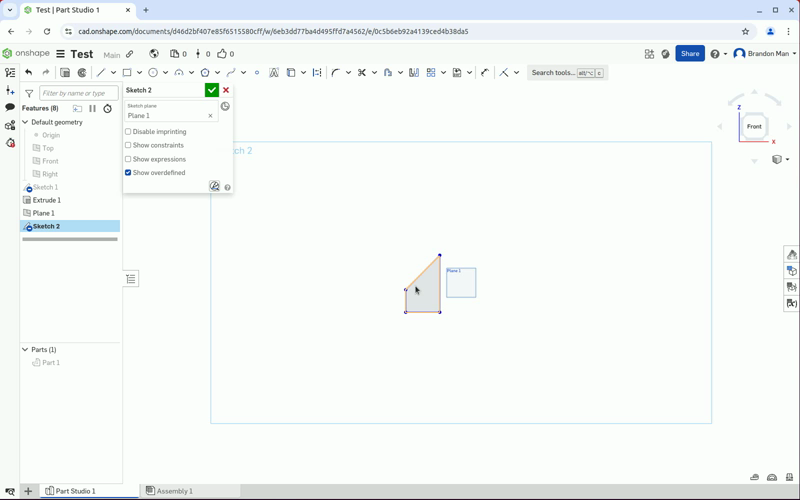
scroll(6)
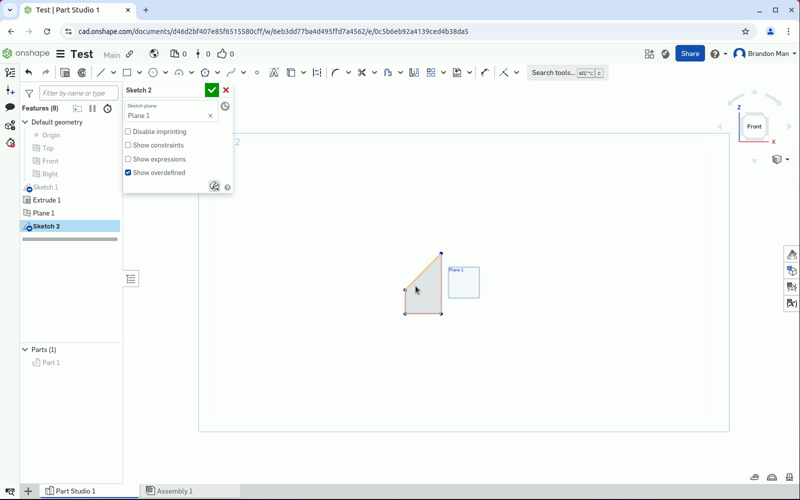
scroll(6)
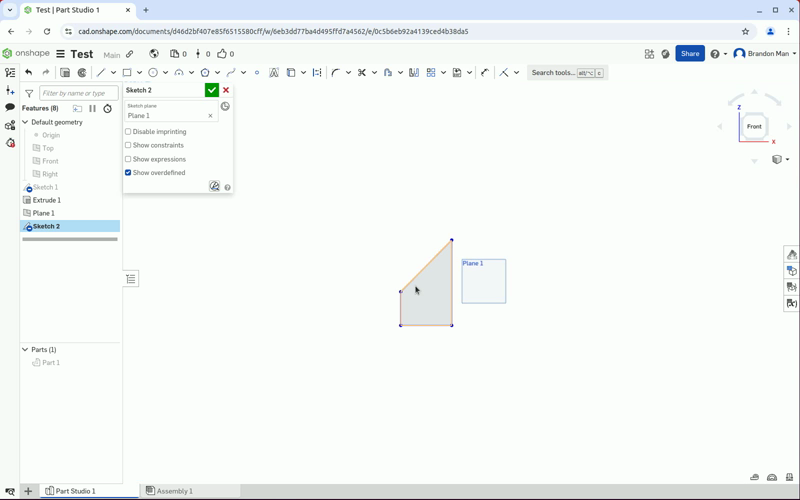
scroll(6)
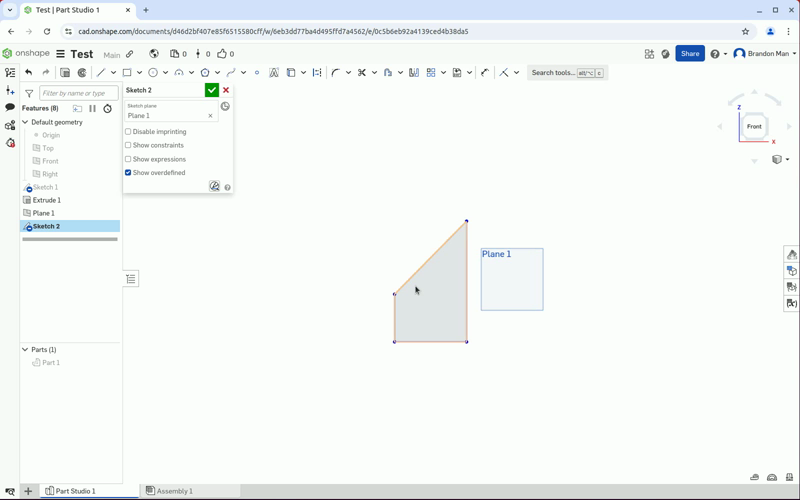
scroll(6)
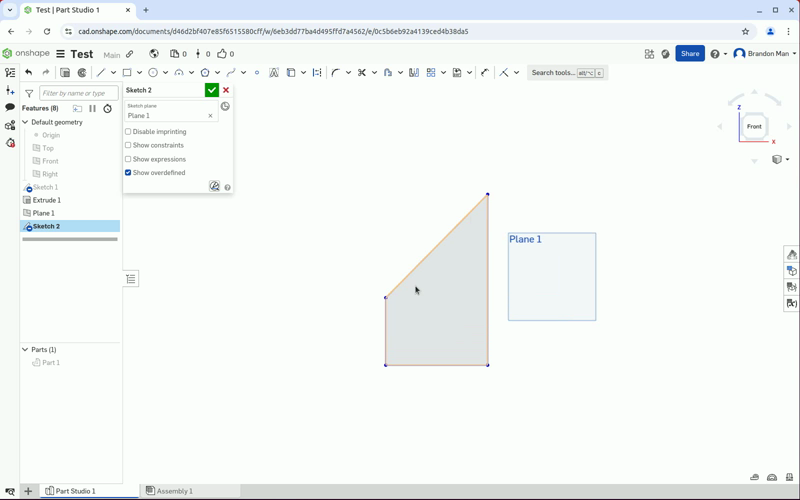
scroll(6)
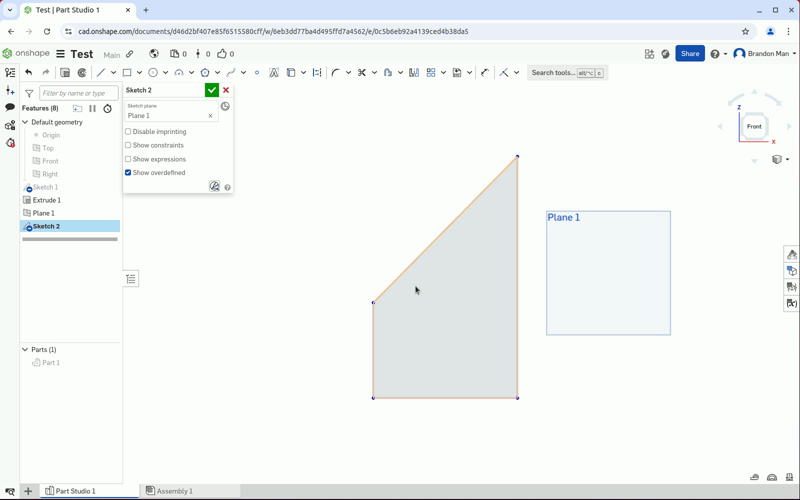
scroll(6)
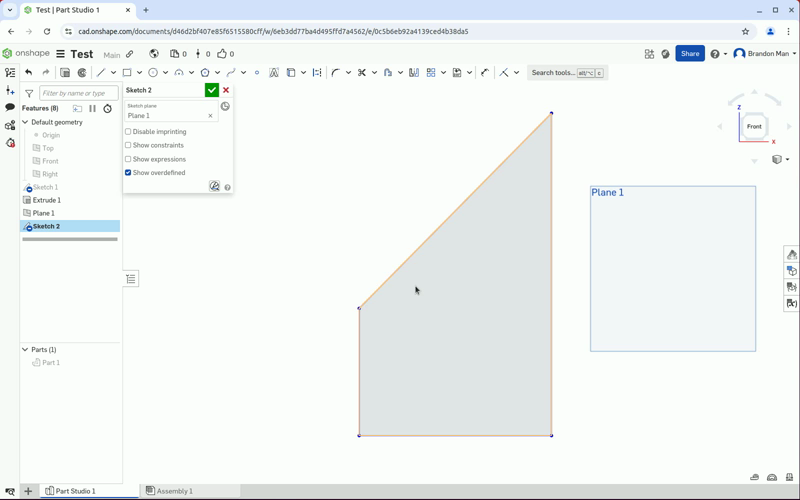
scroll(6)
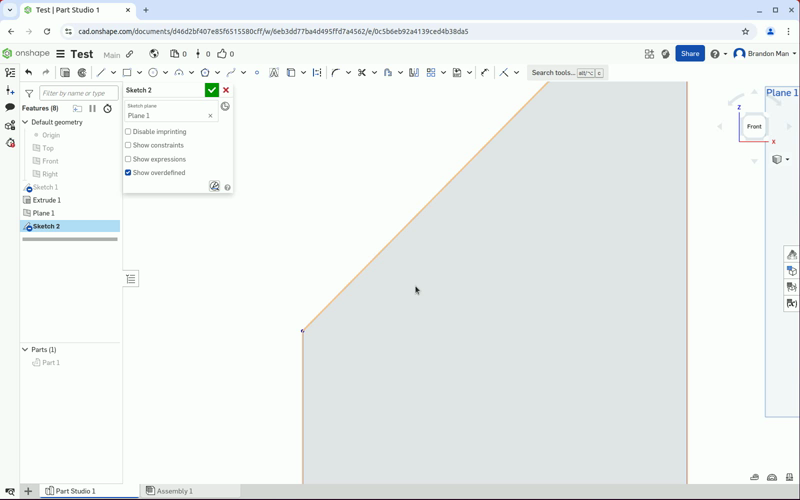
click(415, 285)
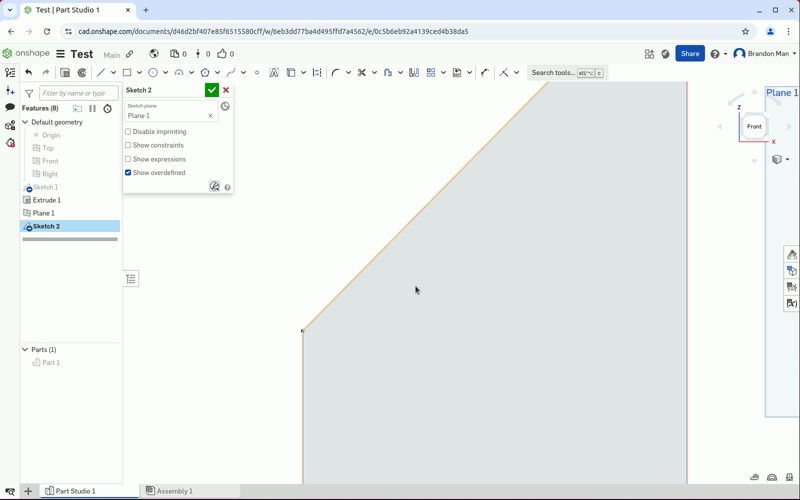
scroll(-6)
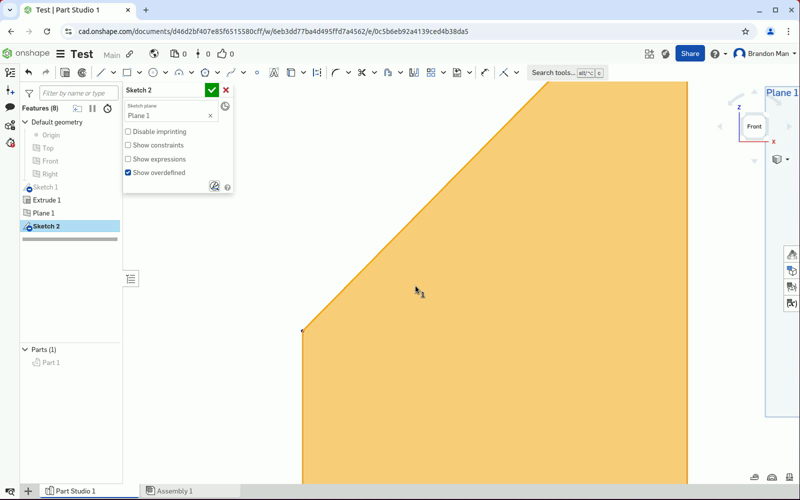
scroll(-6)
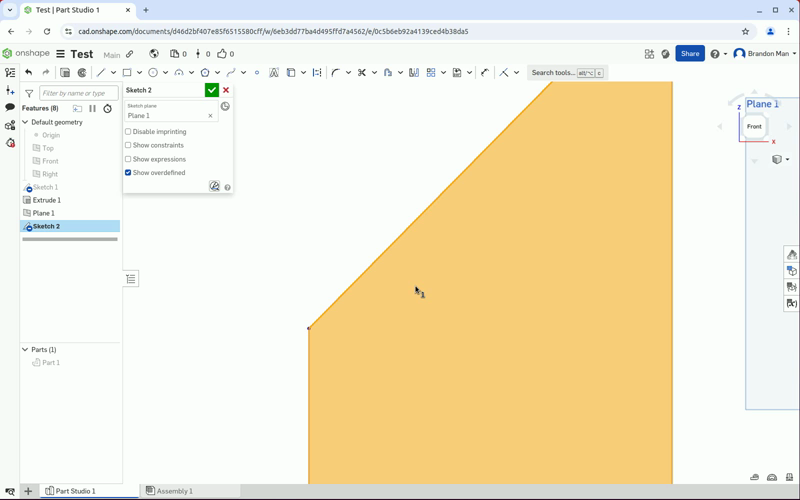
scroll(-6)
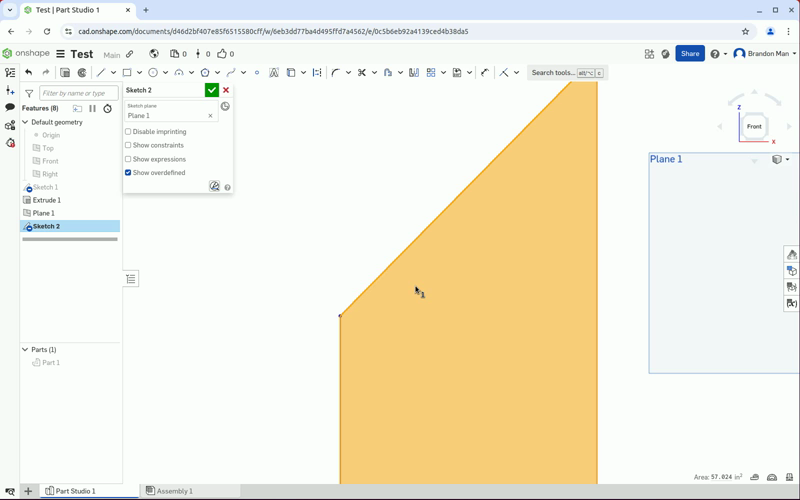
scroll(-6)
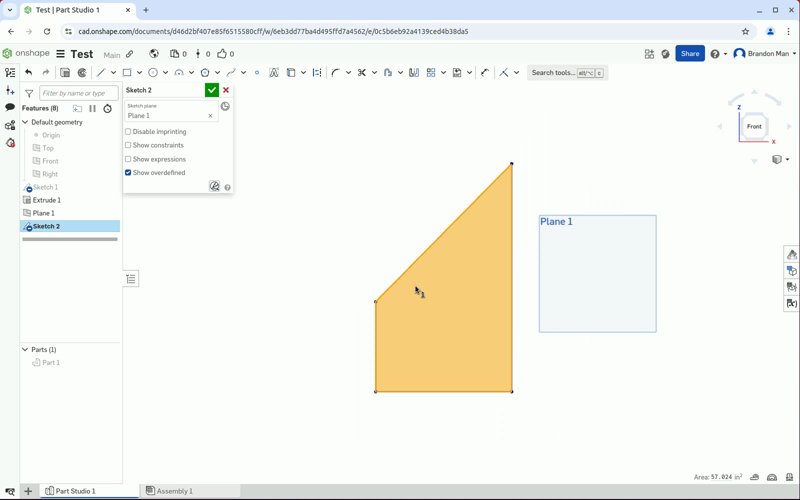
scroll(-6)
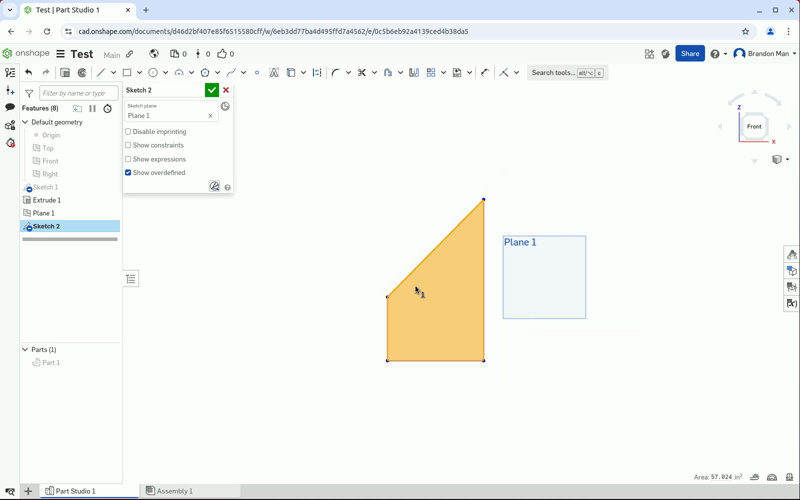
scroll(-6)
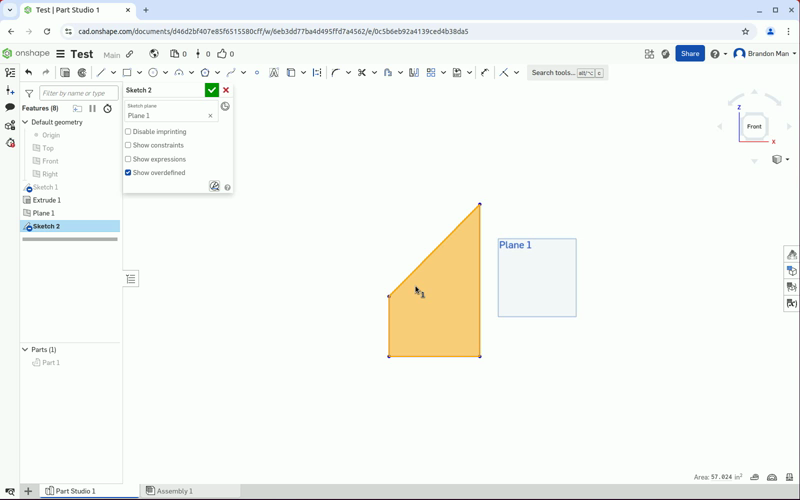
scroll(-6)
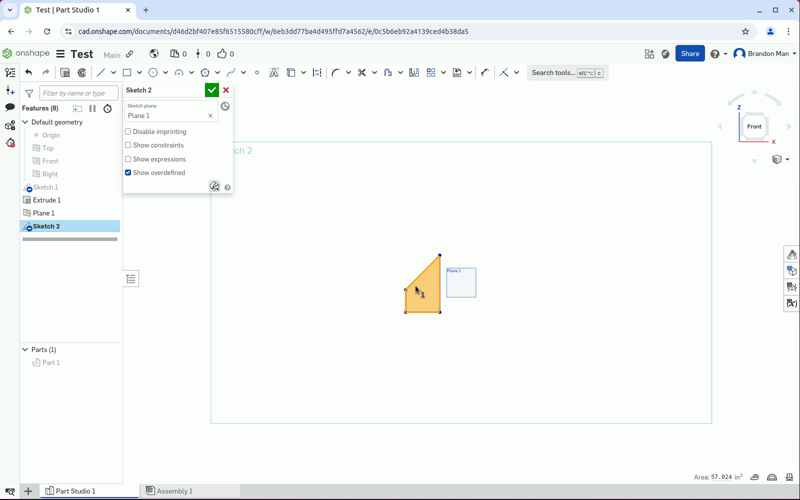
mouse_move(73, 352)
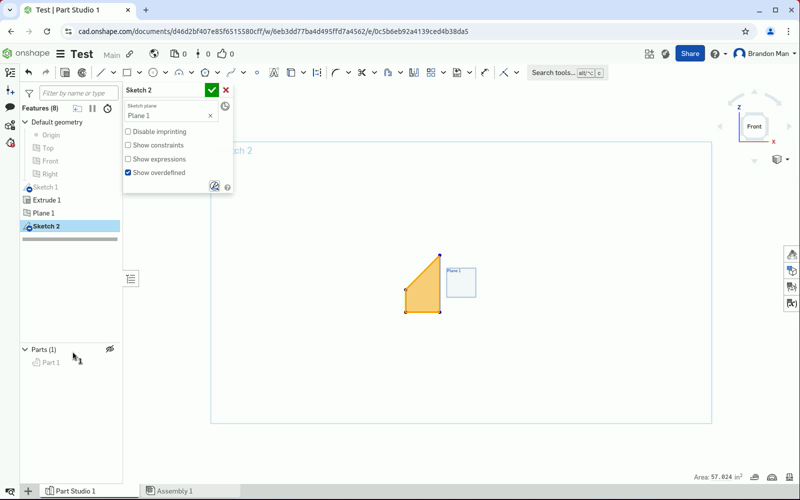
key(shift+y)
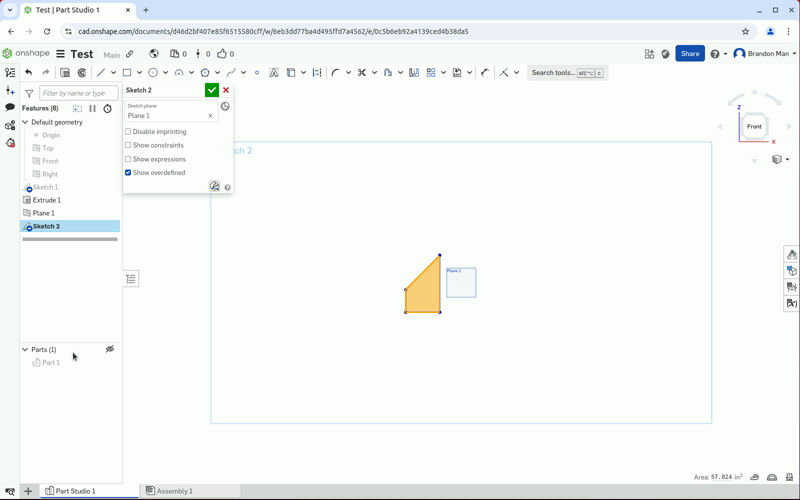
key(shift+e)
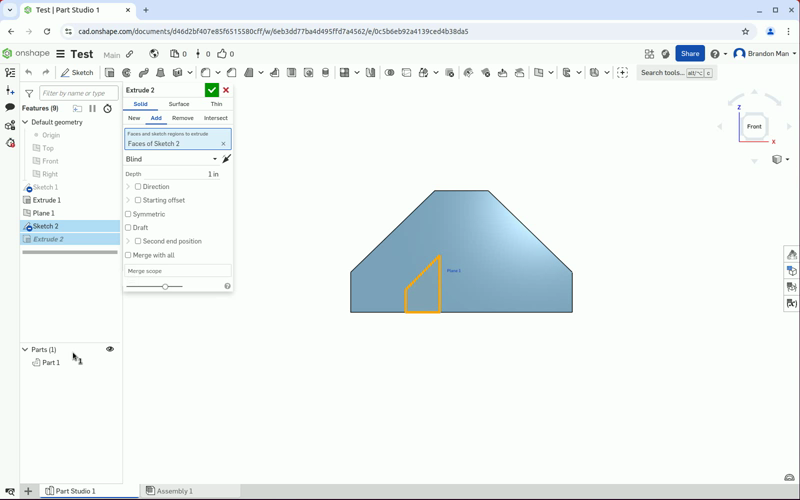
mouse_move(143, 106)
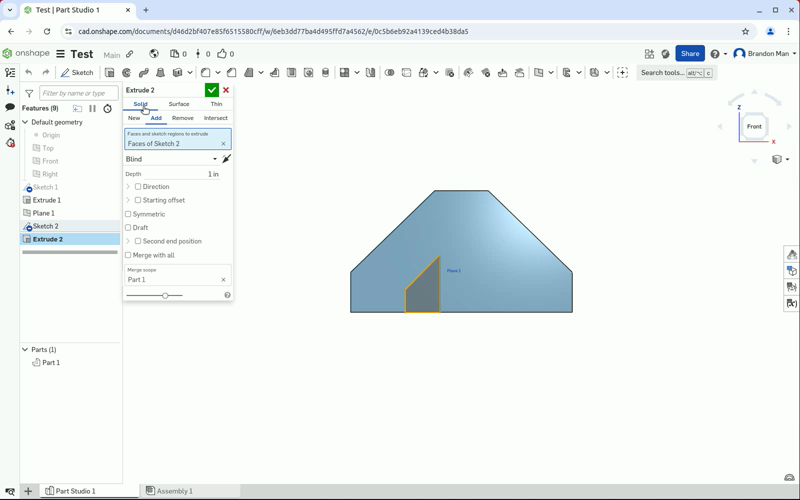
click(143, 106)
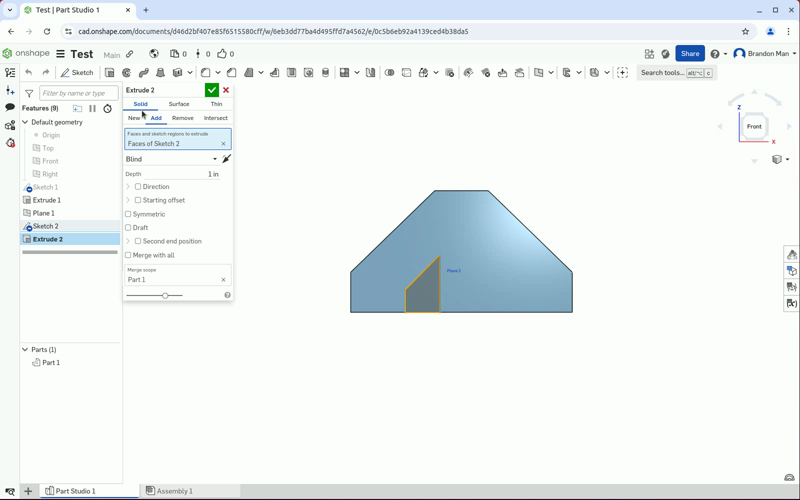
mouse_move(137, 120)
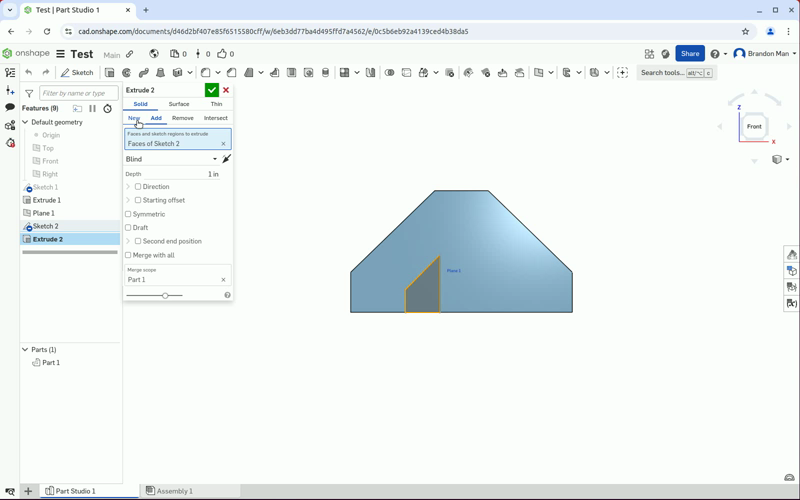
click(137, 120)
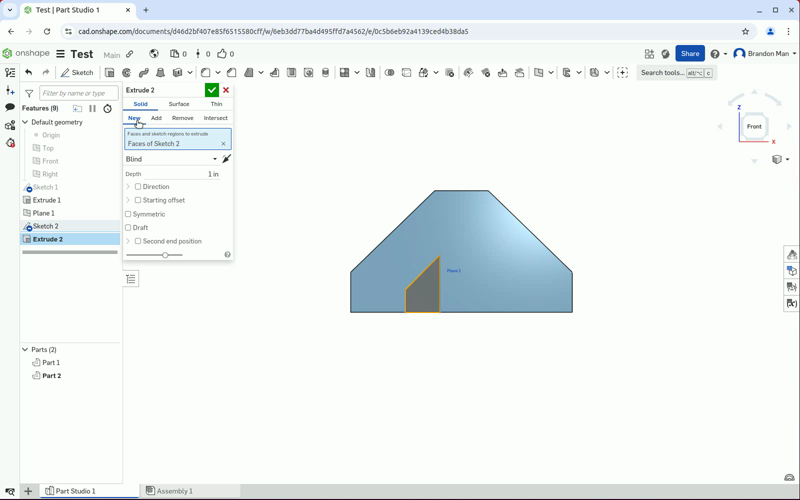
key(tab, 4)
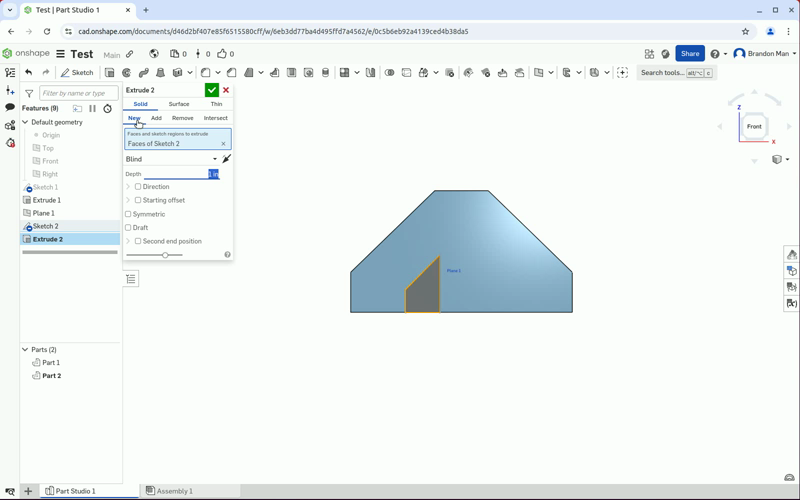
text(11.554)
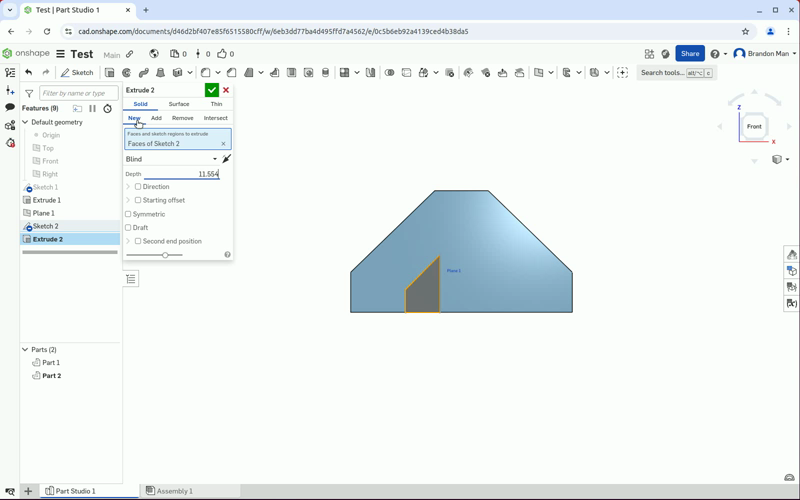
key(enter)
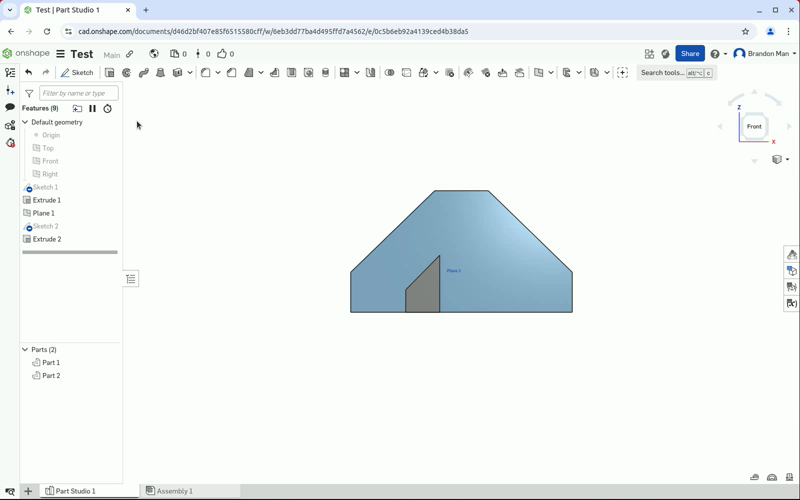
key(shift+h)
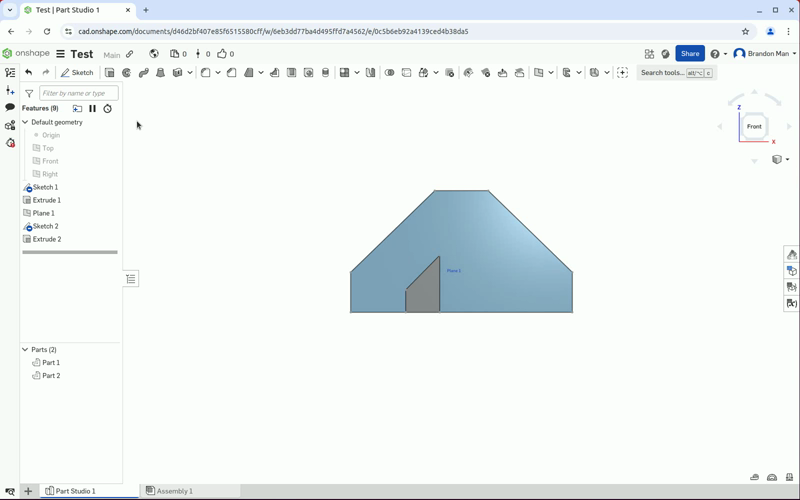
key(shift+h)
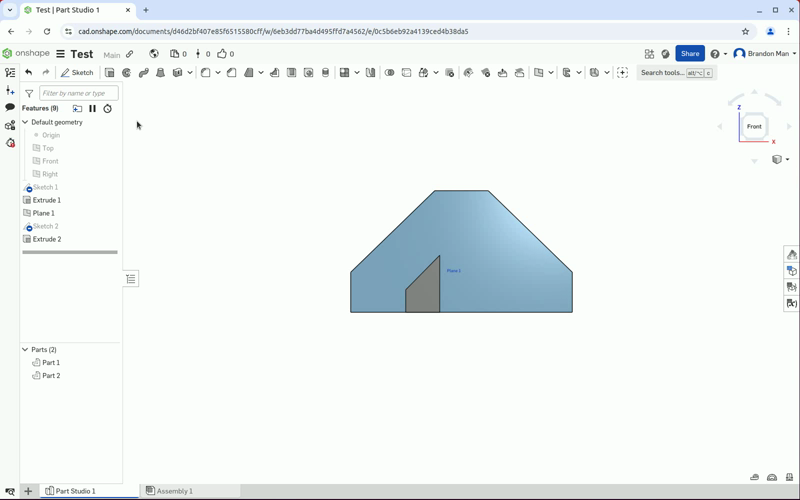
mouse_move(73, 189)
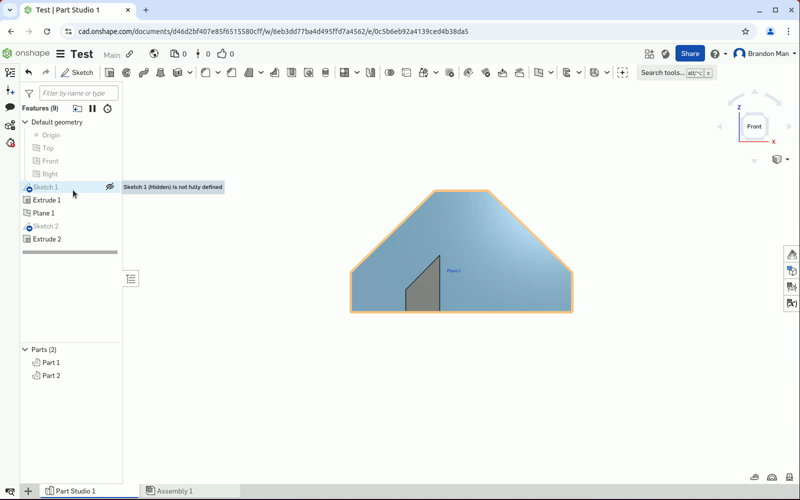
click(73, 189)
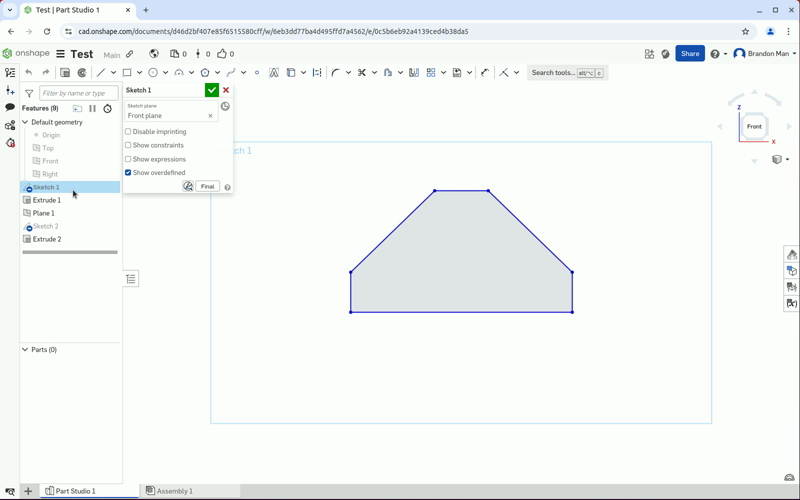
mouse_move(229, 92)
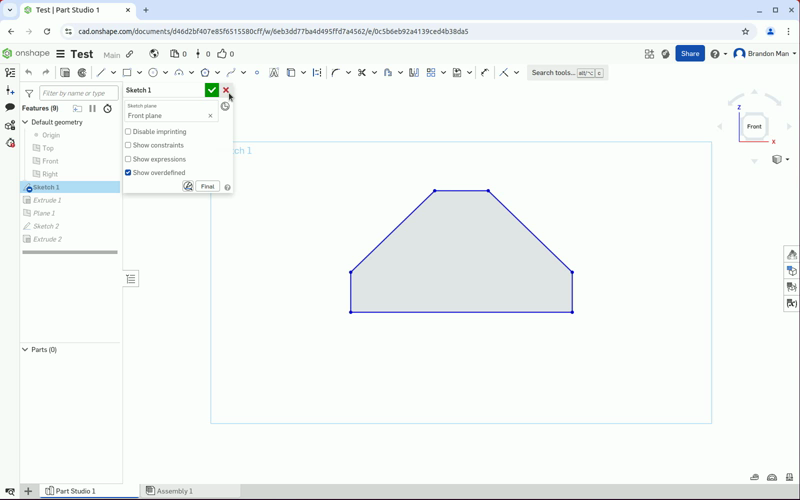
click(229, 92)
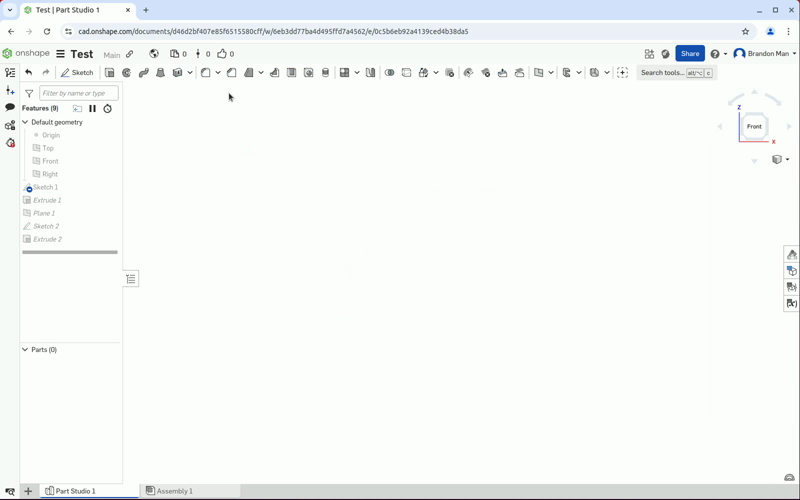
key(shift+s)
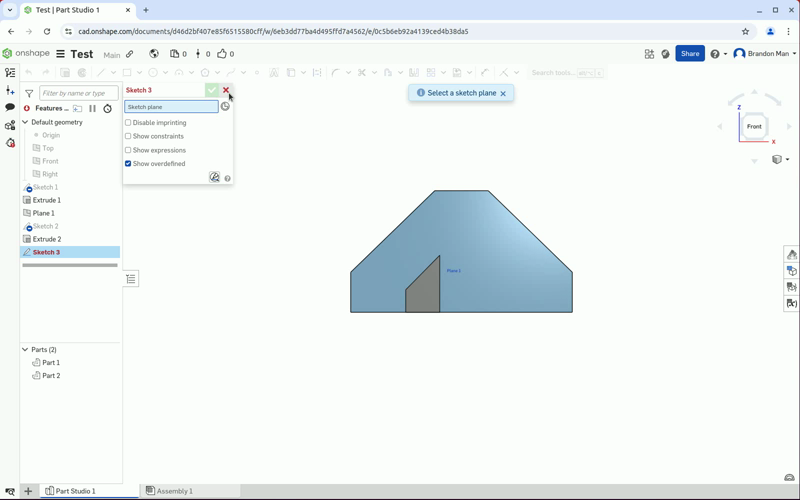
mouse_move(73, 215)
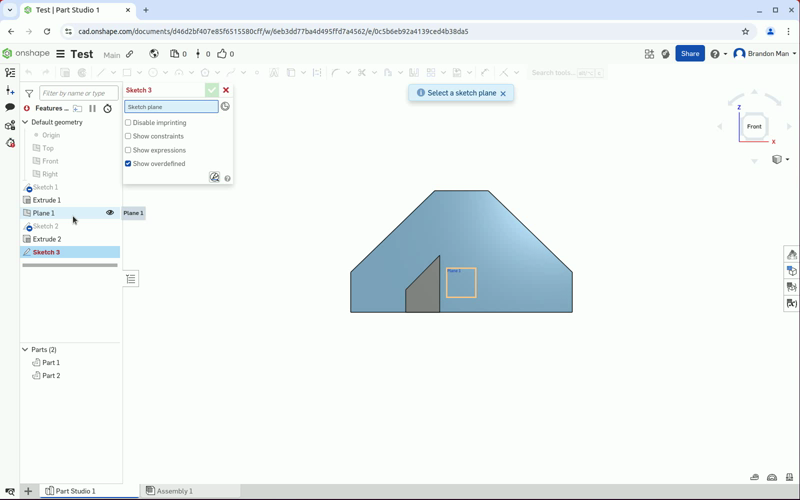
click(73, 215)
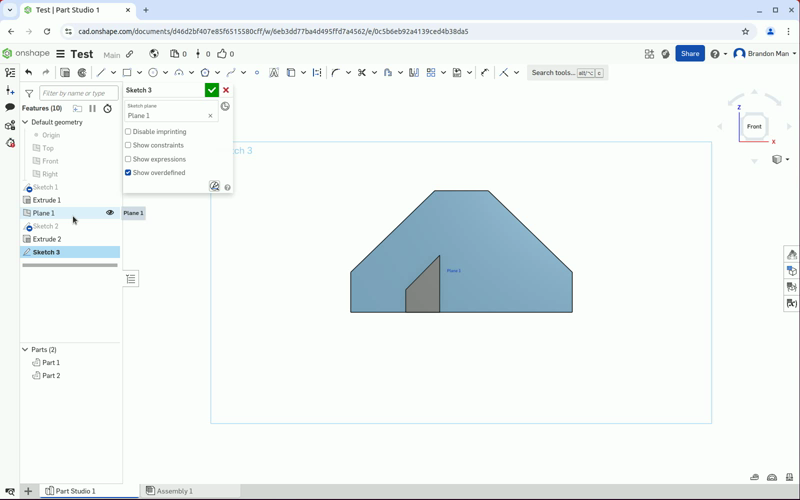
mouse_move(73, 352)
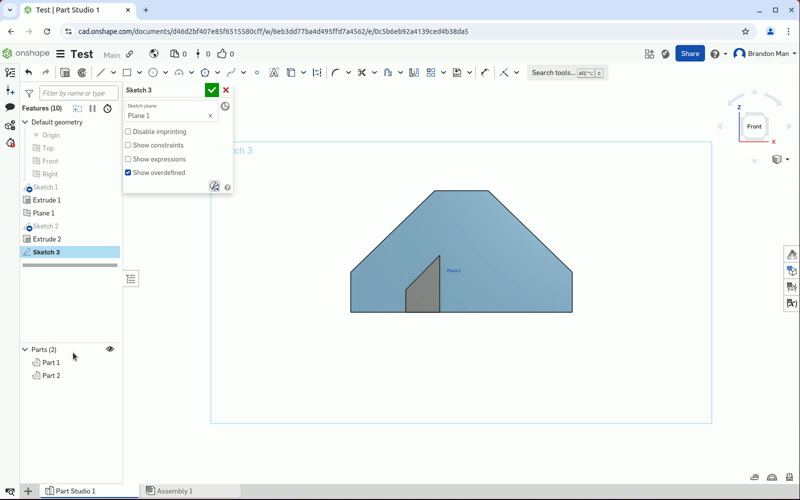
key(y)
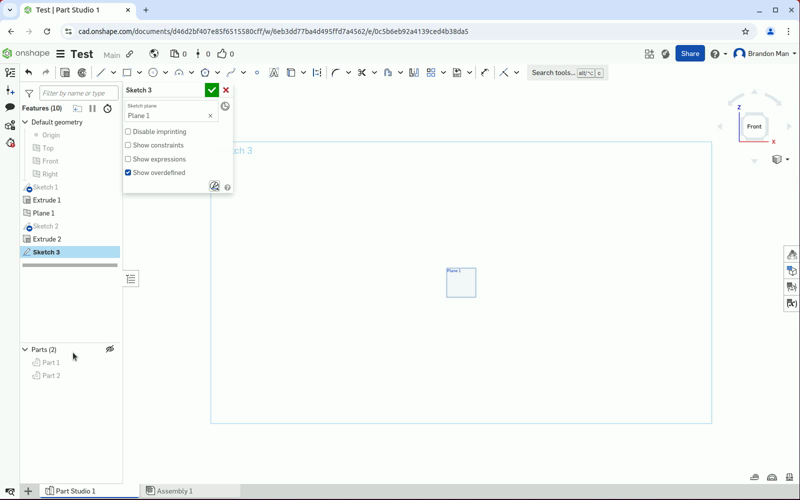
key(l)
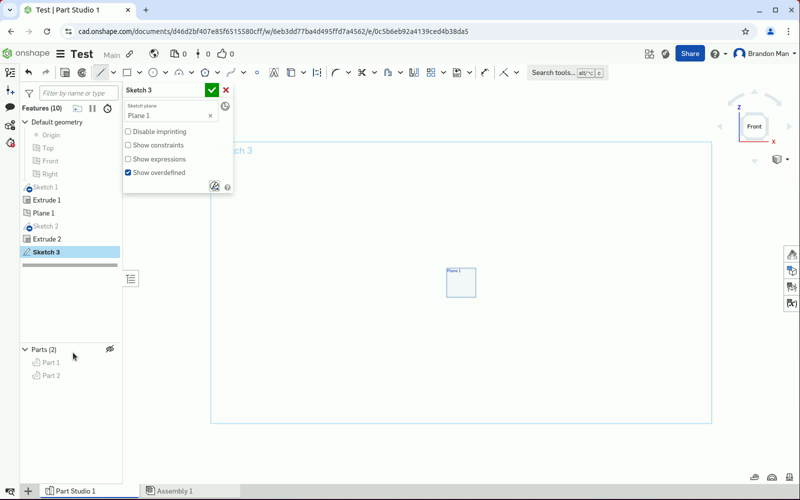
key_down(shift)
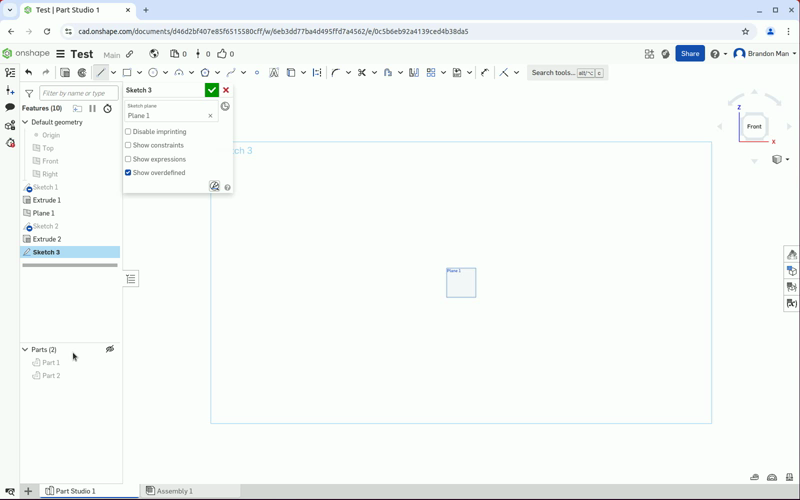
mouse_move(484, 312)
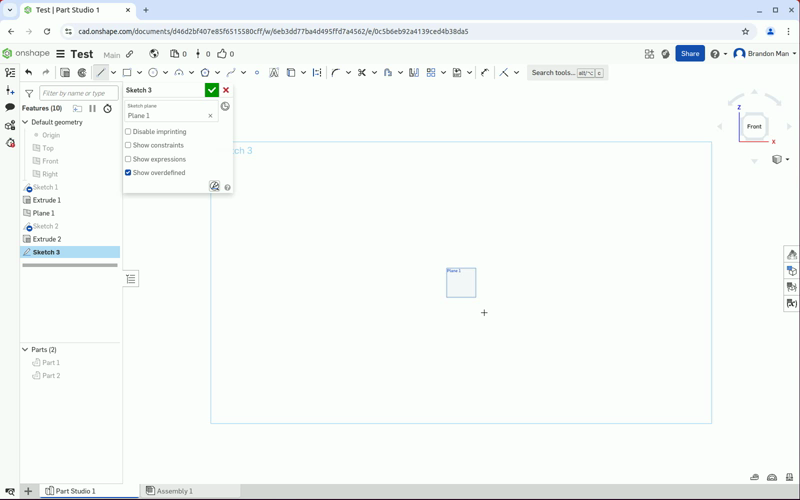
click(484, 312)
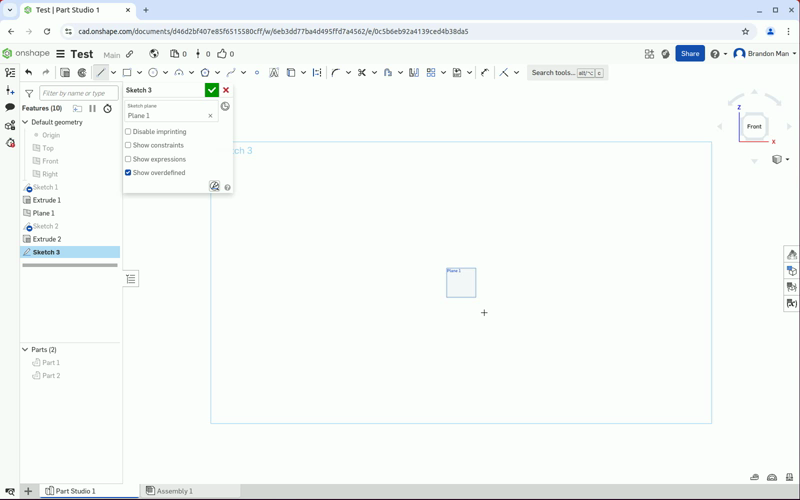
key_up(shift)
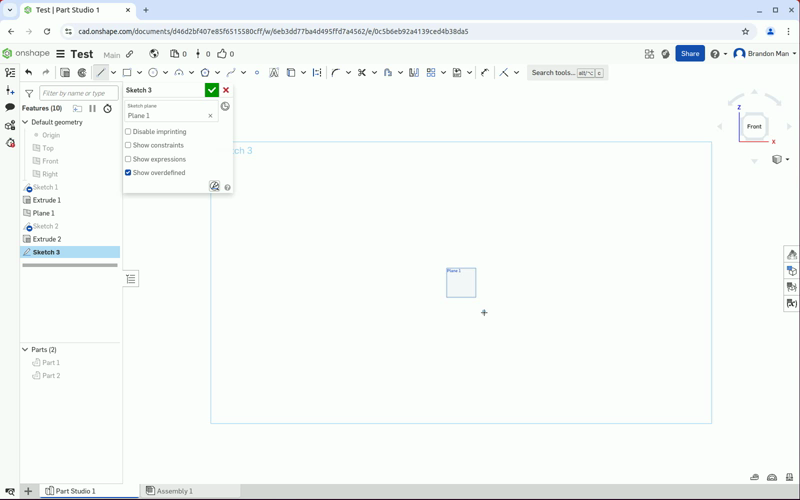
key_down(shift)
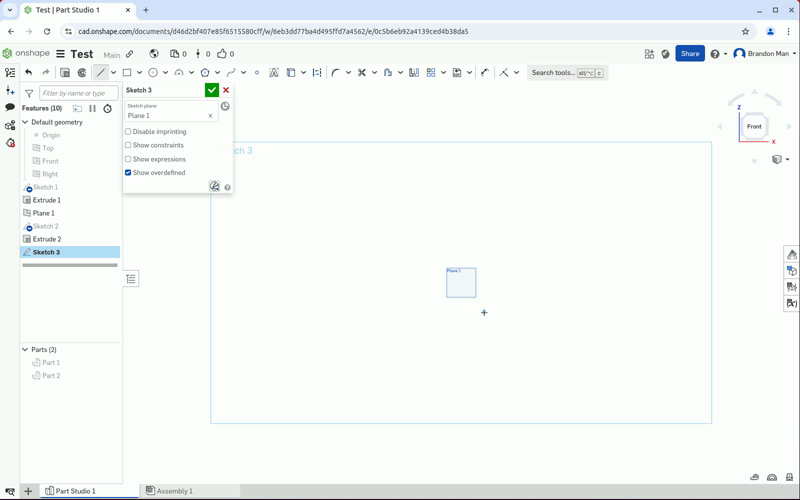
mouse_move(514, 312)
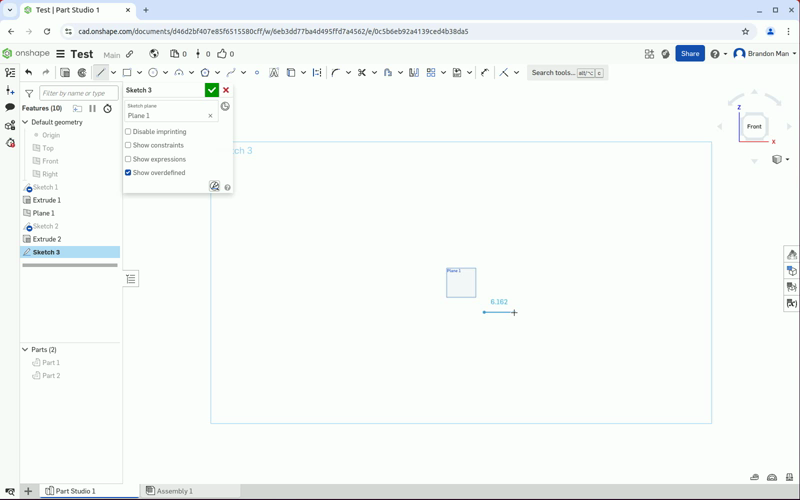
mouse_move(518, 312)
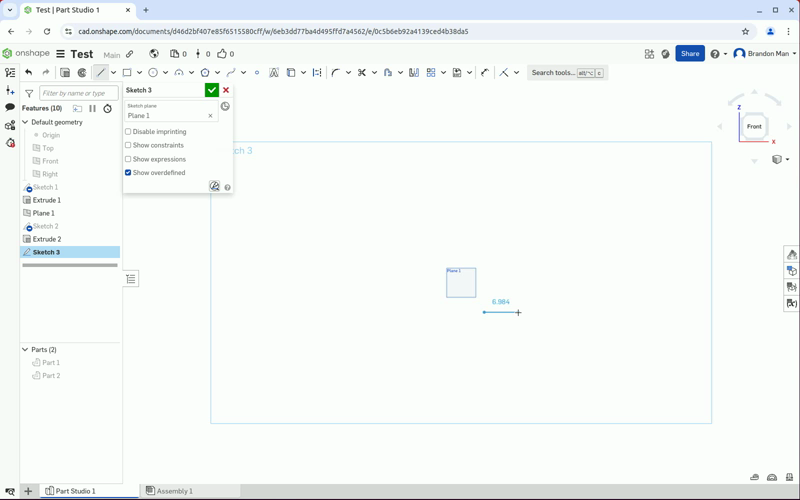
click(518, 312)
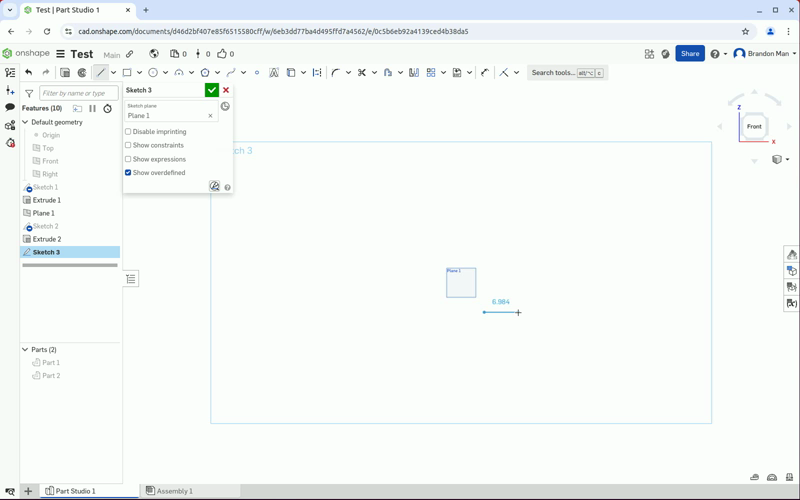
key_up(shift)
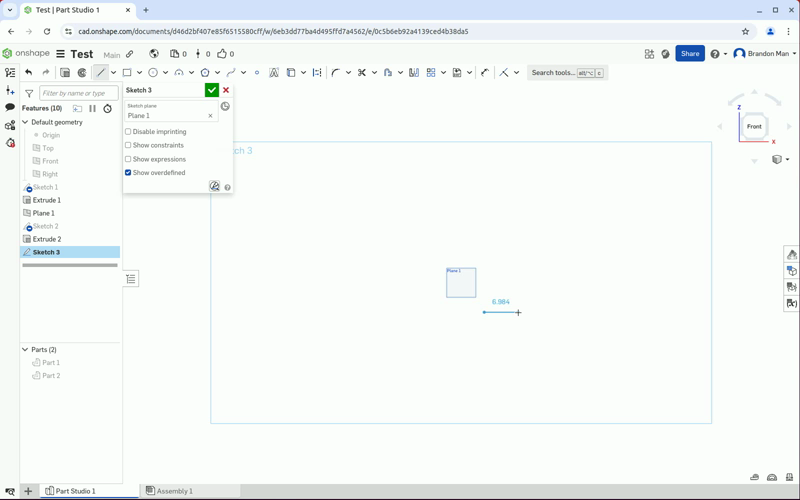
key_down(shift)
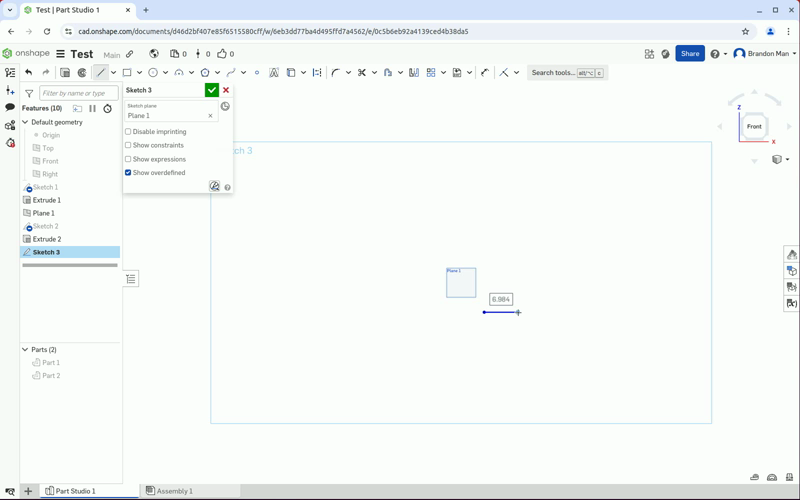
mouse_move(548, 312)
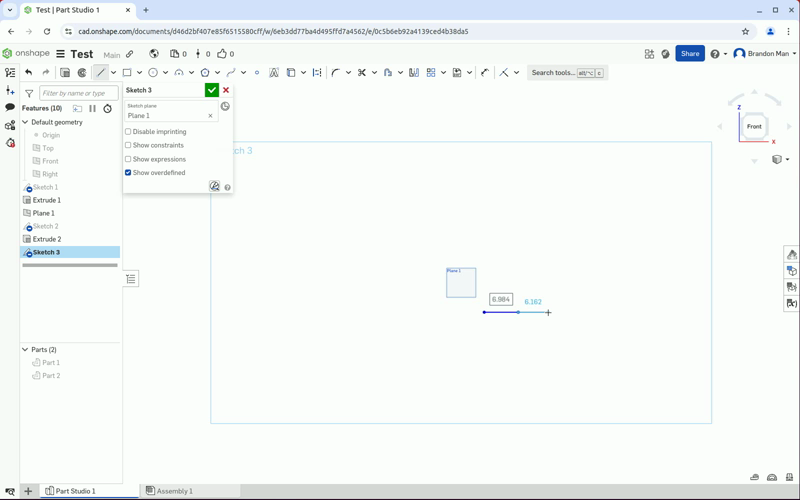
mouse_move(518, 289)
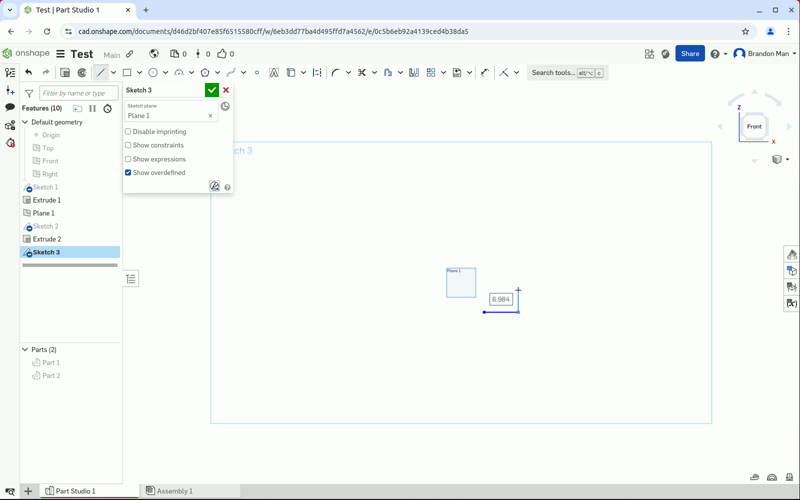
click(518, 289)
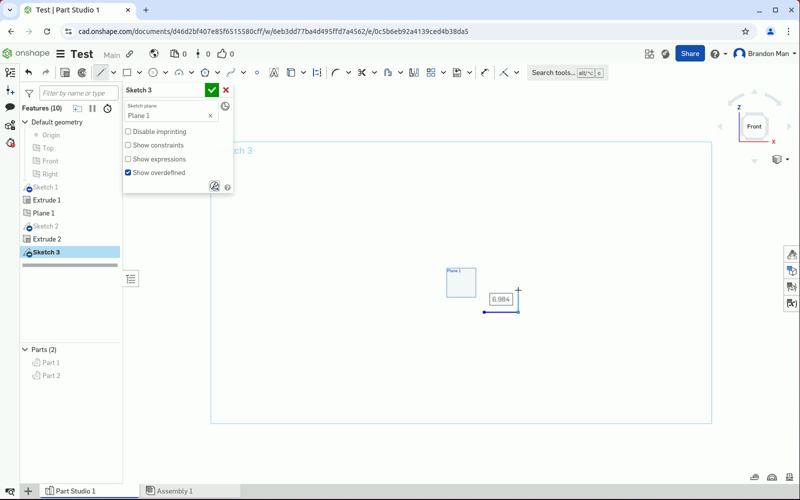
key_up(shift)
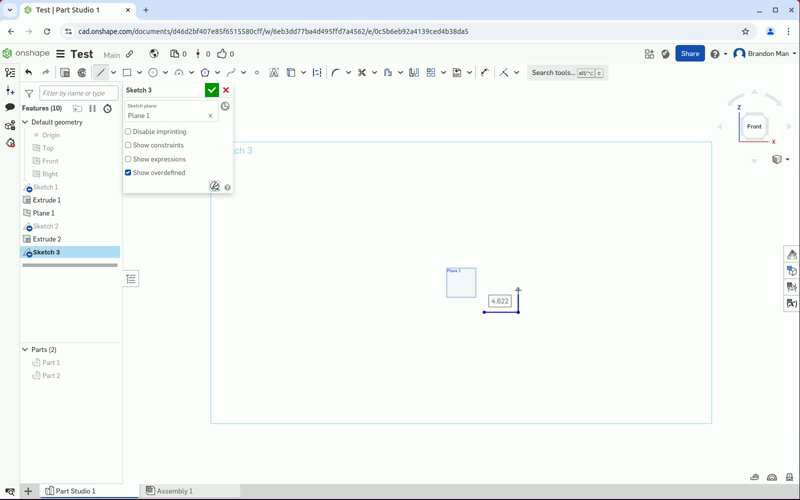
key_down(shift)
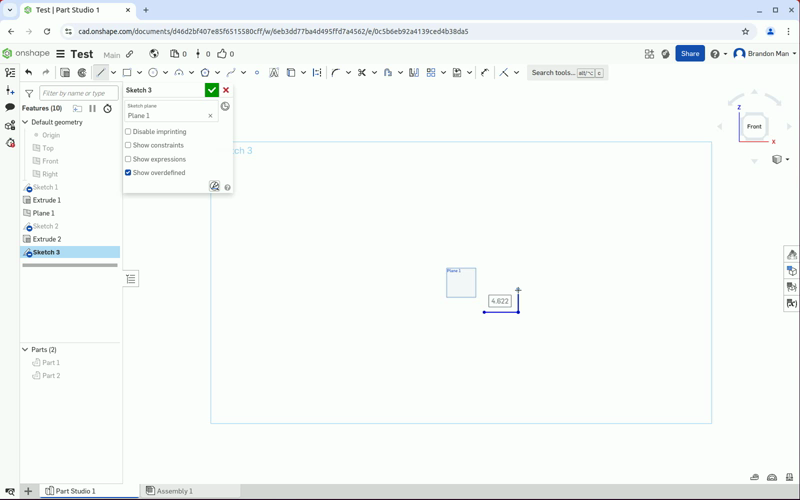
mouse_move(548, 289)
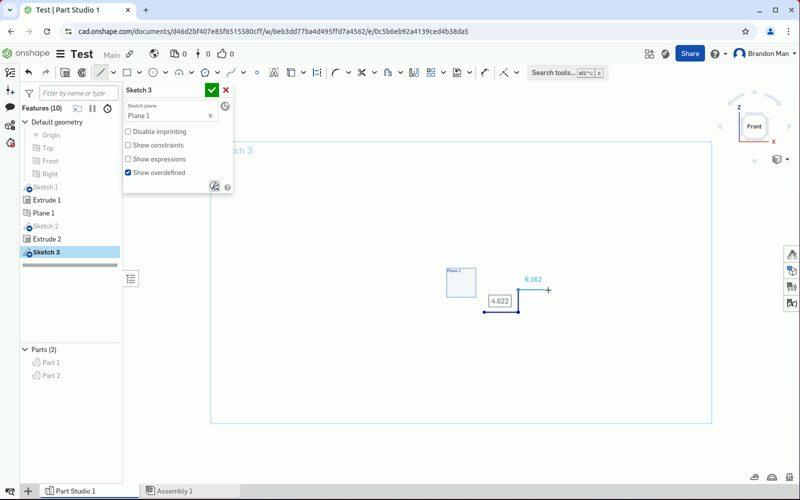
mouse_move(484, 255)
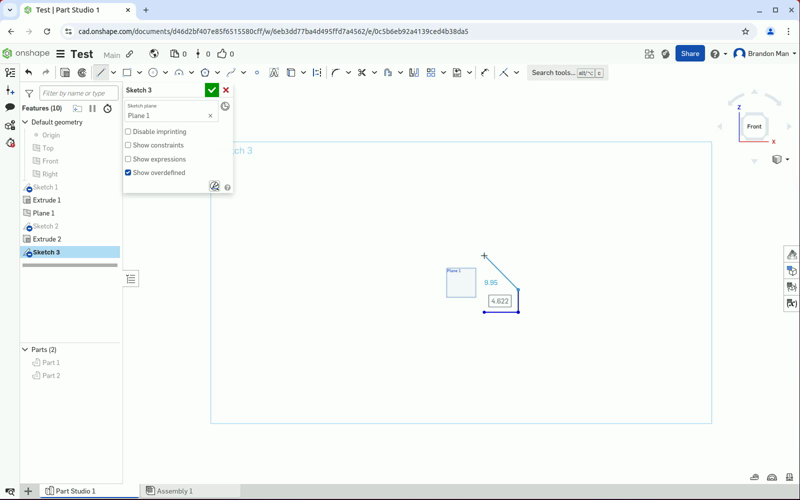
click(484, 255)
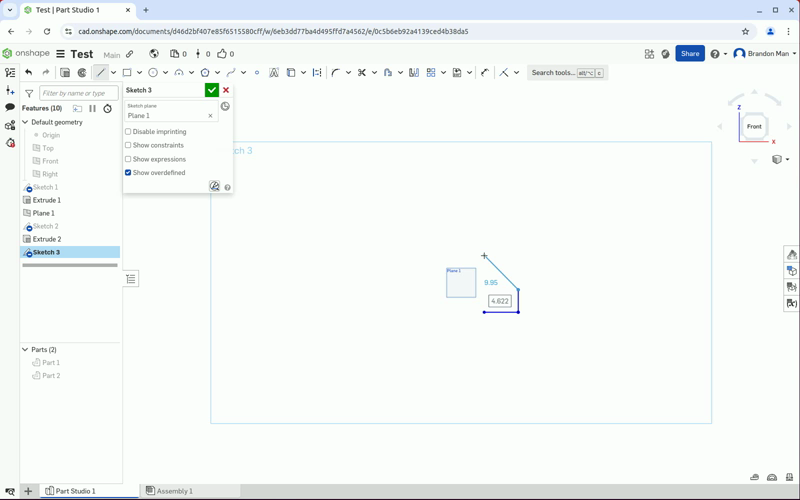
key_up(shift)
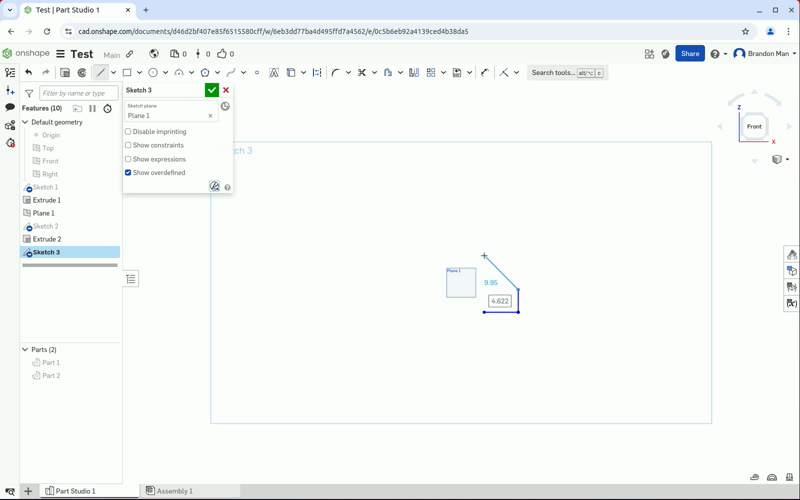
mouse_move(514, 255)
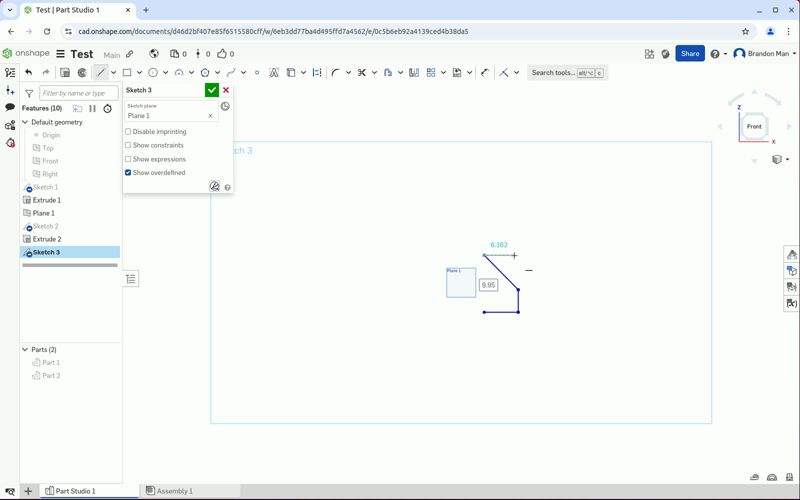
key_down(shift)
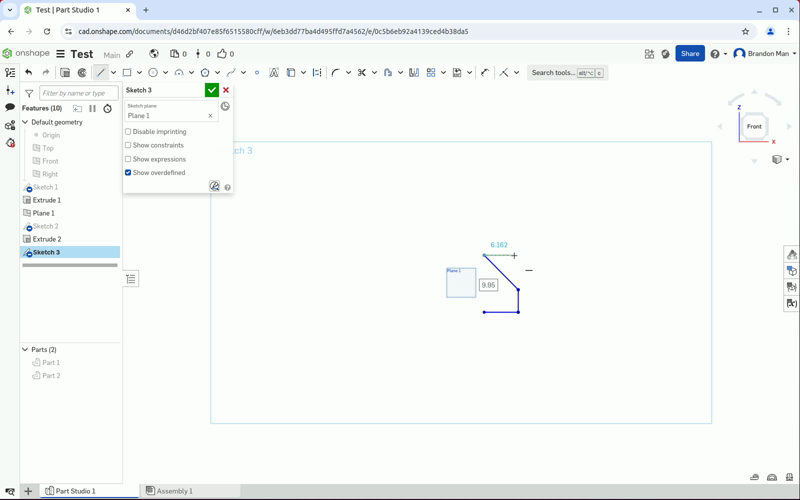
mouse_move(484, 312)
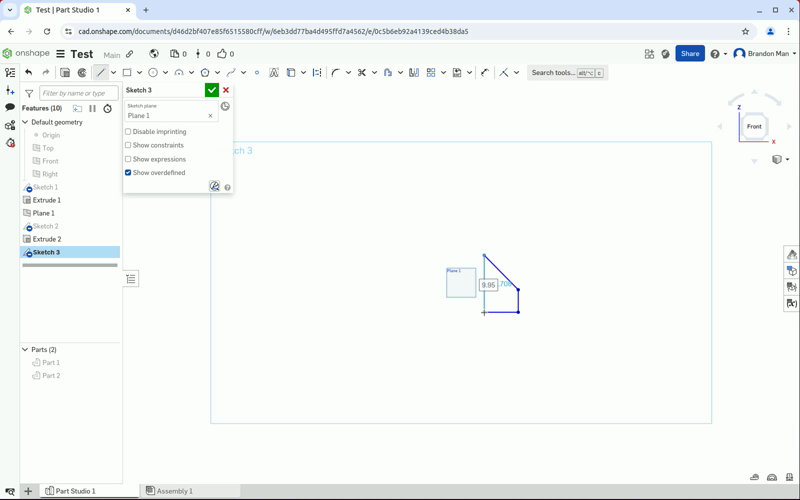
key_up(shift)
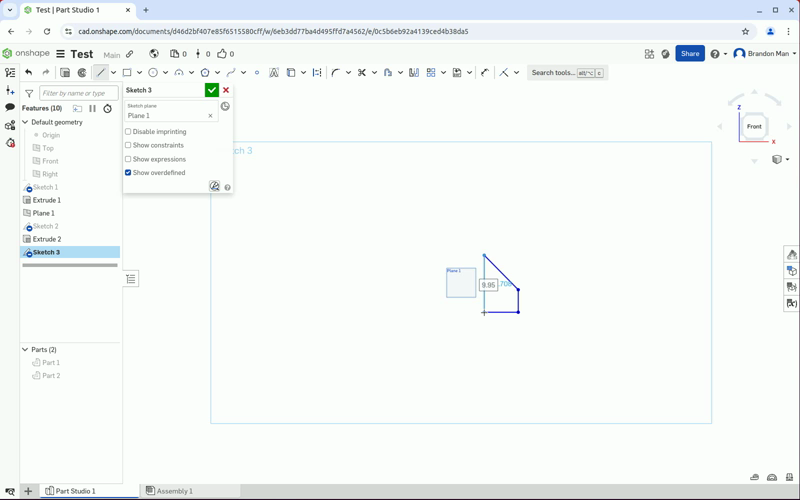
click(484, 312)
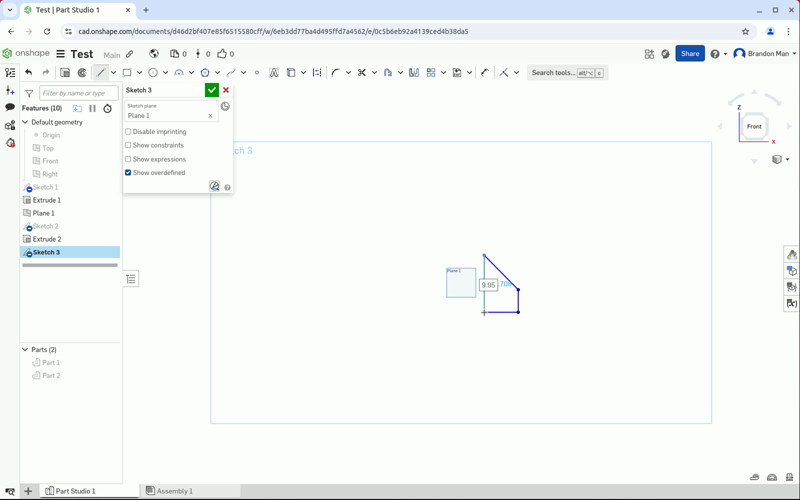
key(esc)
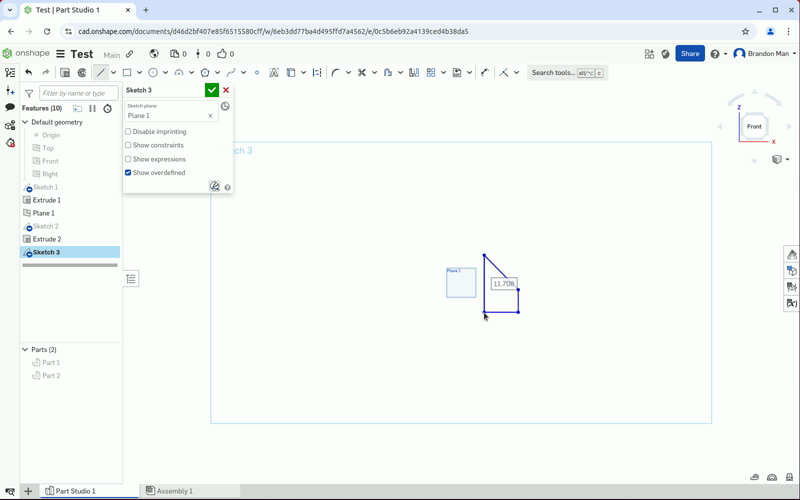
mouse_move(494, 302)
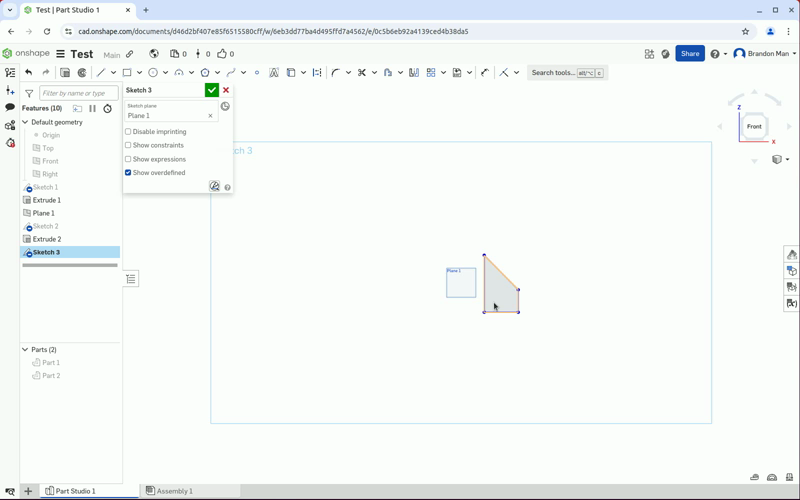
scroll(6)
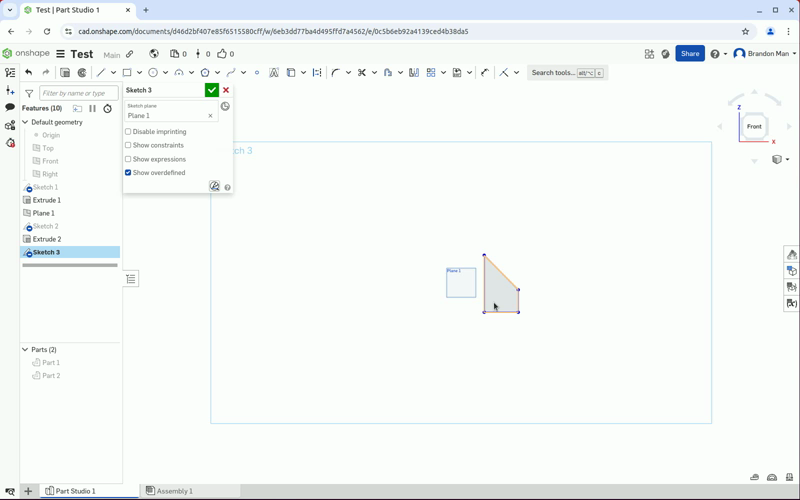
scroll(6)
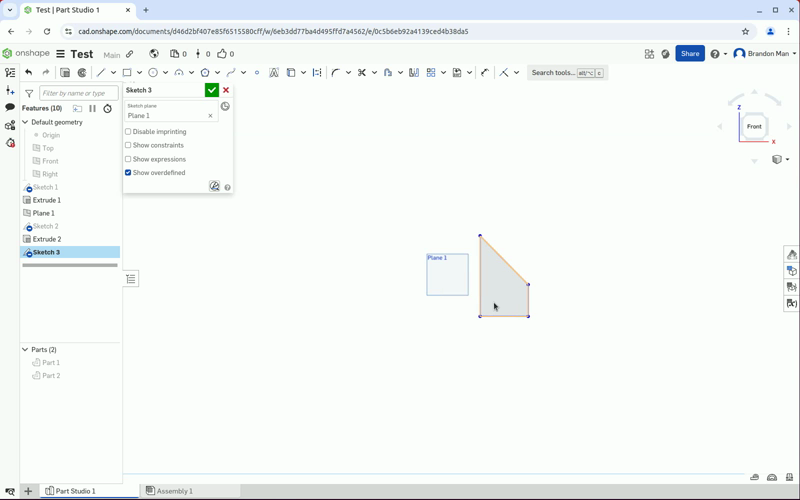
scroll(6)
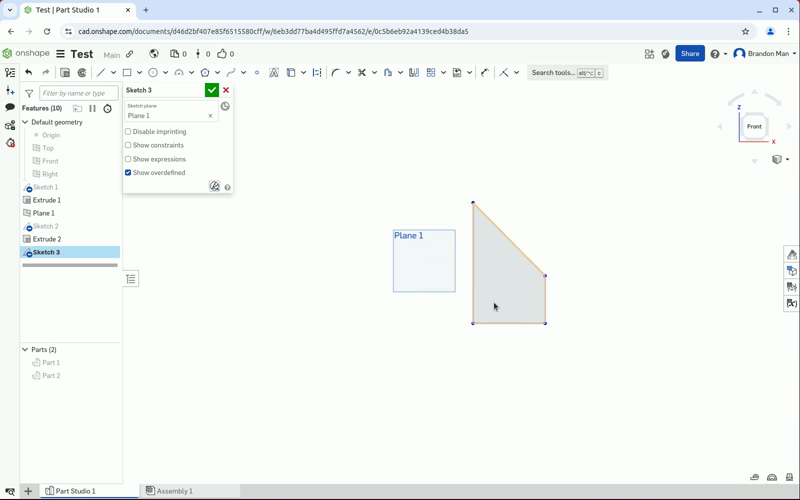
scroll(6)
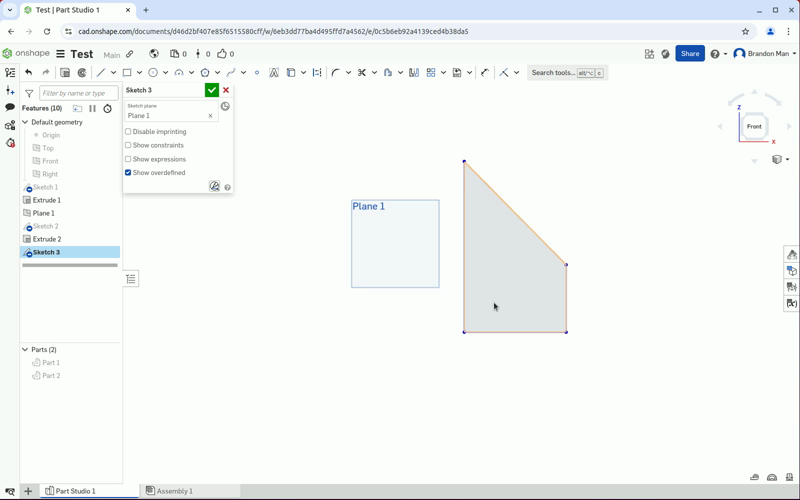
scroll(6)
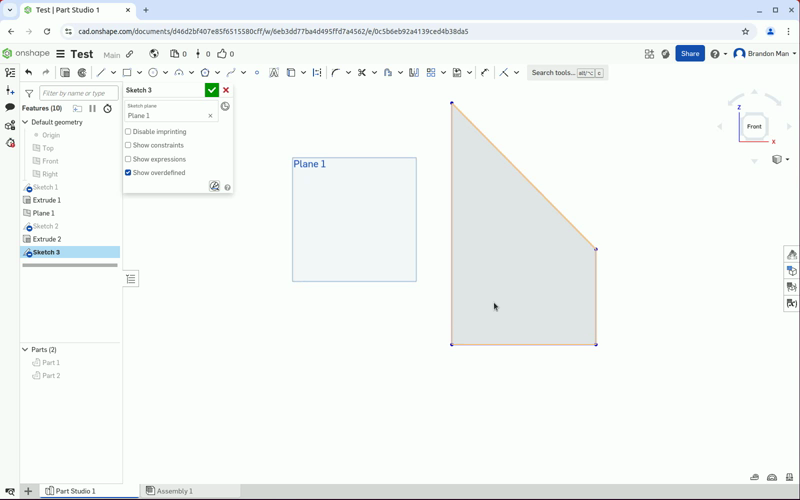
scroll(6)
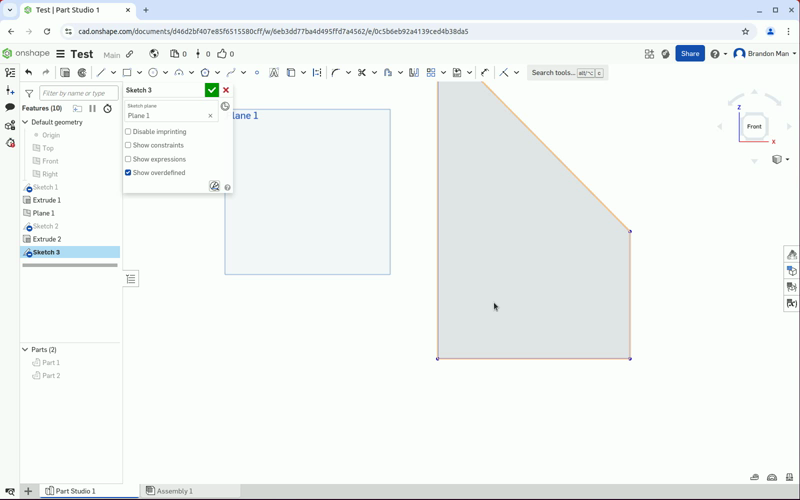
scroll(6)
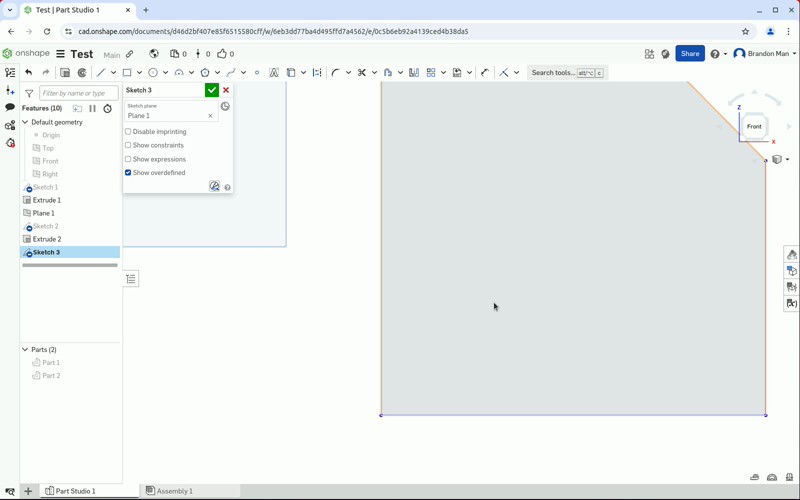
click(494, 302)
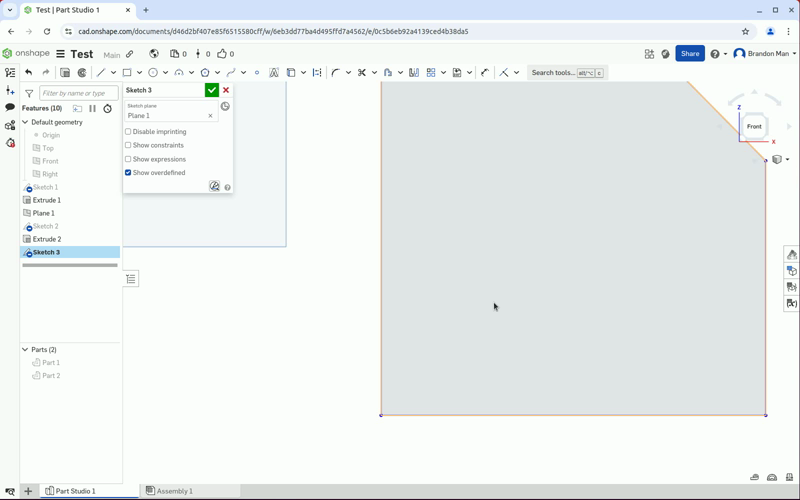
scroll(-6)
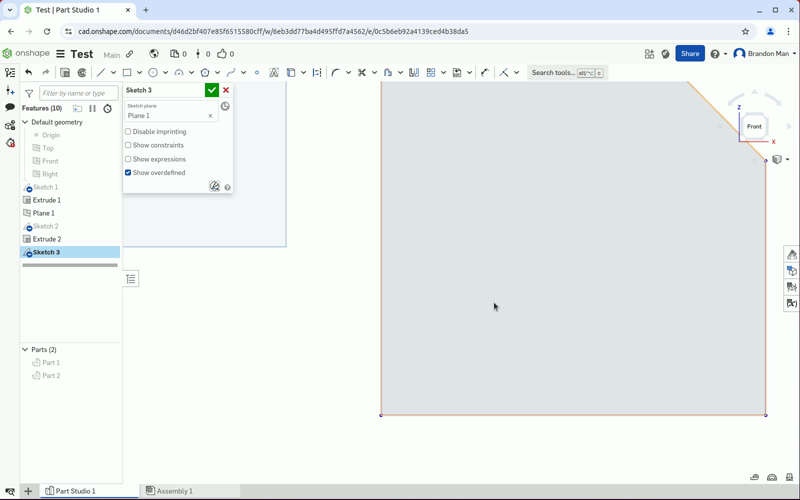
scroll(-6)
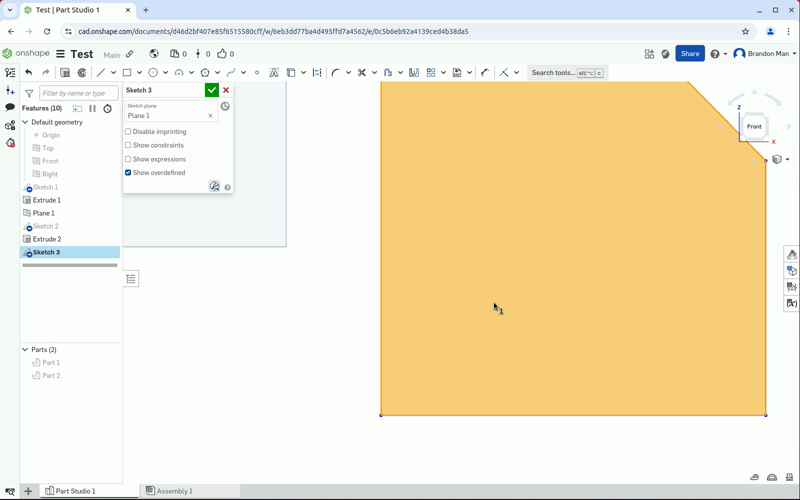
scroll(-6)
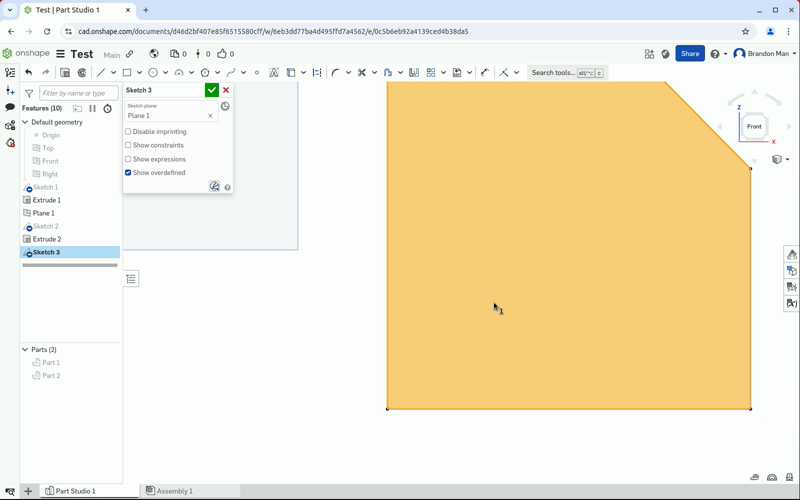
scroll(-6)
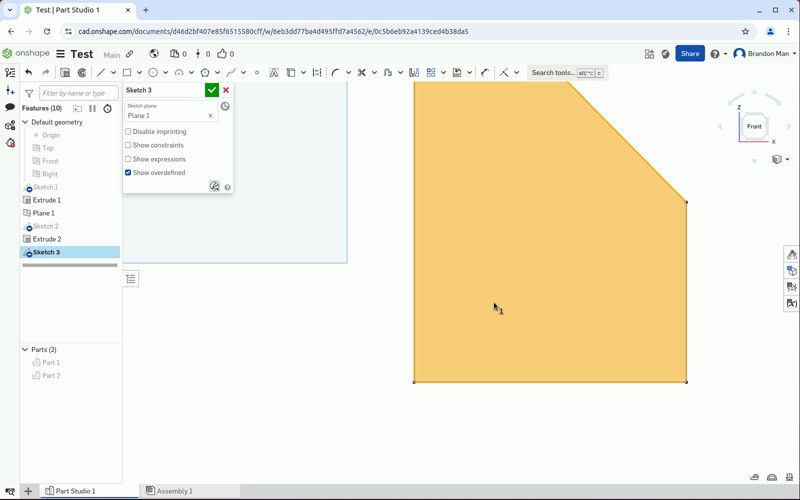
scroll(-6)
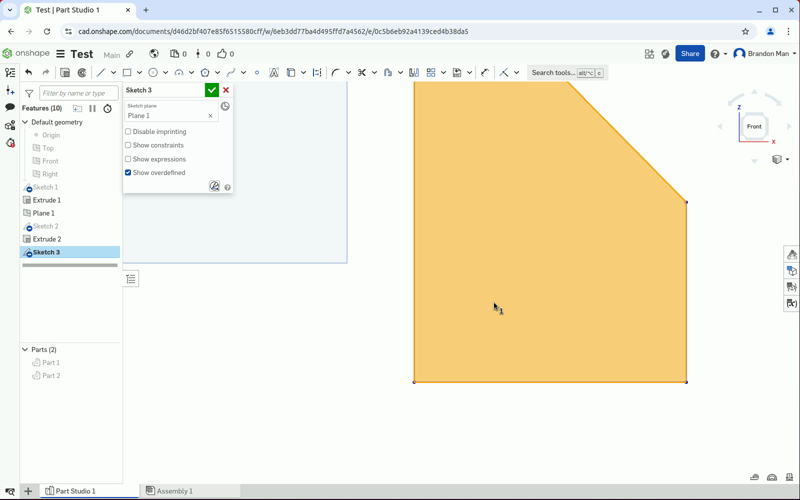
scroll(-6)
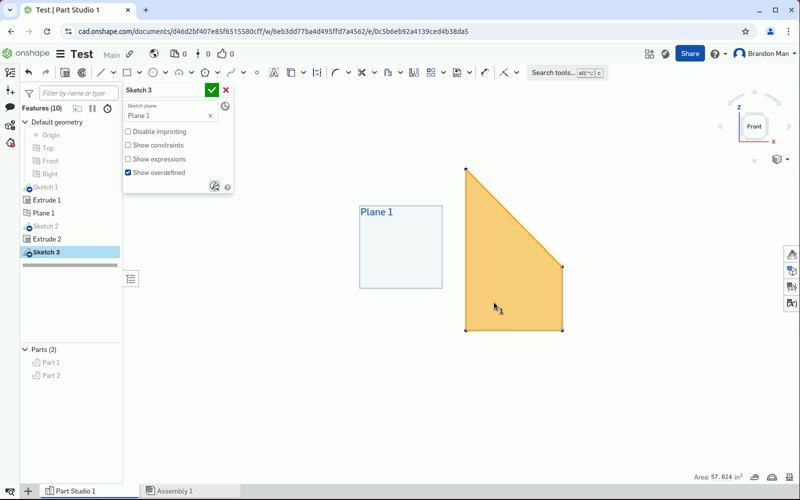
scroll(-6)
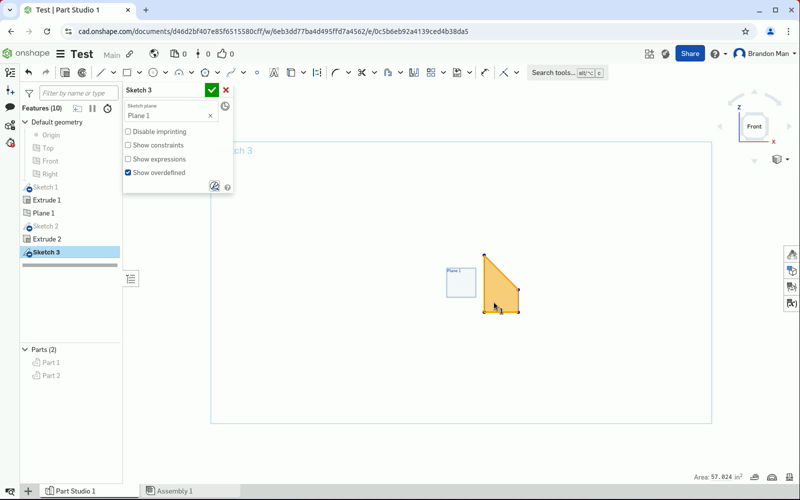
mouse_move(73, 352)
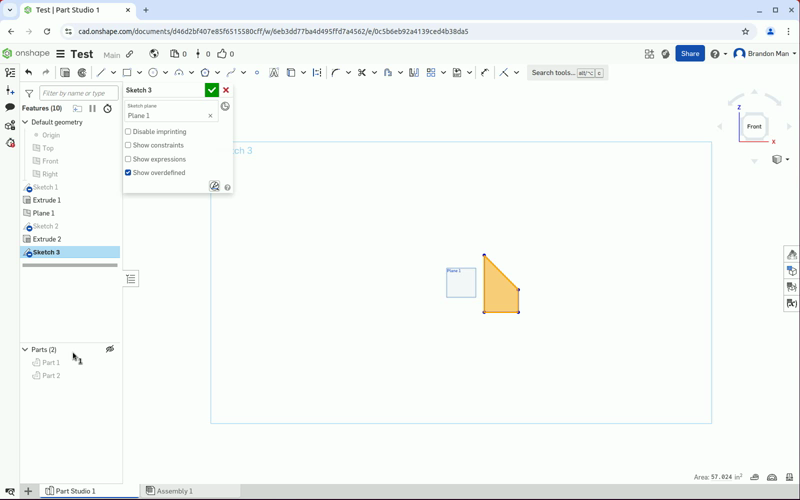
key(shift+y)
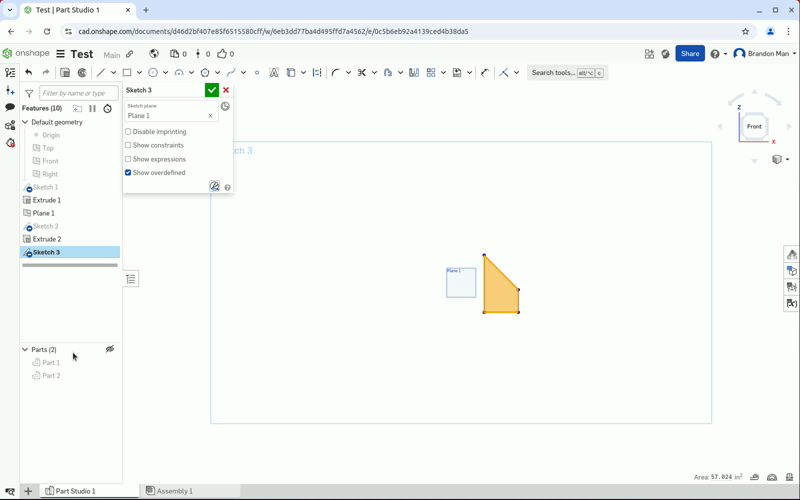
key(shift+e)
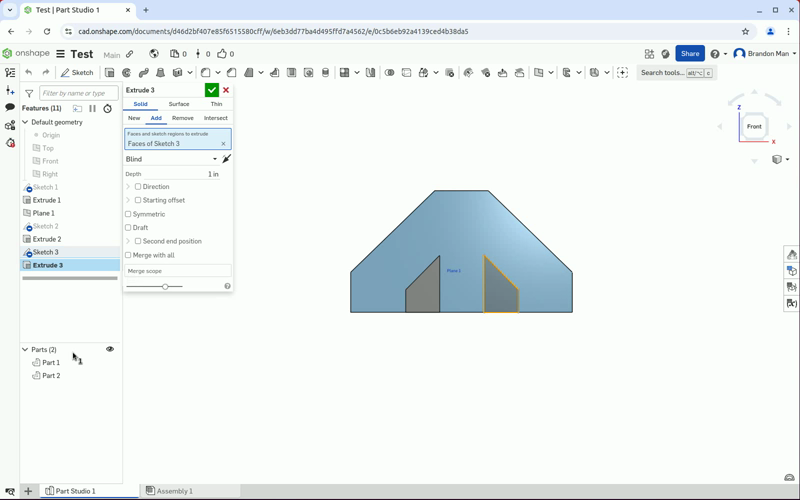
mouse_move(143, 106)
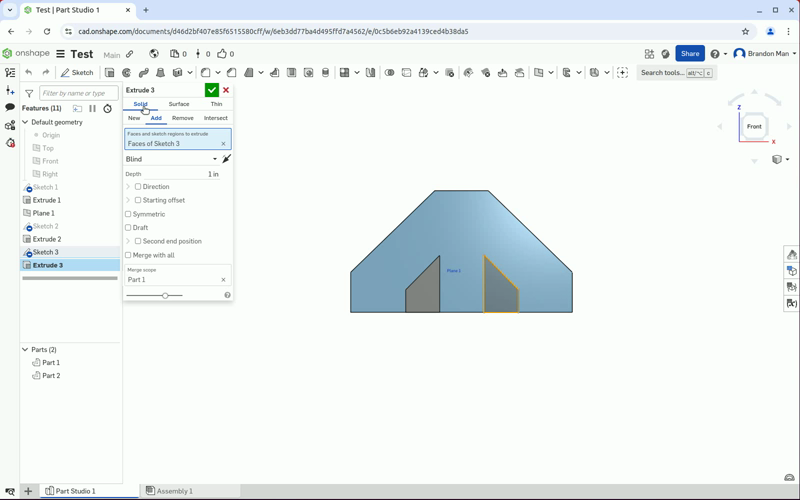
click(143, 106)
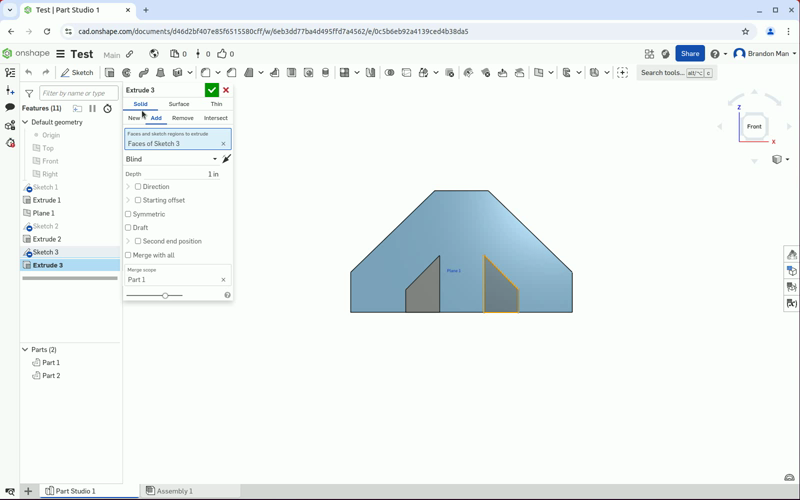
mouse_move(137, 120)
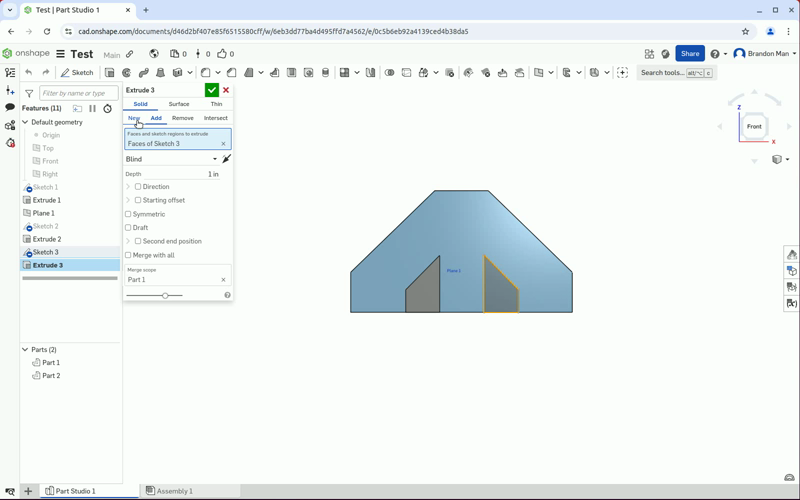
click(137, 120)
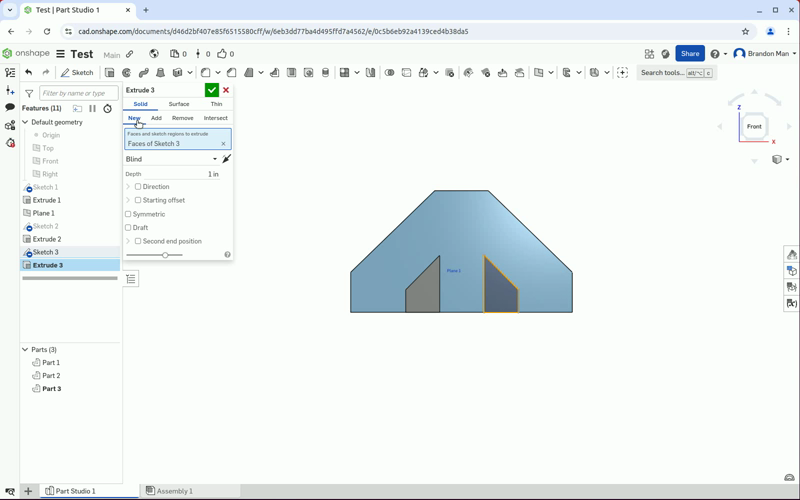
key(tab, 4)
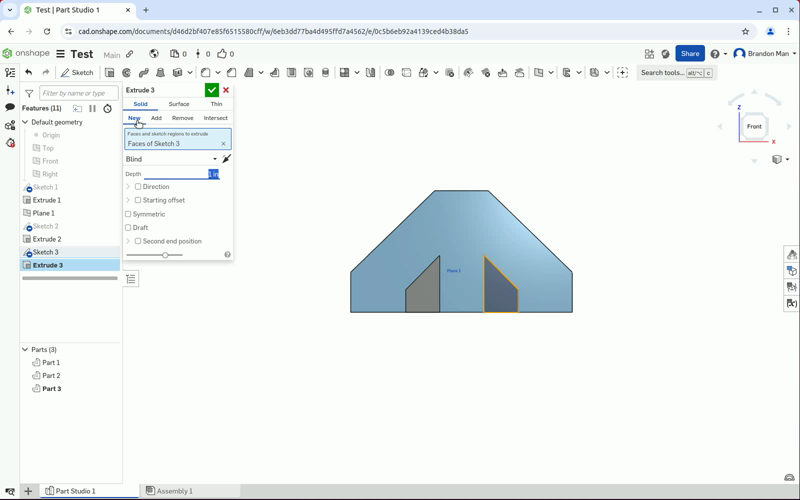
text(11.554)
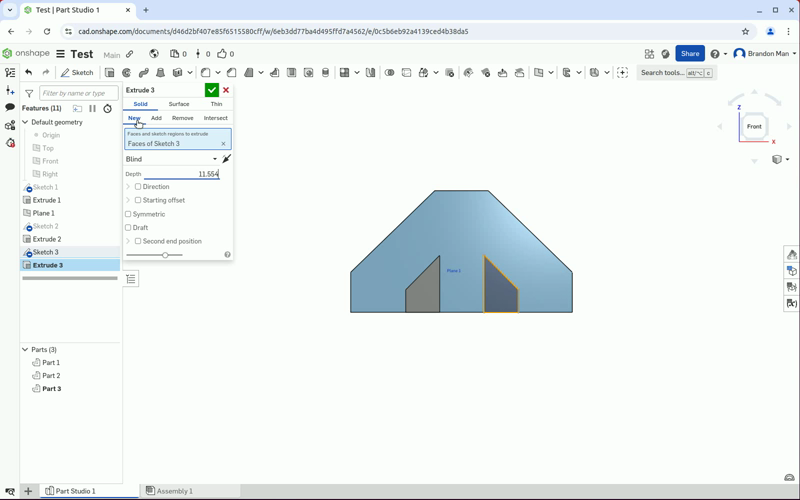
key(enter)
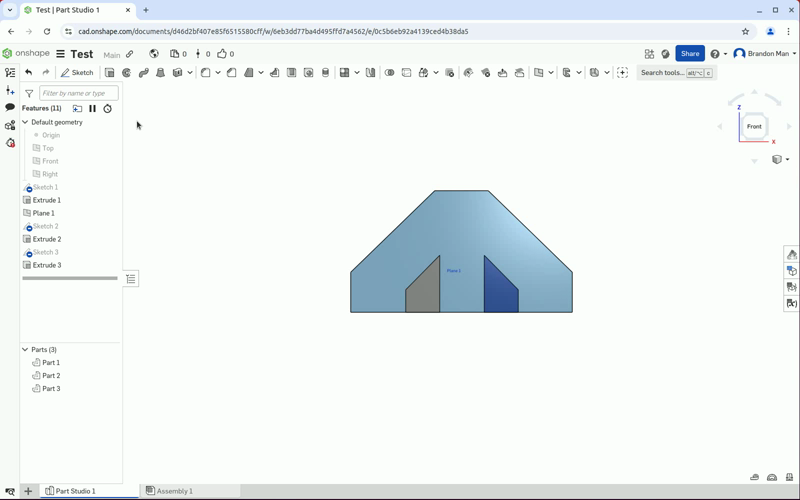
key(shift+h)
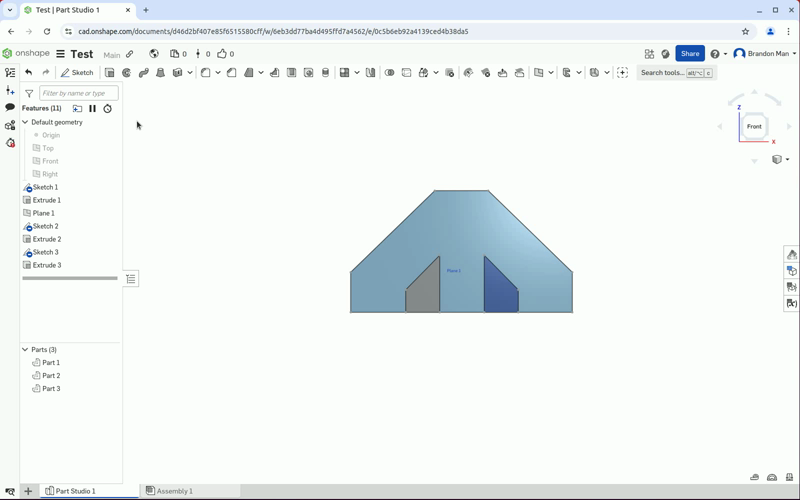
key(shift+h)
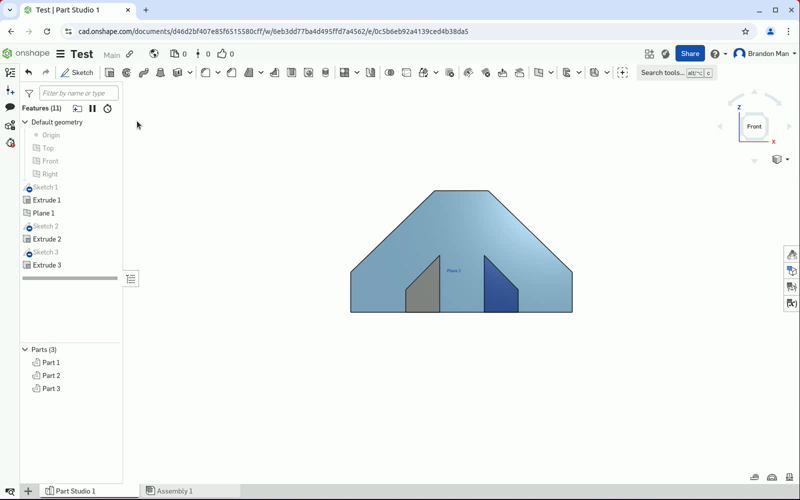
mouse_move(73, 189)
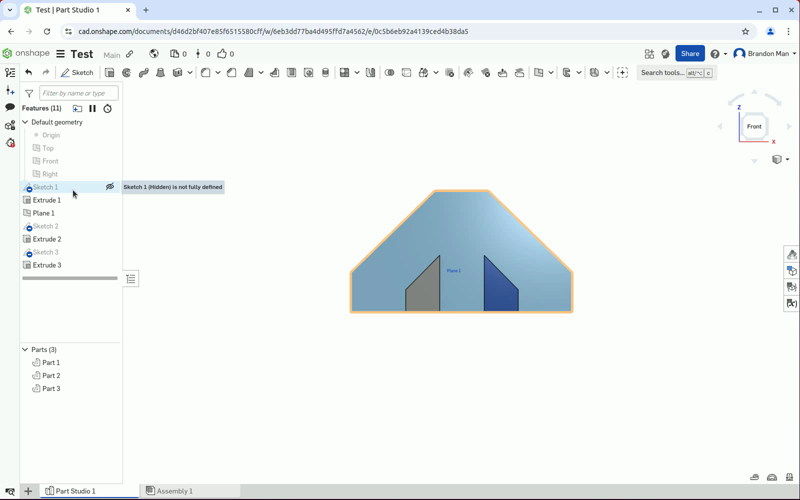
click(73, 189)
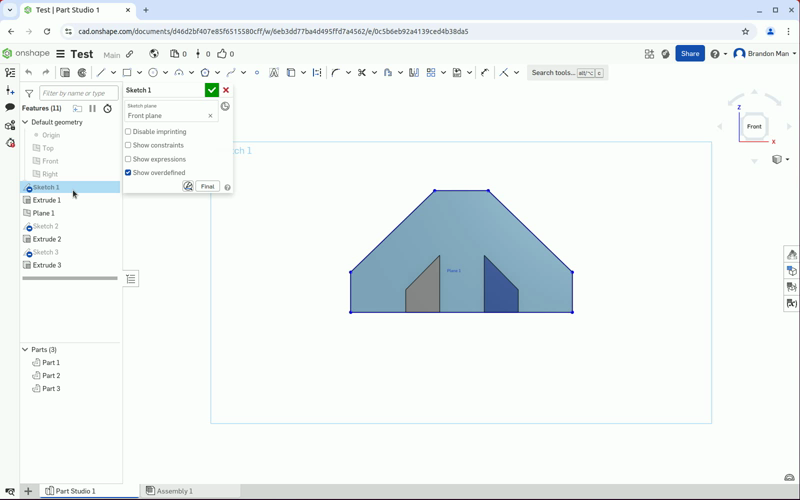
mouse_move(229, 92)
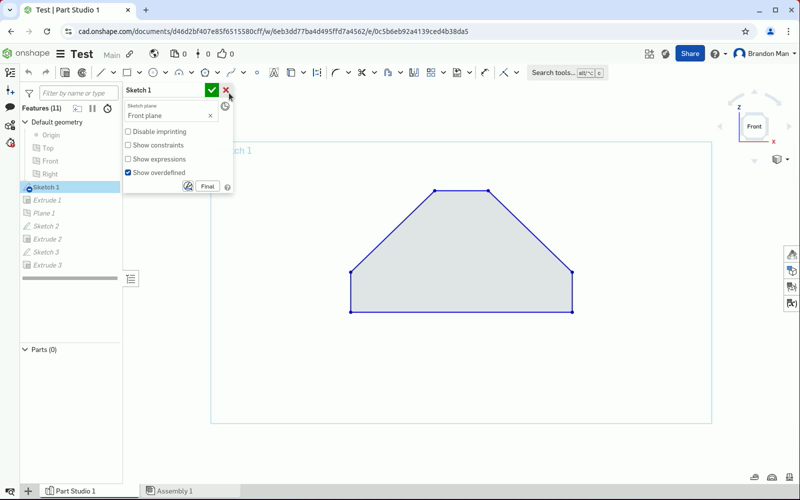
click(229, 92)
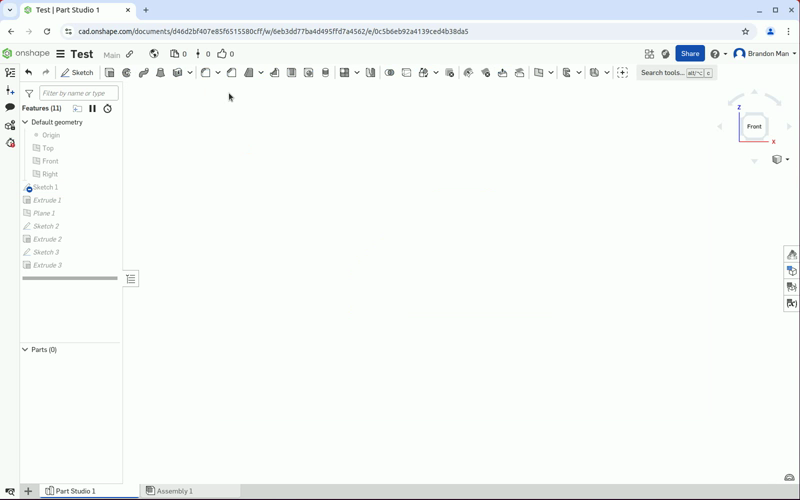
key(shift+s)
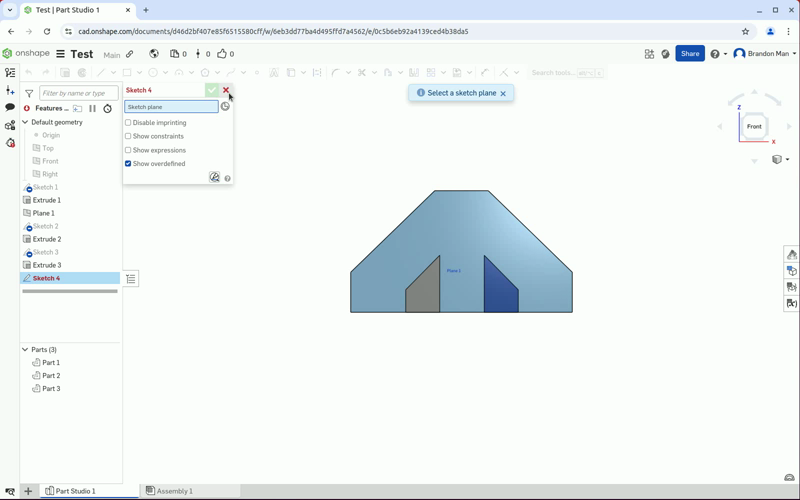
mouse_move(73, 215)
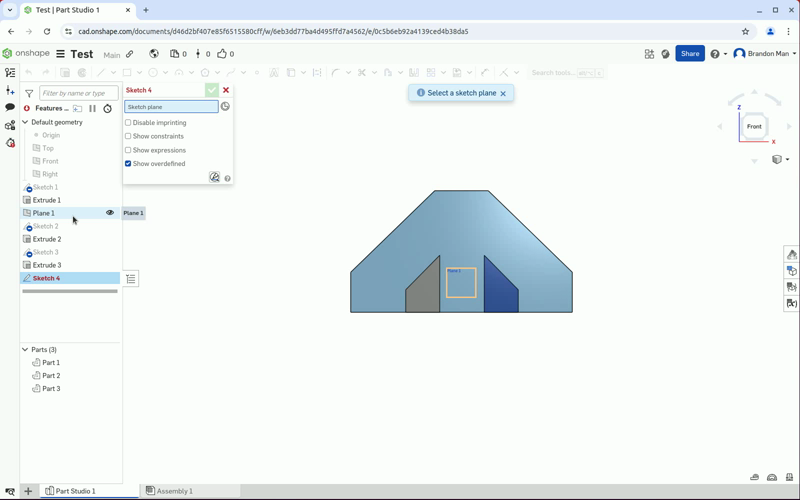
click(73, 215)
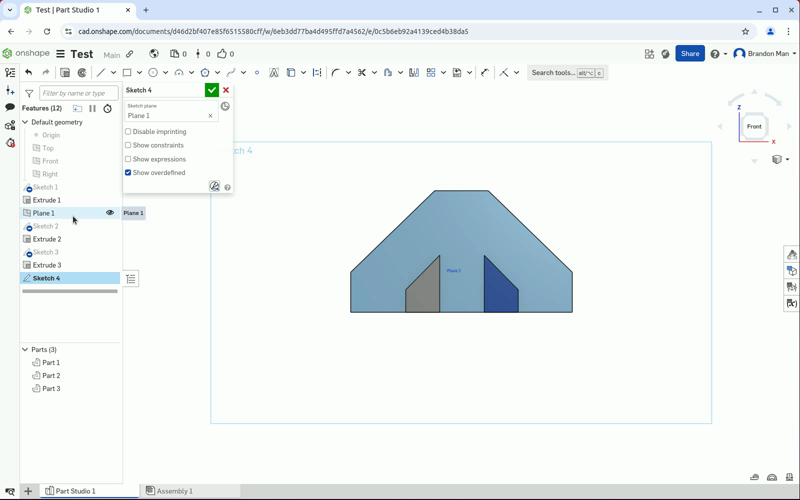
mouse_move(73, 352)
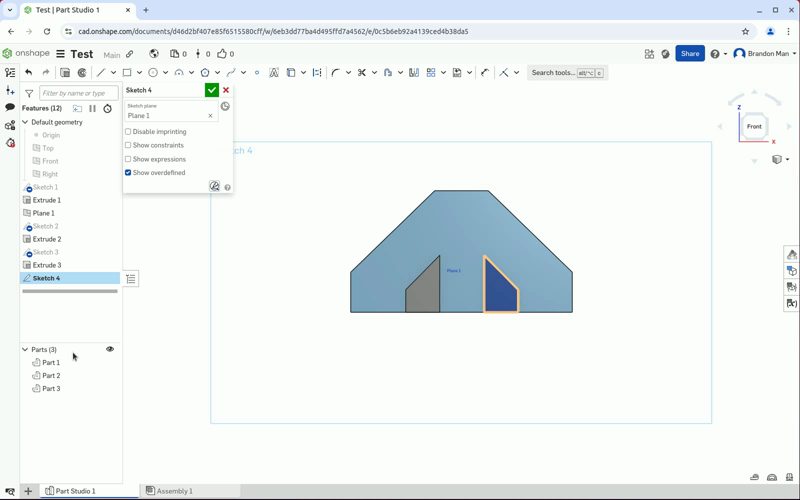
key(y)
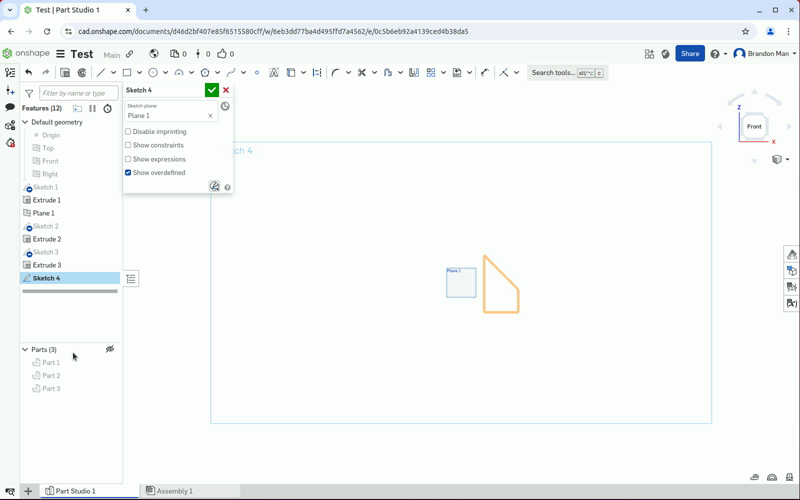
key(l)
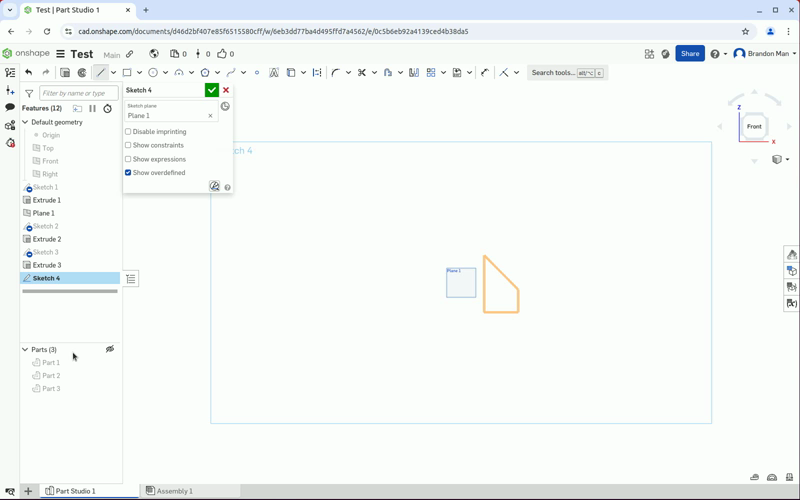
key_down(shift)
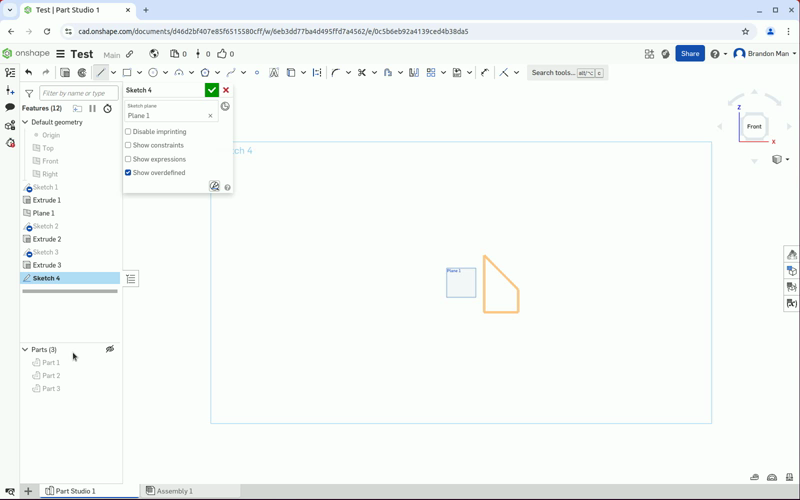
mouse_move(439, 312)
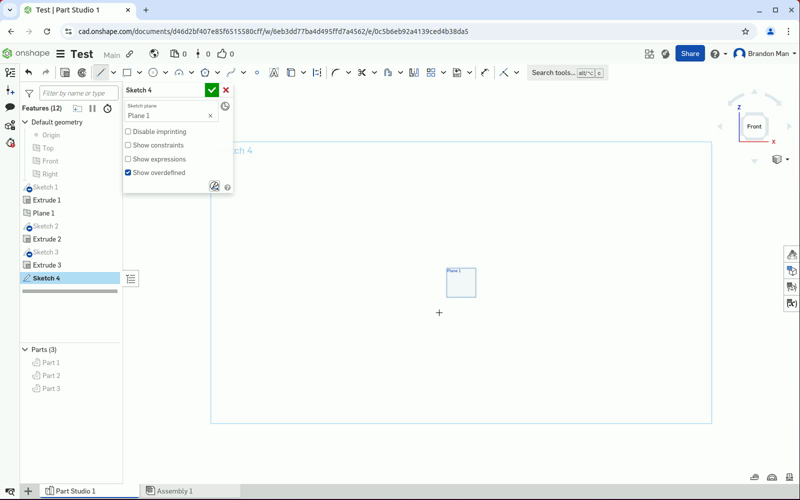
click(439, 312)
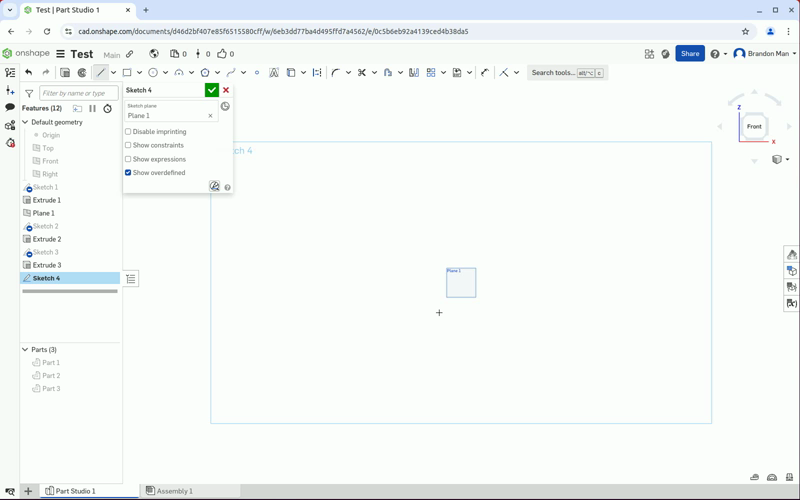
key_up(shift)
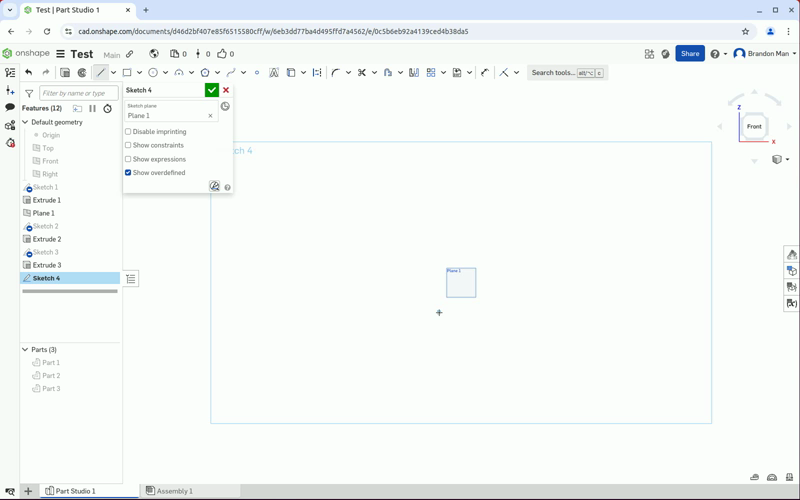
key_down(shift)
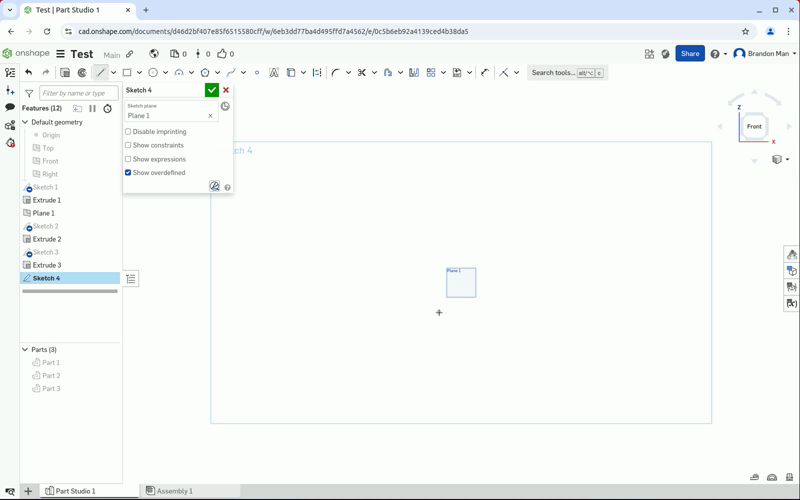
mouse_move(469, 312)
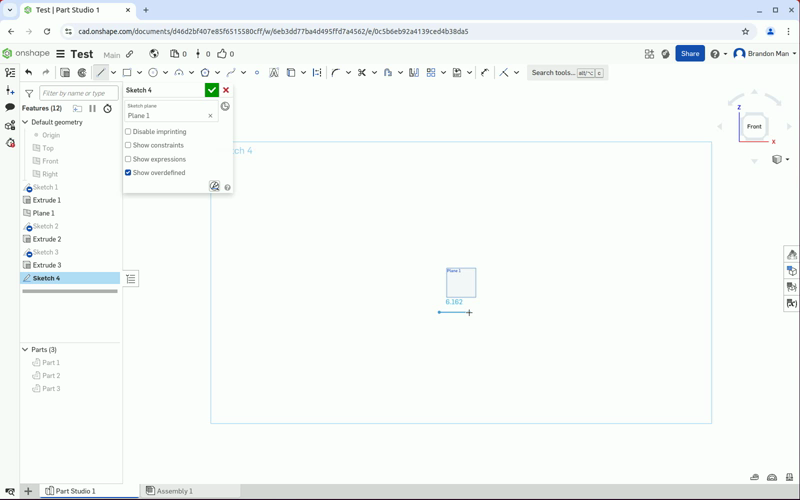
mouse_move(485, 312)
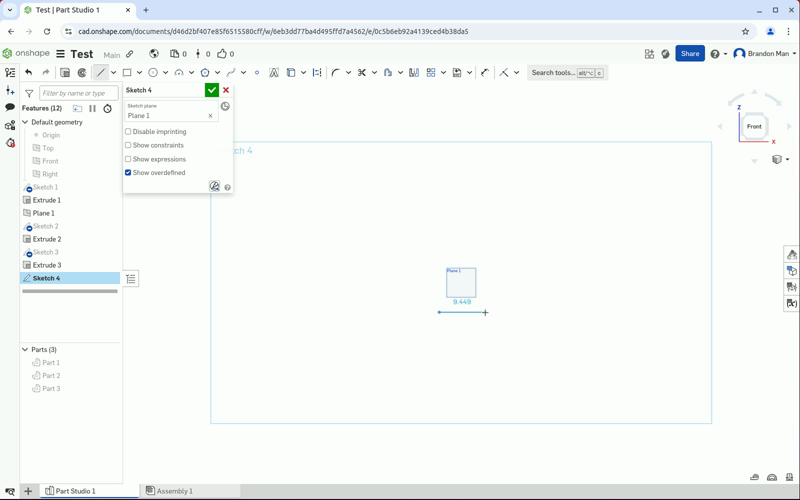
click(485, 312)
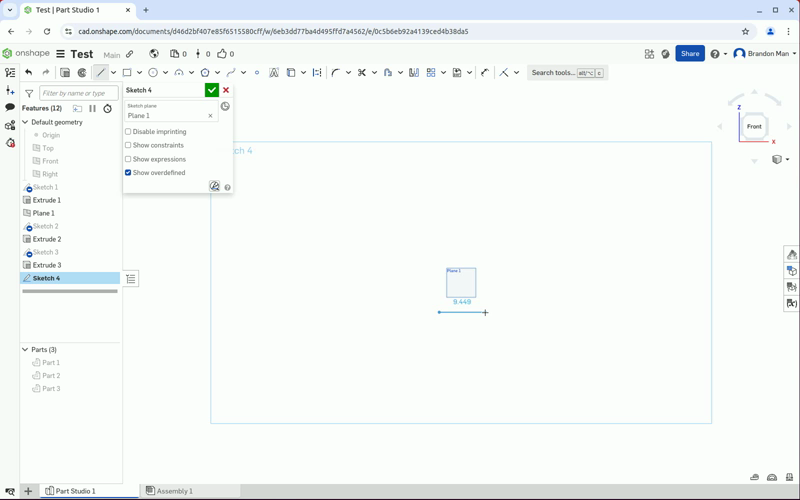
key_up(shift)
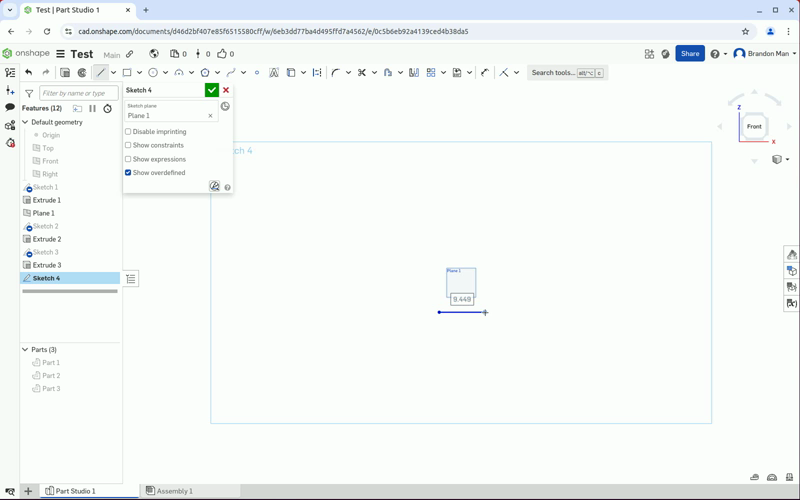
key_down(shift)
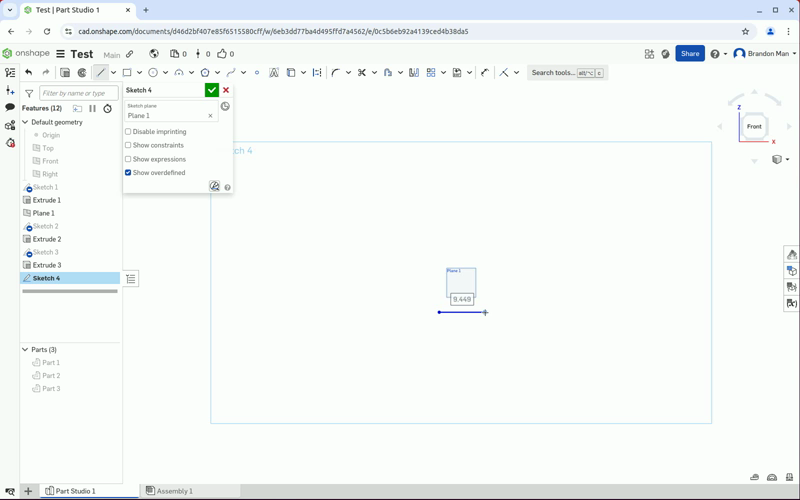
mouse_move(515, 312)
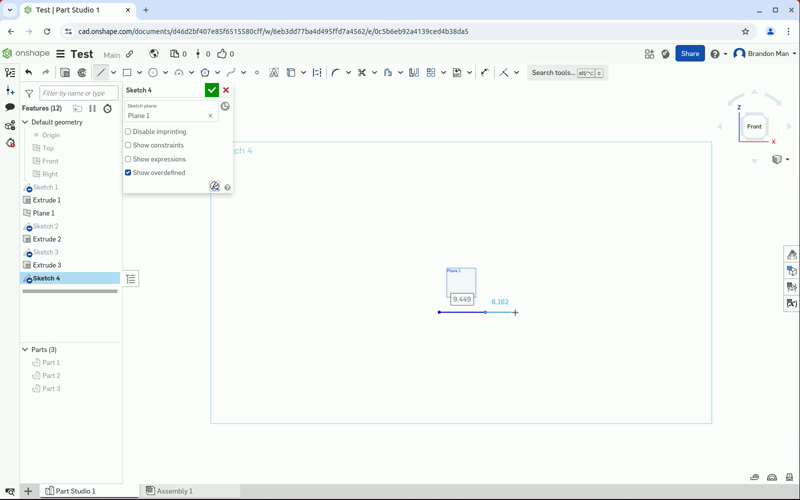
mouse_move(485, 255)
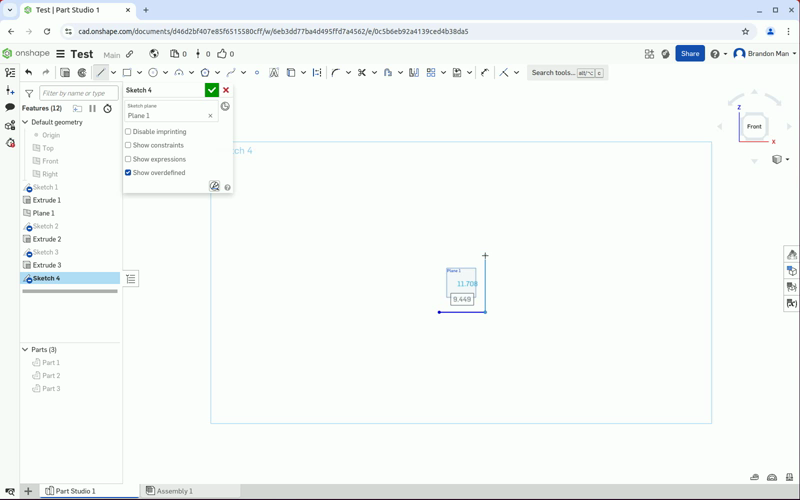
click(485, 255)
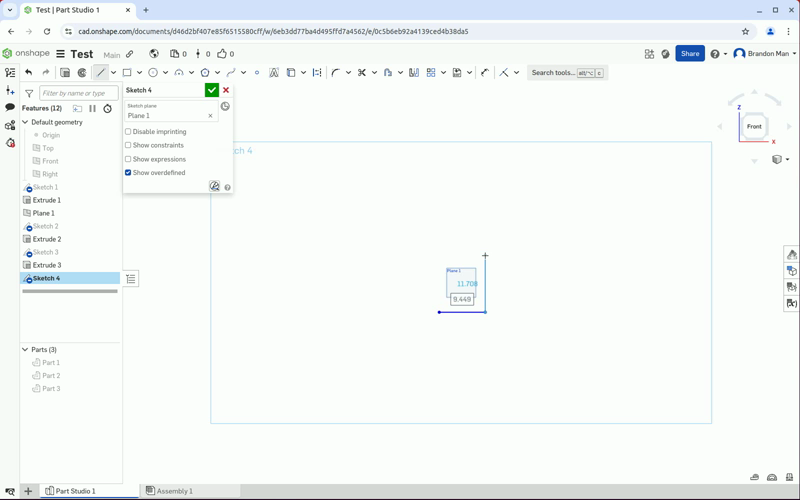
key_up(shift)
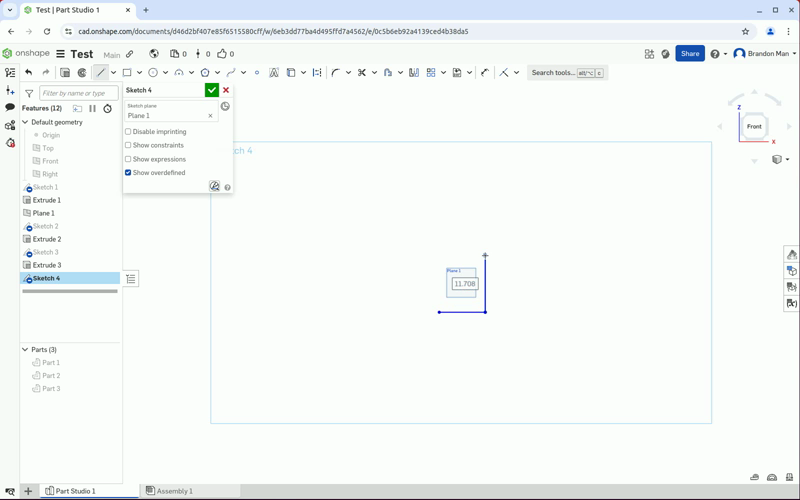
key_down(shift)
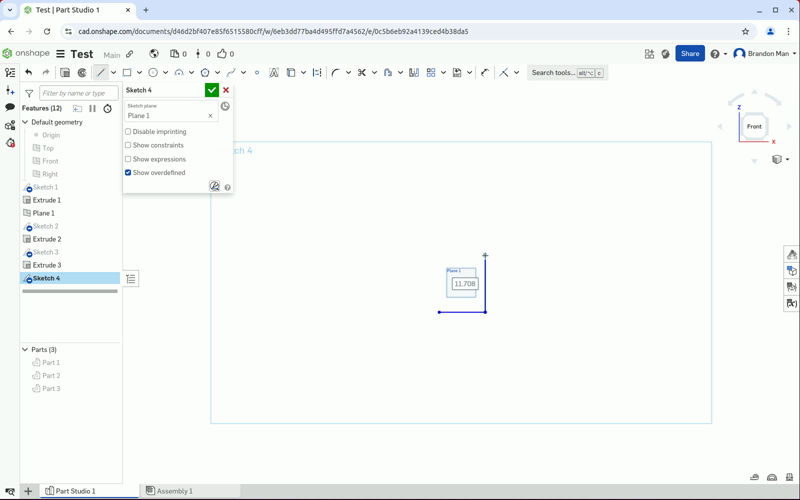
mouse_move(515, 255)
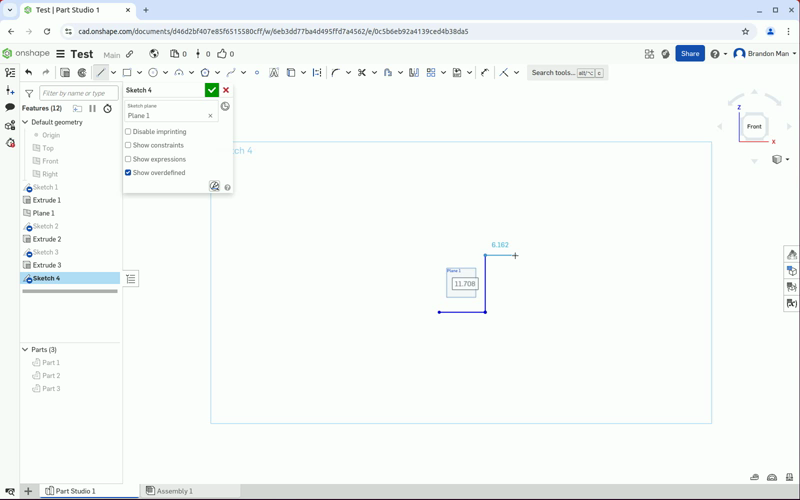
mouse_move(439, 255)
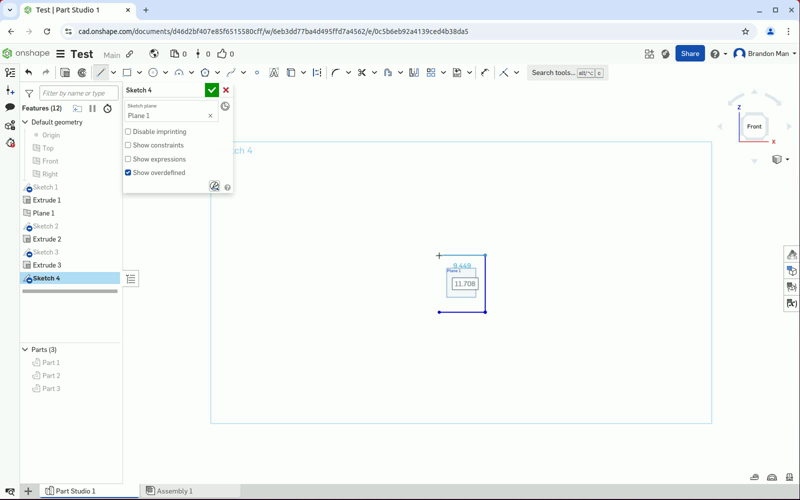
click(439, 255)
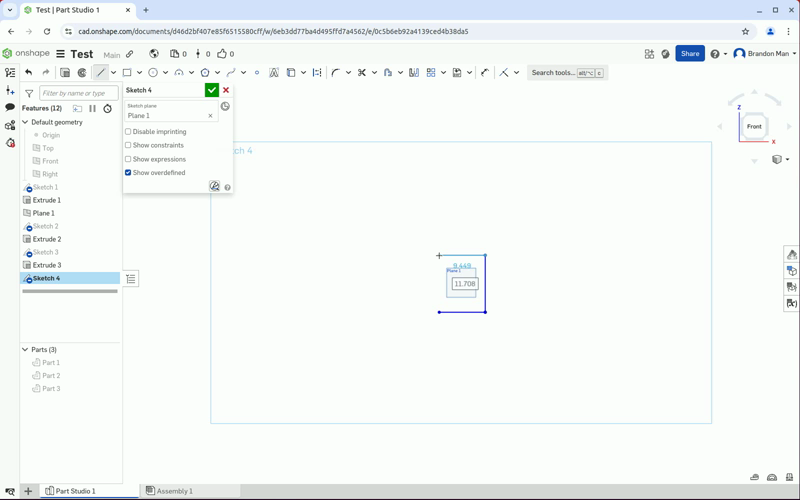
key_up(shift)
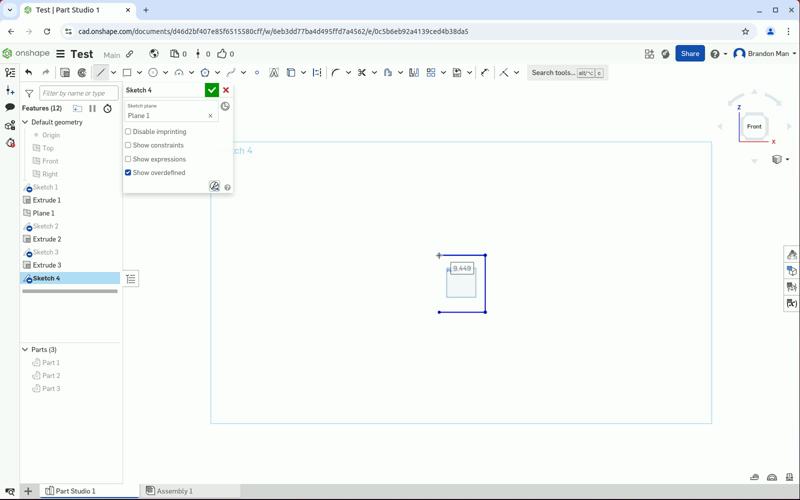
mouse_move(469, 255)
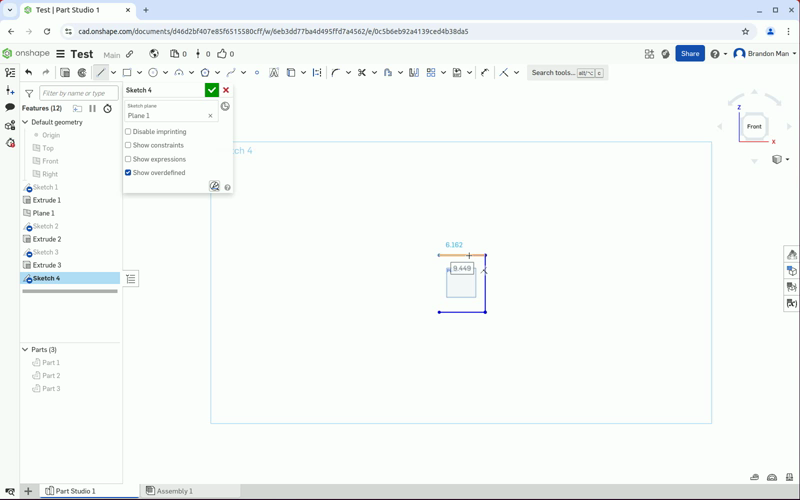
key_down(shift)
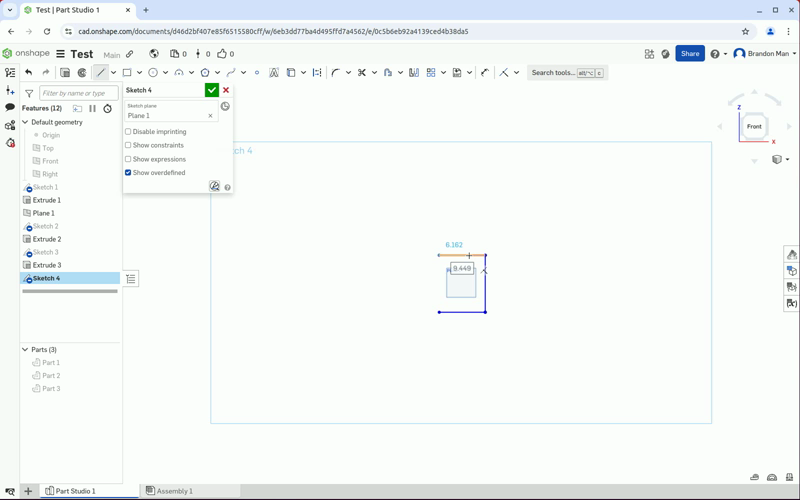
mouse_move(439, 312)
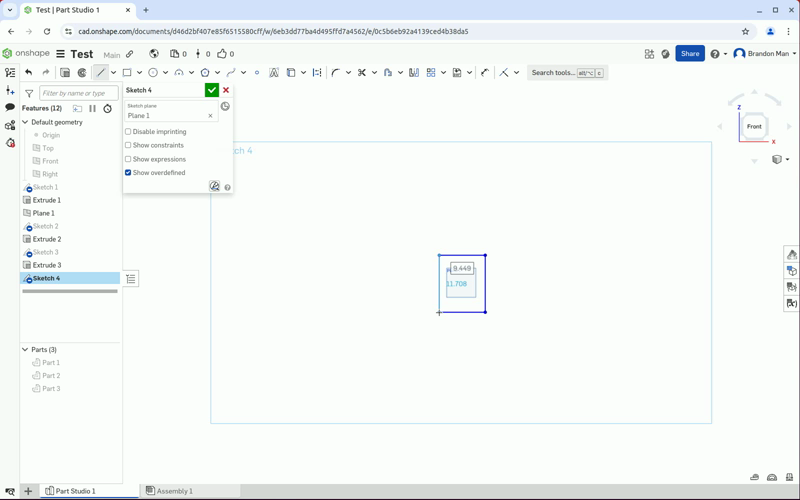
key_up(shift)
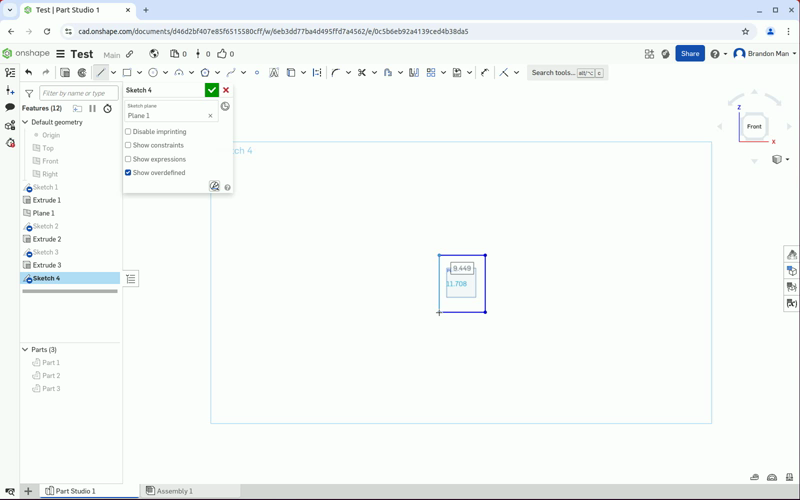
click(439, 312)
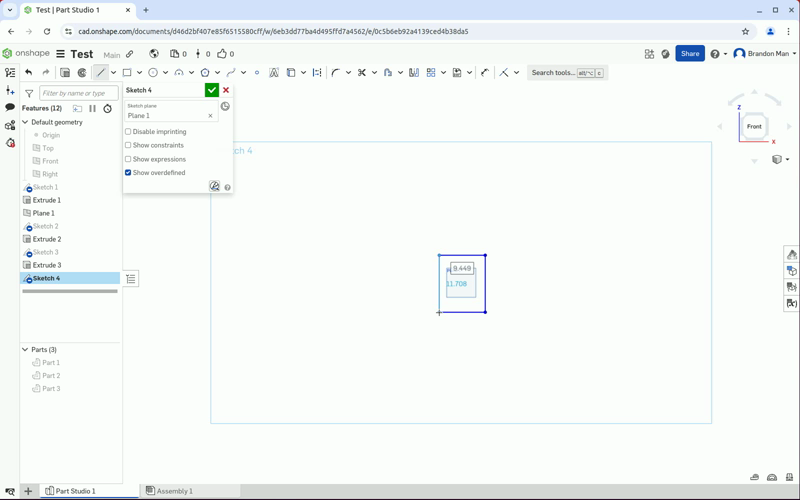
key(esc)
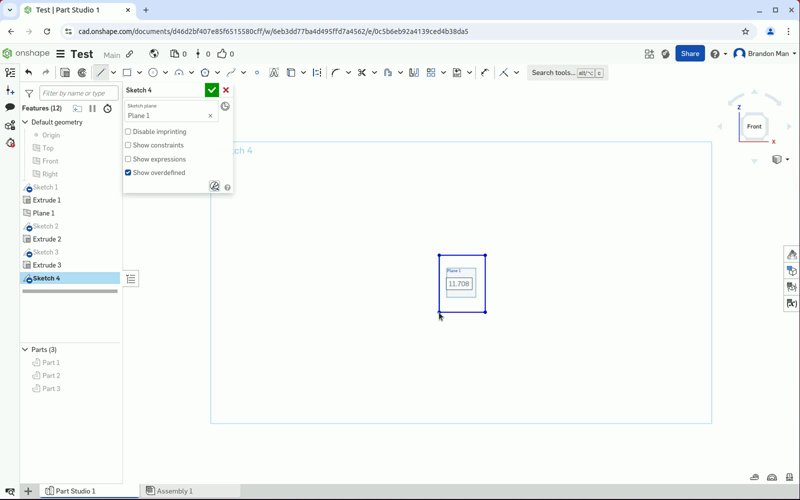
mouse_move(456, 292)
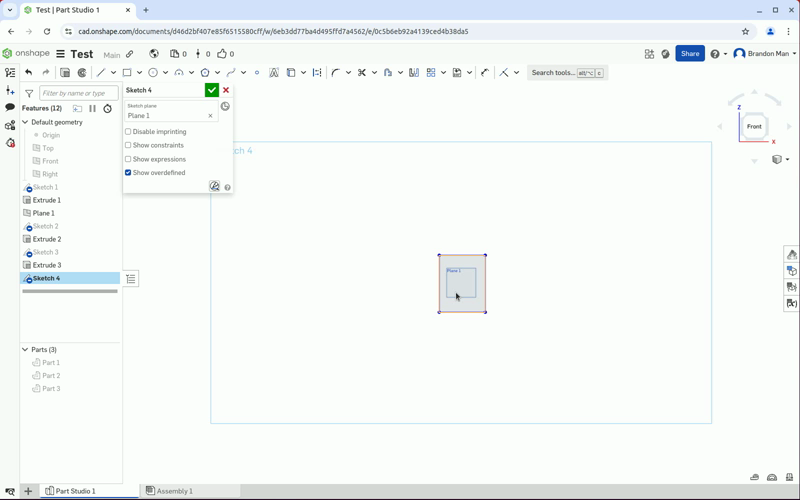
click(456, 292)
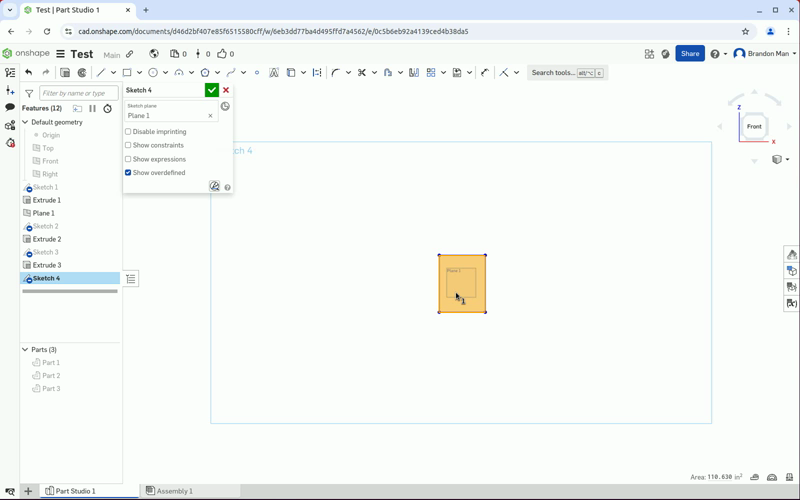
mouse_move(73, 352)
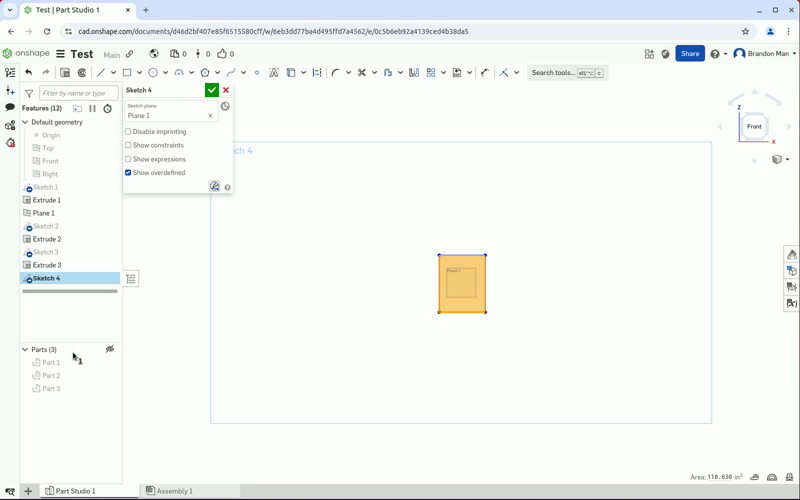
key(shift+y)
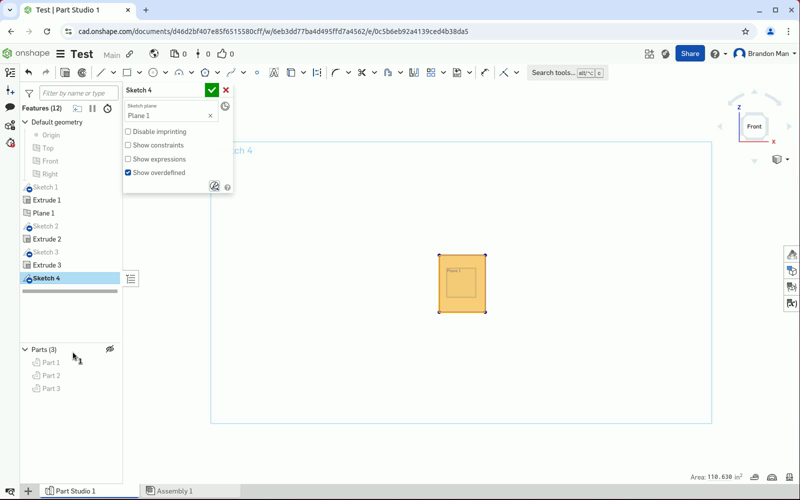
key(shift+e)
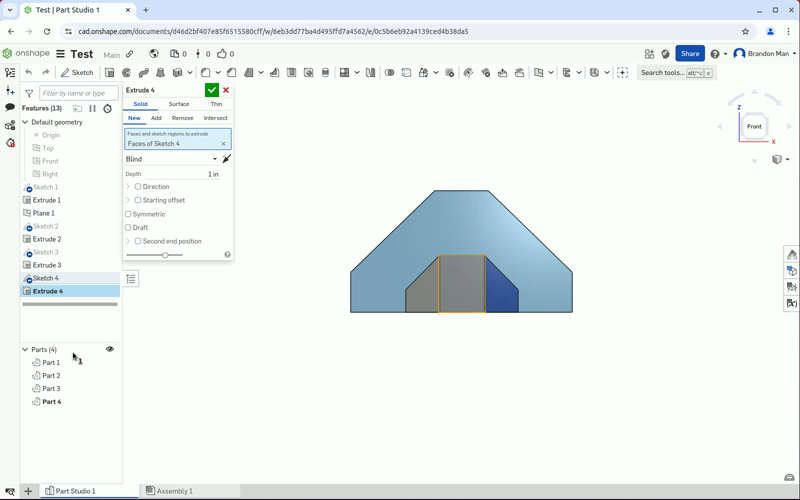
mouse_move(143, 106)
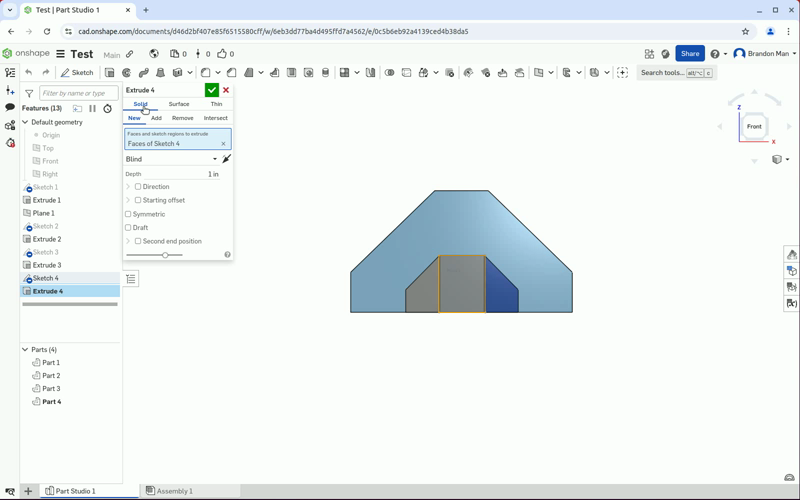
click(143, 106)
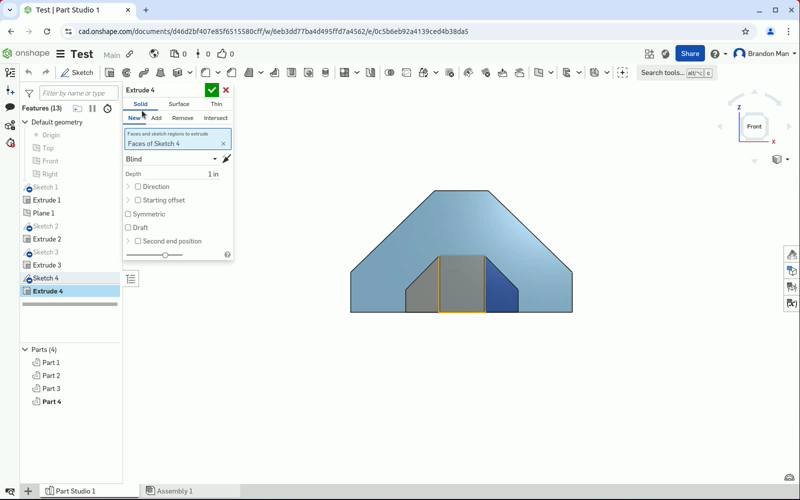
mouse_move(137, 120)
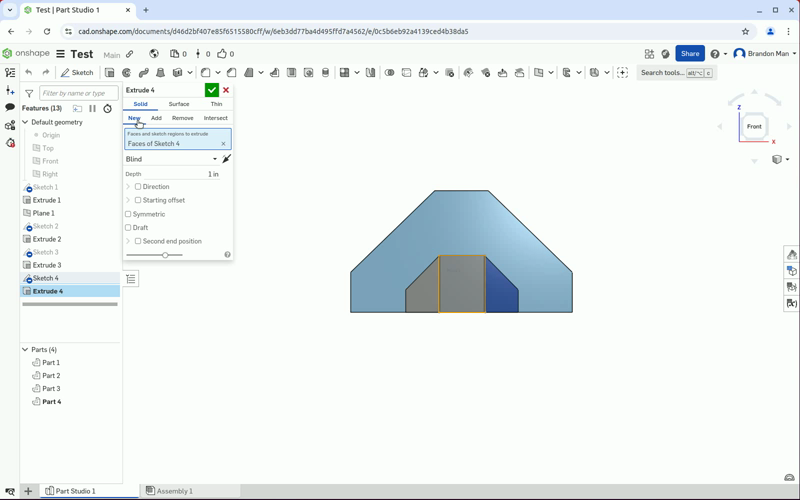
click(137, 120)
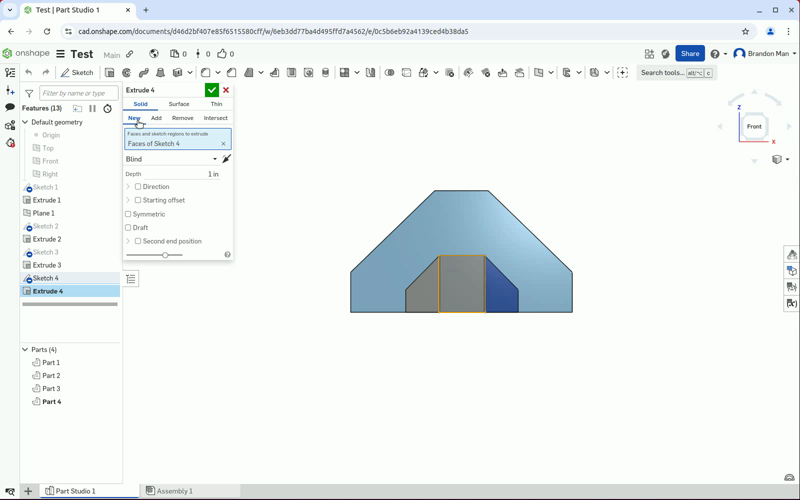
key(tab, 4)
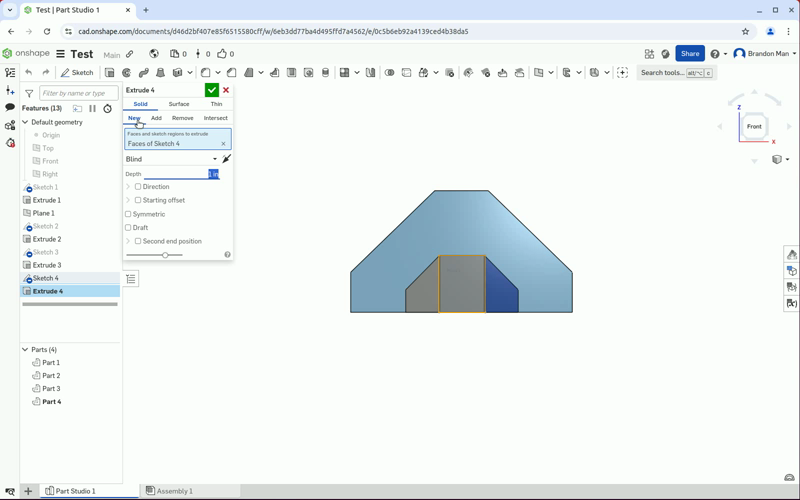
text(11.554)
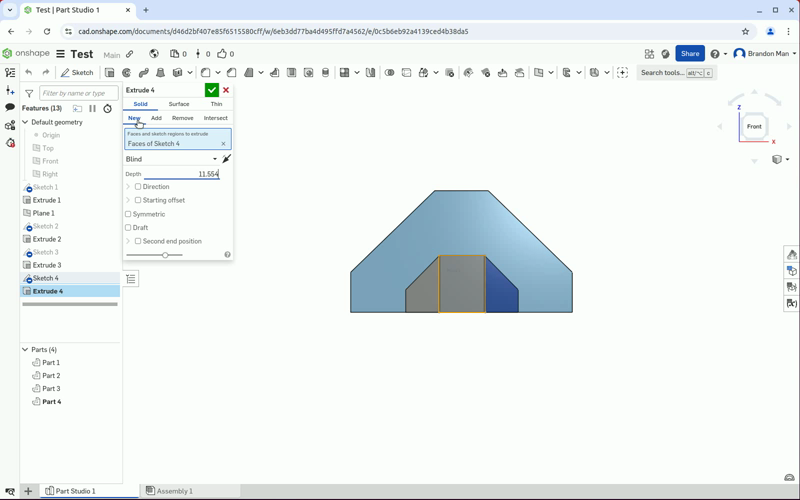
key(enter)
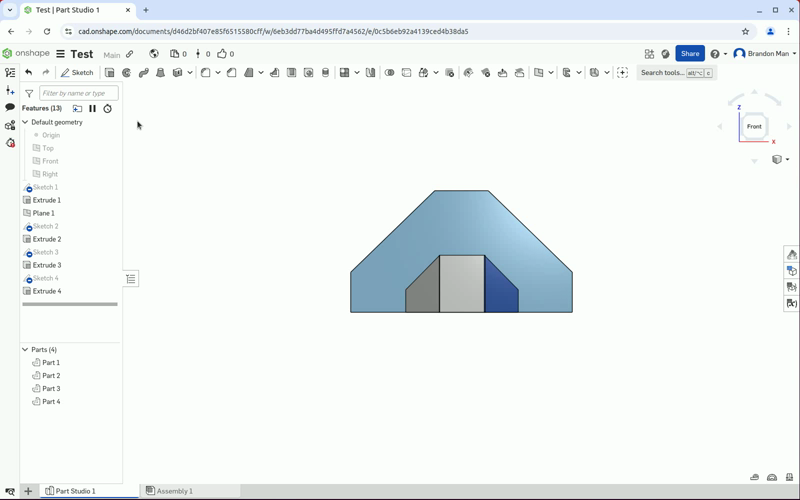
key(shift+h)
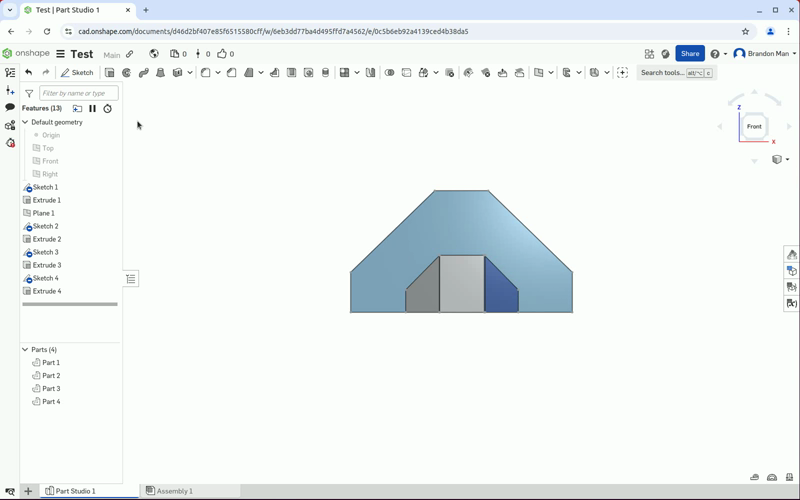
key(shift+h)
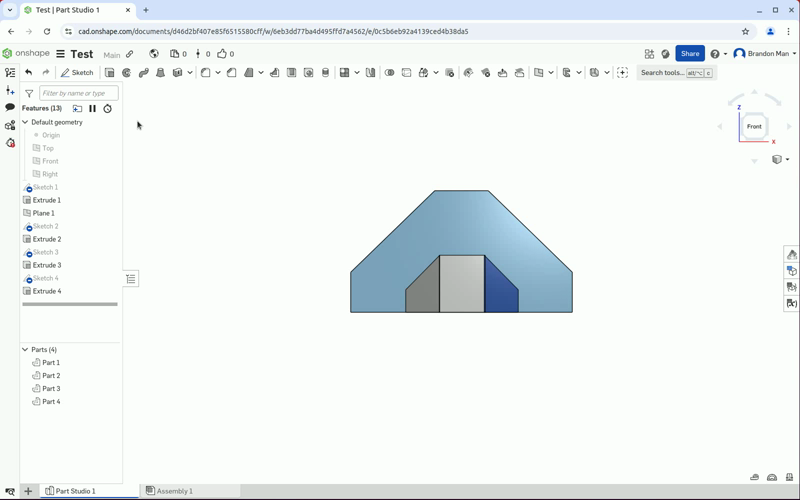
mouse_move(73, 189)
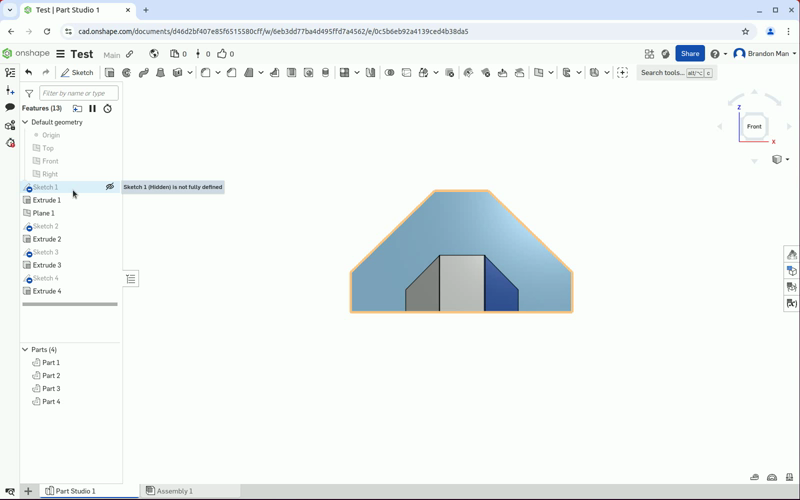
click(73, 189)
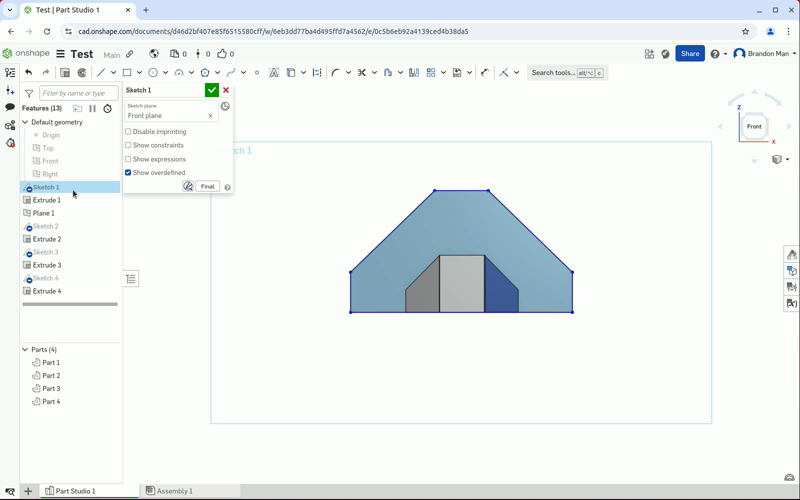
mouse_move(229, 92)
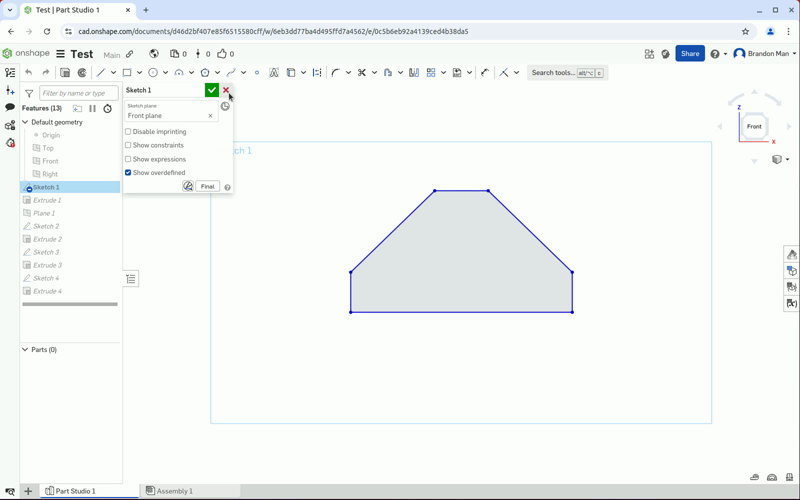
click(229, 92)
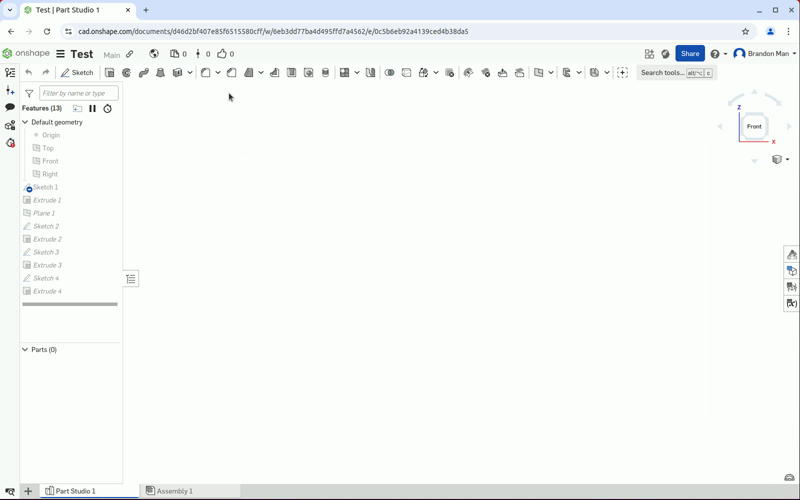
key(shift+s)
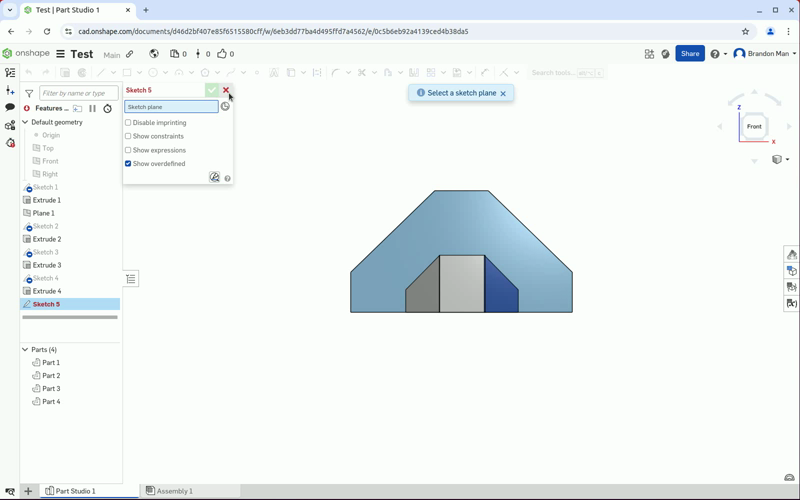
mouse_move(73, 215)
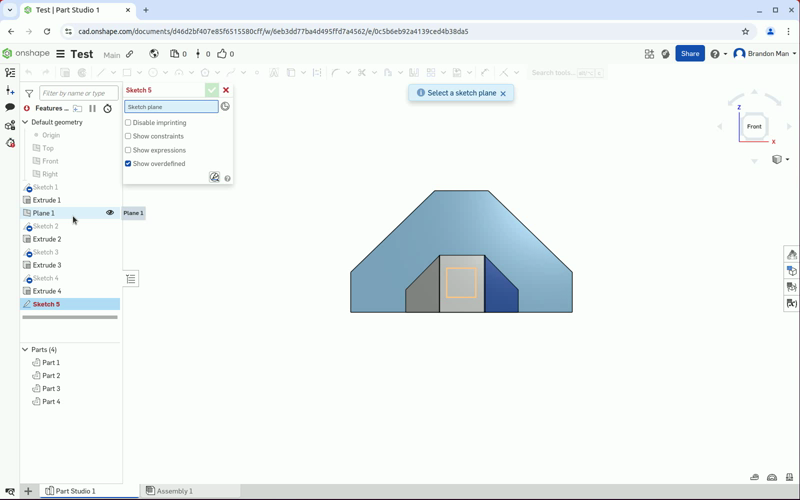
click(73, 215)
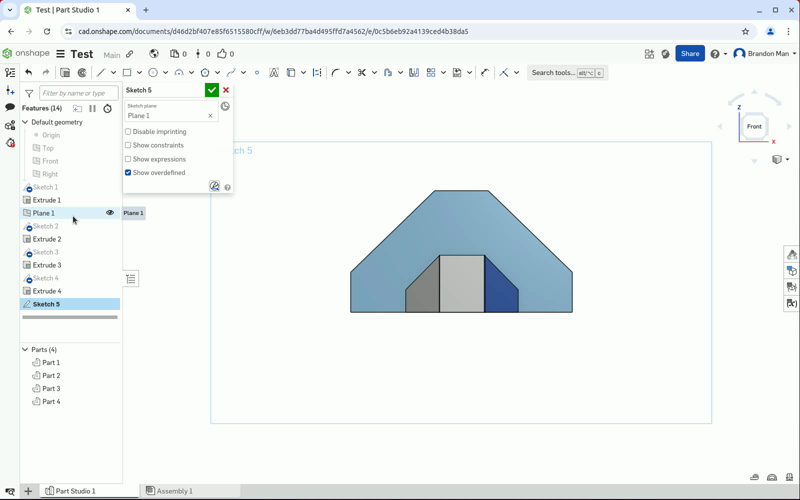
mouse_move(73, 352)
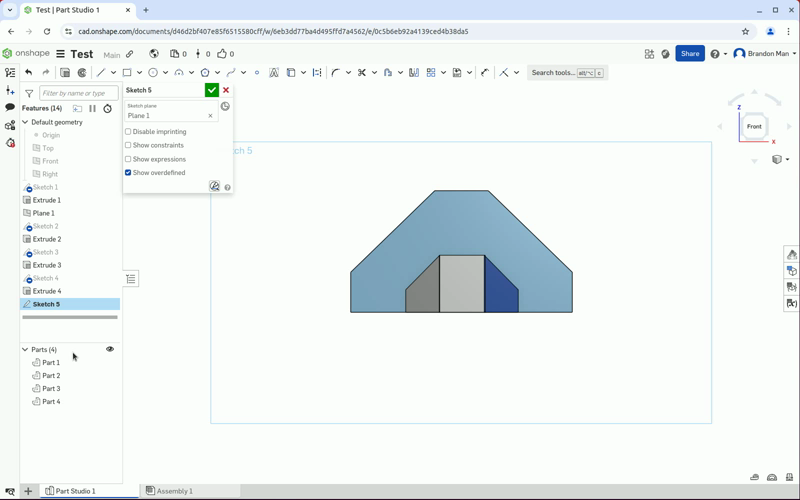
key(y)
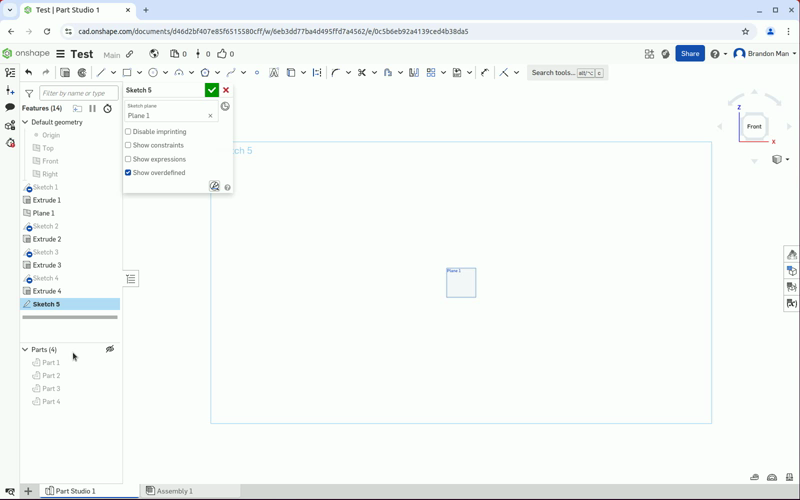
key(l)
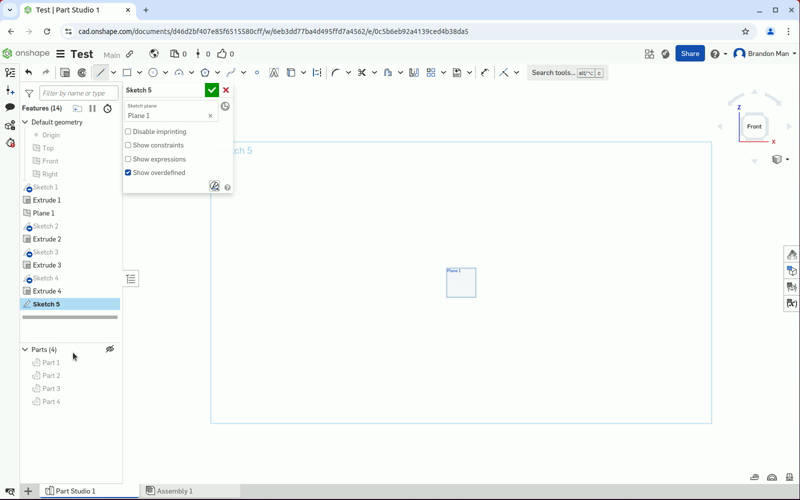
key_down(shift)
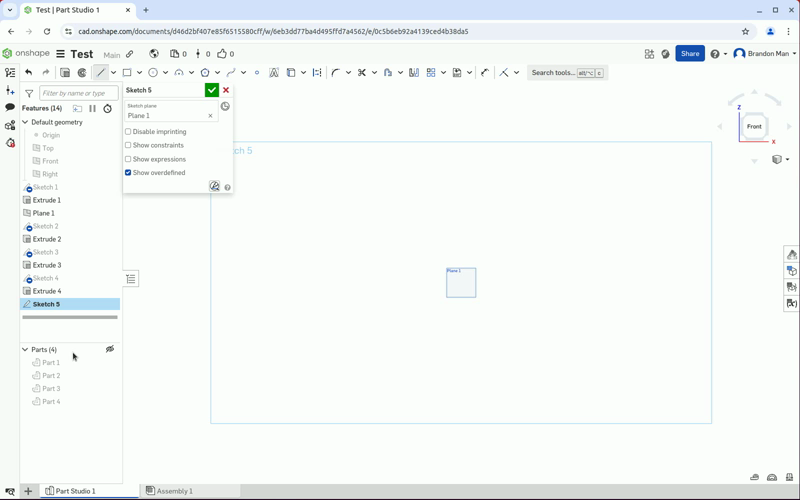
mouse_move(433, 215)
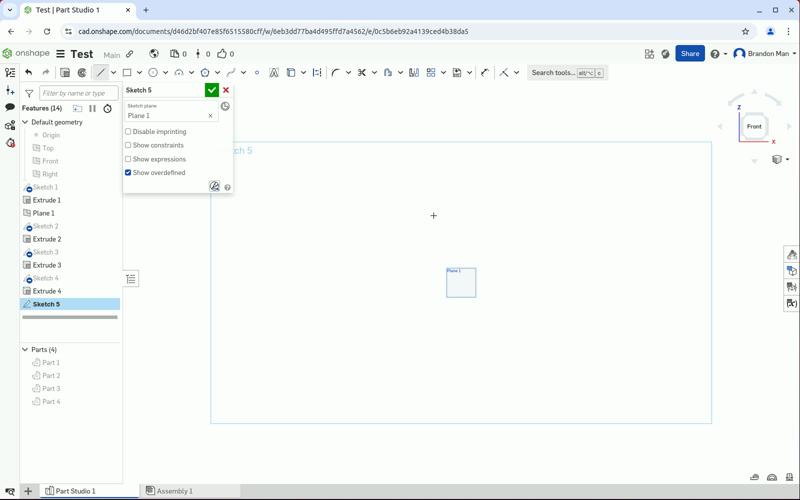
click(433, 215)
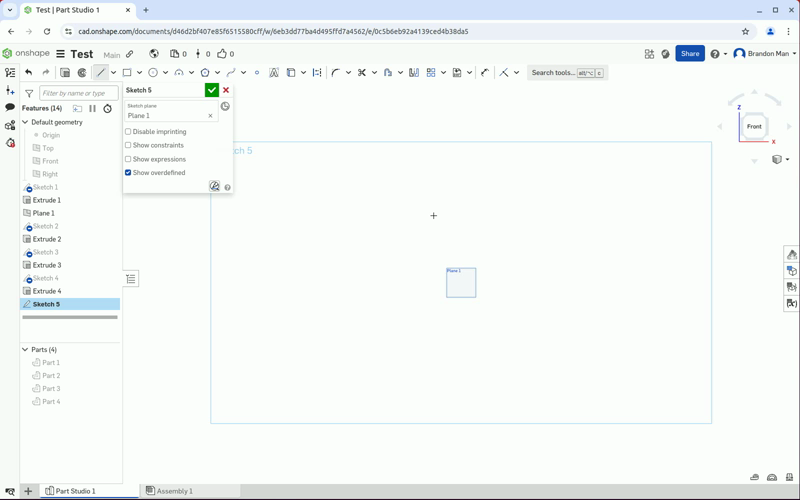
key_up(shift)
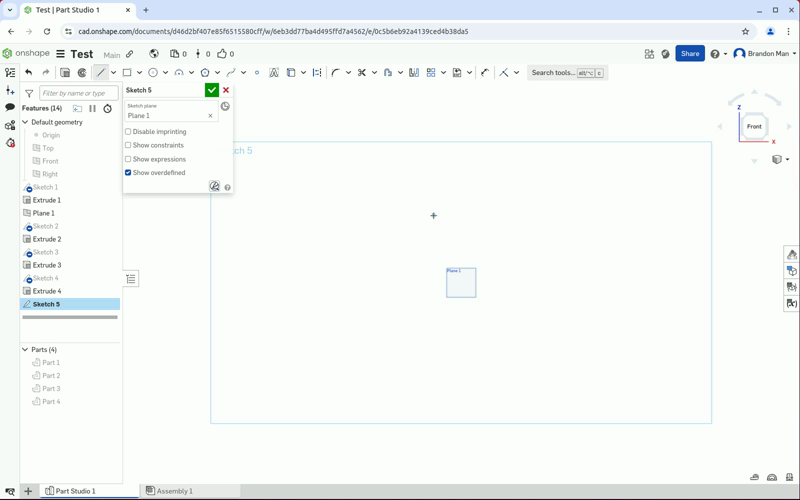
key_down(shift)
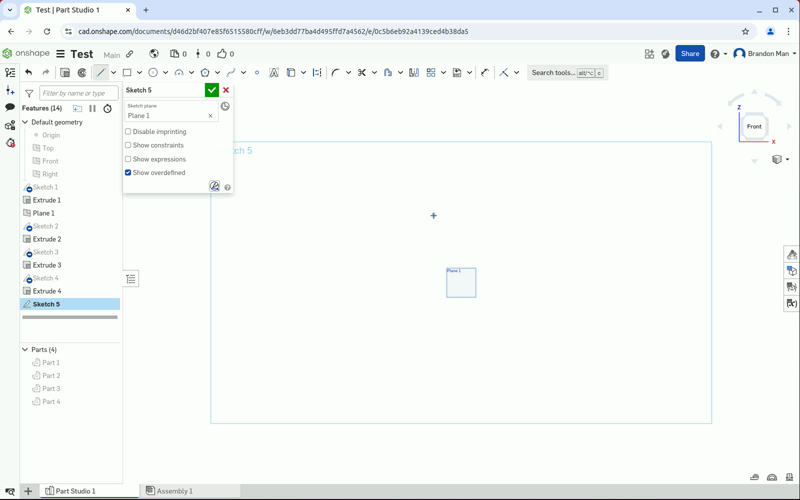
mouse_move(463, 215)
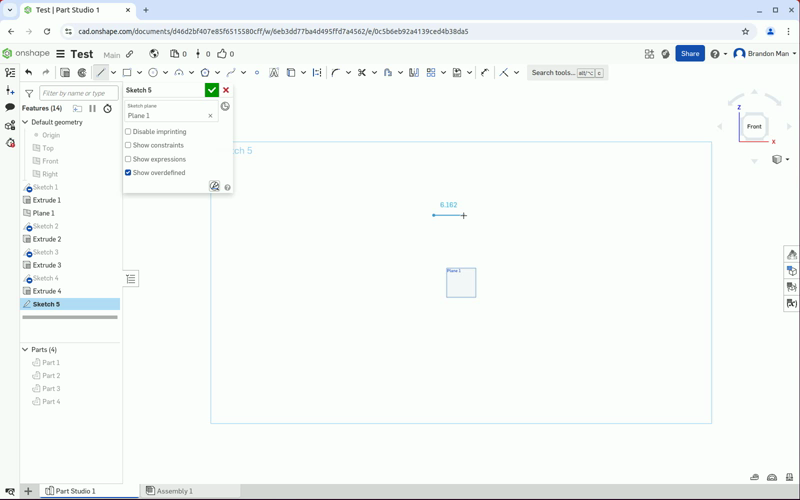
mouse_move(490, 215)
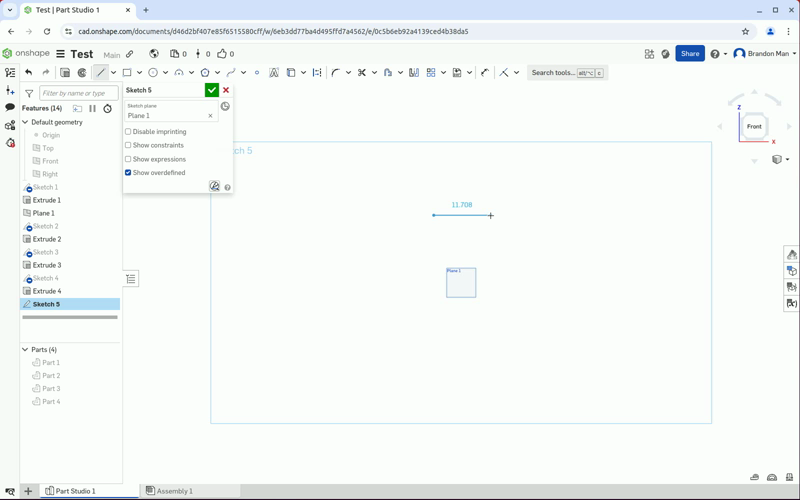
click(490, 215)
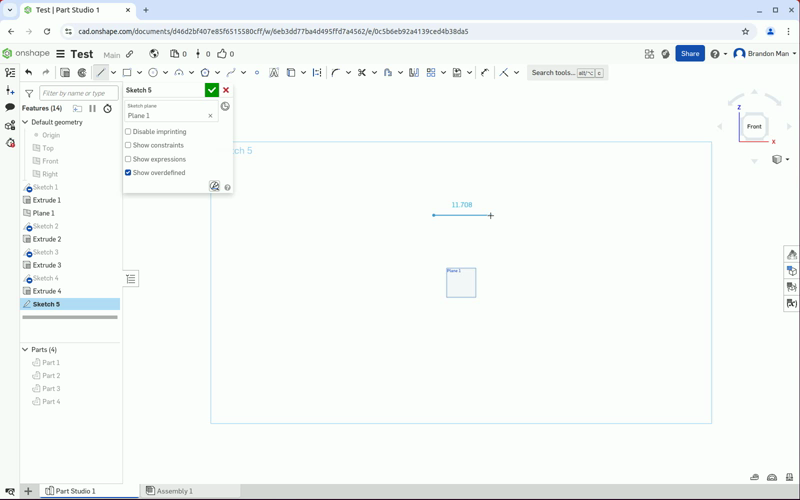
key_up(shift)
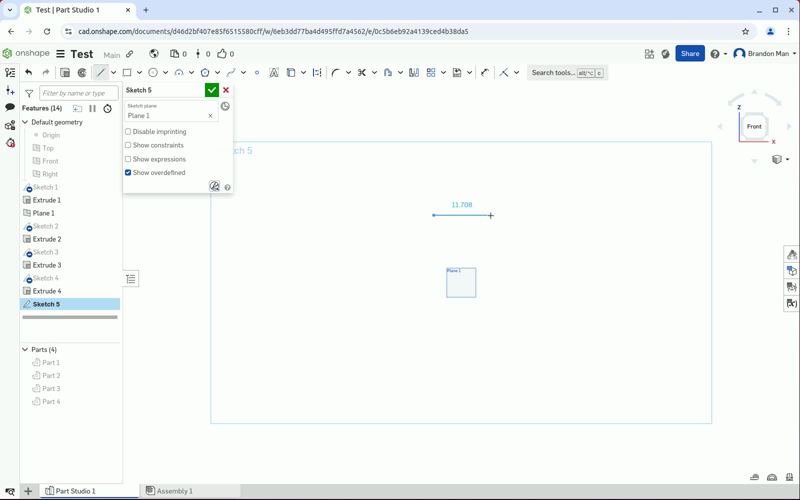
key_down(shift)
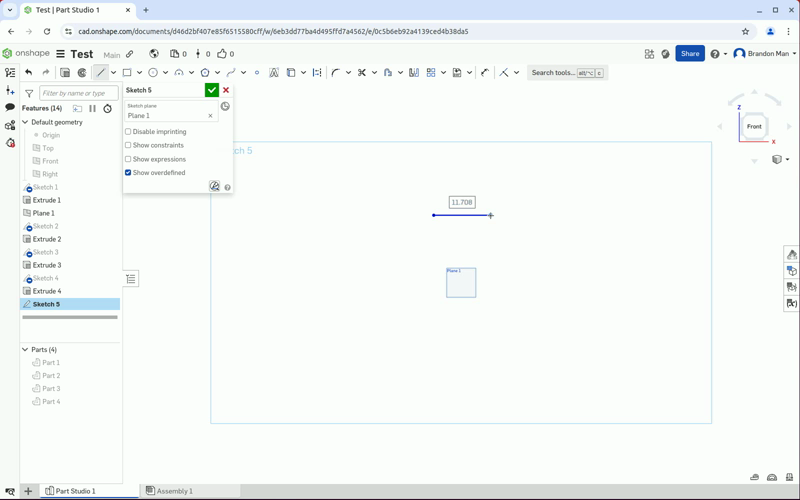
mouse_move(520, 215)
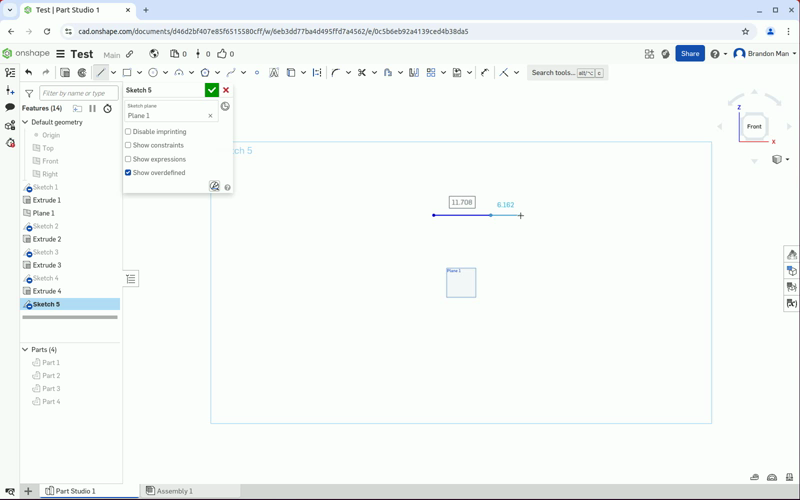
mouse_move(490, 189)
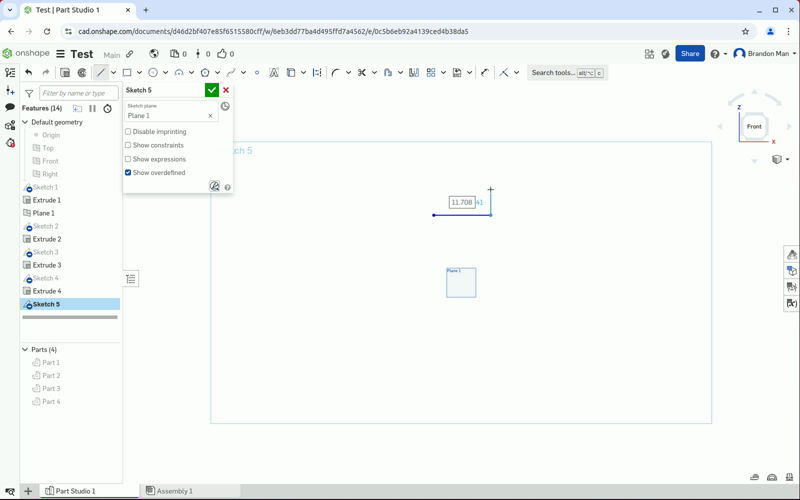
click(490, 189)
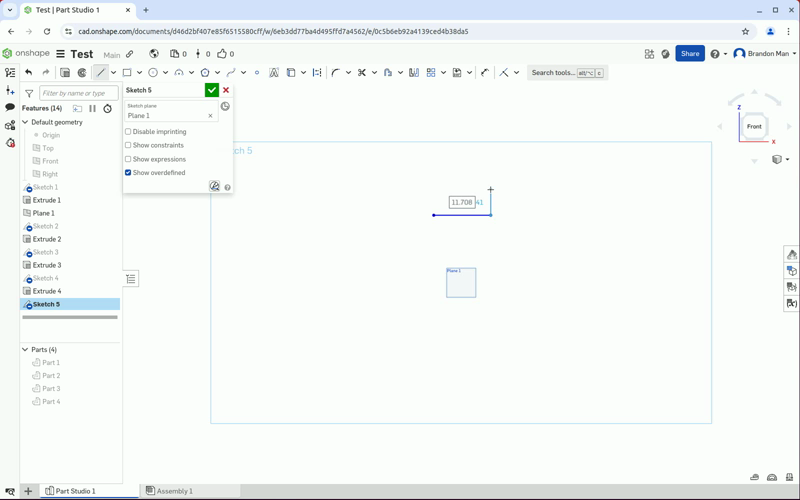
key_up(shift)
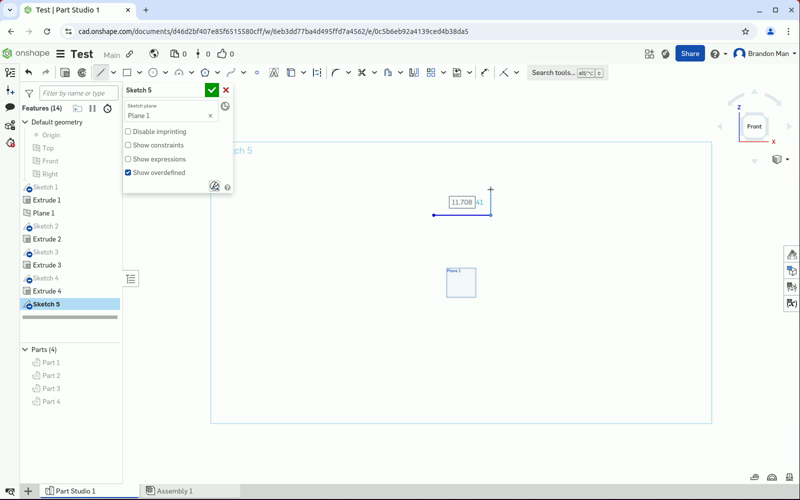
key_down(shift)
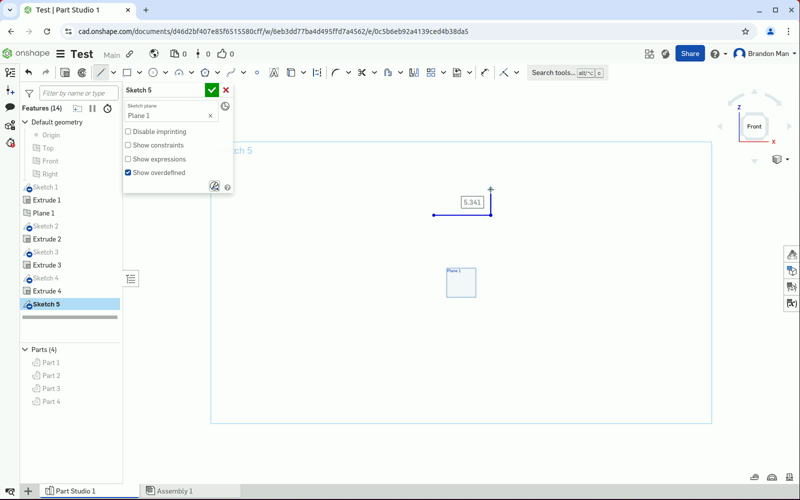
mouse_move(520, 189)
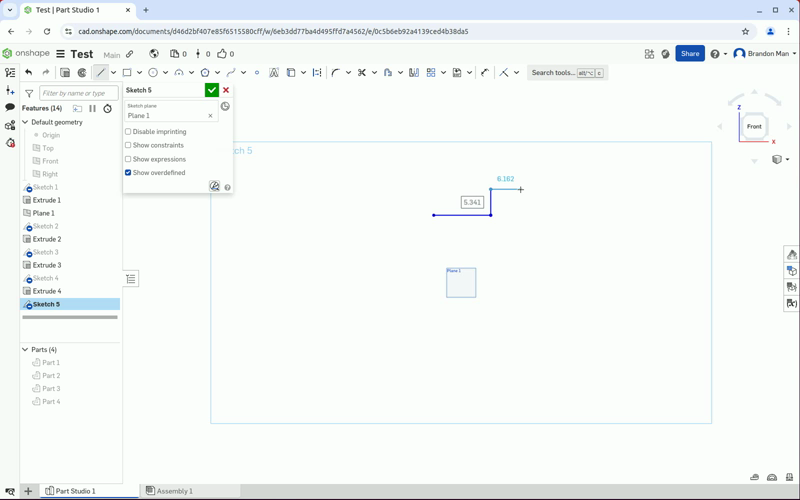
mouse_move(433, 189)
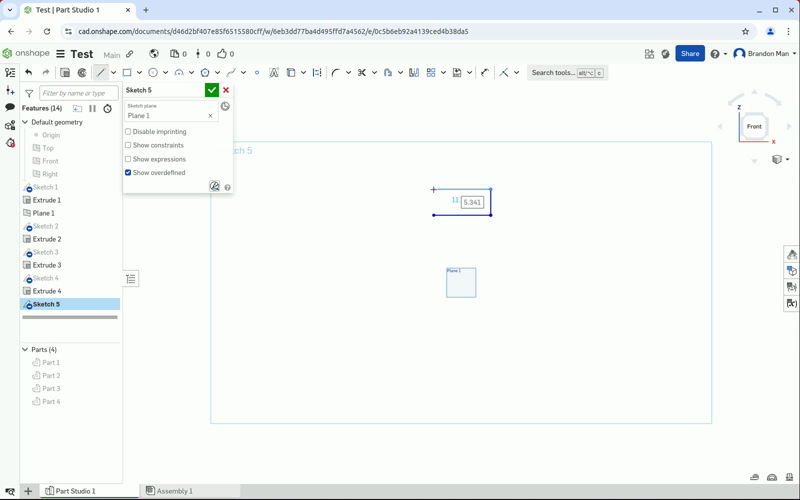
click(433, 189)
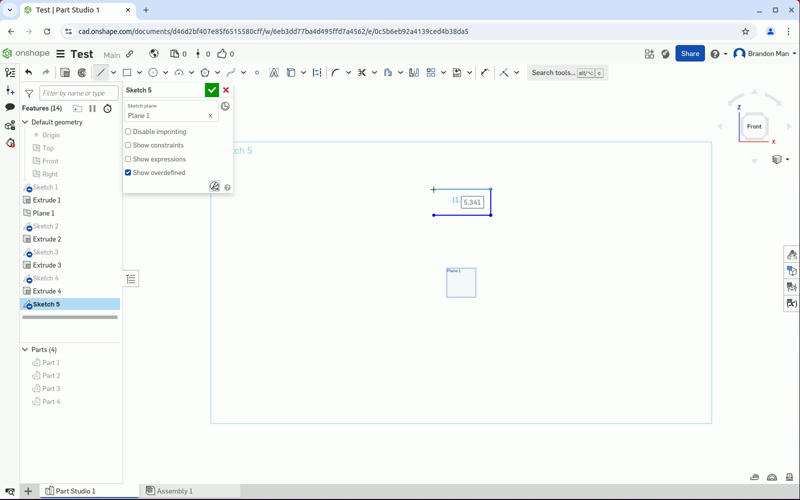
key_up(shift)
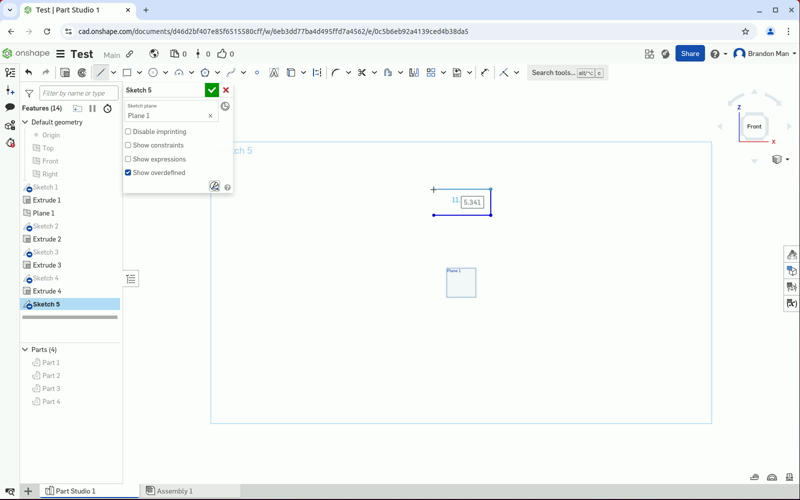
mouse_move(463, 189)
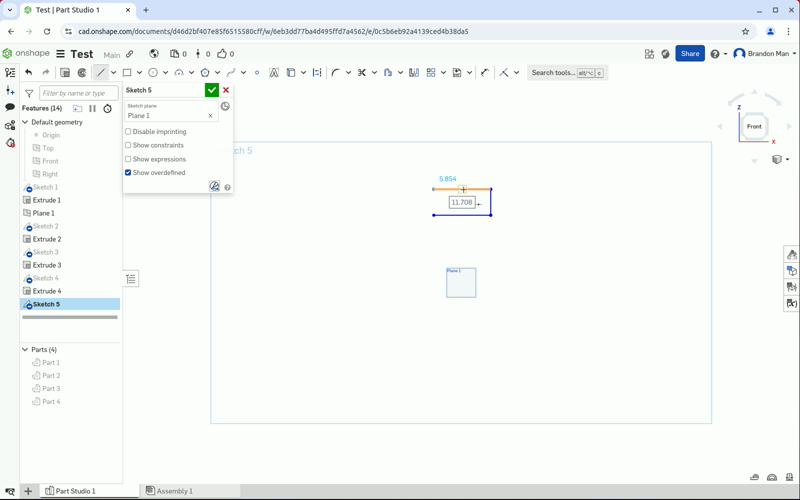
key_down(shift)
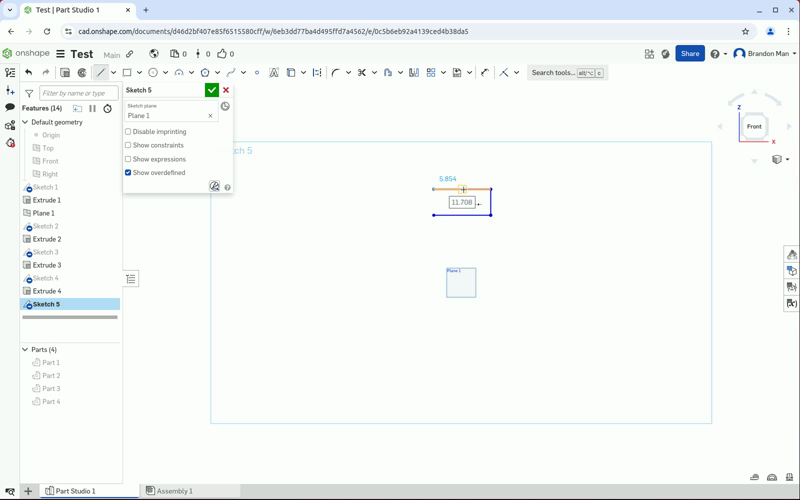
mouse_move(433, 215)
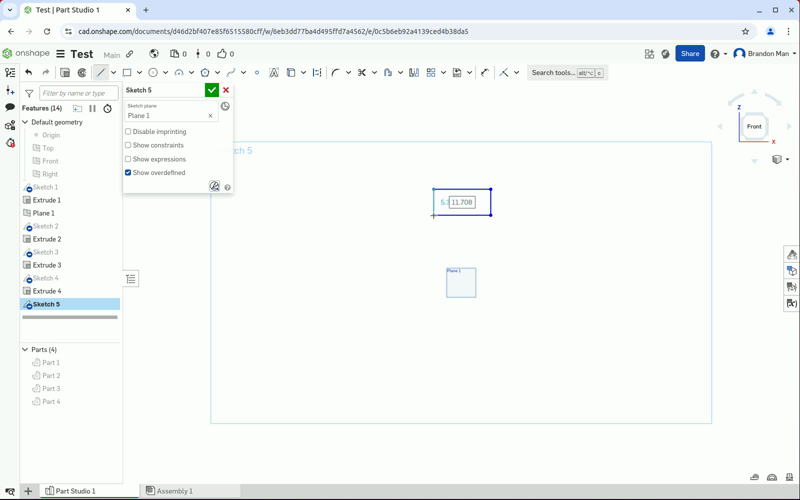
key_up(shift)
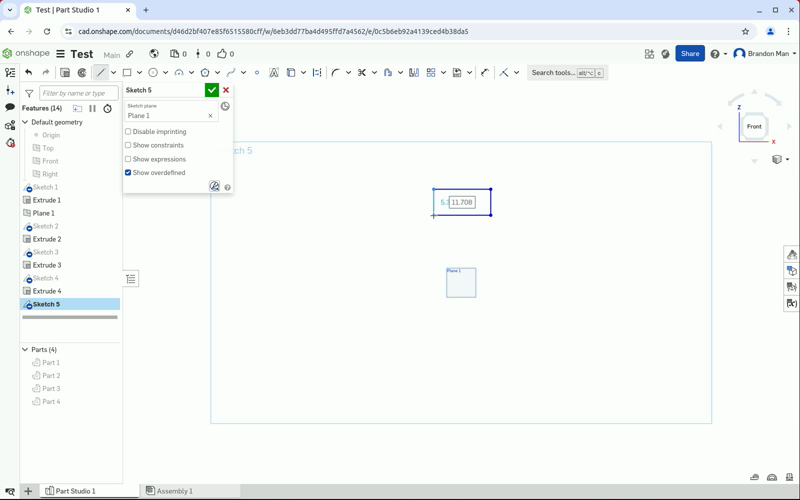
click(433, 215)
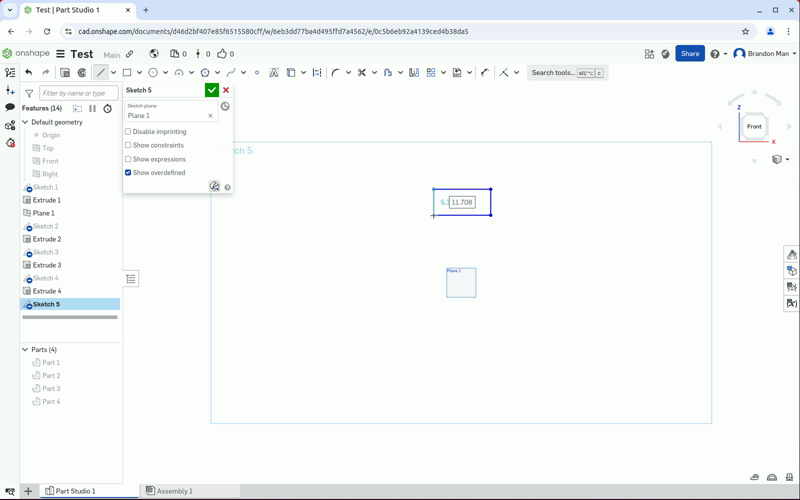
key(esc)
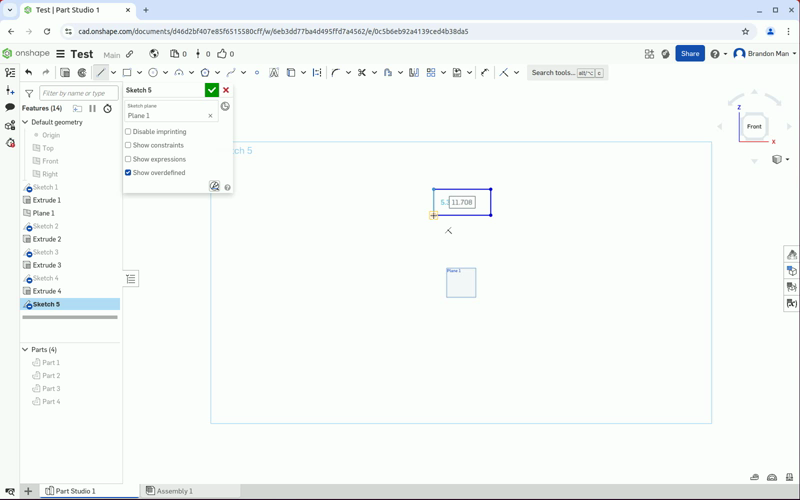
mouse_move(478, 200)
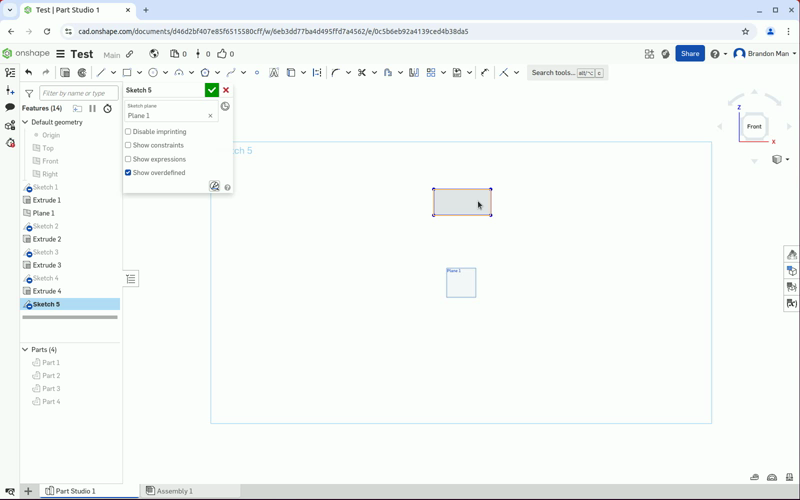
scroll(6)
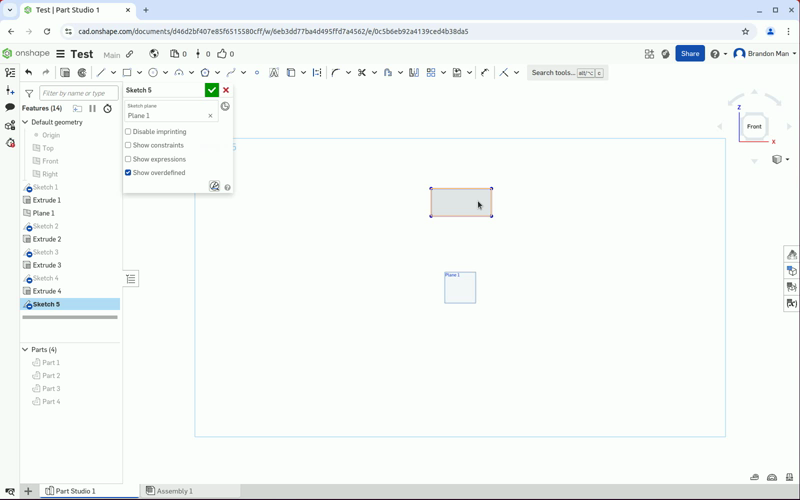
scroll(6)
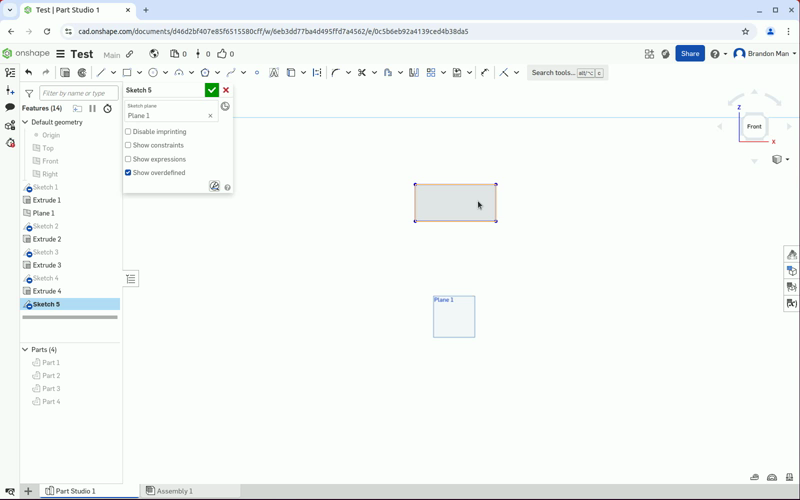
scroll(6)
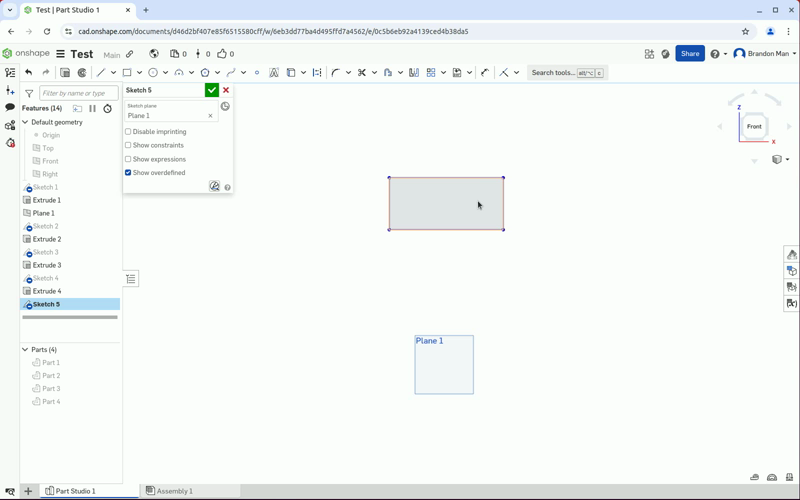
scroll(6)
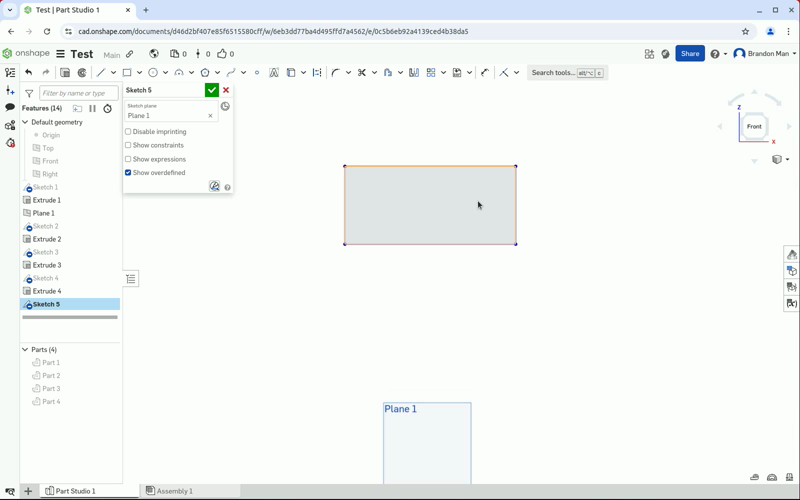
scroll(6)
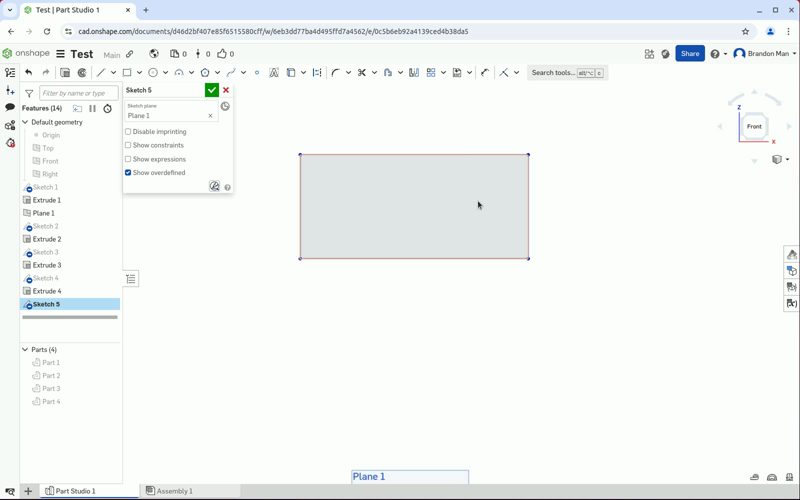
scroll(6)
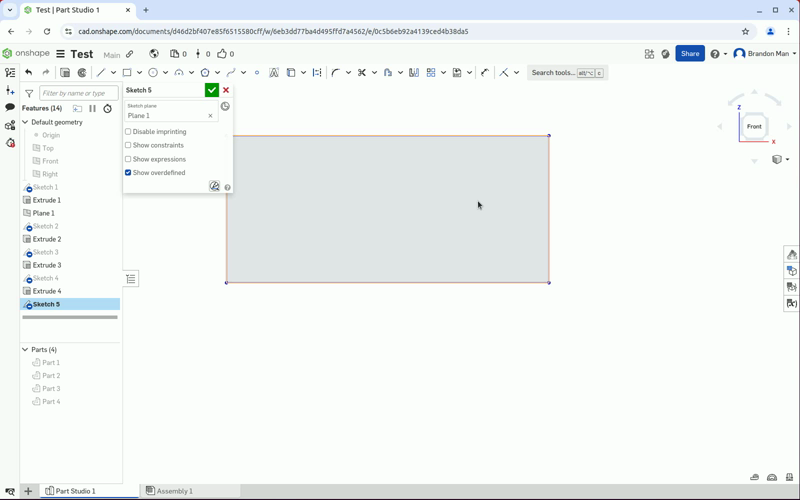
scroll(6)
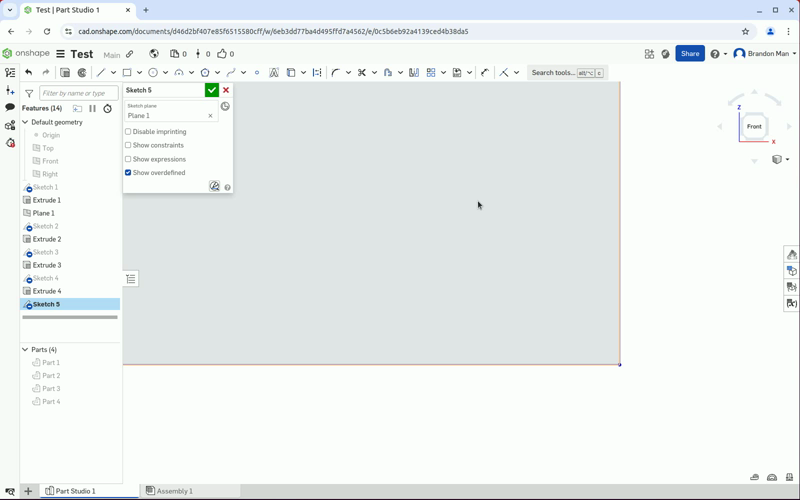
click(478, 200)
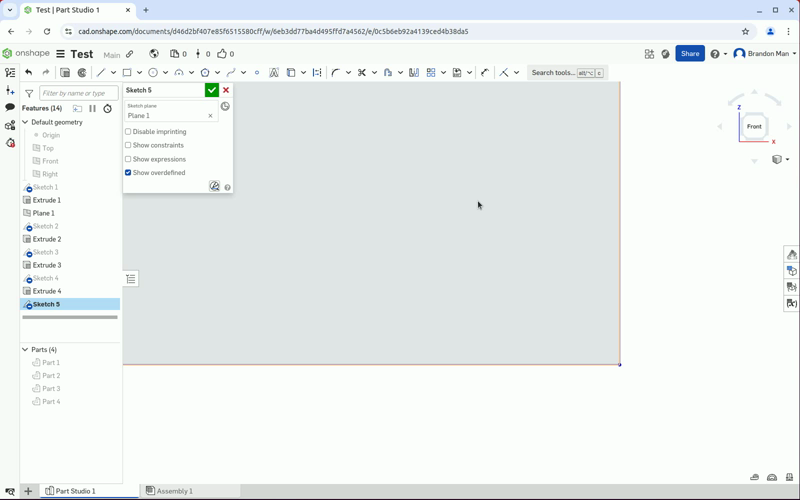
scroll(-6)
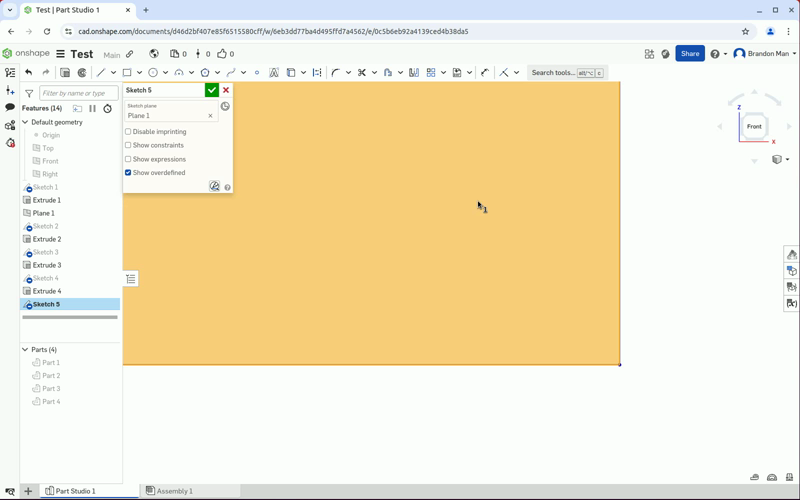
scroll(-6)
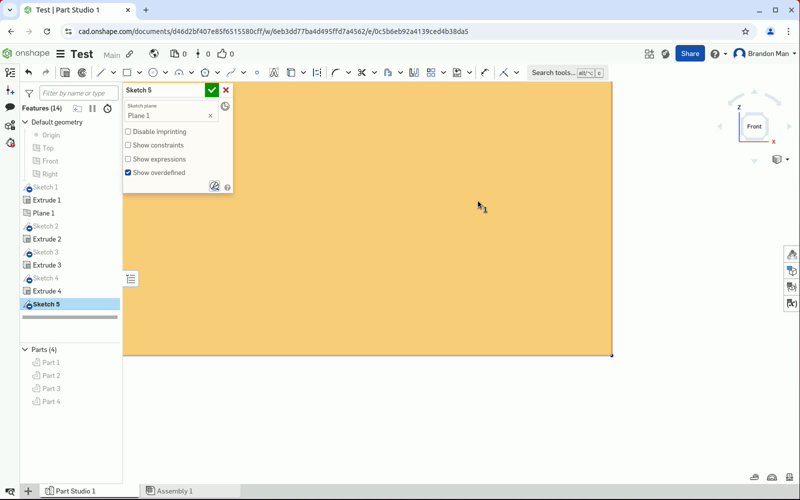
scroll(-6)
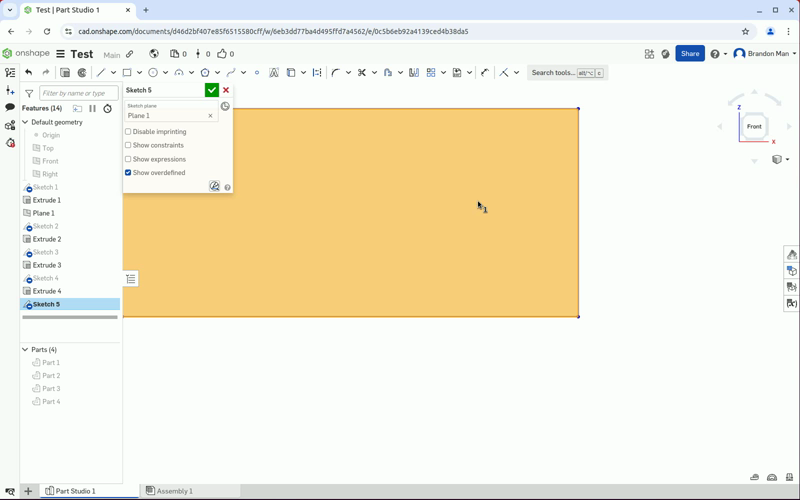
scroll(-6)
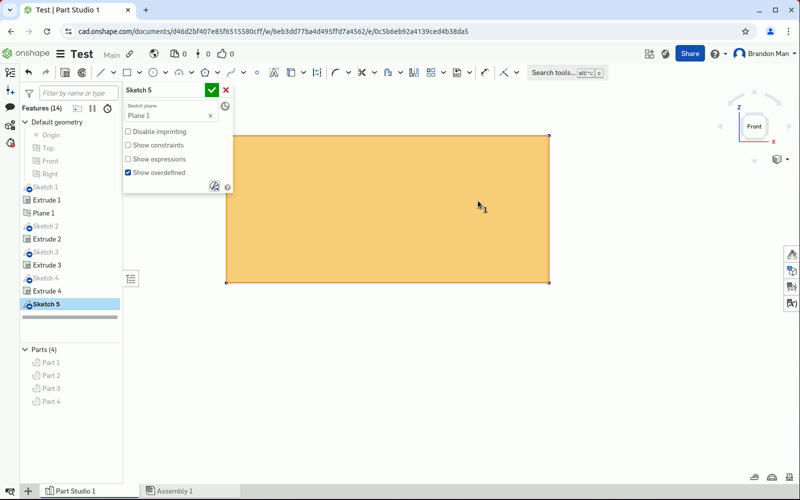
scroll(-6)
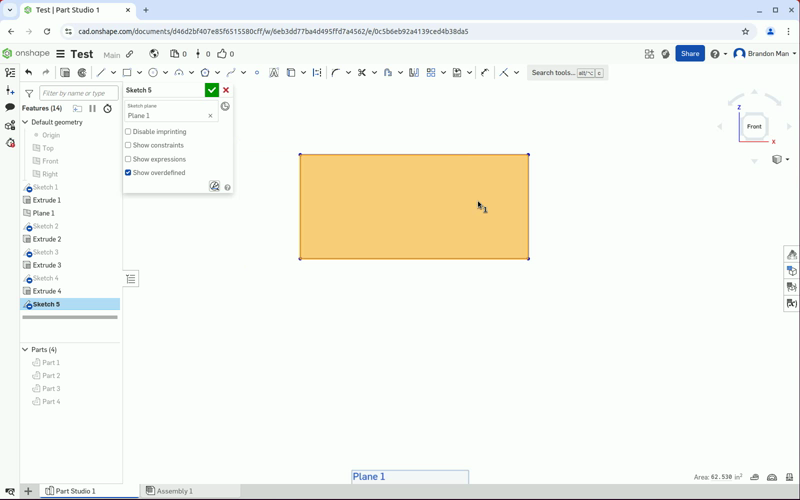
scroll(-6)
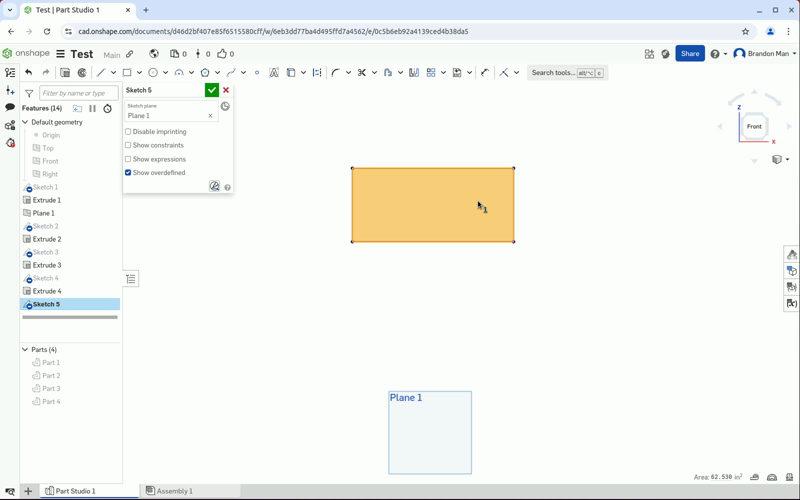
scroll(-6)
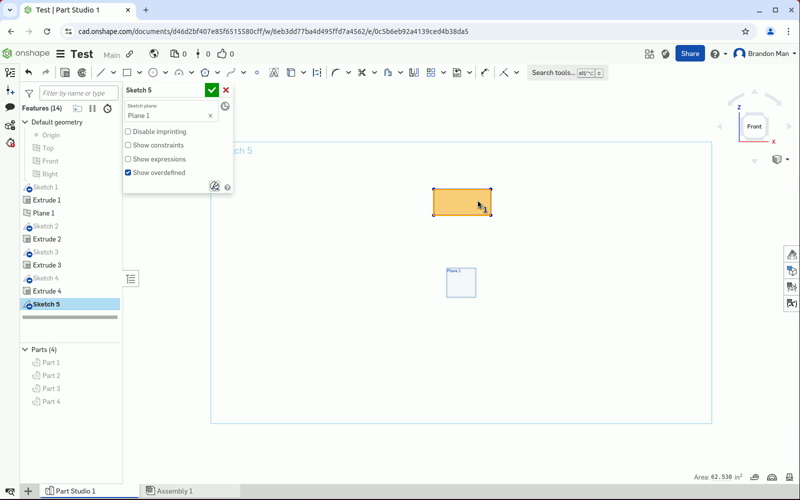
mouse_move(73, 352)
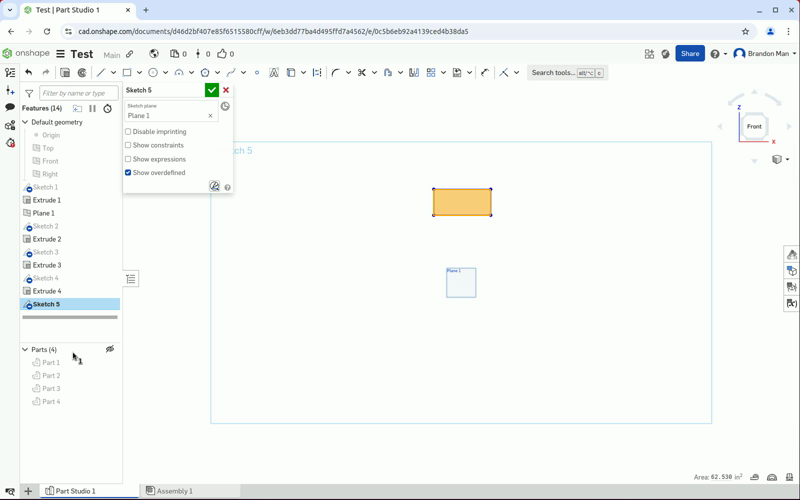
key(shift+y)
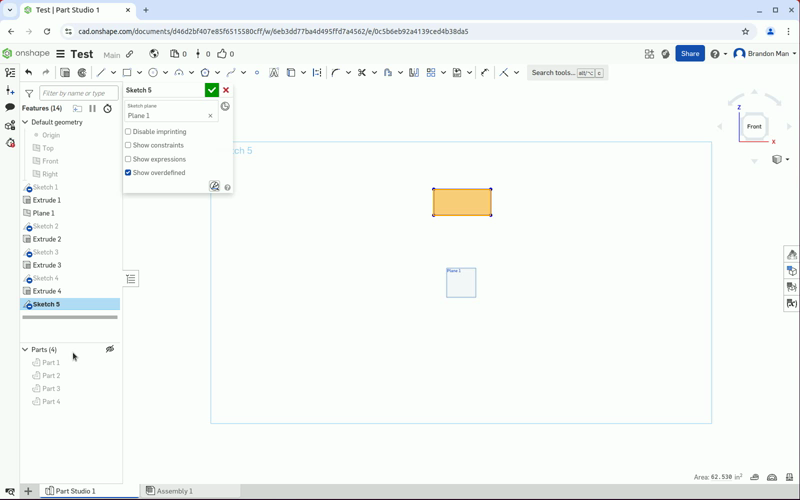
key(shift+e)
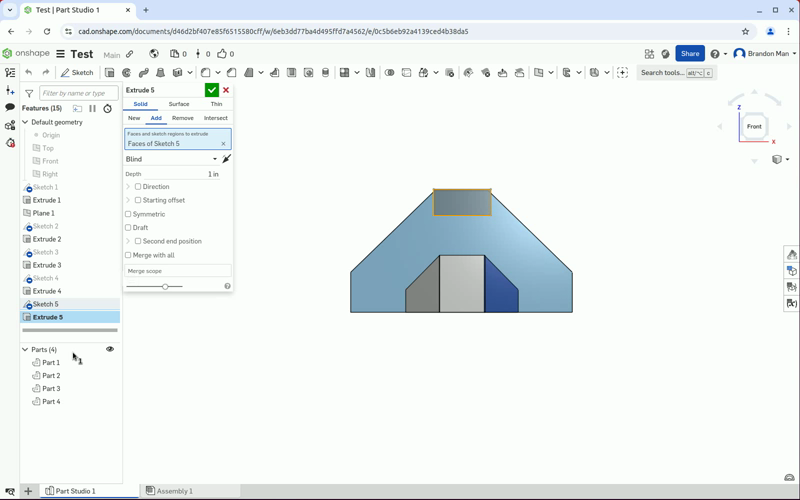
mouse_move(143, 106)
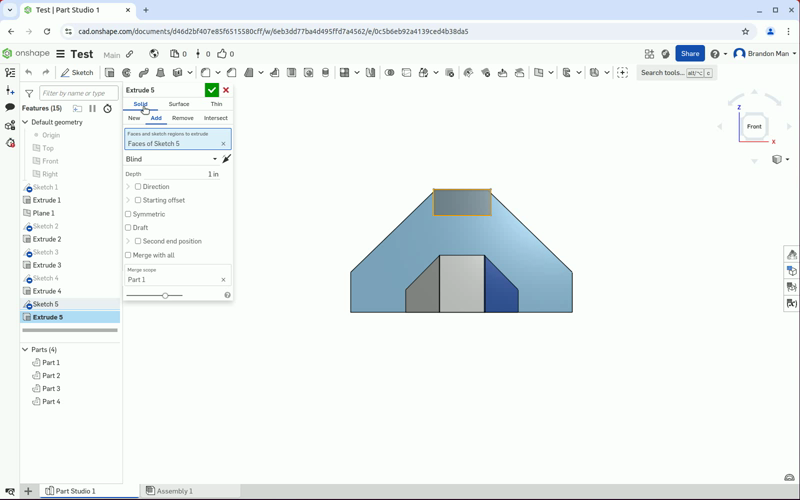
click(143, 106)
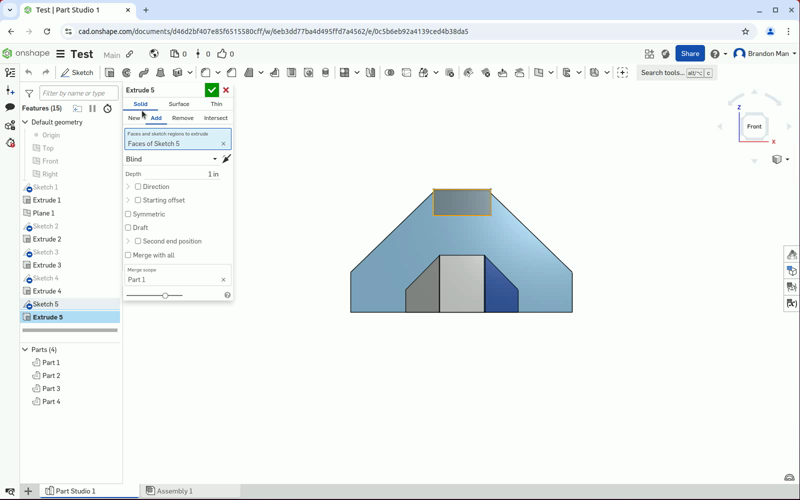
mouse_move(137, 120)
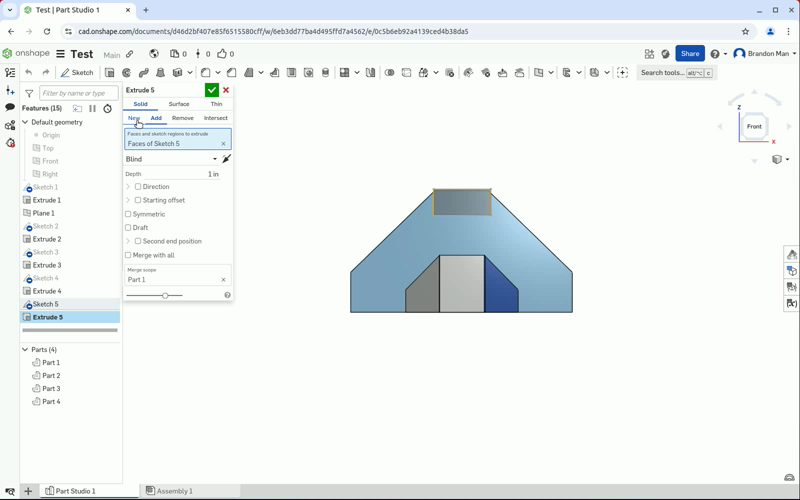
click(137, 120)
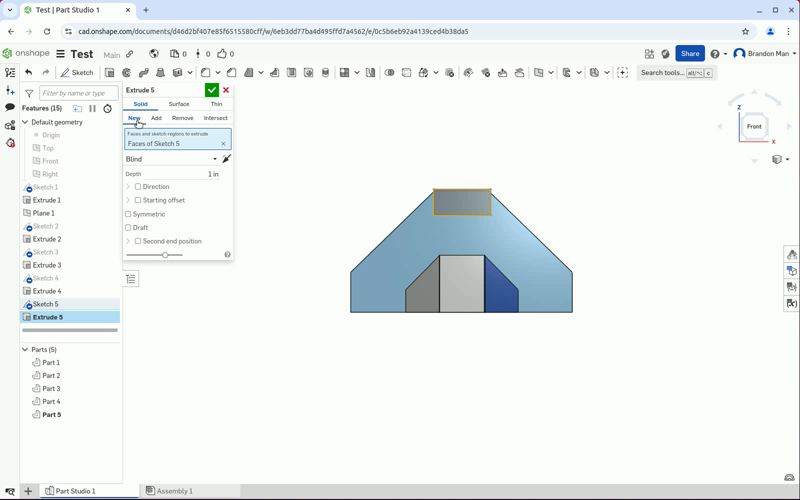
key(tab, 4)
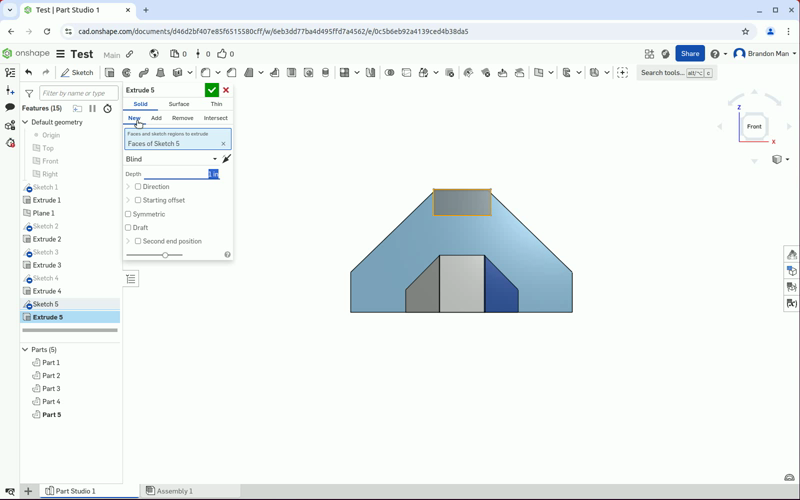
text(11.554)
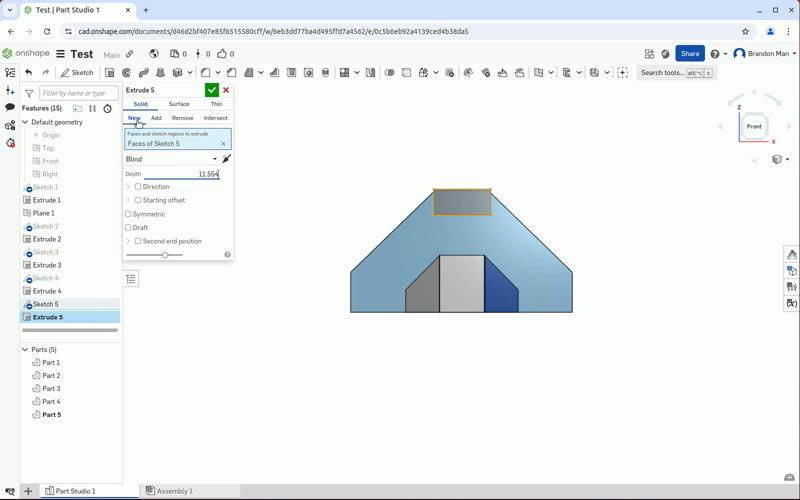
key(enter)
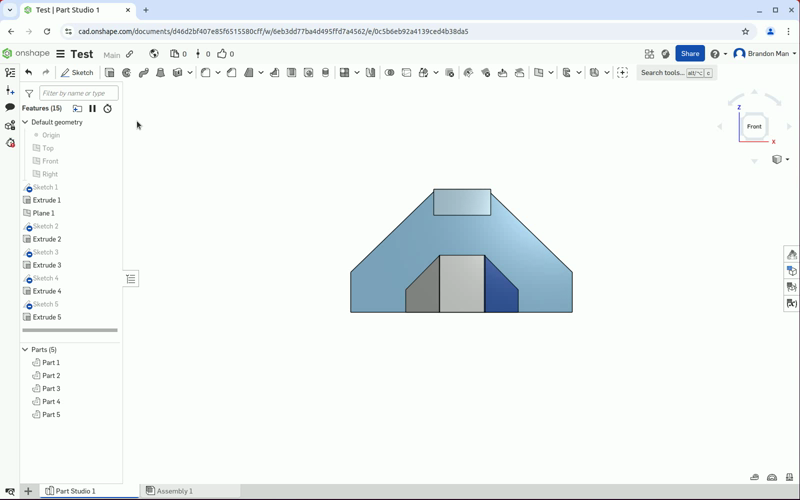
key(shift+h)
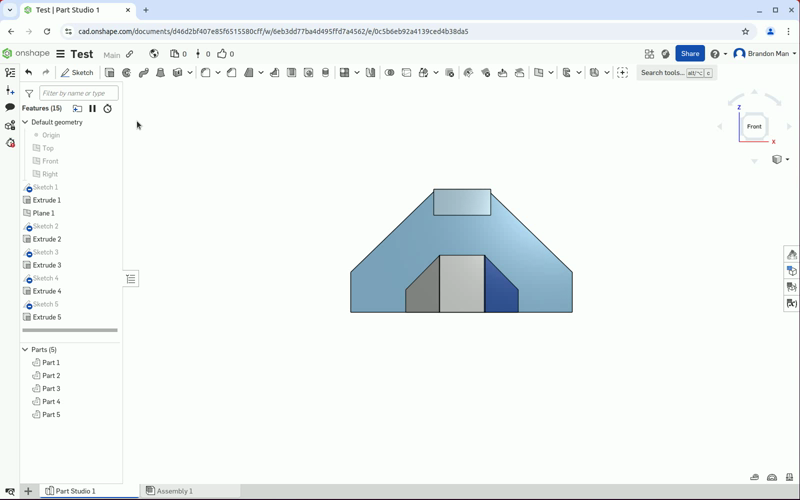
key(shift+h)
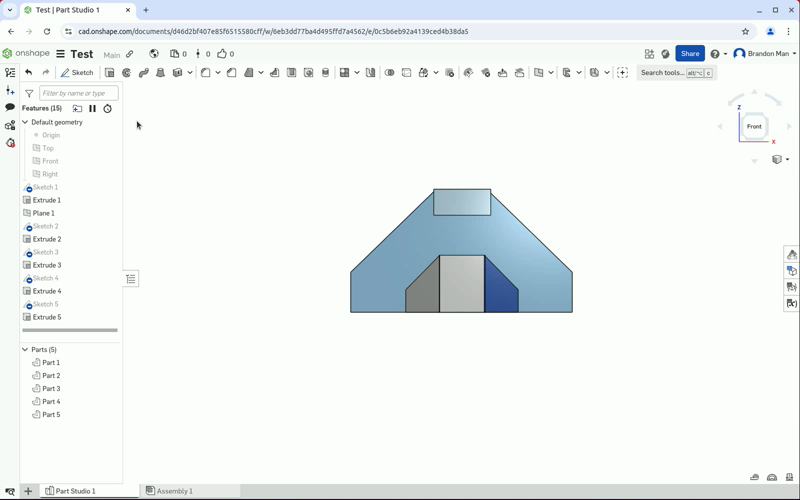
mouse_move(73, 189)
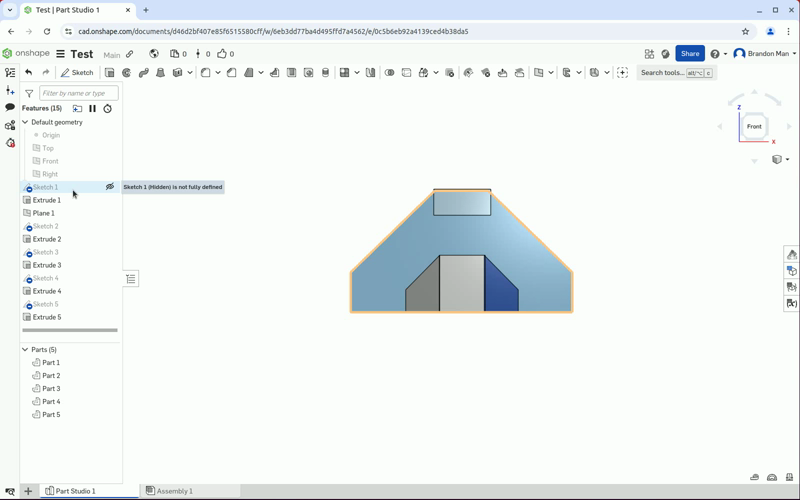
click(73, 189)
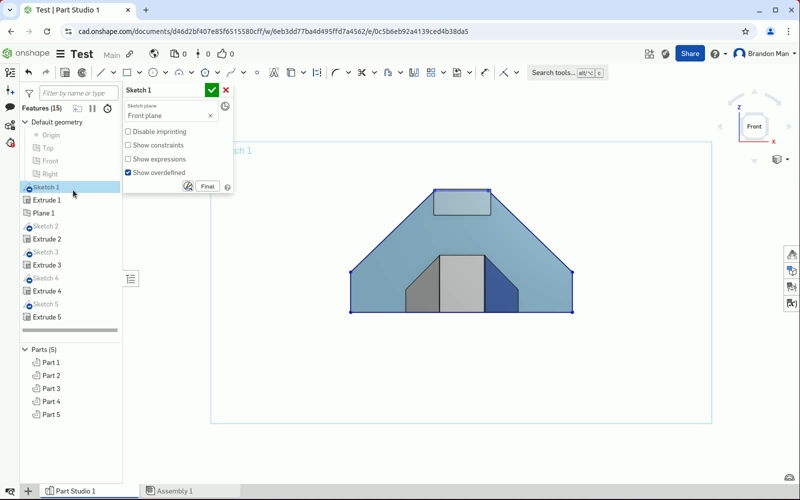
mouse_move(229, 92)
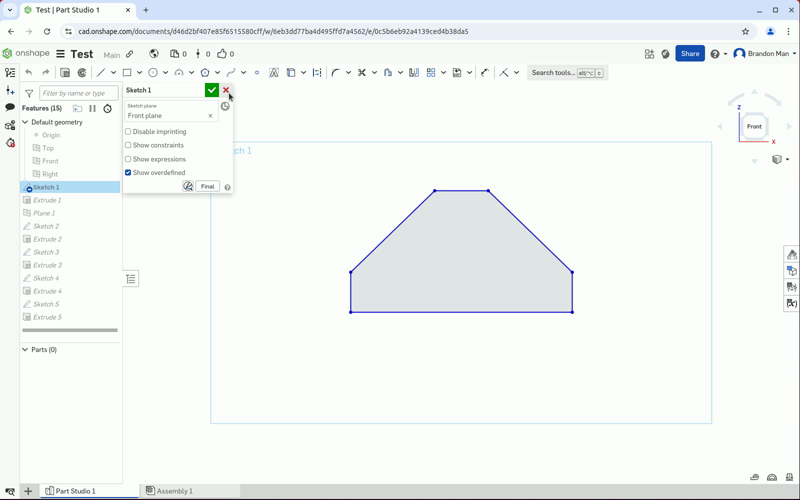
click(229, 92)
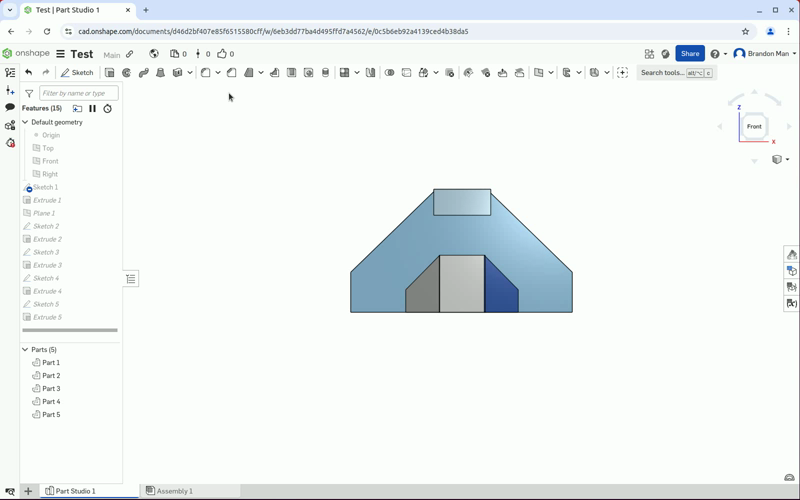
mouse_move(73, 352)
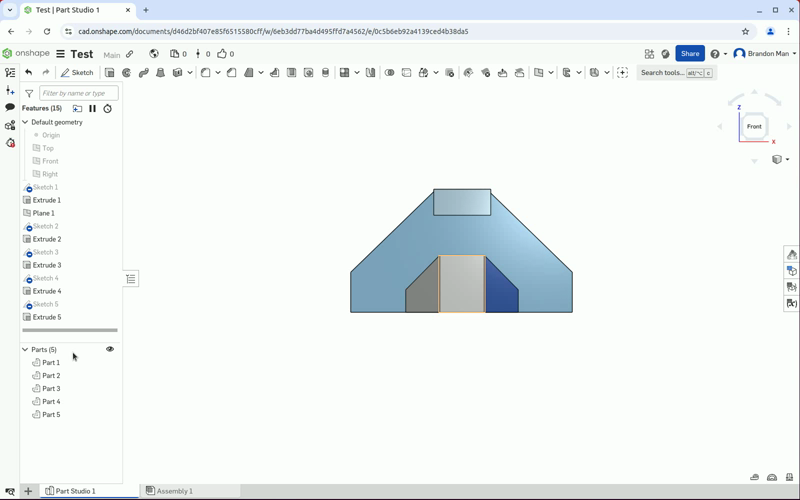
key(y)
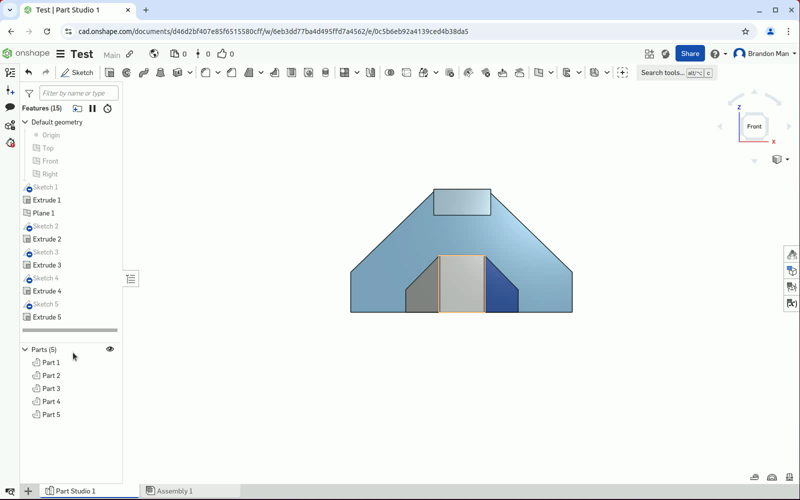
key(shift+p)
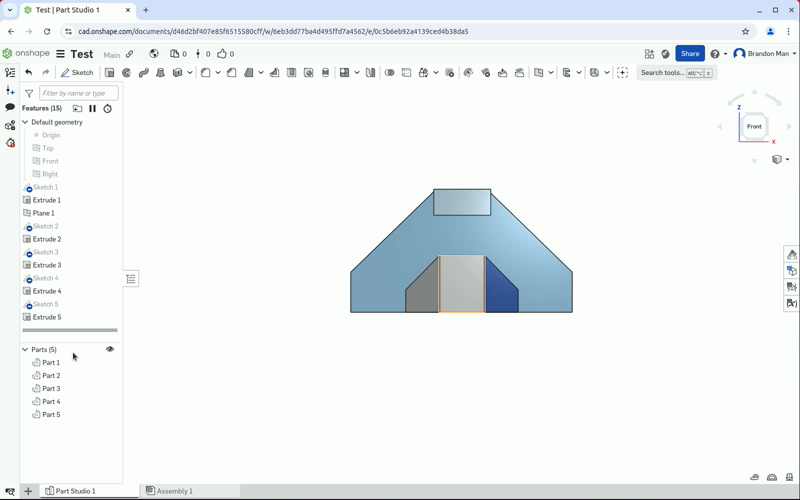
key(space)
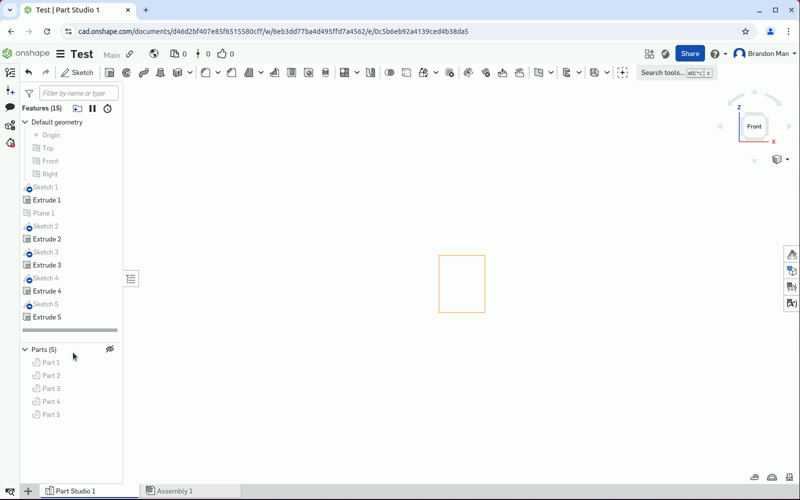
key_down(shift)
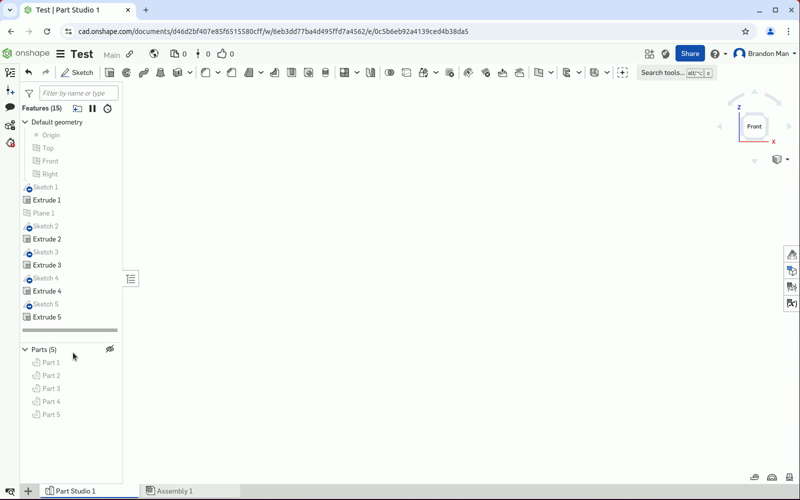
key(down)
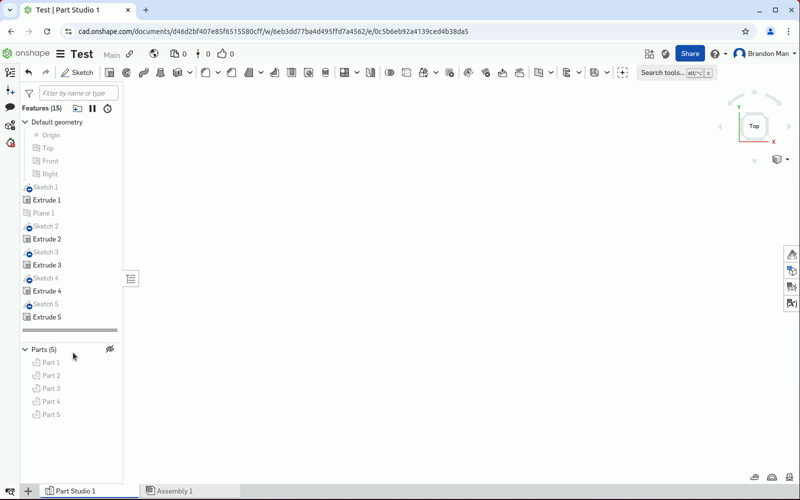
key_up(shift)
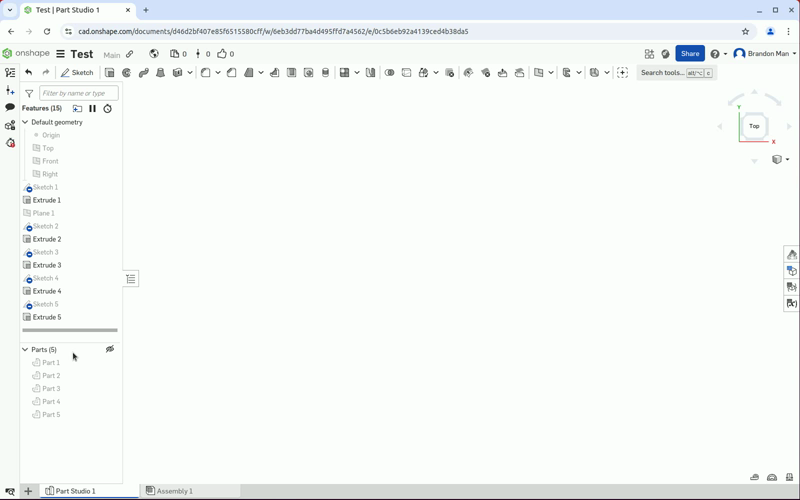
mouse_move(73, 352)
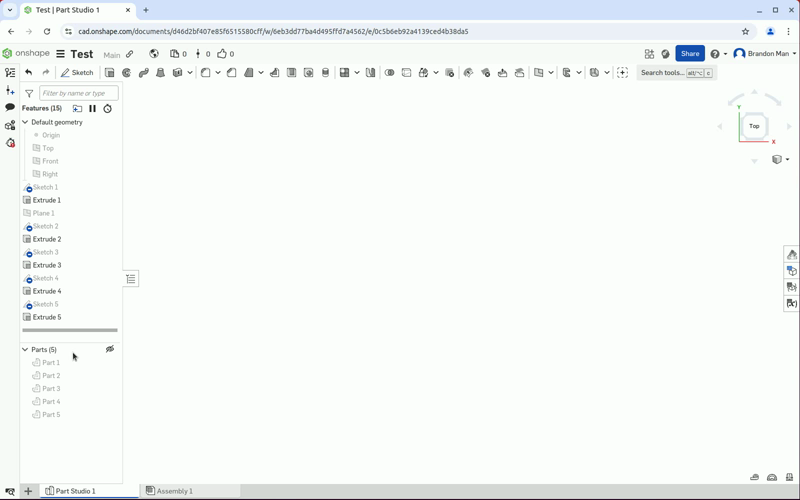
key(shift+y)
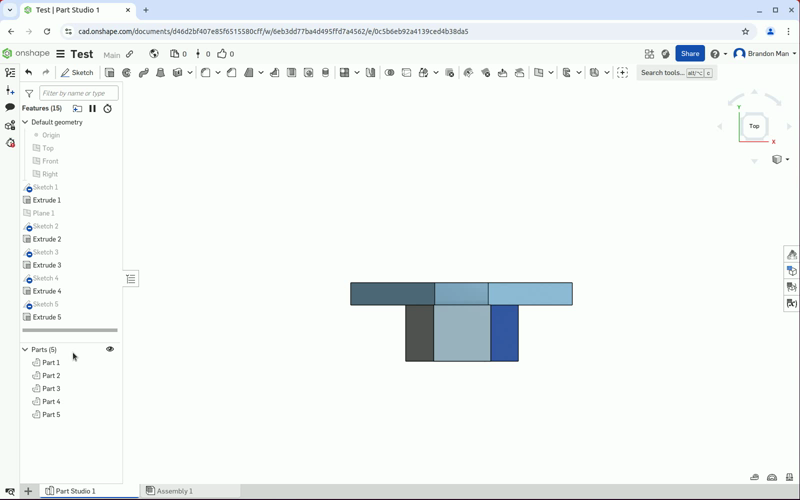
mouse_move(541, 75)
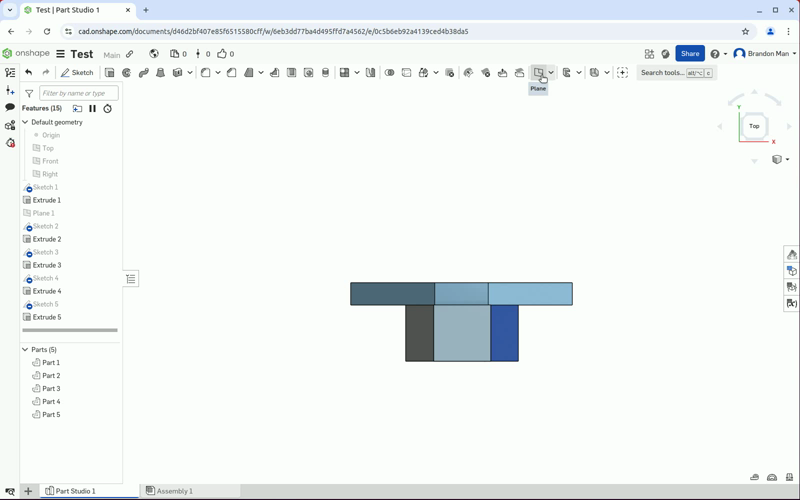
click(541, 75)
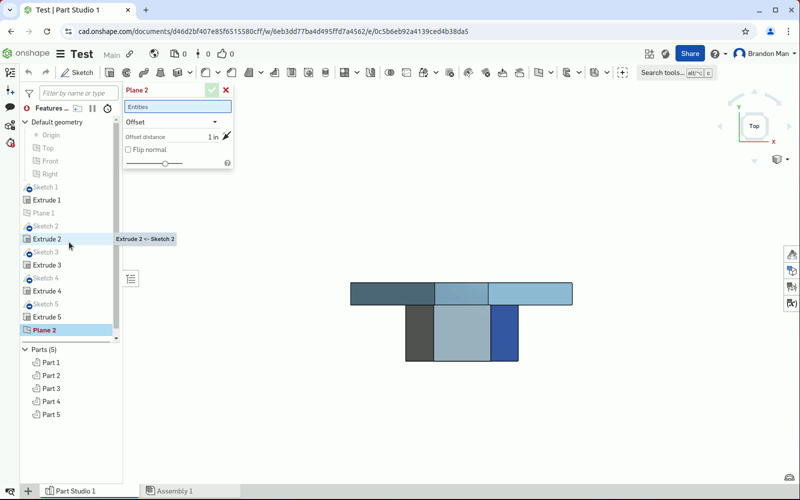
scroll(3)
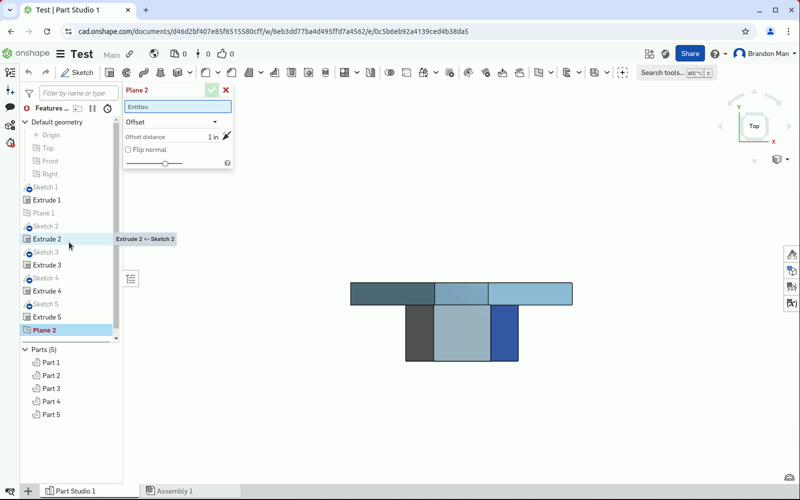
mouse_move(69, 150)
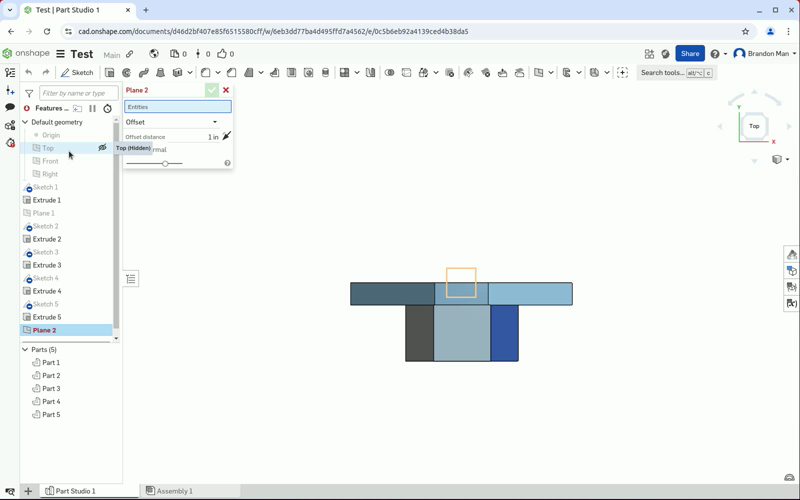
click(69, 150)
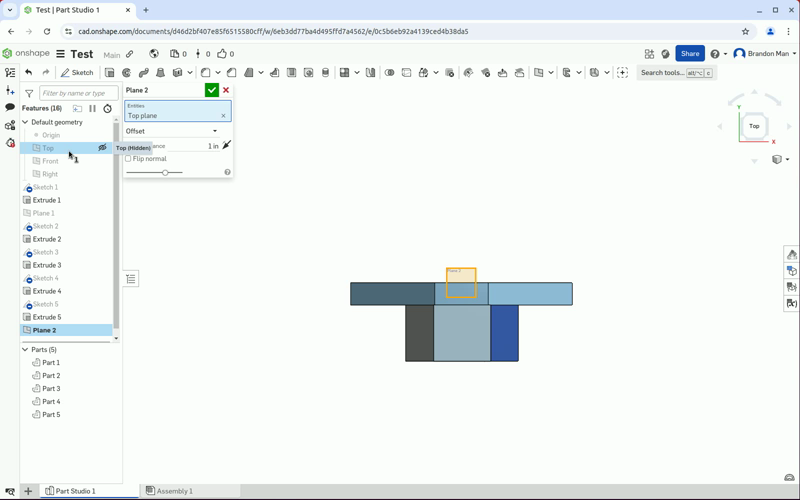
key(tab, 2)
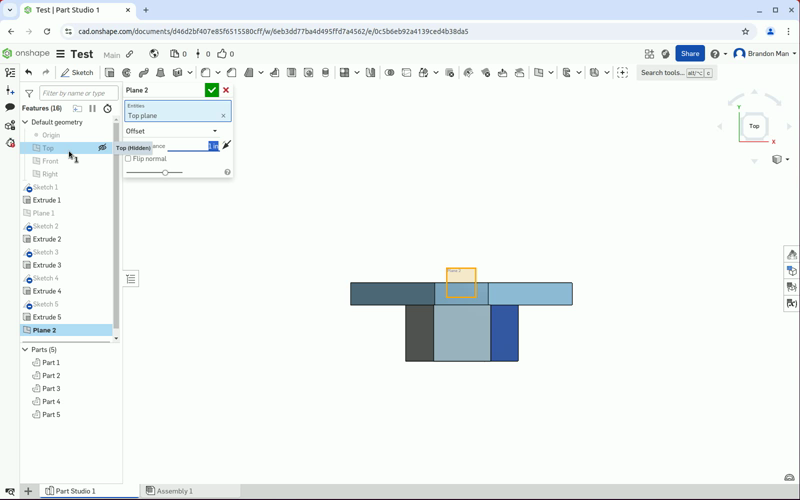
text(19.01)
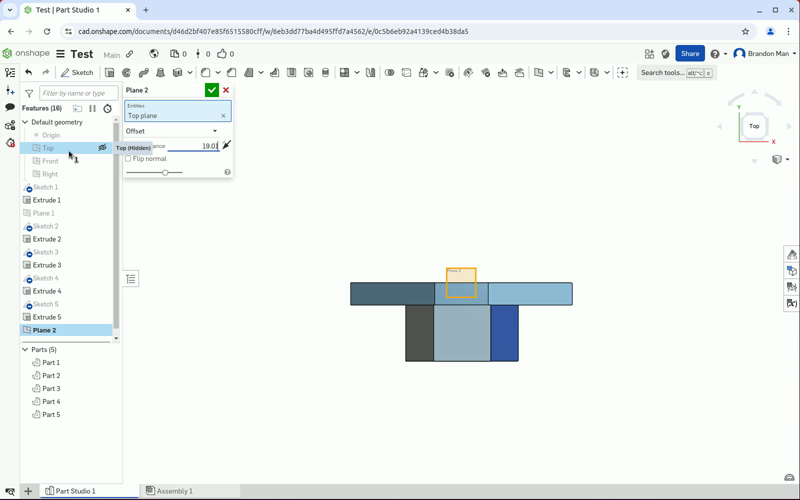
key(enter, 2)
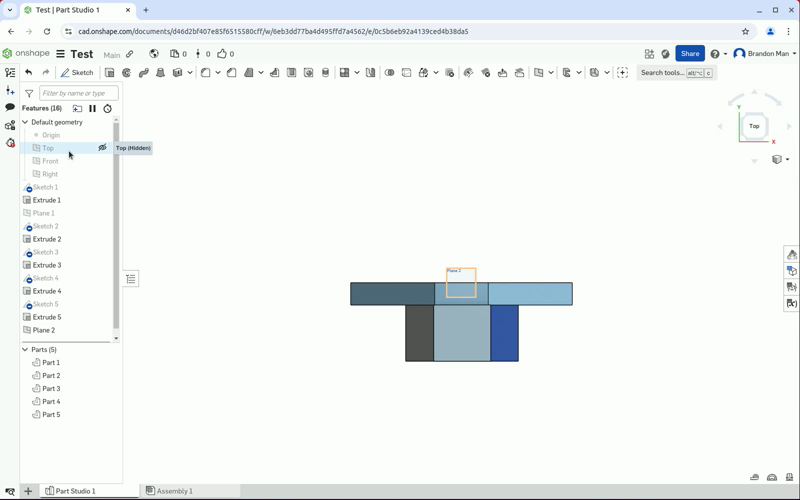
key(shift+s)
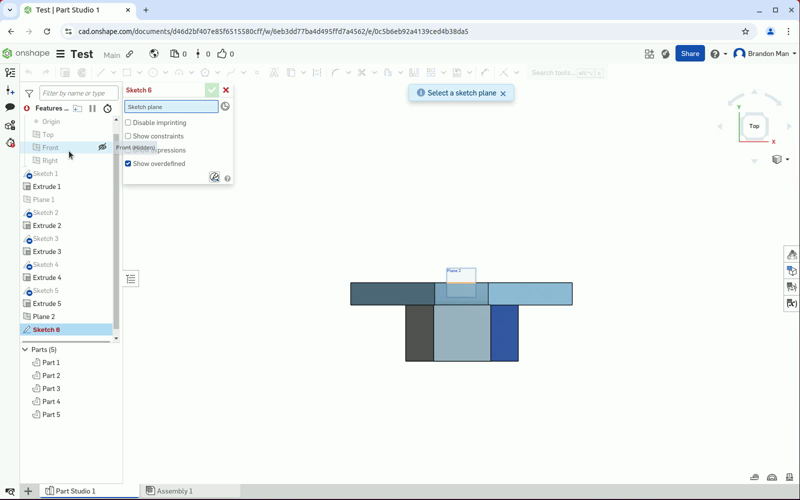
mouse_move(69, 319)
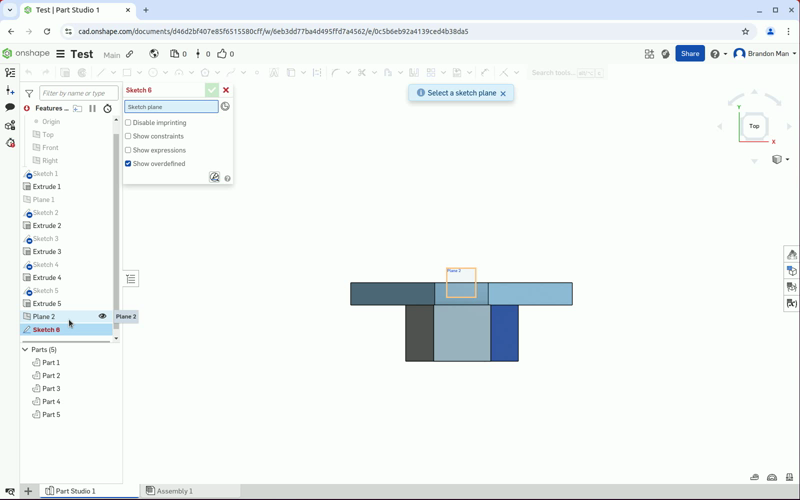
click(69, 319)
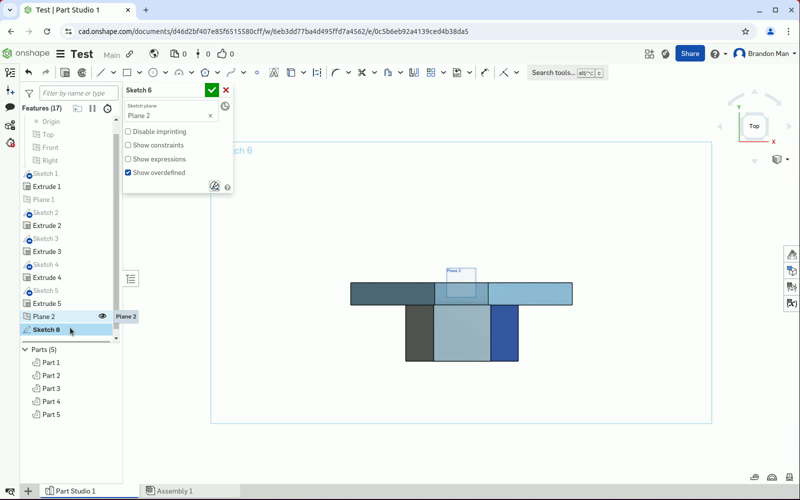
mouse_move(73, 352)
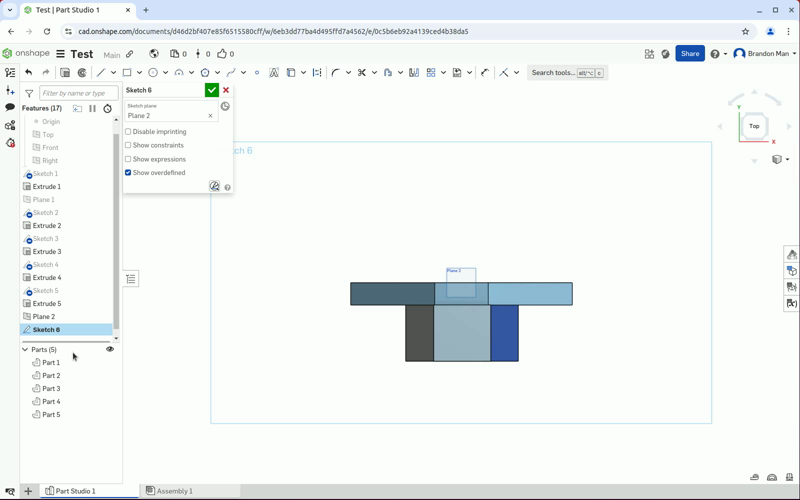
key(y)
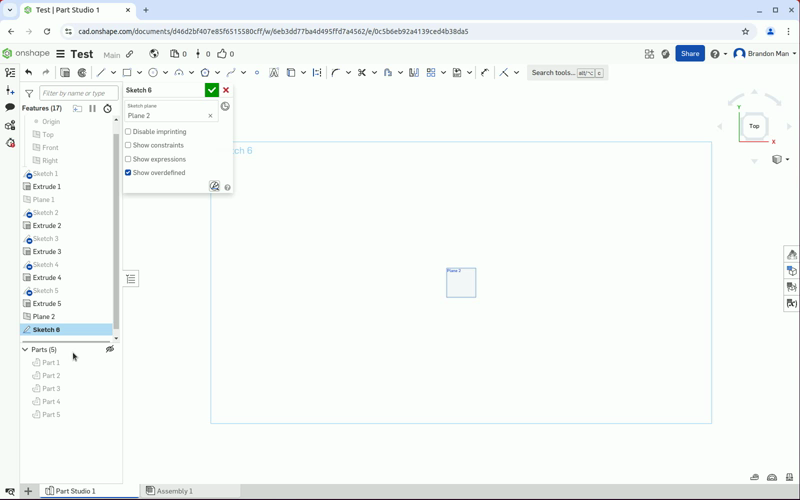
key(c)
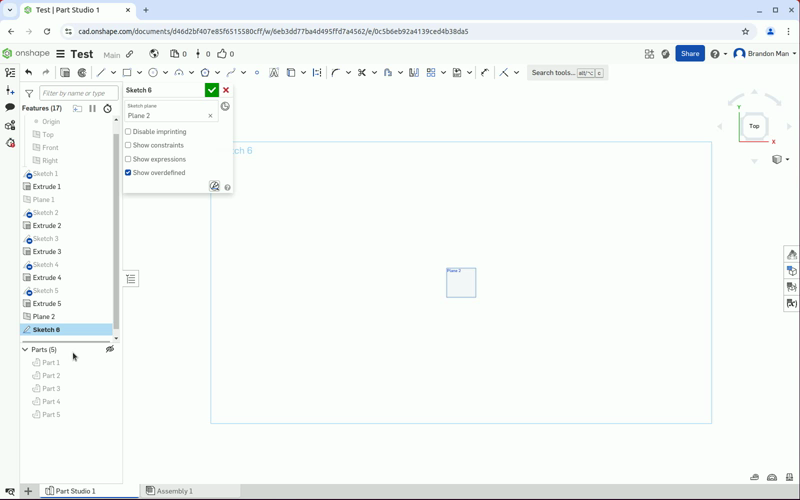
key_down(shift)
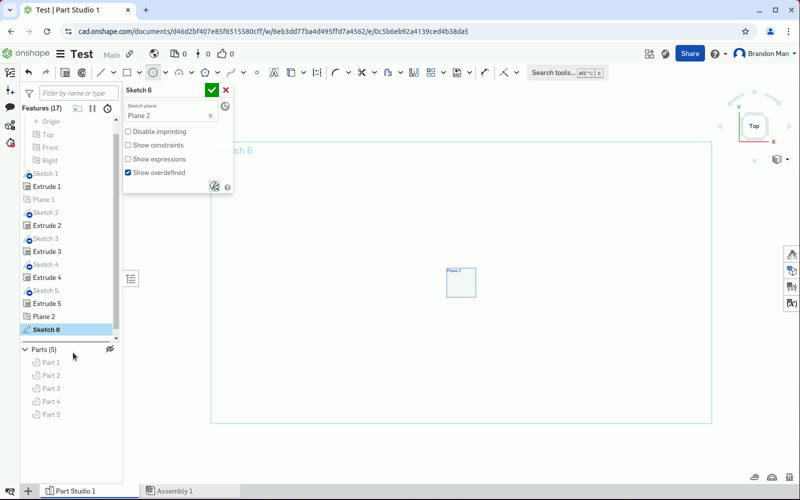
mouse_move(461, 333)
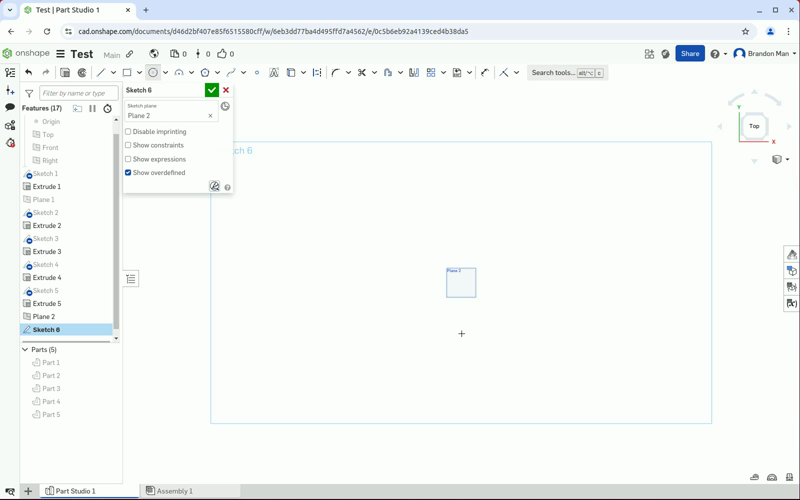
click(461, 333)
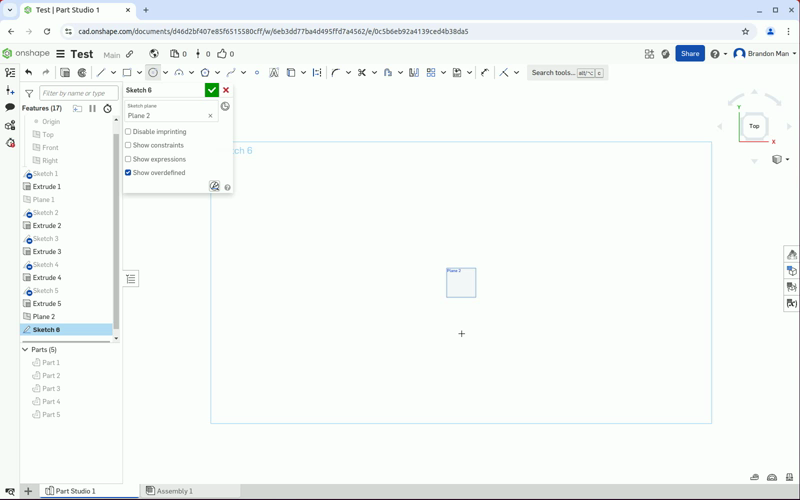
key_up(shift)
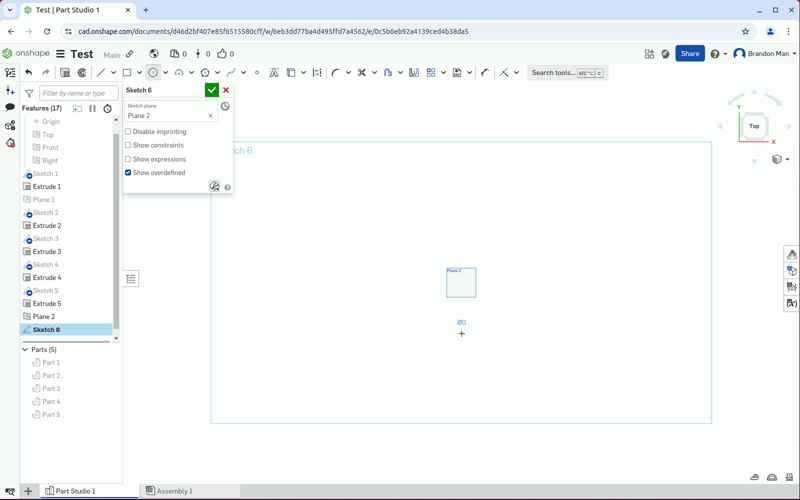
mouse_move(473, 333)
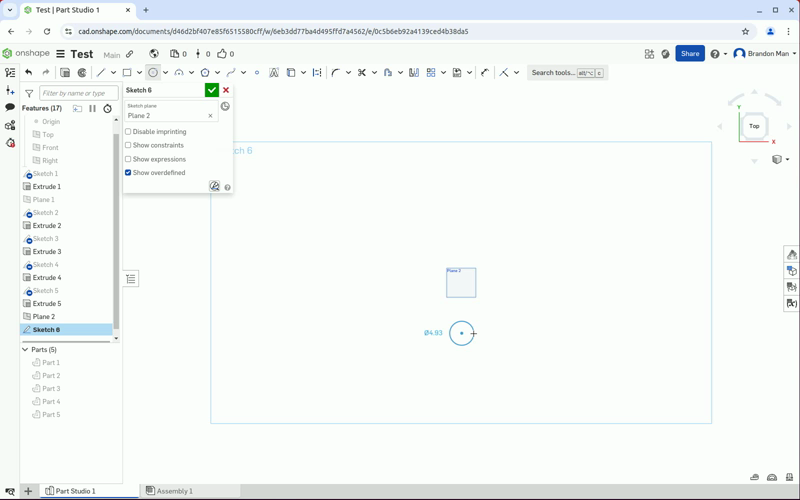
click(473, 333)
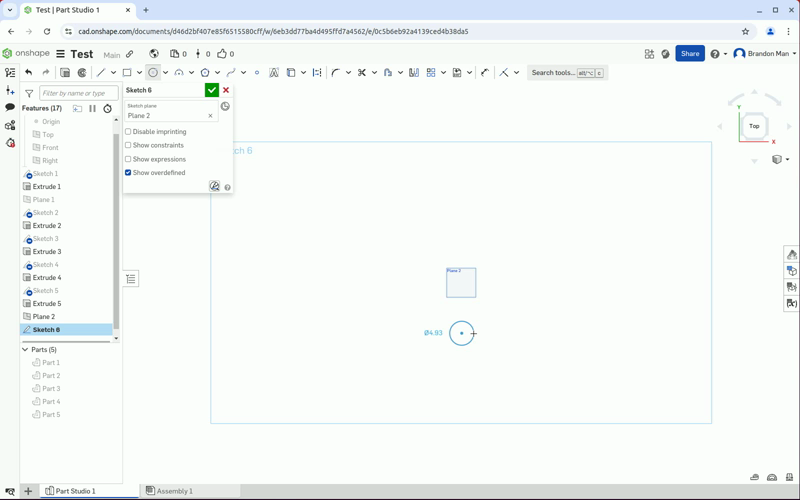
key(esc)
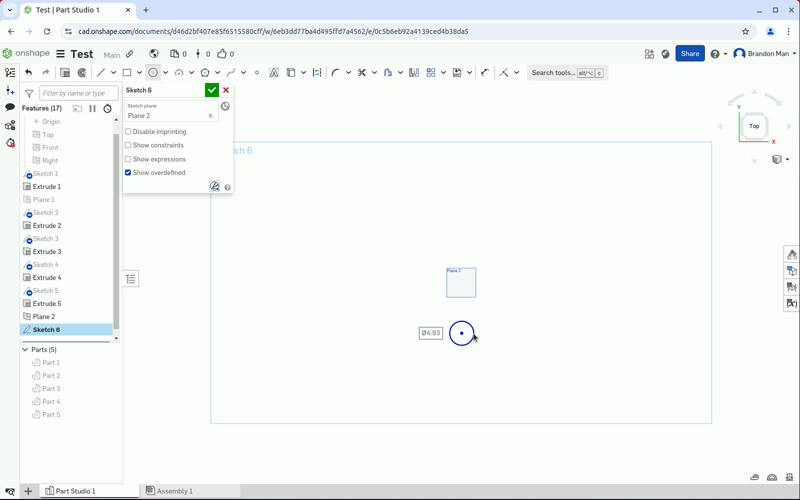
mouse_move(457, 339)
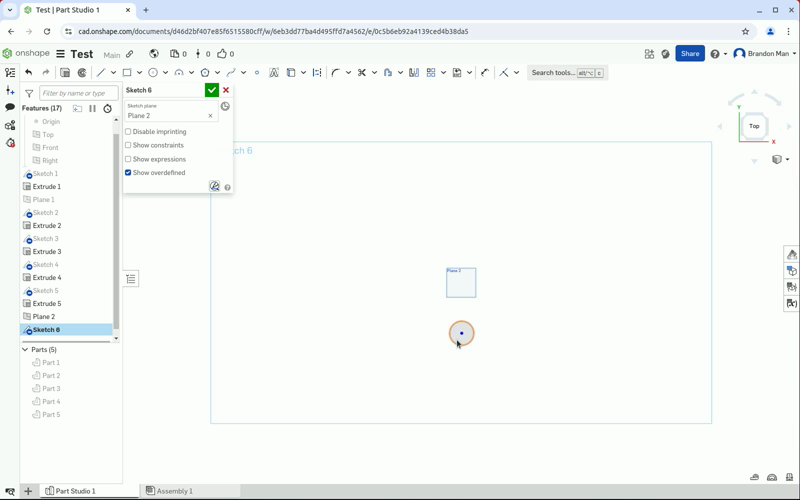
scroll(6)
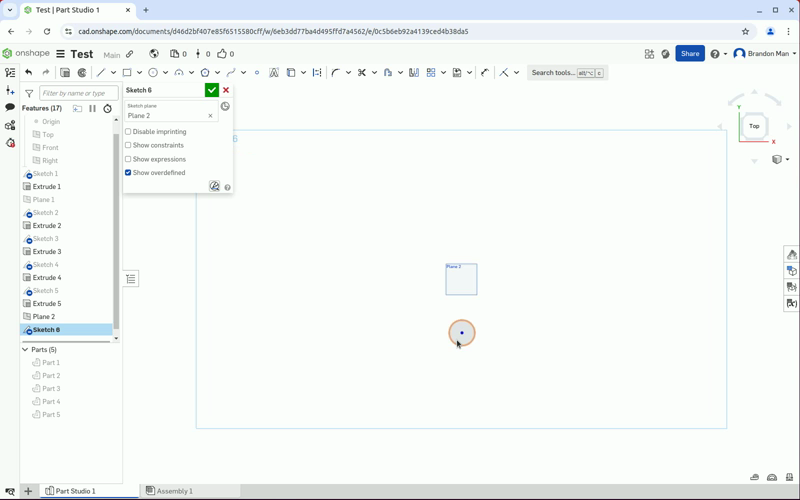
scroll(6)
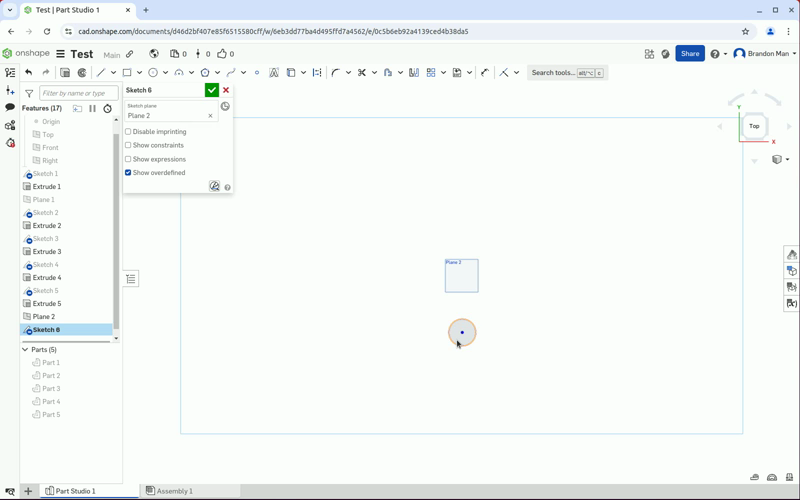
scroll(6)
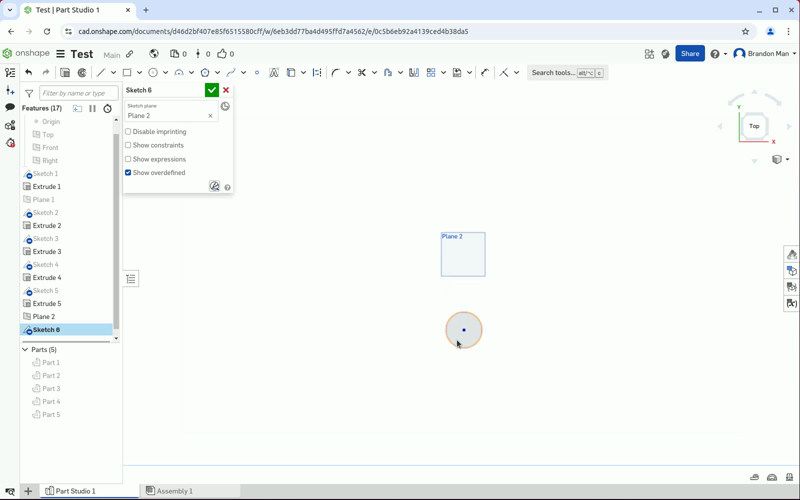
scroll(6)
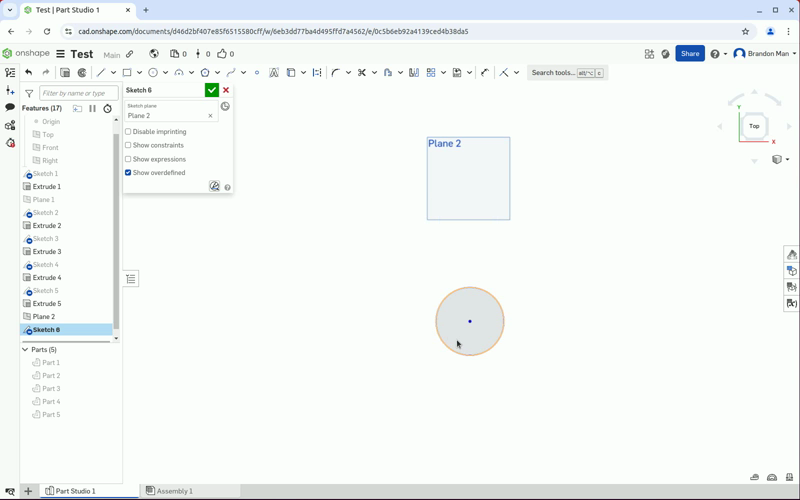
scroll(6)
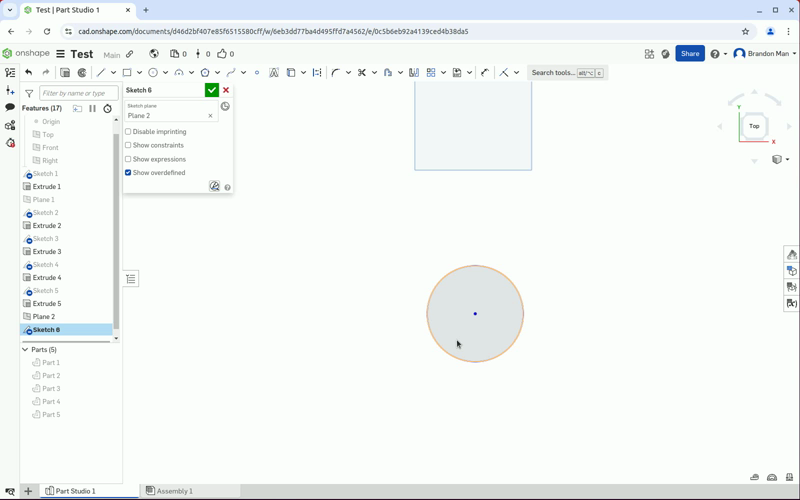
scroll(6)
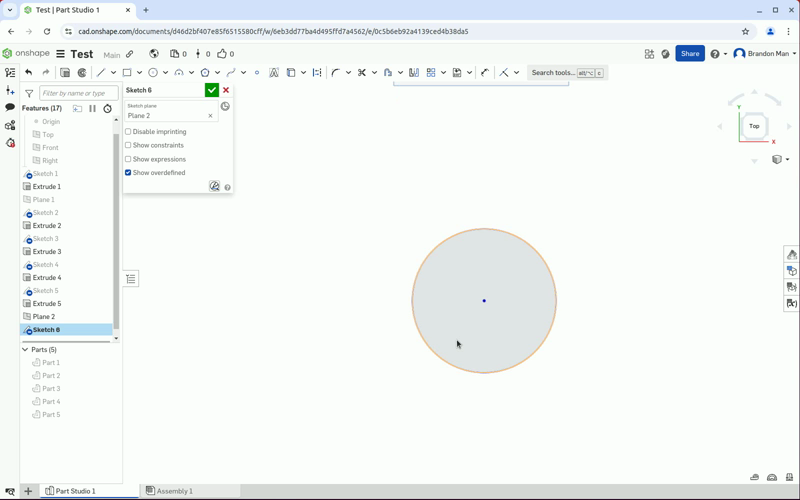
scroll(6)
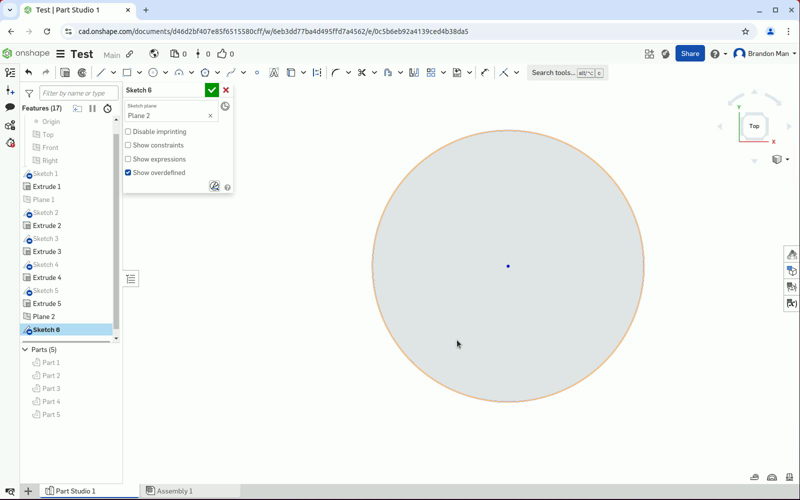
click(457, 339)
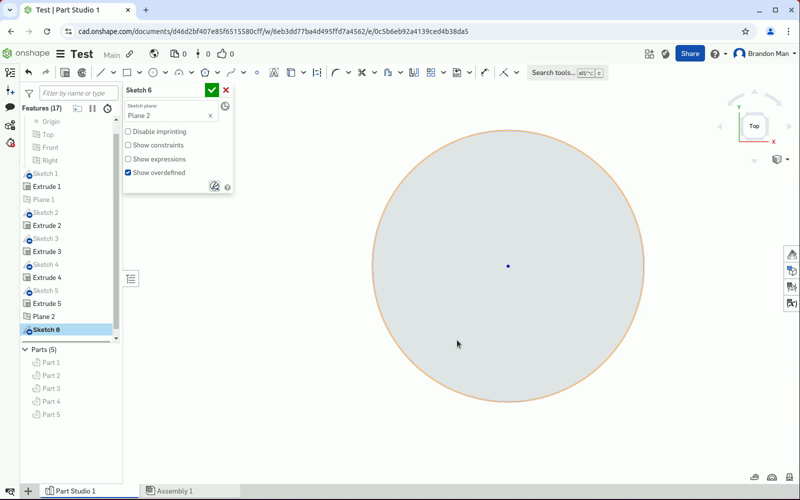
scroll(-6)
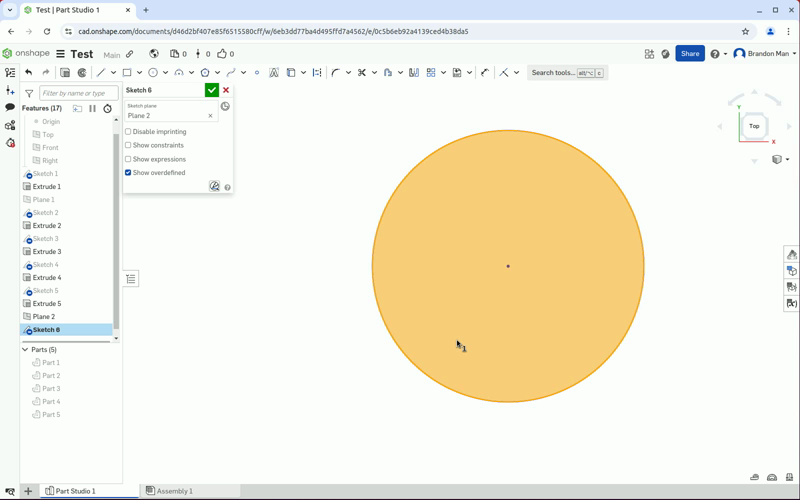
scroll(-6)
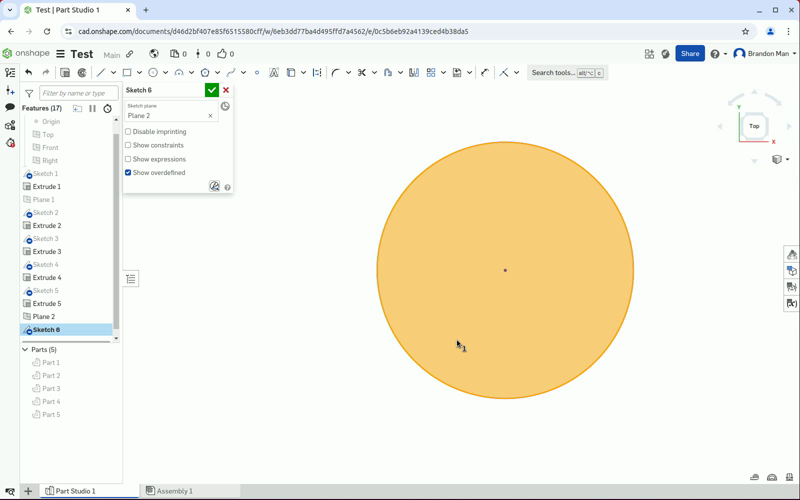
scroll(-6)
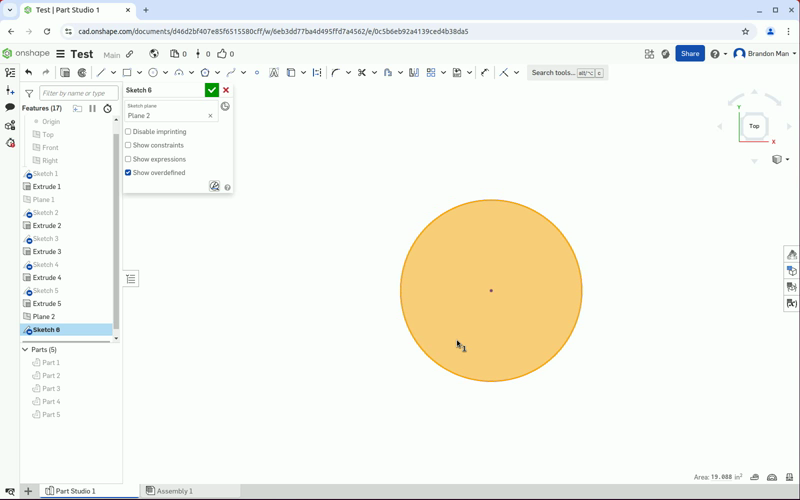
scroll(-6)
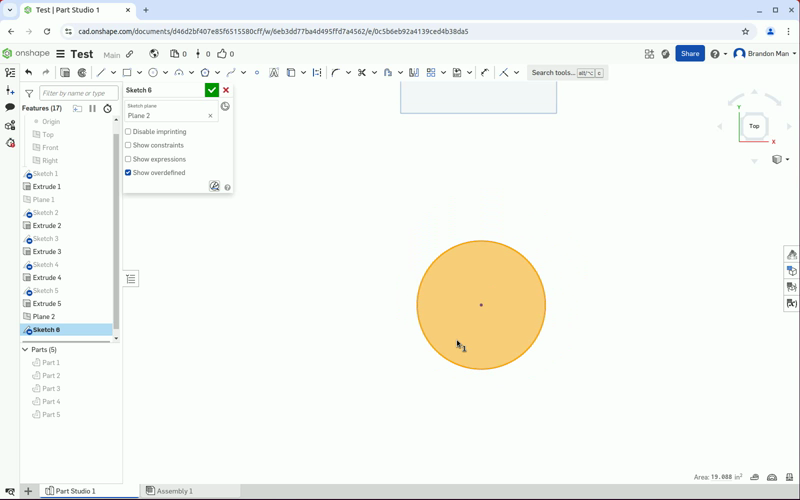
scroll(-6)
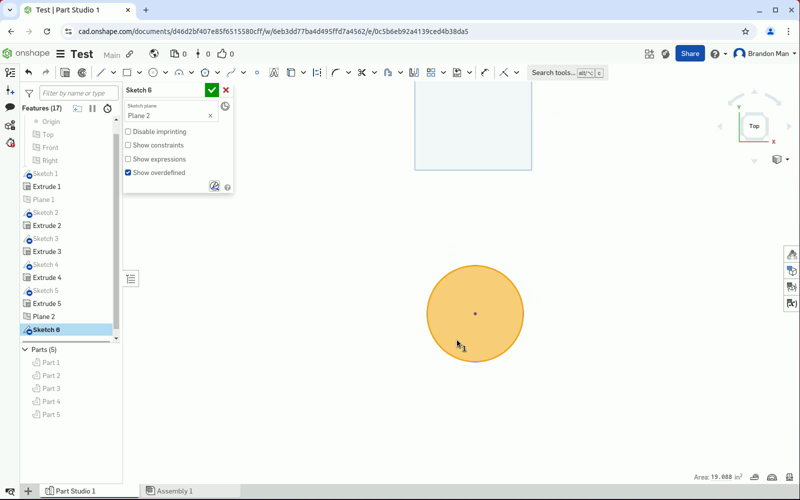
scroll(-6)
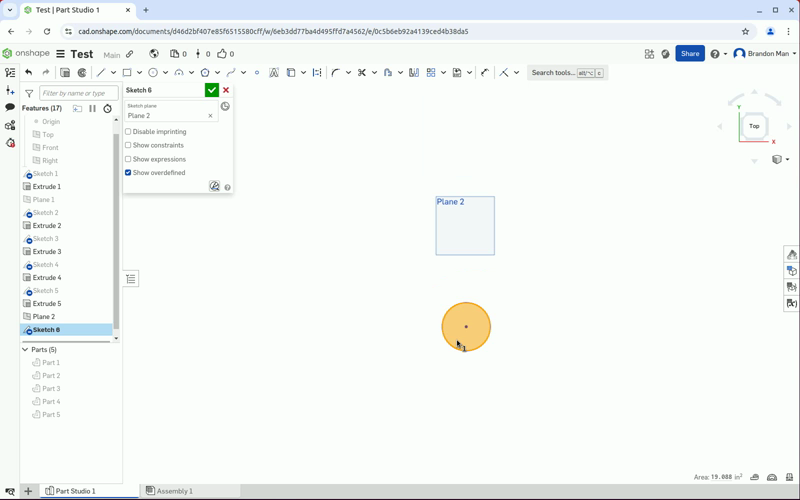
scroll(-6)
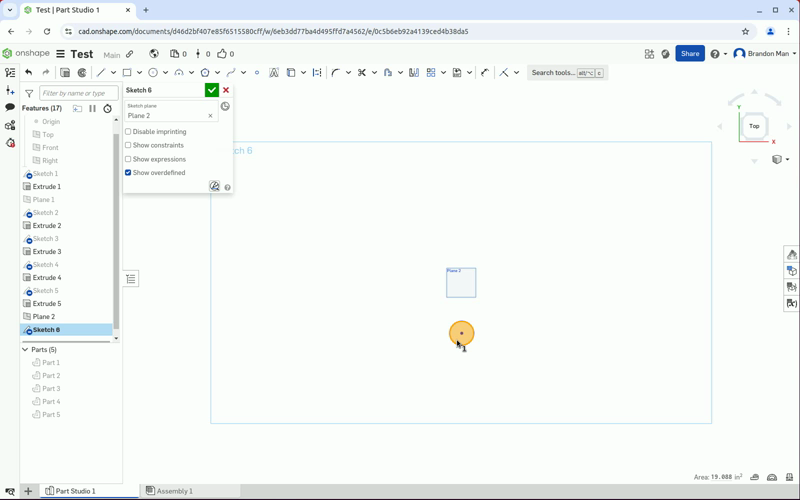
mouse_move(73, 352)
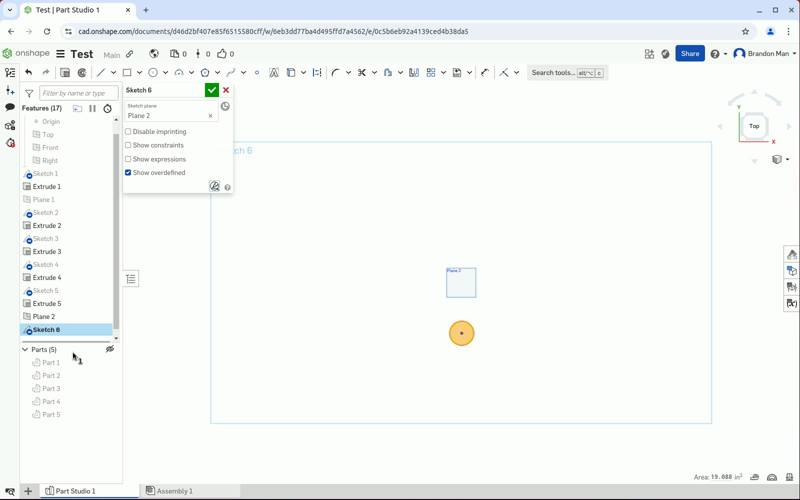
key(shift+y)
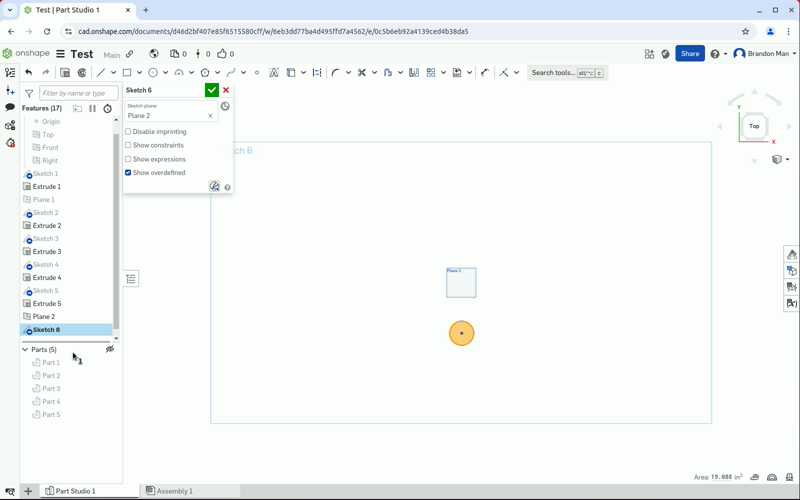
key(shift+e)
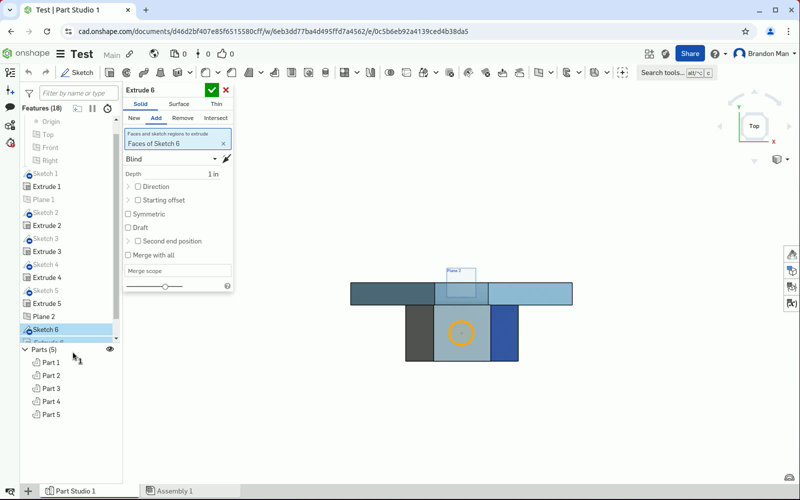
mouse_move(143, 106)
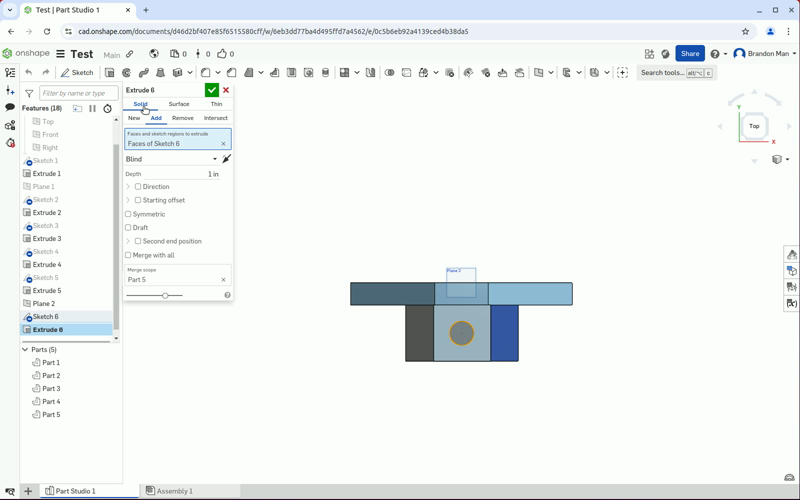
click(143, 106)
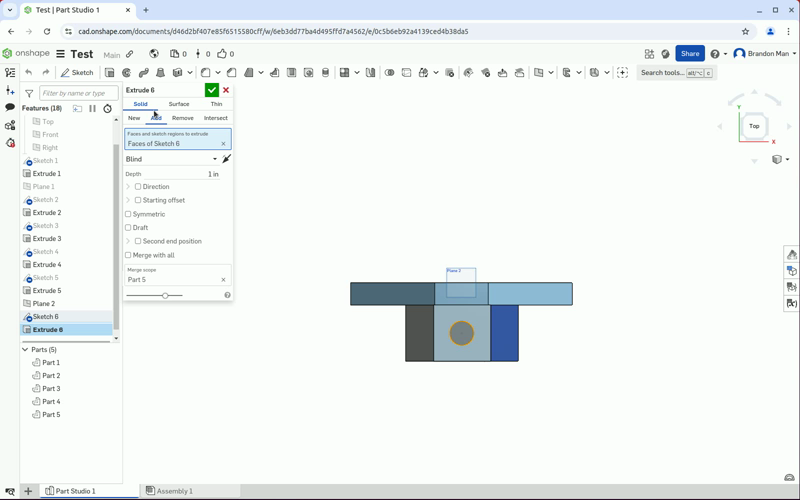
mouse_move(186, 120)
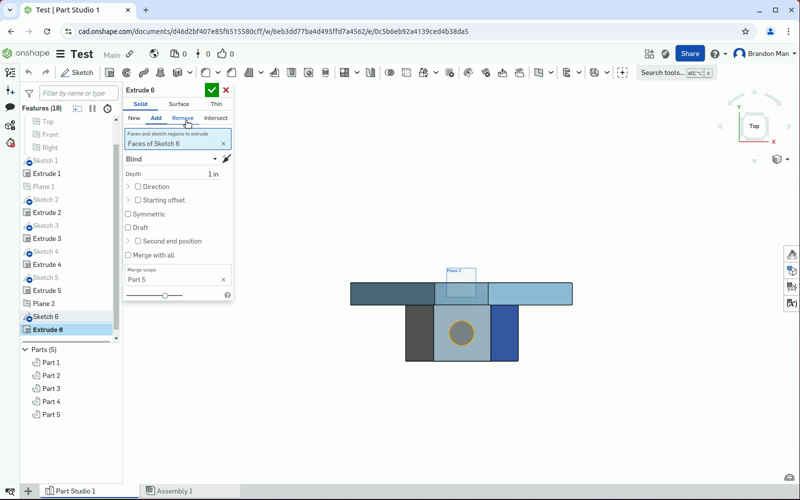
click(186, 120)
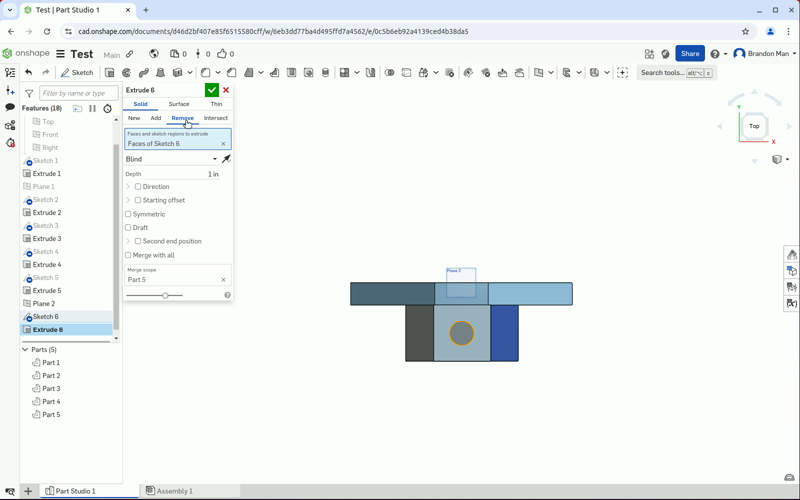
key(tab, 4)
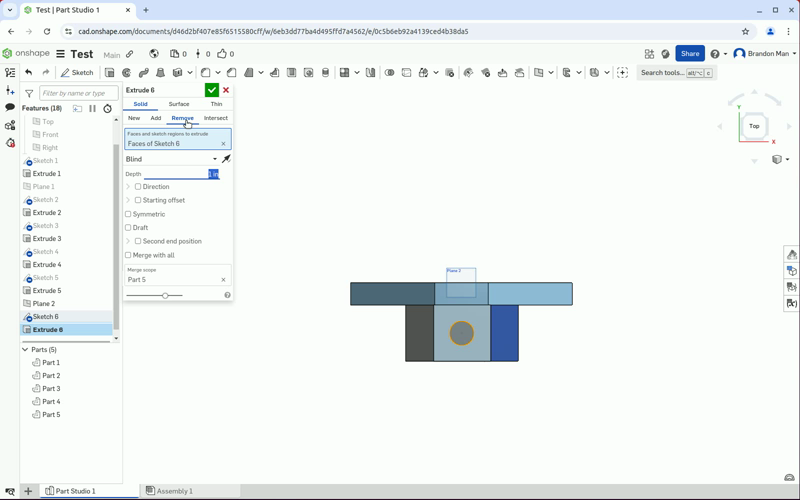
text(5.055)
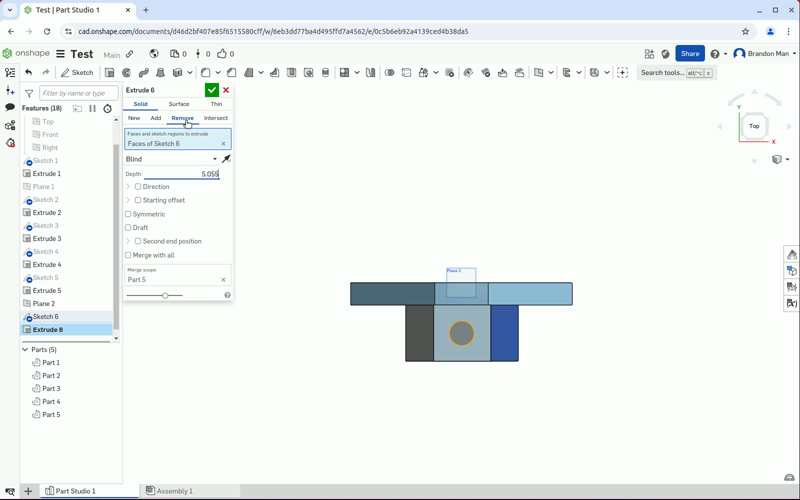
key(tab, 6)
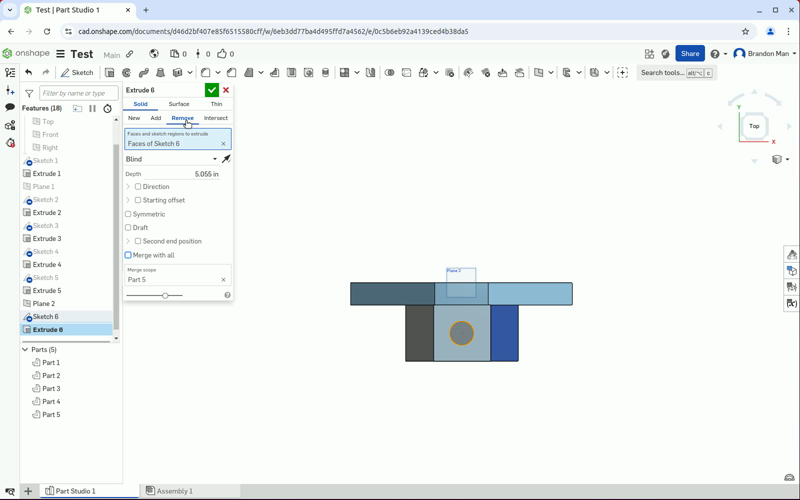
key(space)
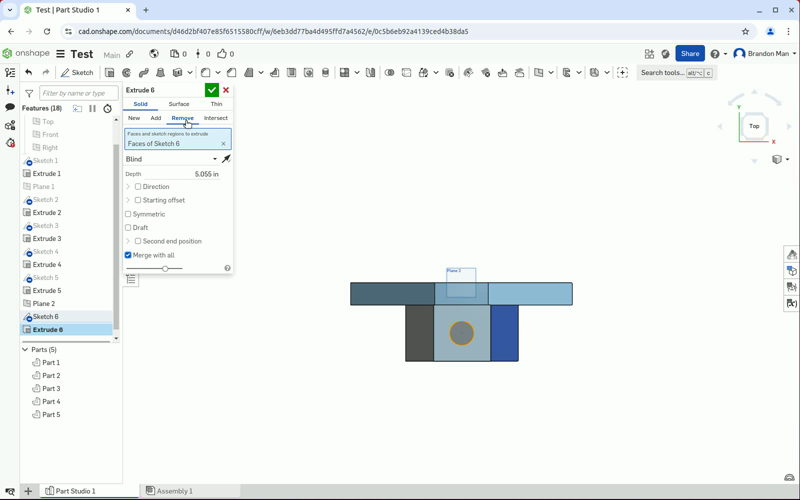
key(enter)
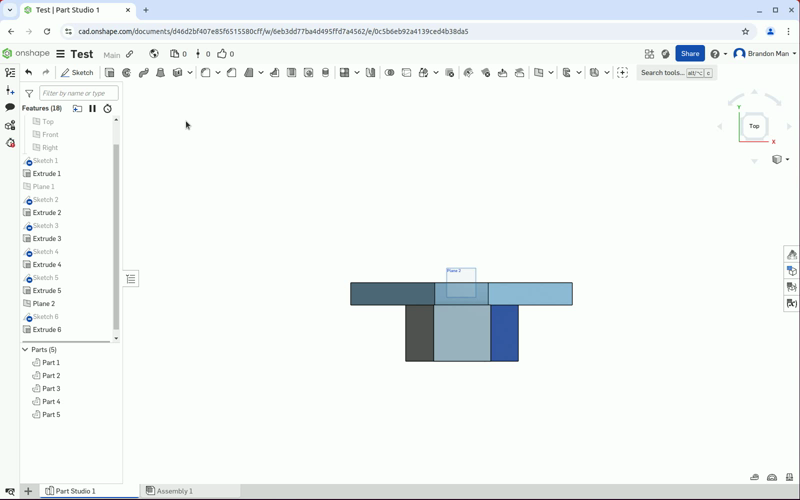
key(shift+h)
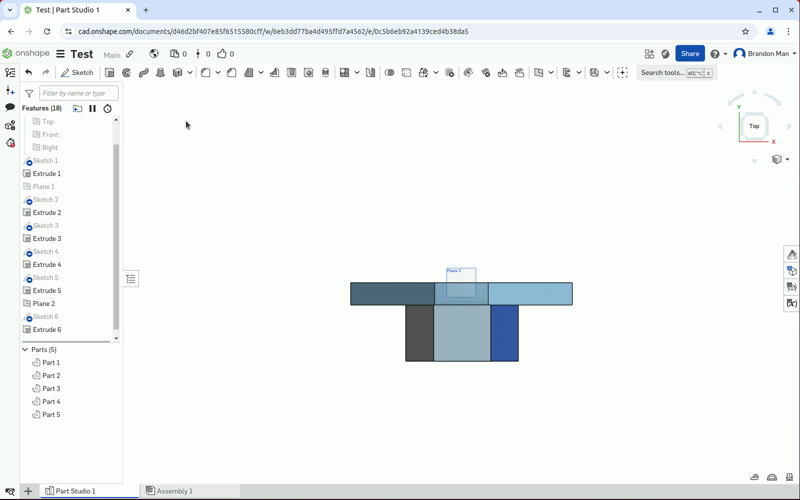
key(shift+h)
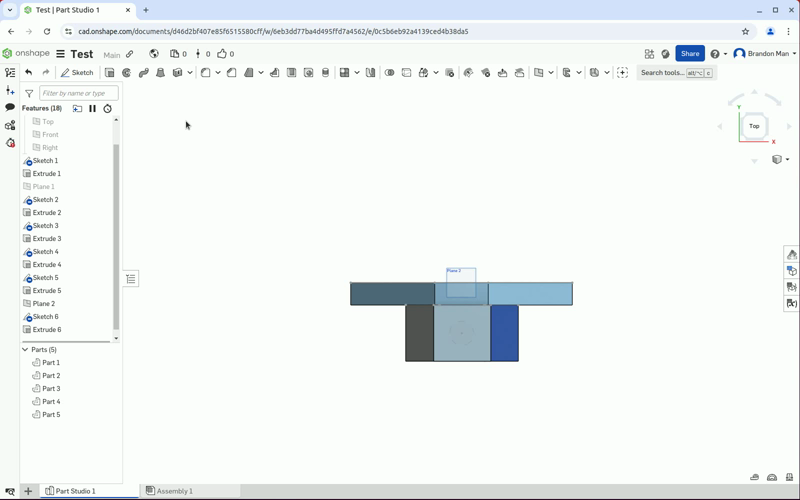
key(shift+7)
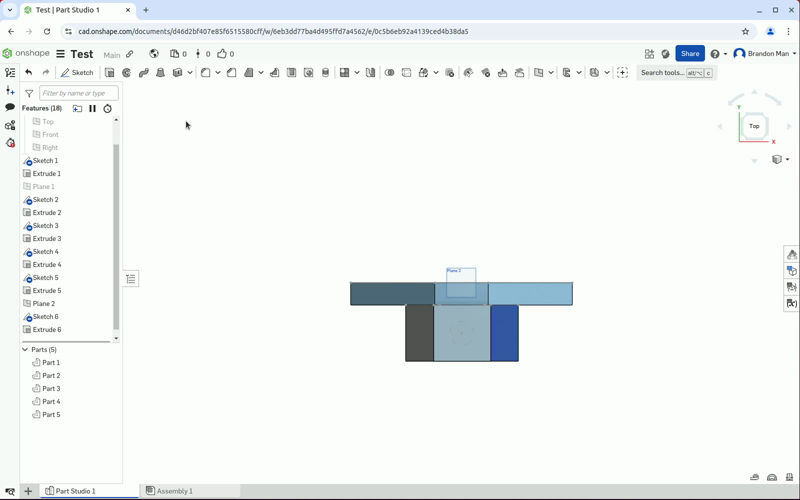
key(up, 3)
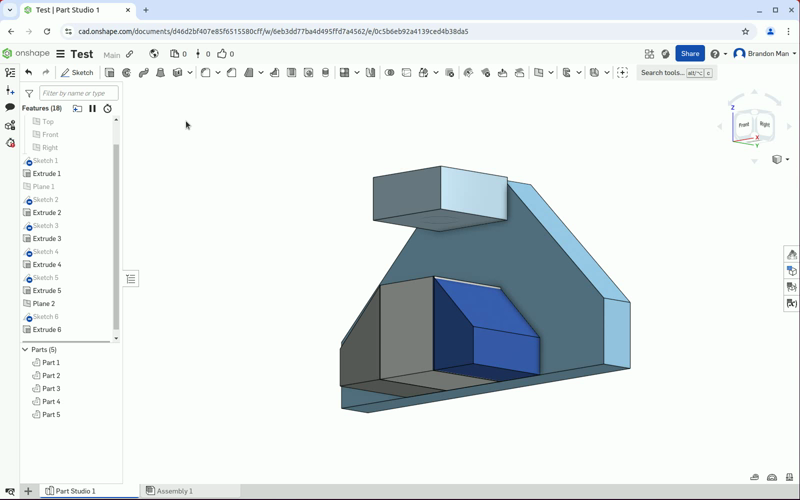
key(left, 3)
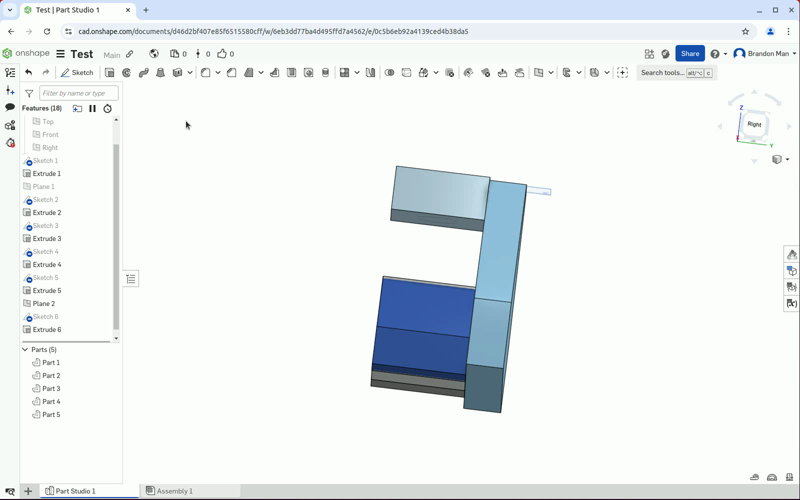
key(right, 3)
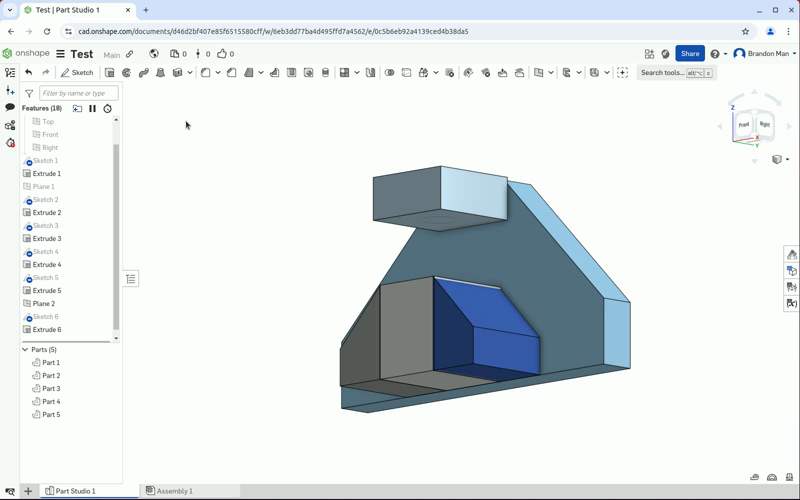
key(down, 3)
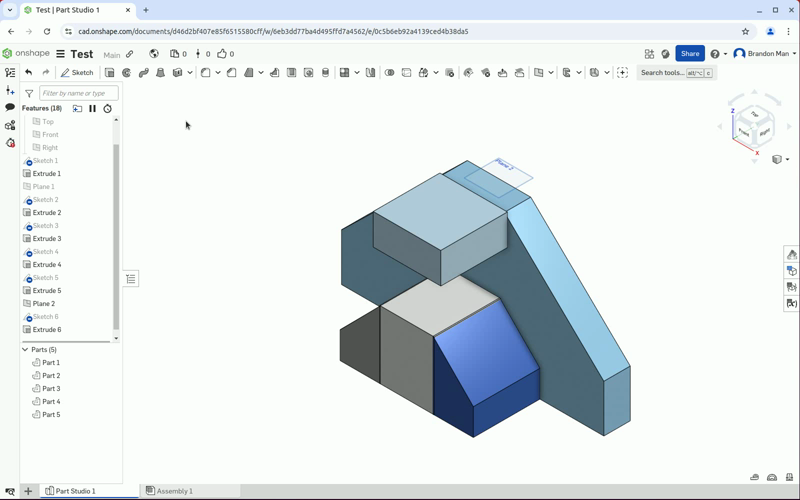
mouse_move(69, 163)
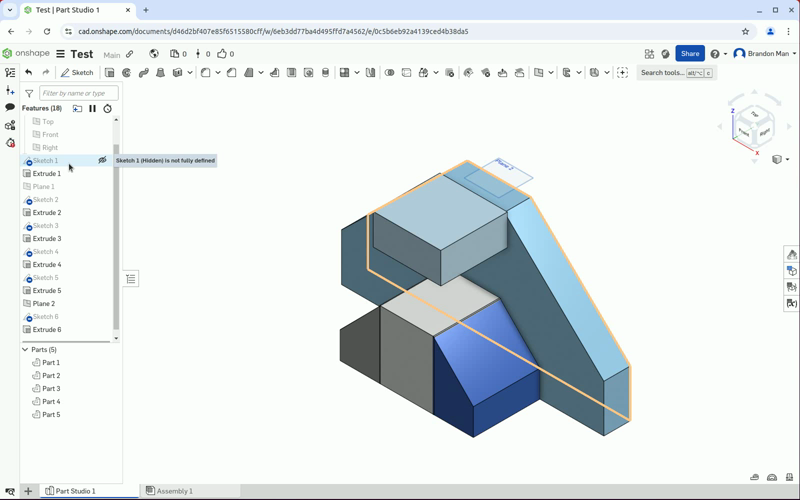
click(69, 163)